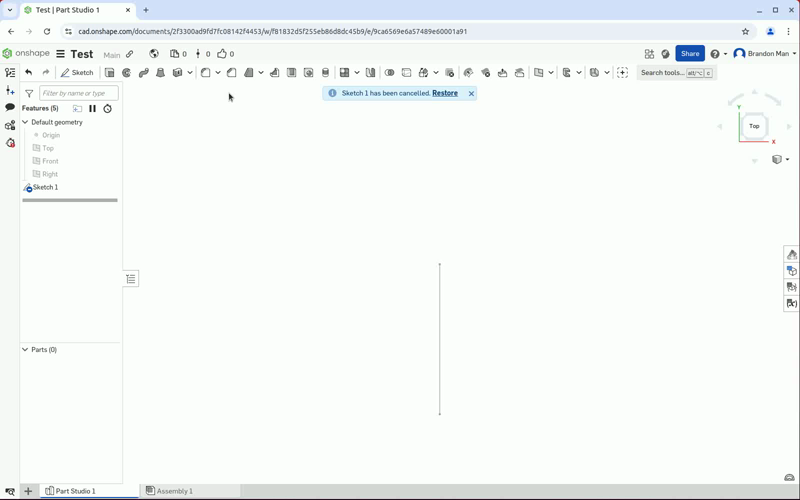
key(shift+h)
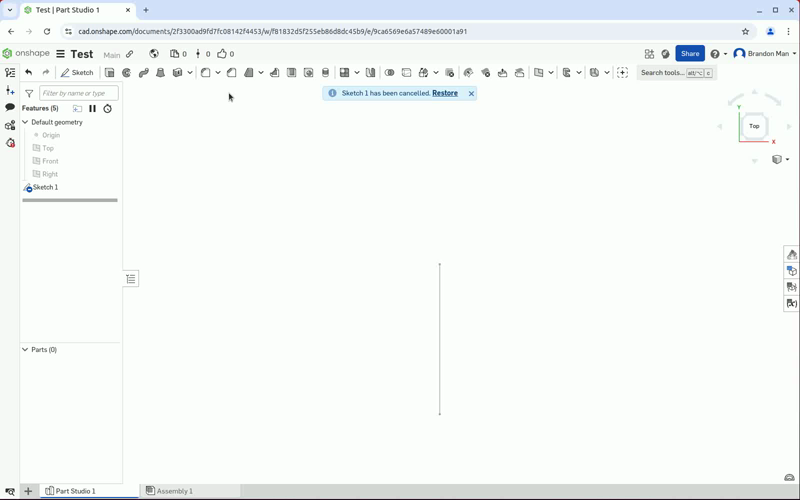
key(shift+s)
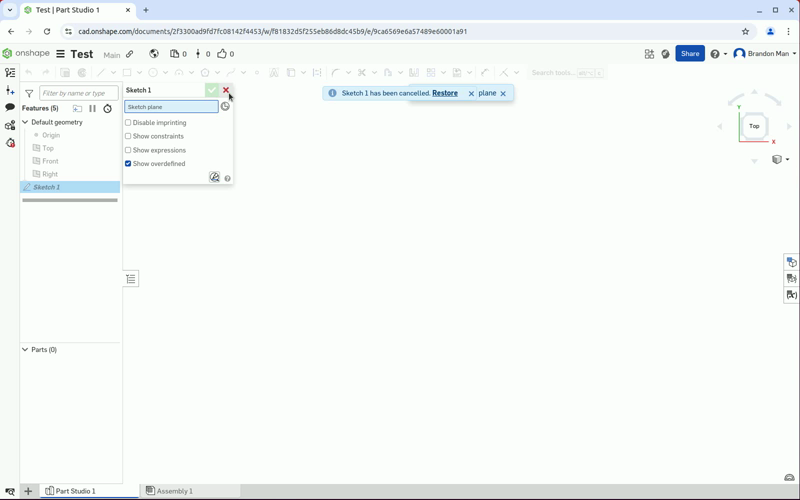
mouse_move(73, 150)
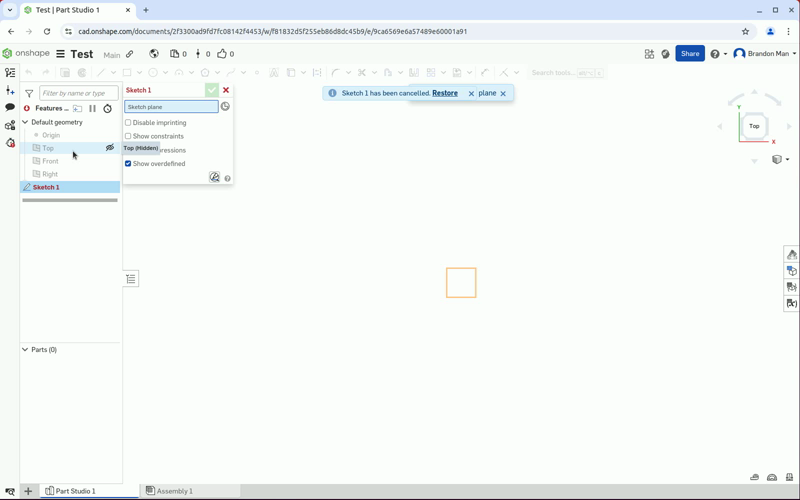
click(73, 150)
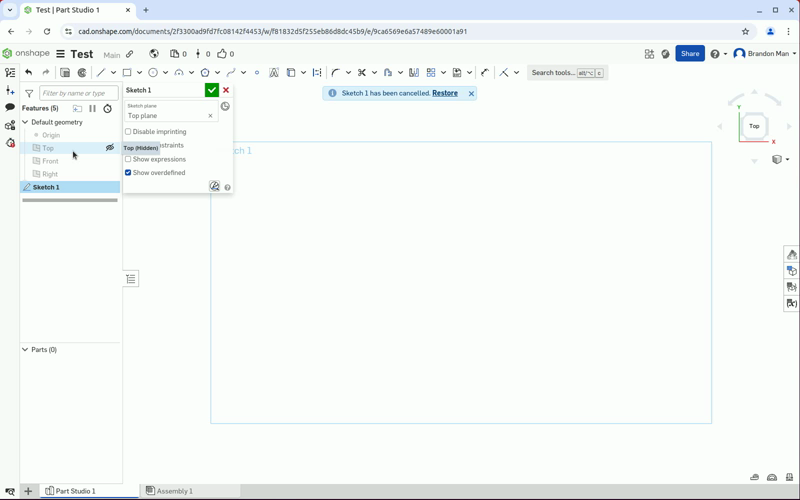
mouse_move(73, 352)
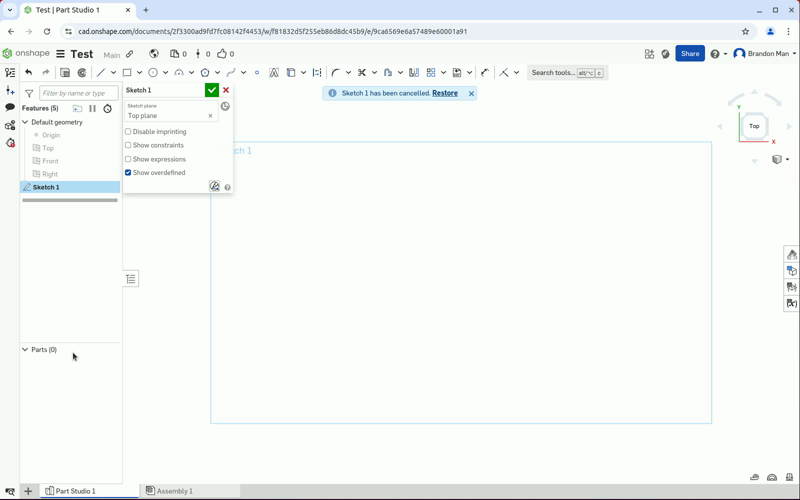
key(y)
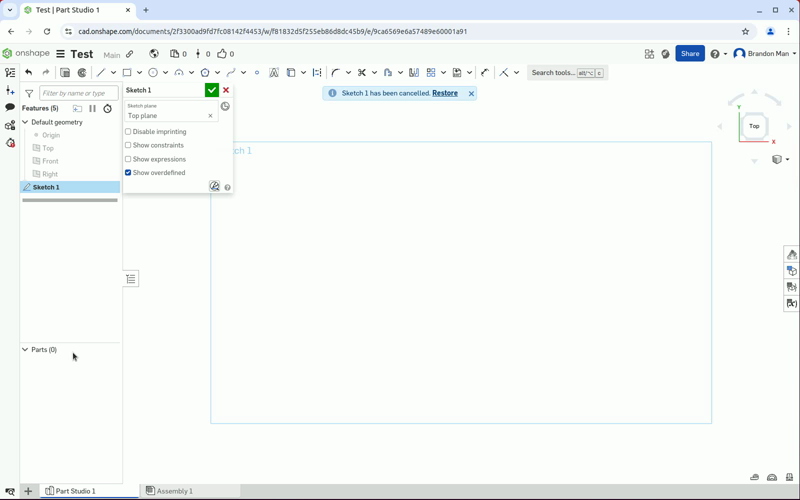
key(c)
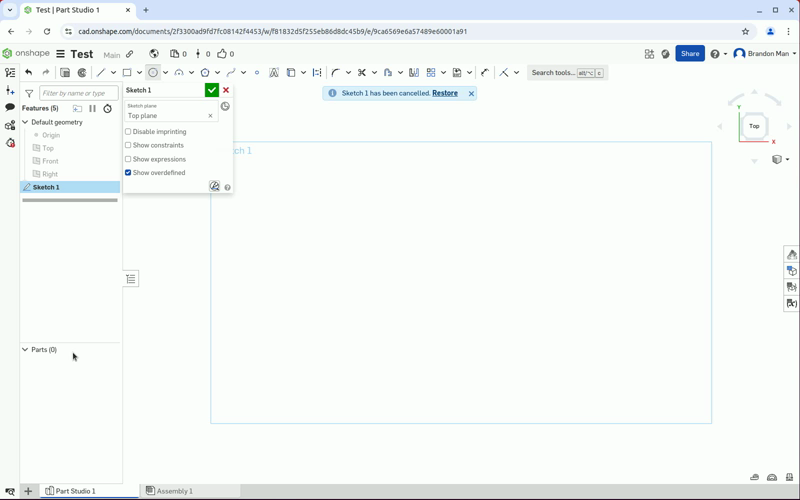
key_down(shift)
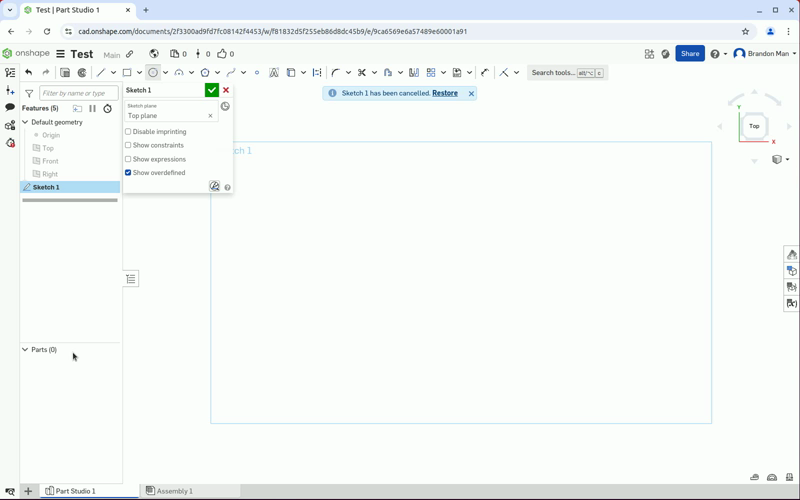
mouse_move(460, 282)
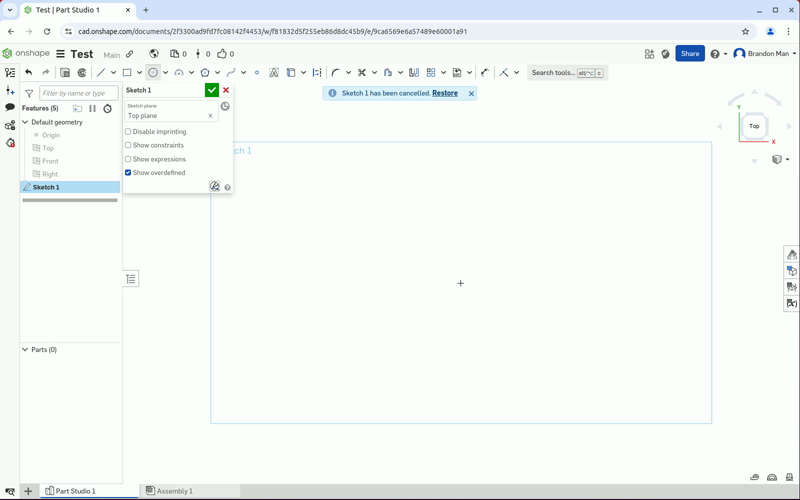
click(460, 282)
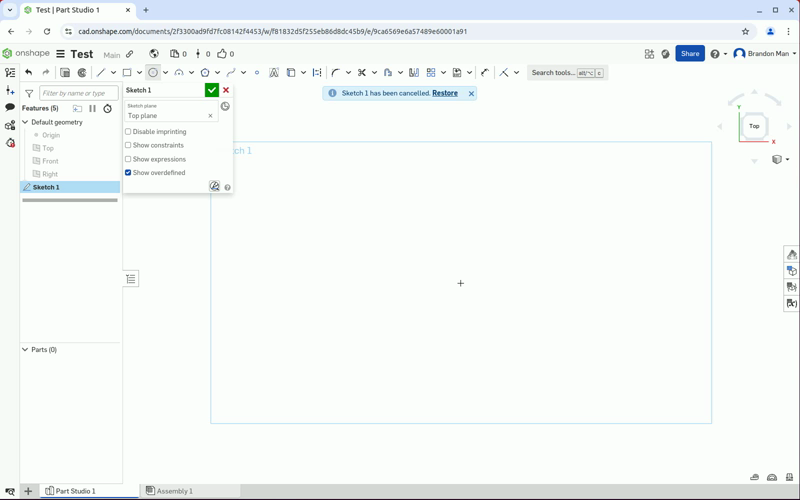
key_up(shift)
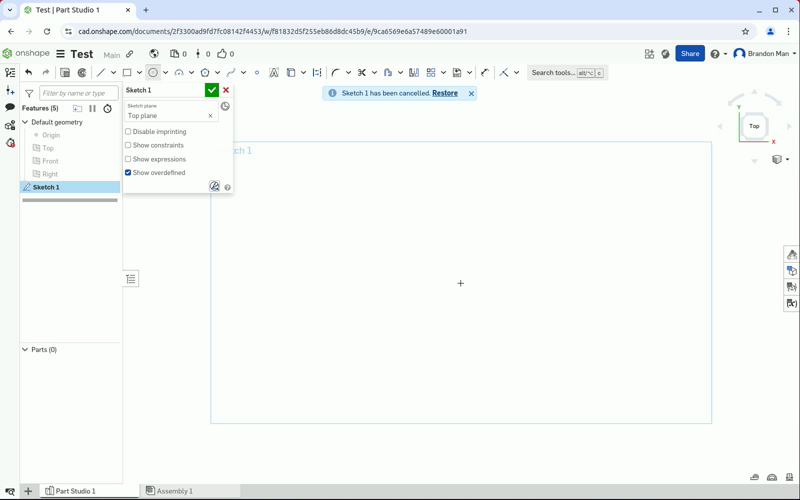
mouse_move(542, 282)
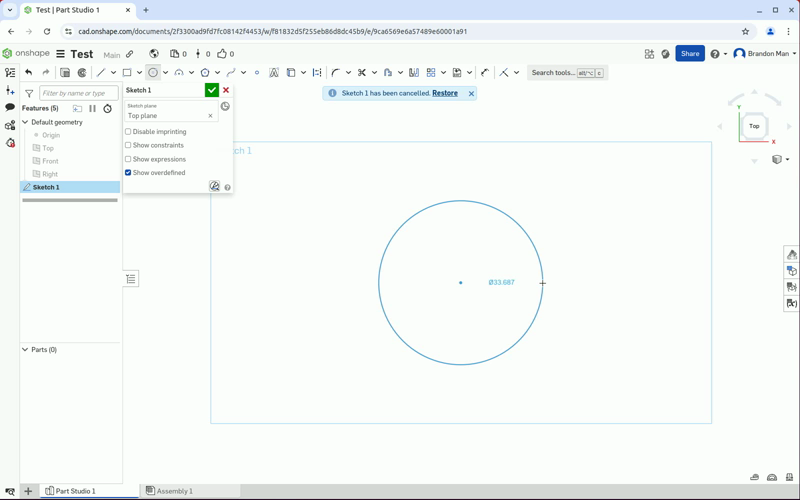
click(542, 282)
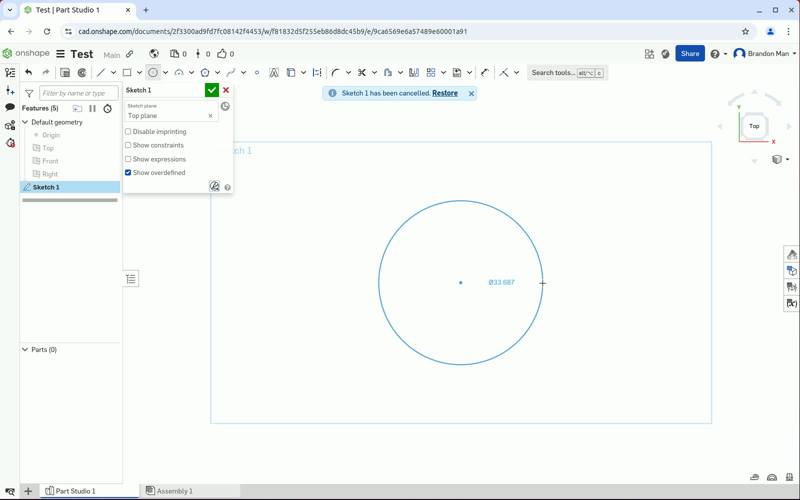
key(esc)
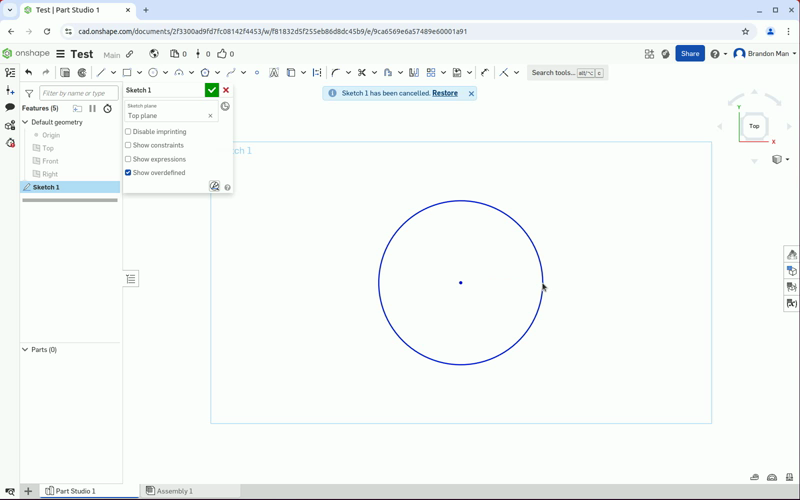
key(c)
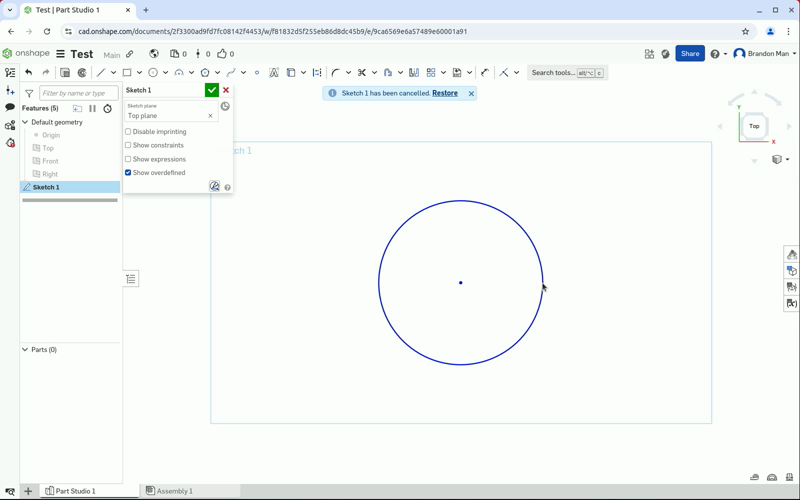
key_down(shift)
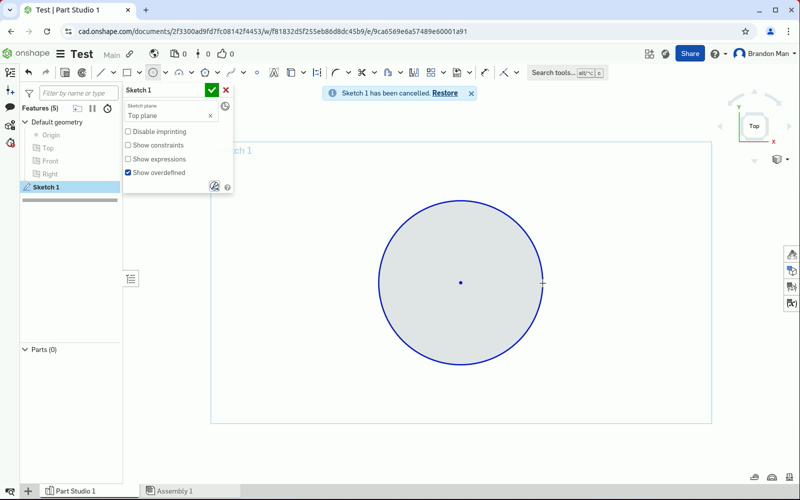
mouse_move(460, 282)
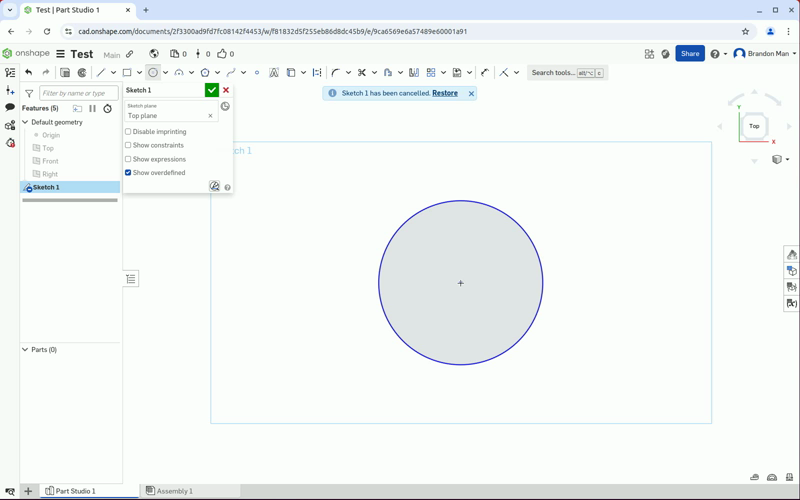
click(460, 282)
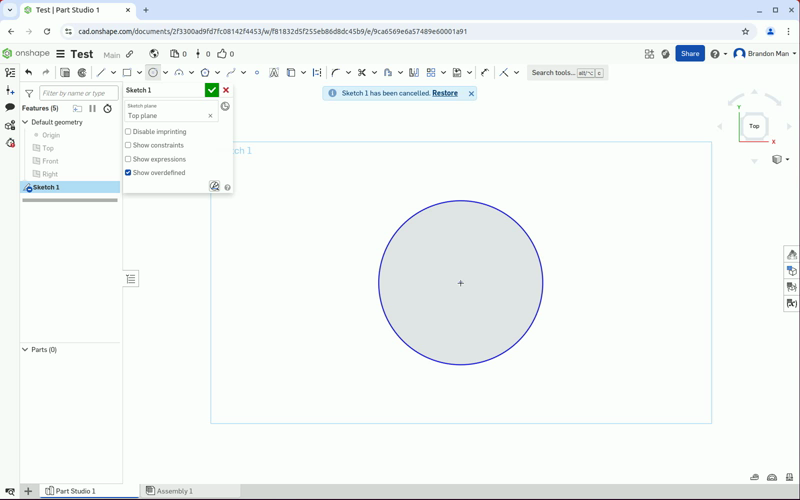
key_up(shift)
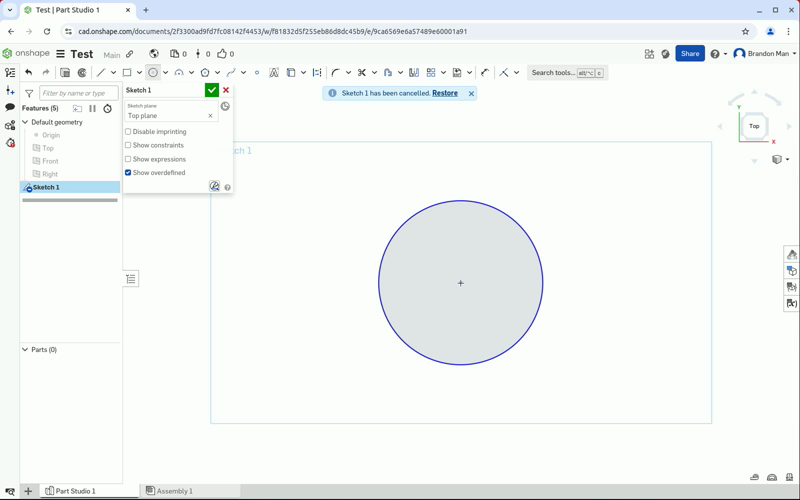
mouse_move(525, 282)
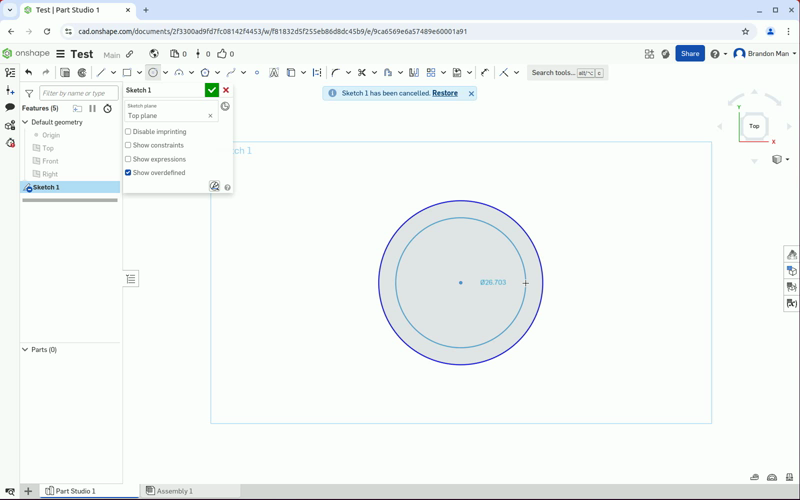
click(525, 282)
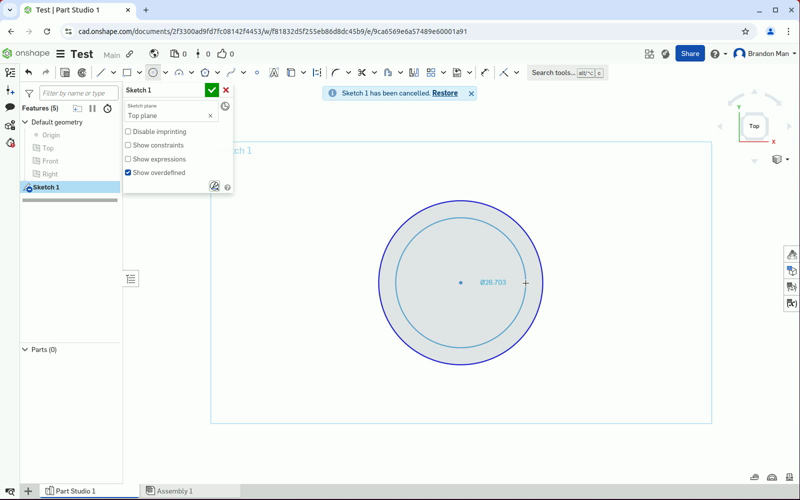
key(esc)
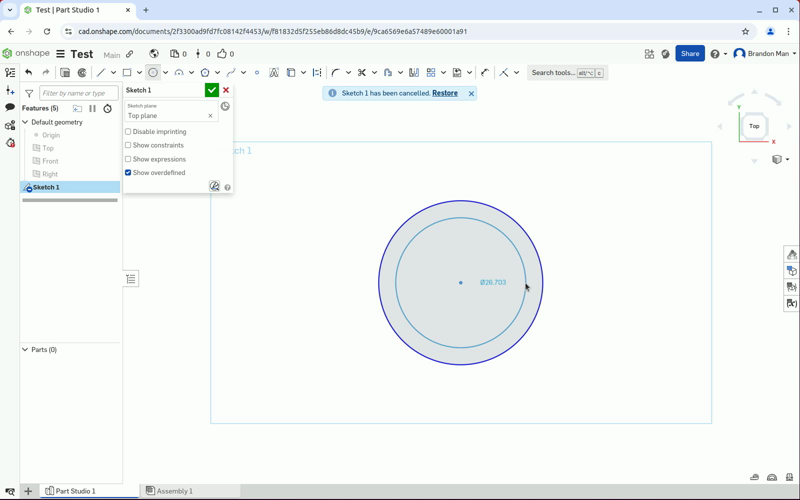
mouse_move(515, 331)
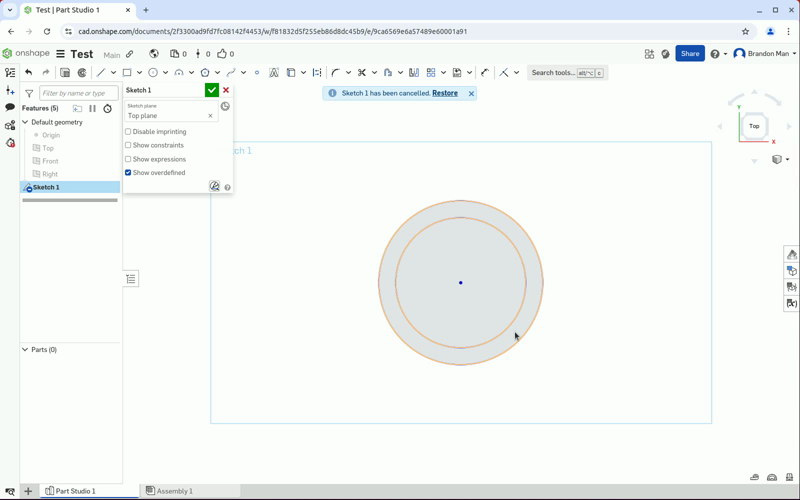
click(515, 331)
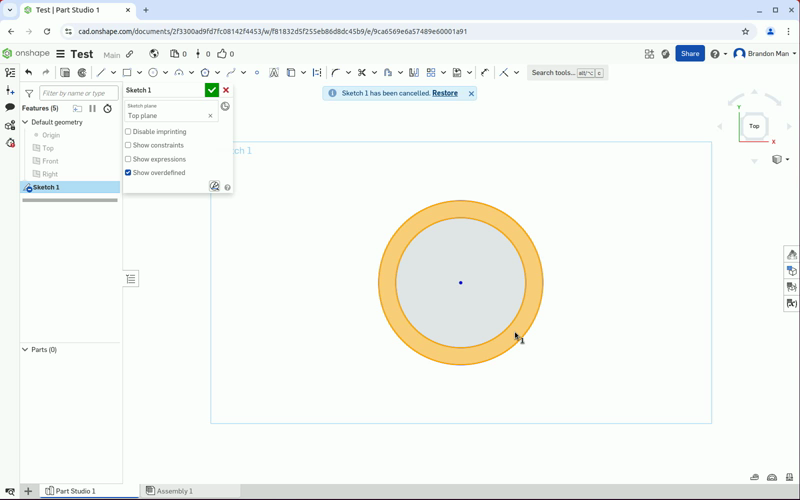
mouse_move(73, 352)
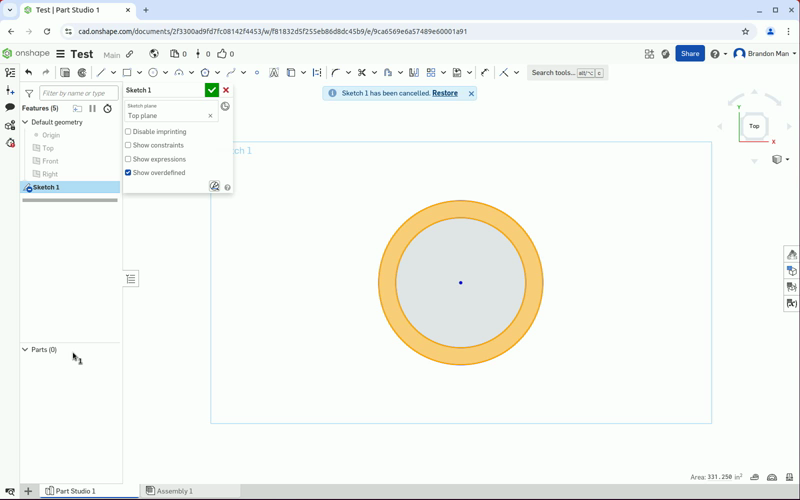
key(shift+y)
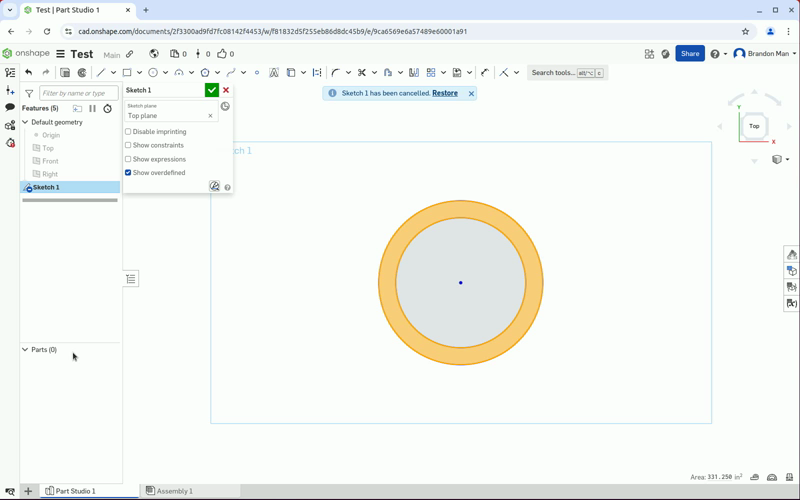
key(shift+e)
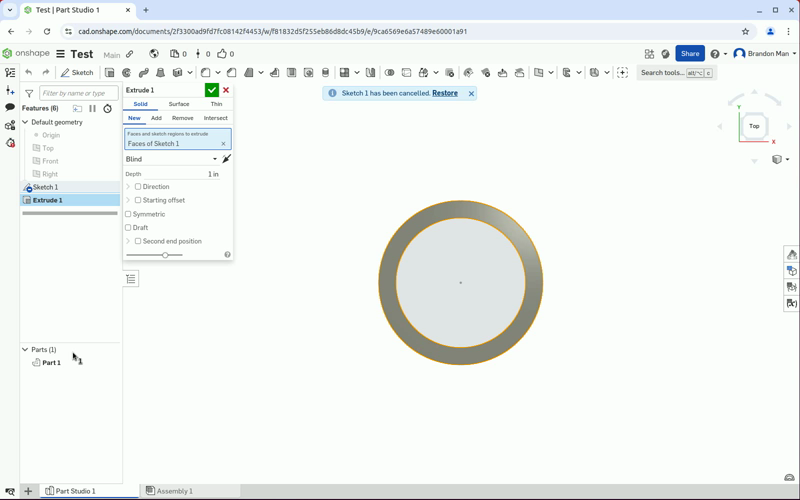
mouse_move(143, 106)
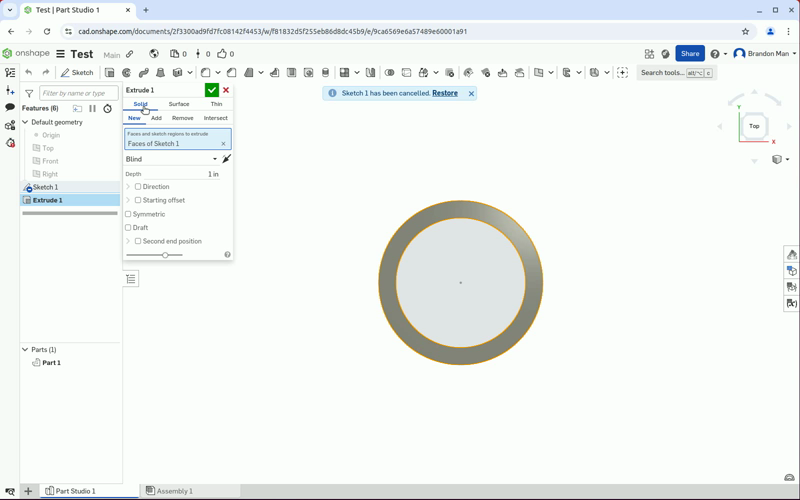
click(143, 106)
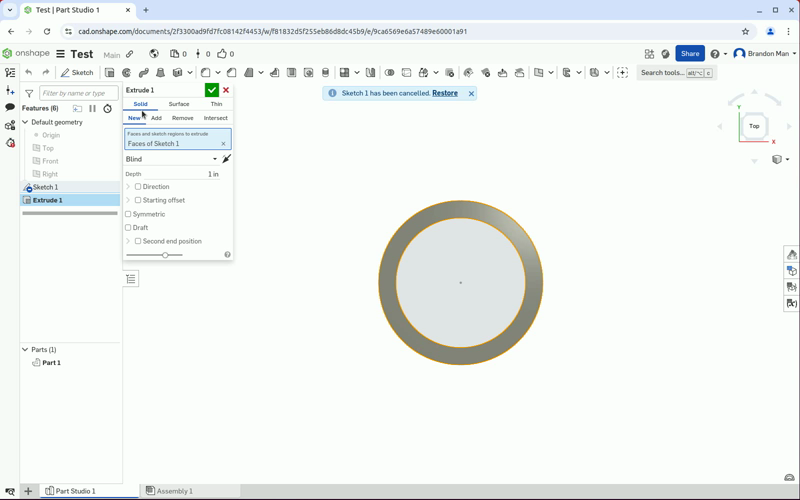
mouse_move(137, 120)
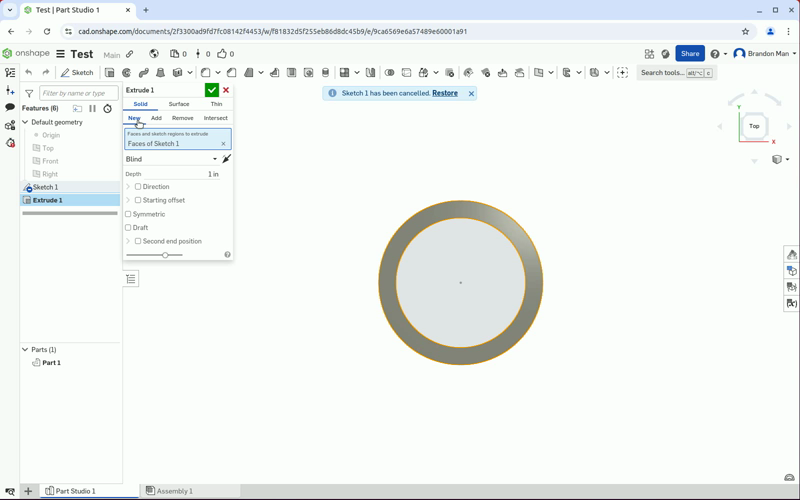
click(137, 120)
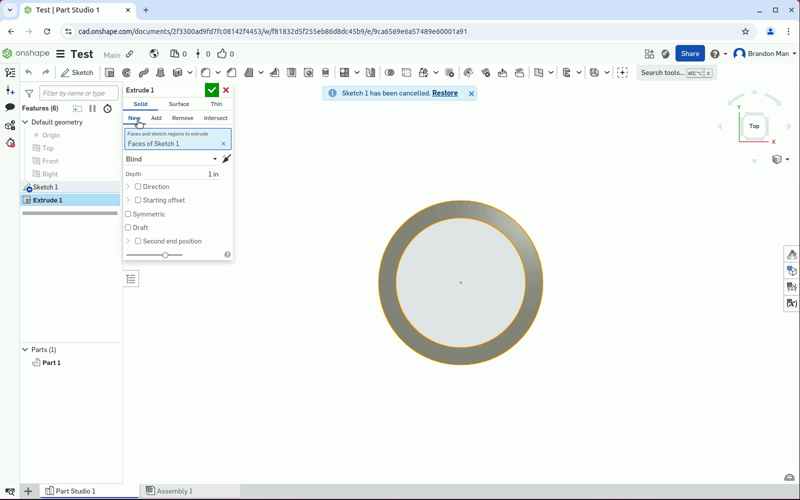
key(tab, 4)
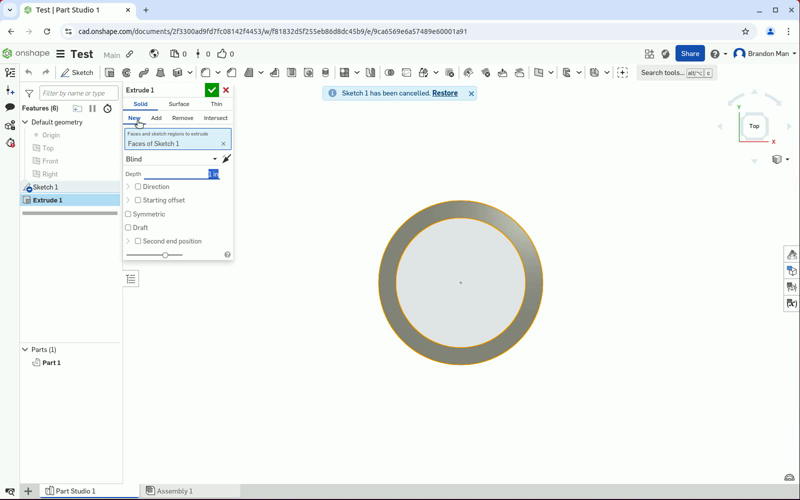
text(23.108)
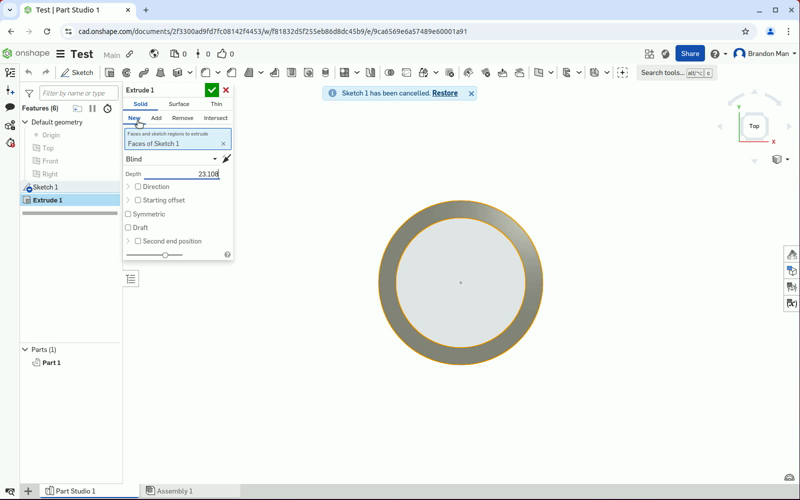
key(enter)
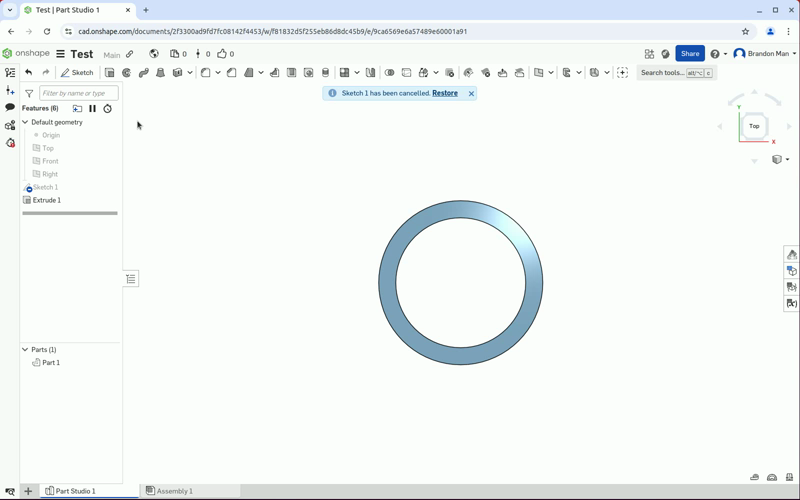
key(shift+h)
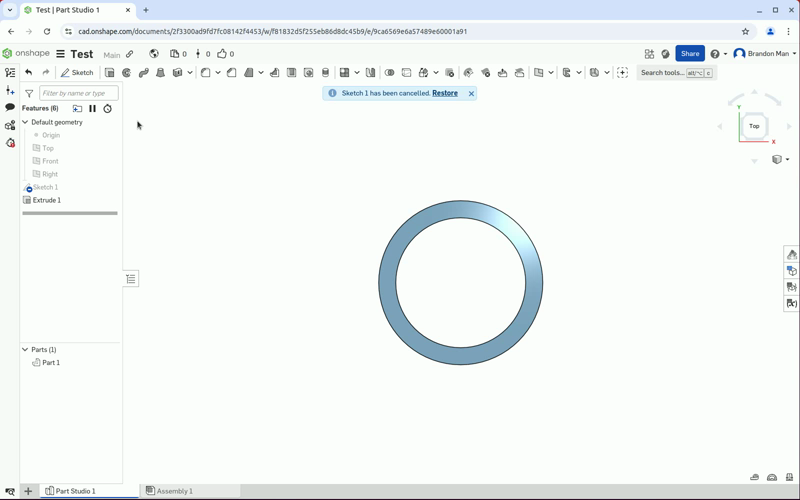
key(shift+h)
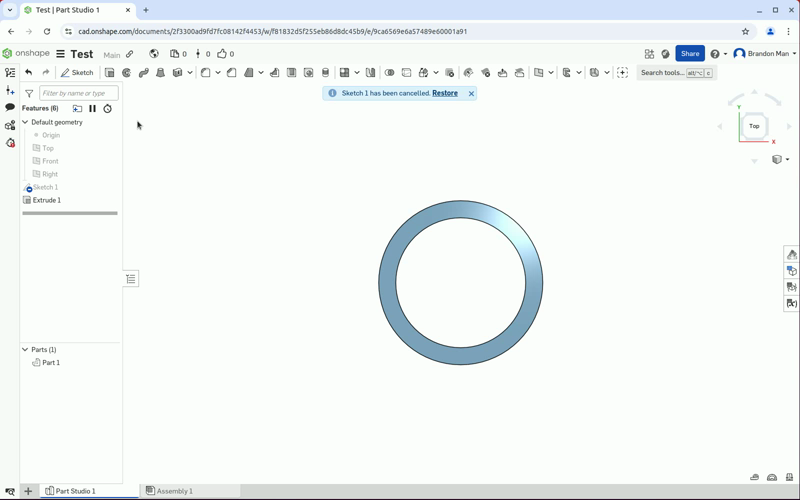
mouse_move(73, 189)
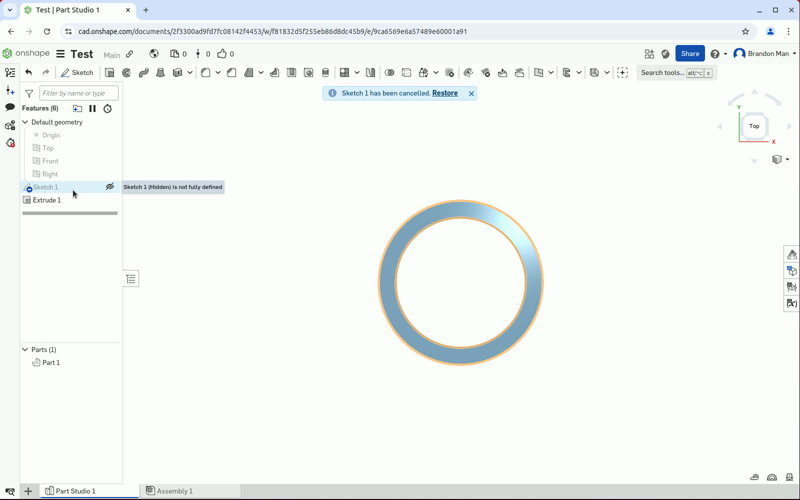
click(73, 189)
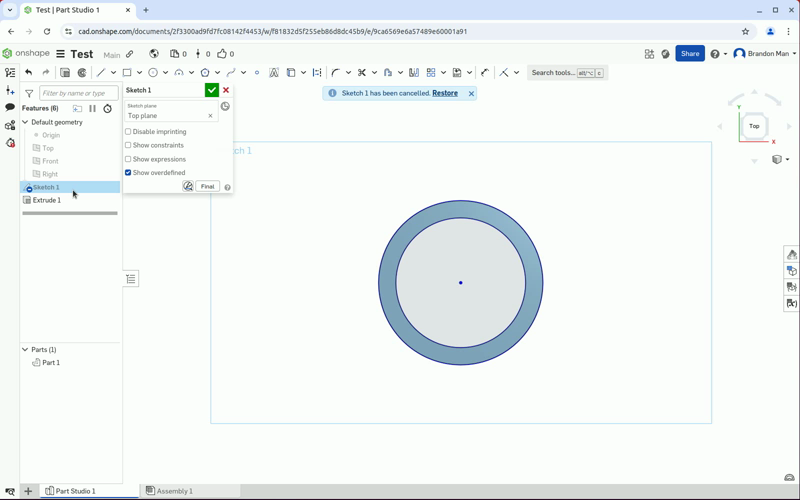
mouse_move(229, 92)
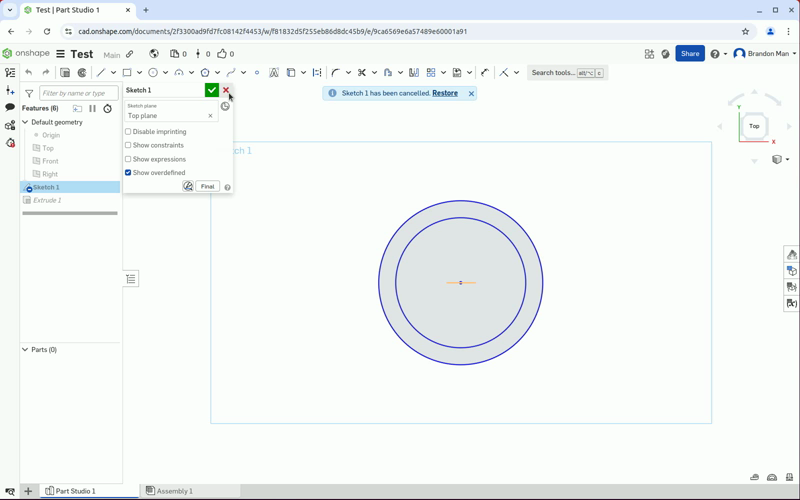
click(229, 92)
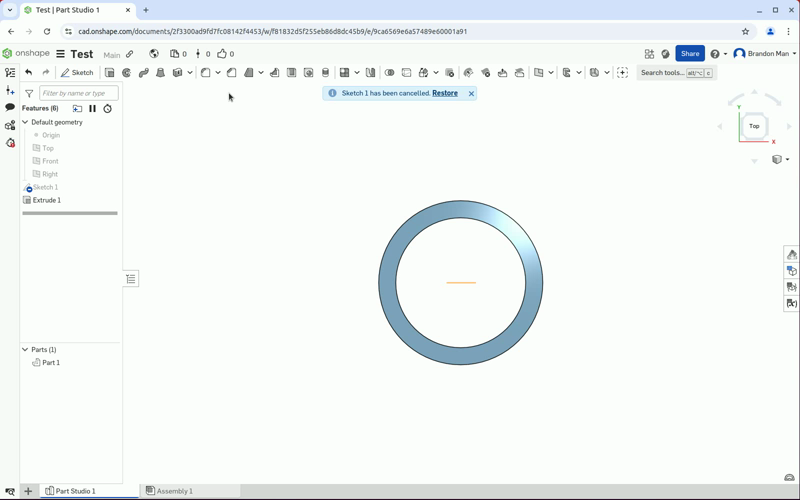
mouse_move(541, 75)
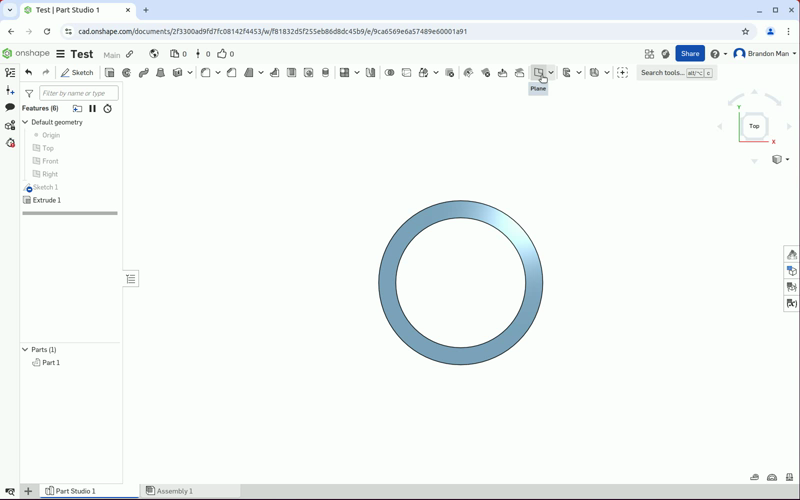
click(541, 75)
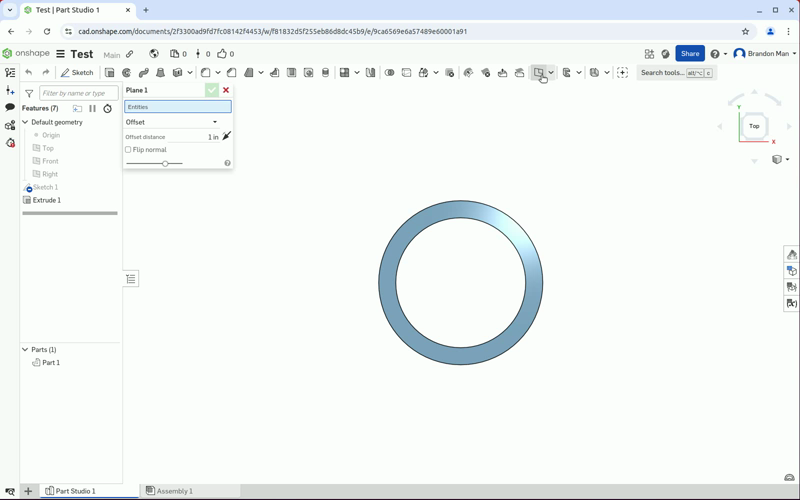
mouse_move(73, 150)
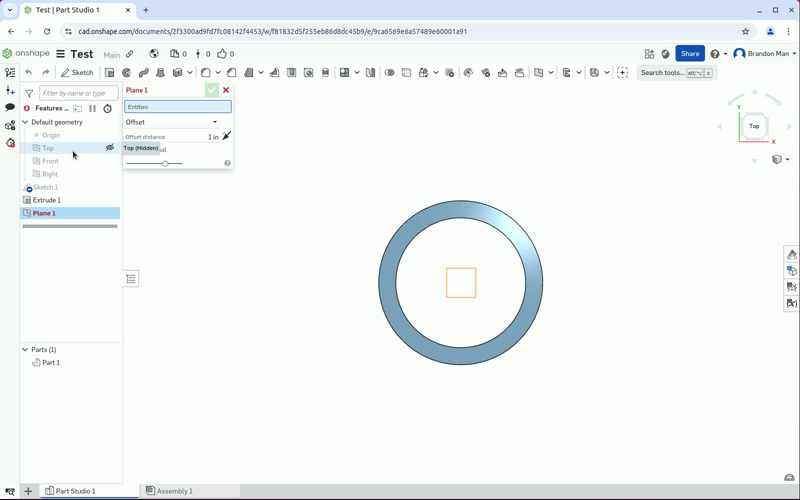
click(73, 150)
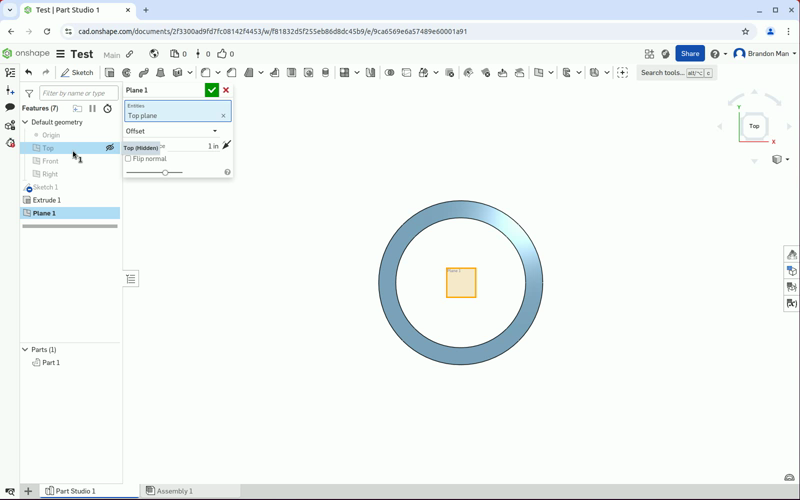
key(tab, 2)
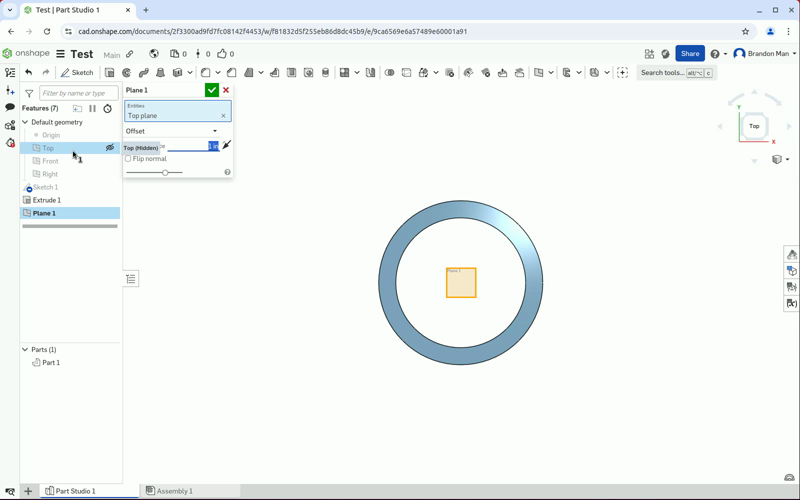
text(23.108)
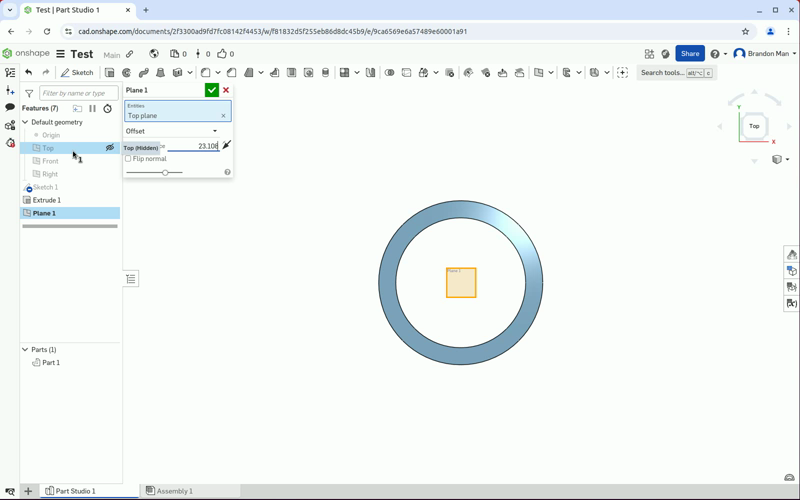
key(enter, 2)
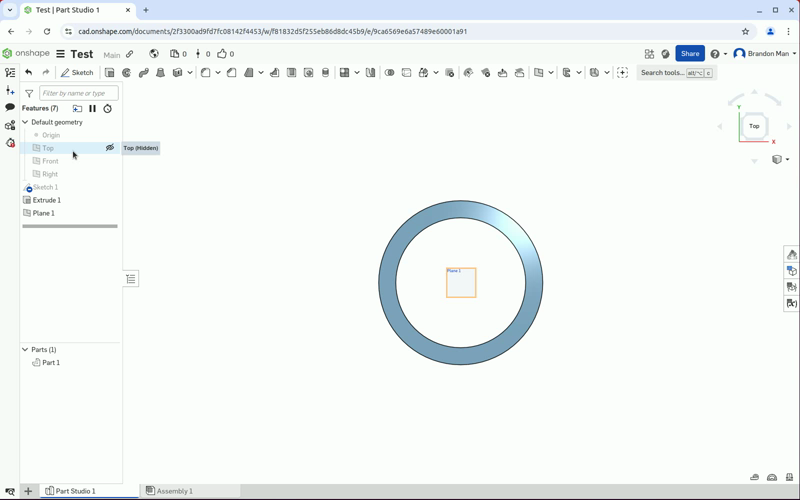
key(shift+s)
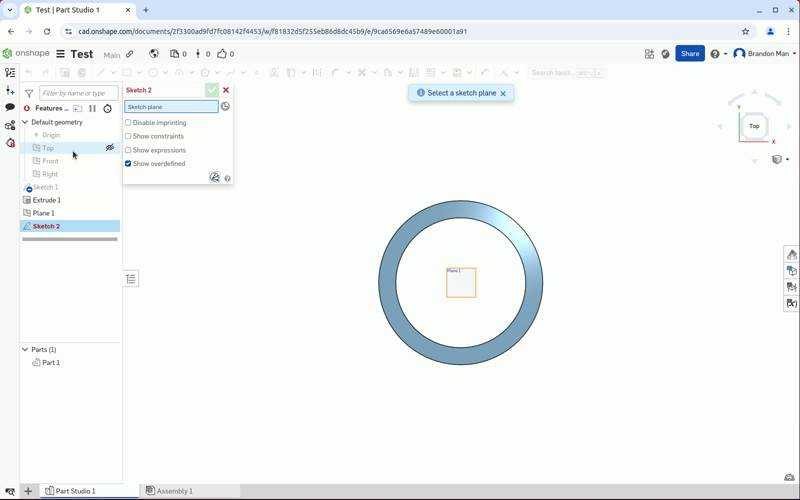
mouse_move(73, 215)
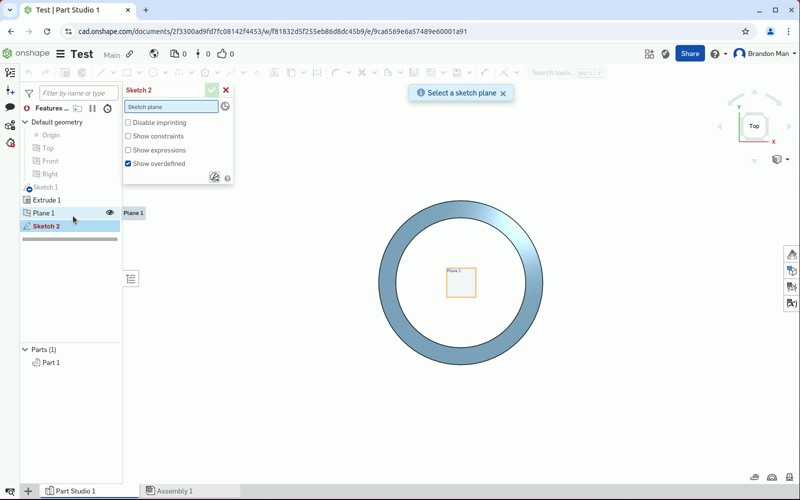
click(73, 215)
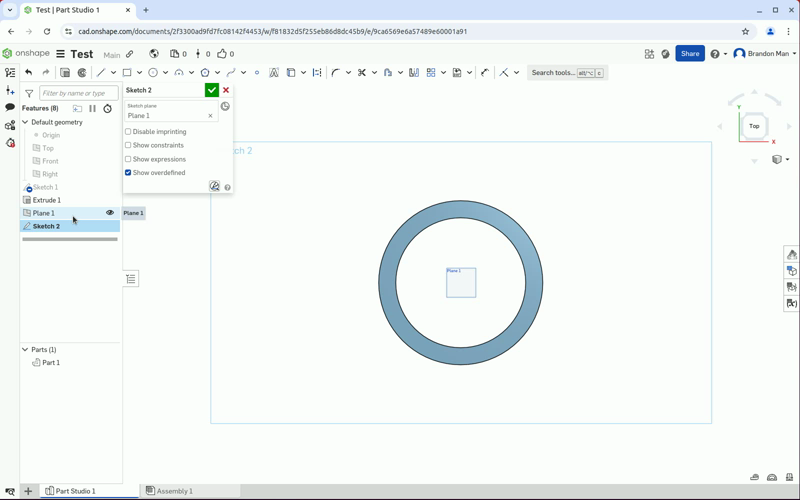
mouse_move(73, 352)
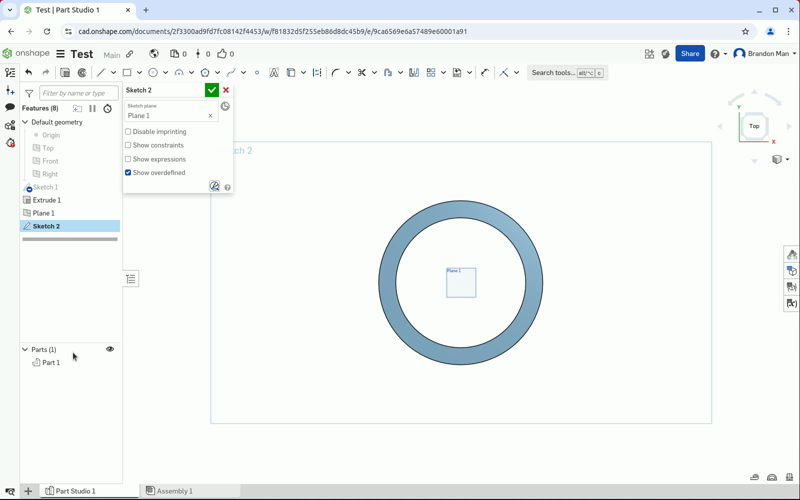
key(y)
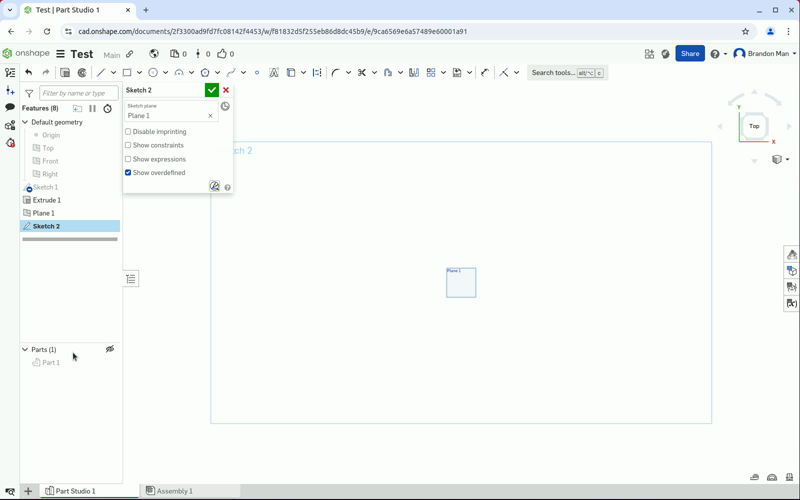
key(a)
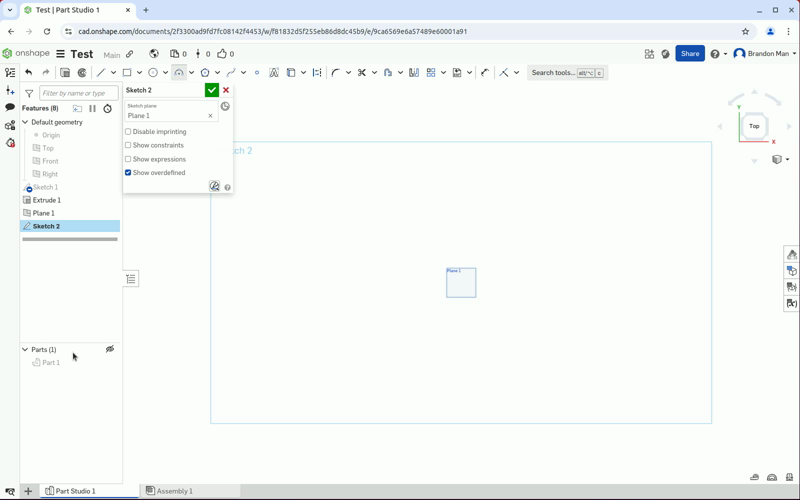
key_down(shift)
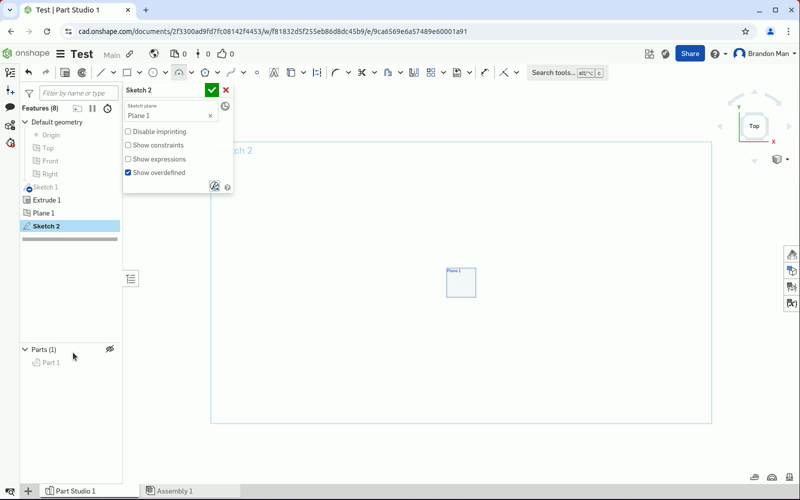
mouse_move(457, 200)
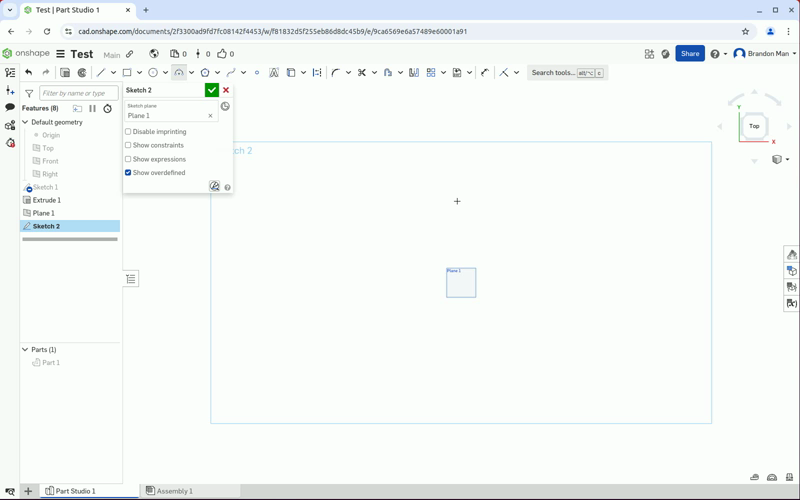
click(457, 200)
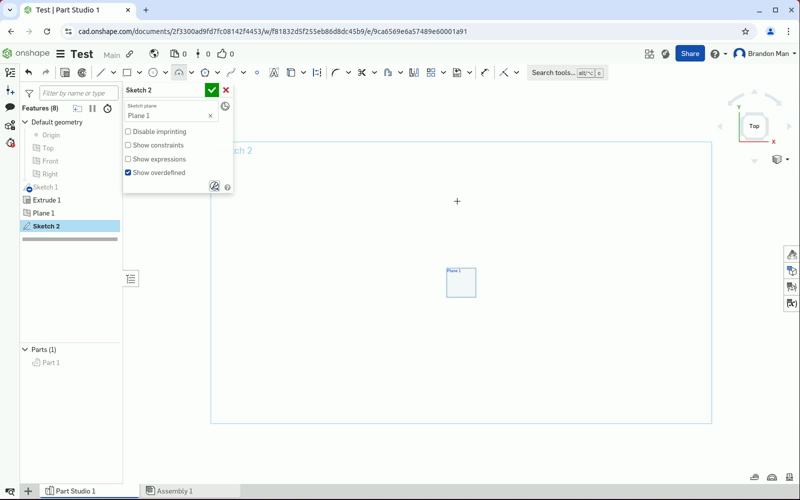
key_up(shift)
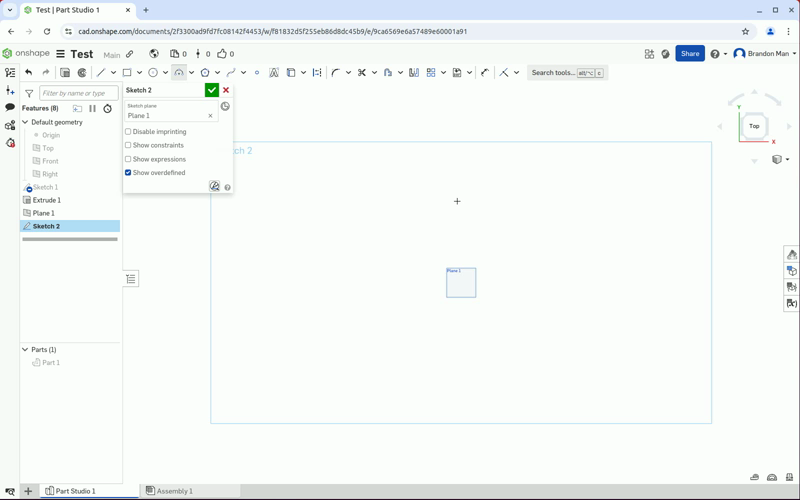
key_down(shift)
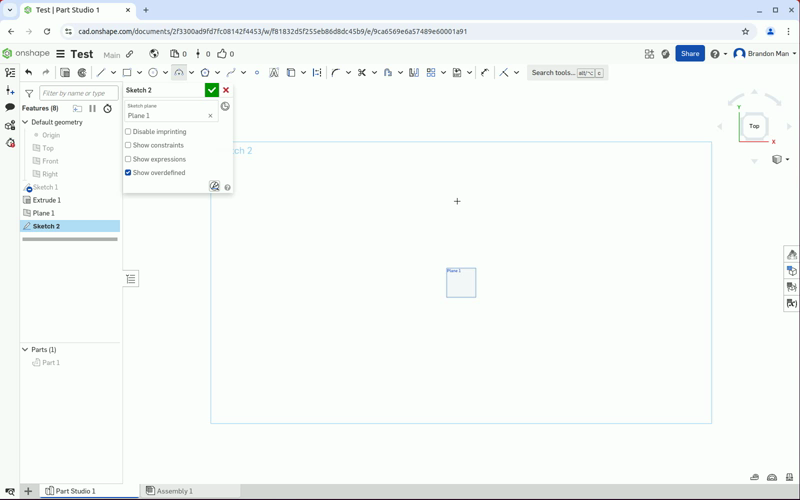
mouse_move(465, 200)
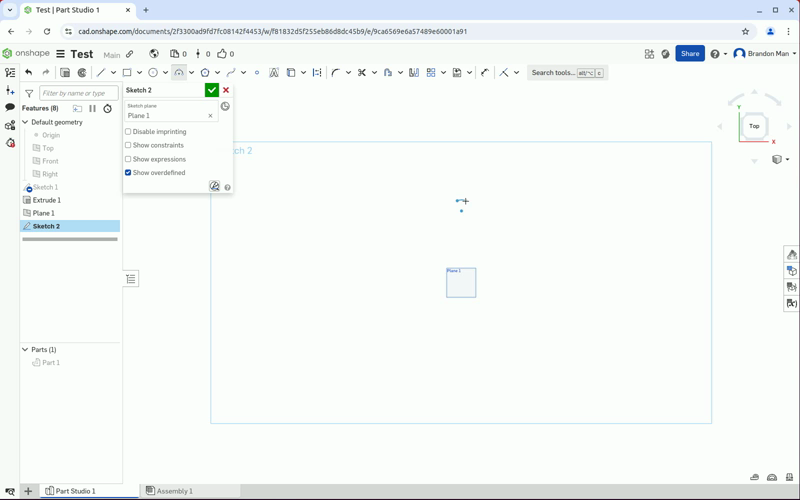
click(465, 200)
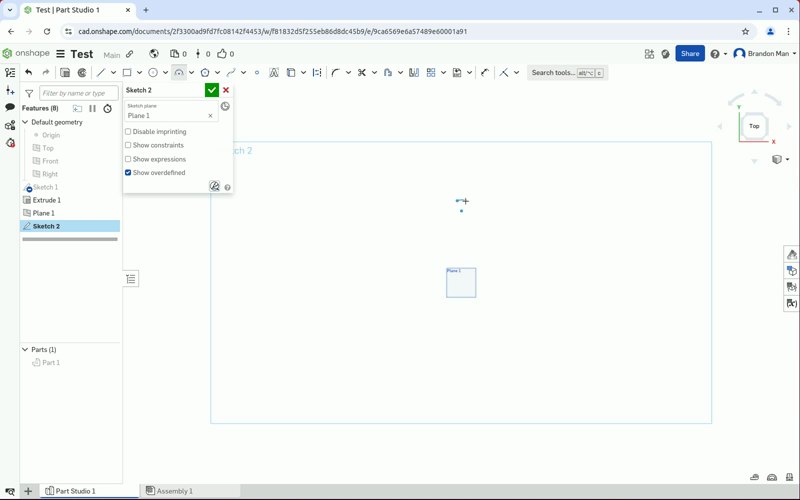
mouse_move(461, 200)
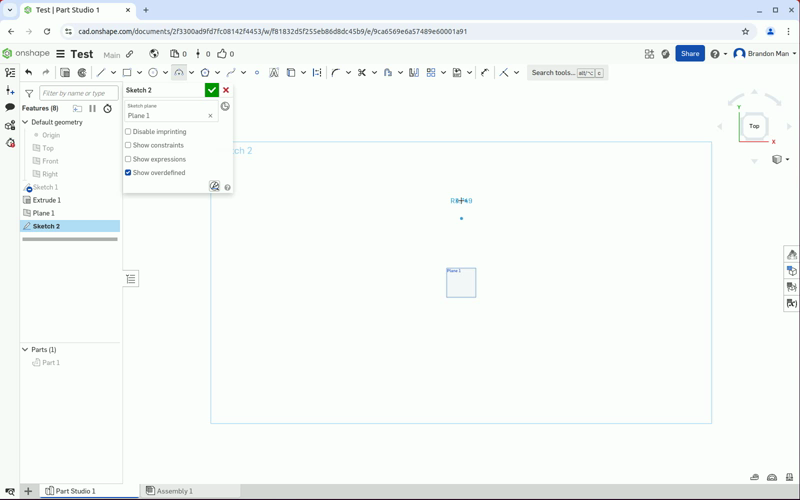
click(461, 200)
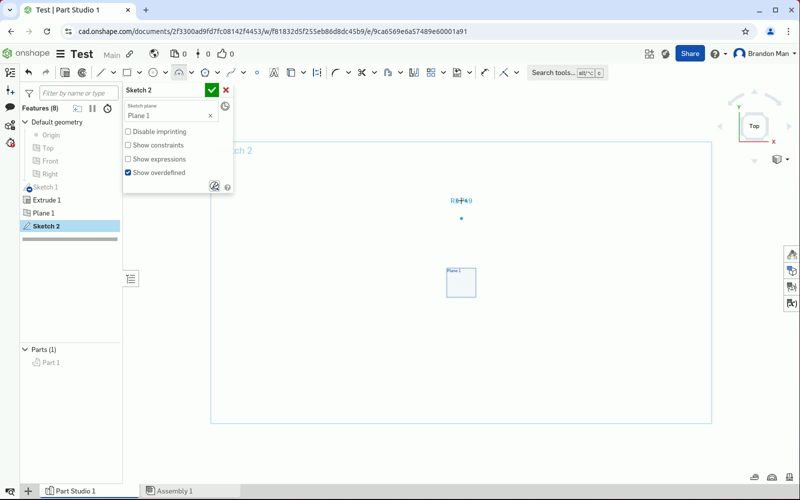
key_up(shift)
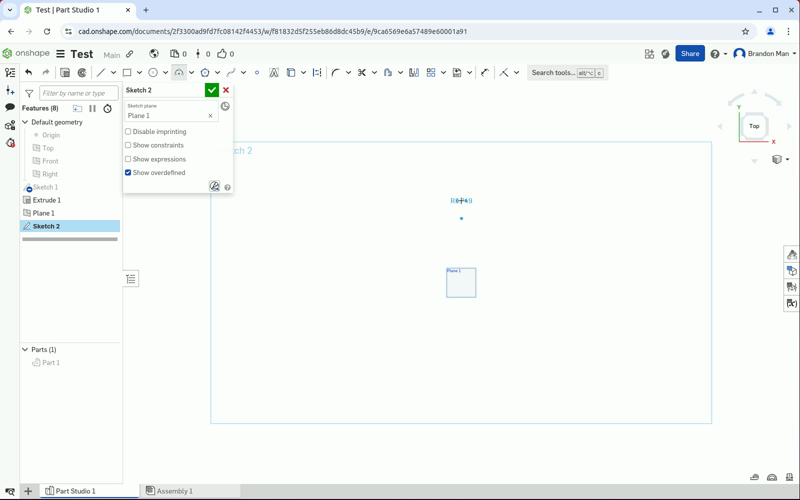
key(esc)
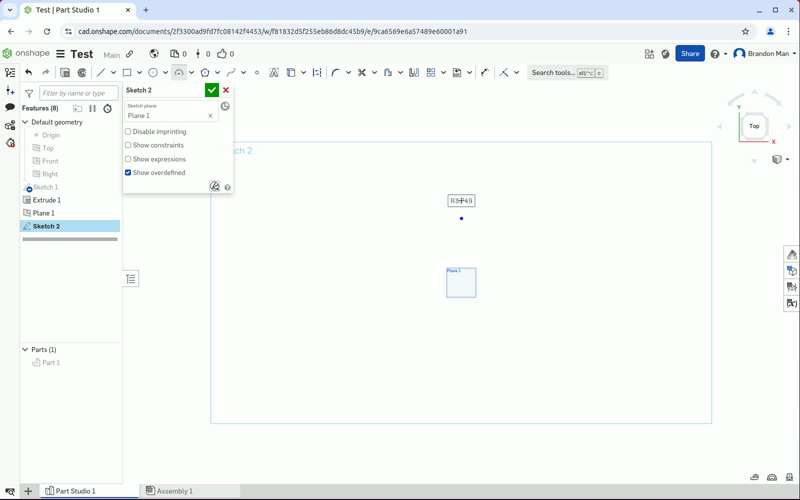
key(l)
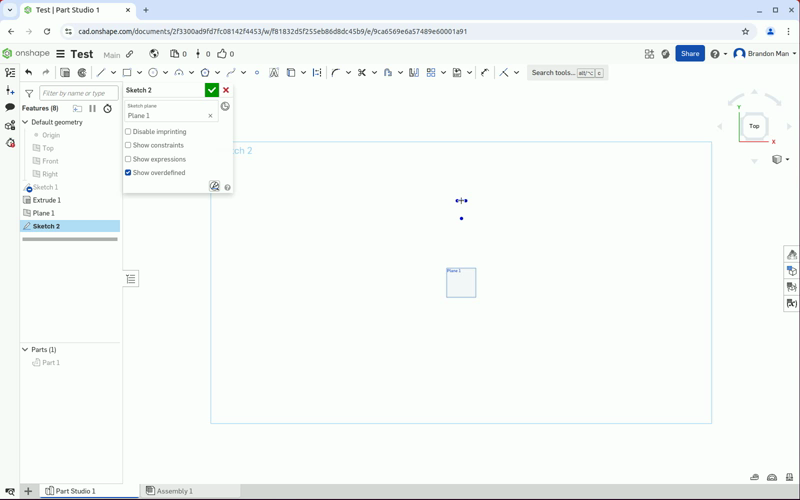
mouse_move(465, 200)
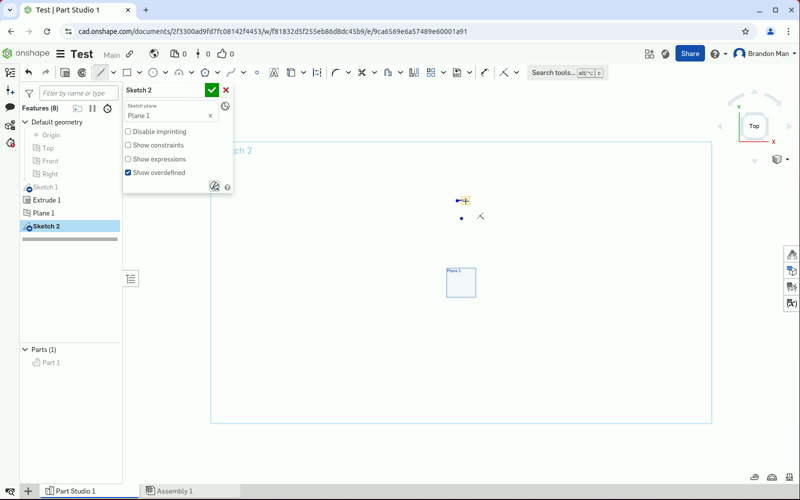
scroll(6)
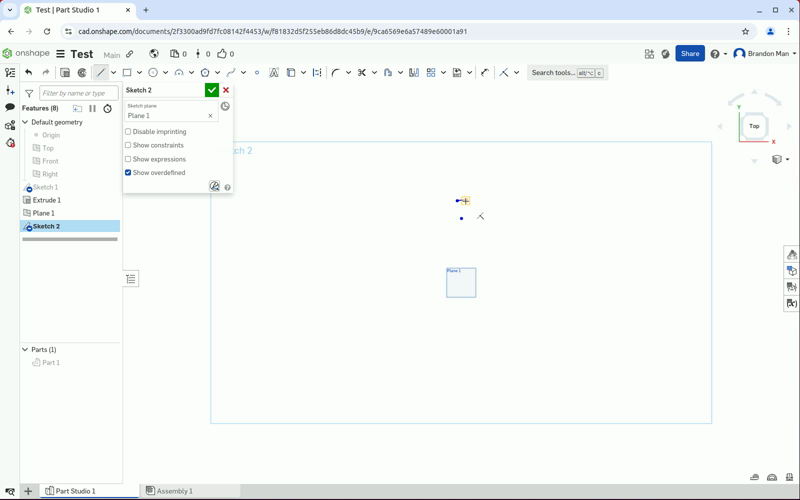
scroll(6)
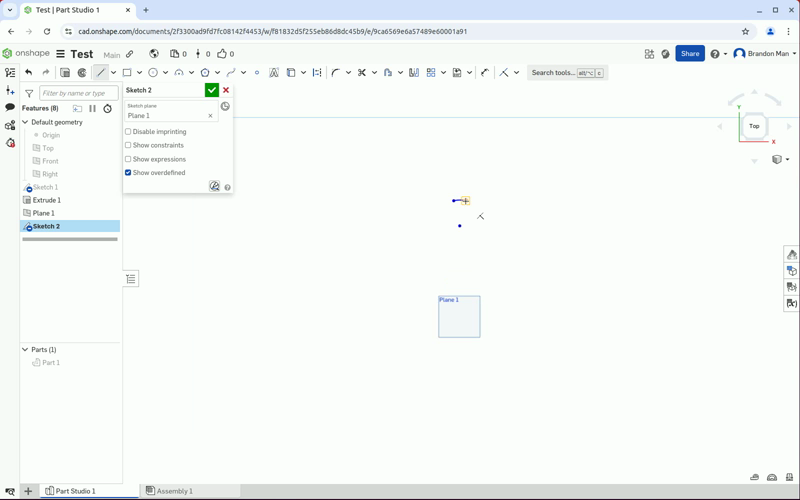
scroll(6)
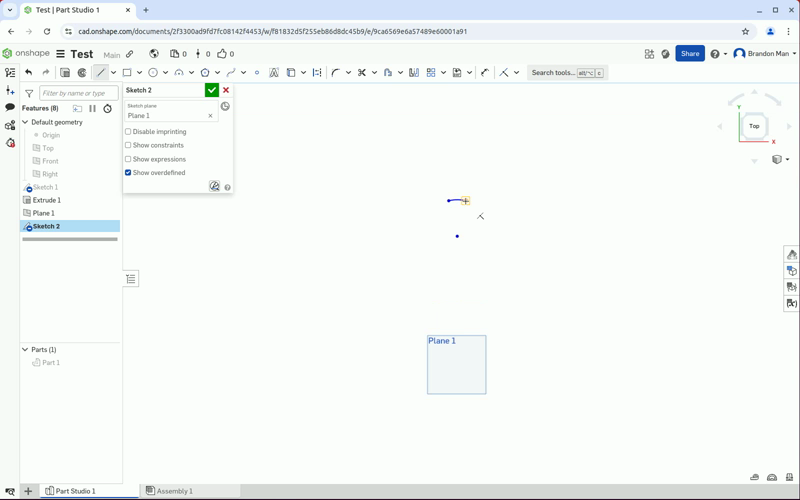
scroll(6)
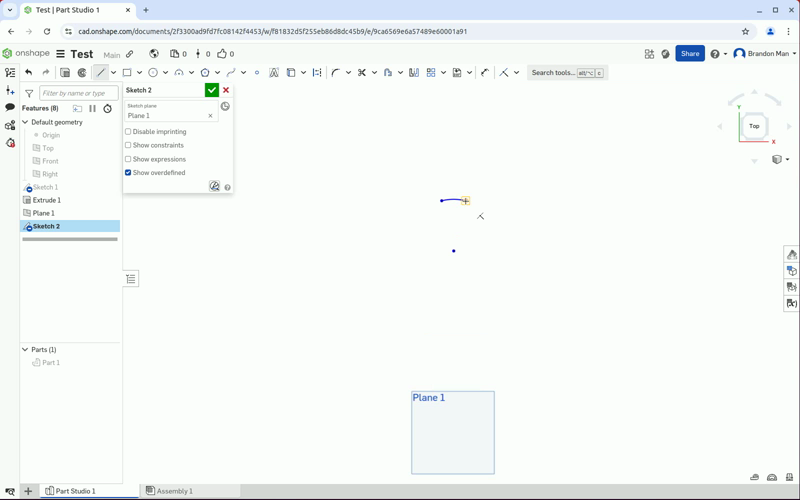
scroll(6)
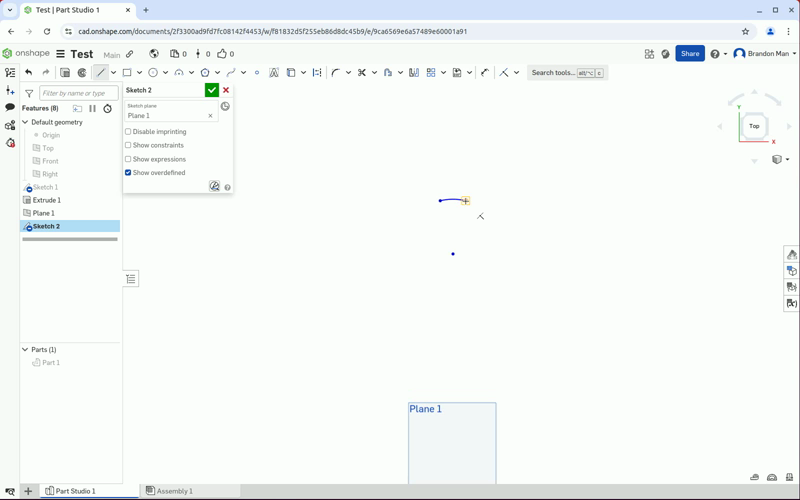
scroll(6)
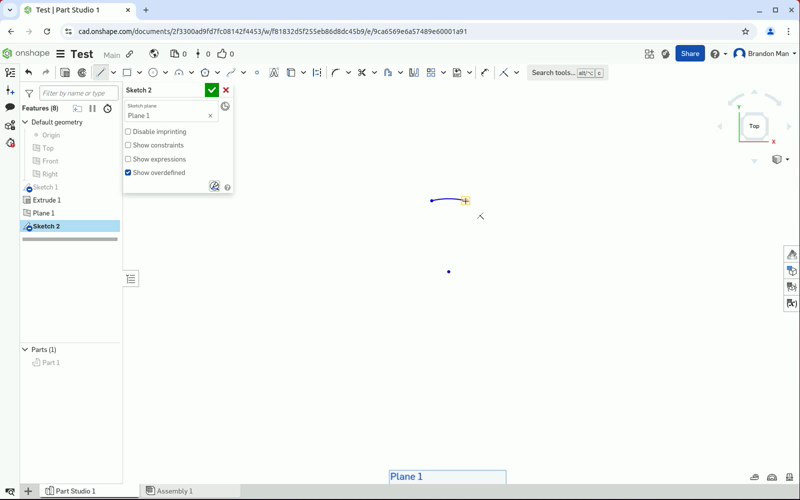
scroll(6)
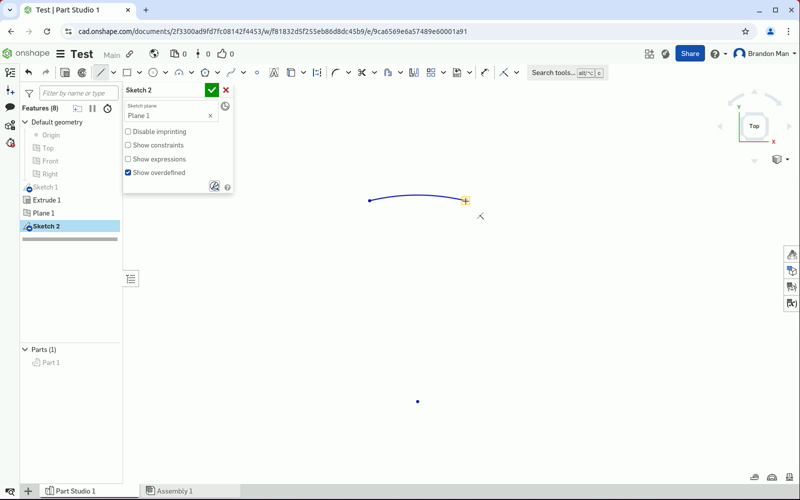
click(465, 200)
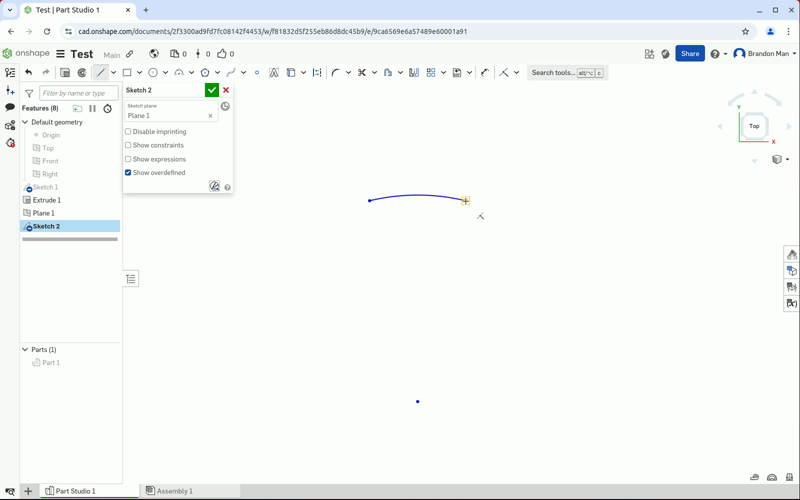
scroll(-6)
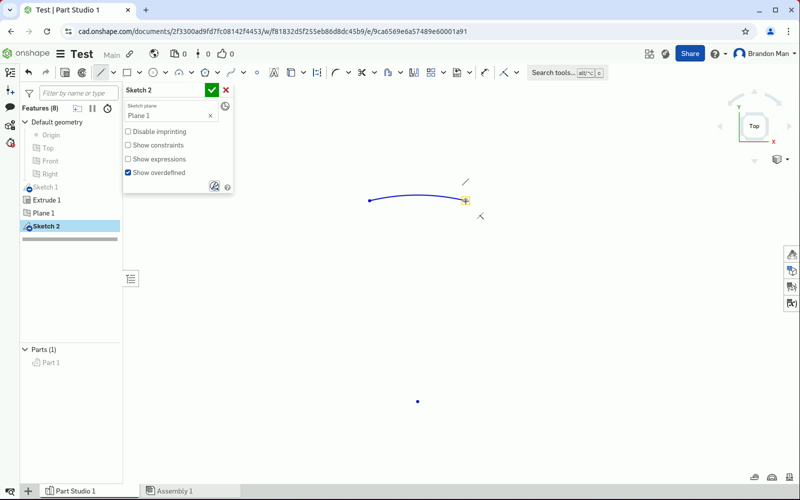
scroll(-6)
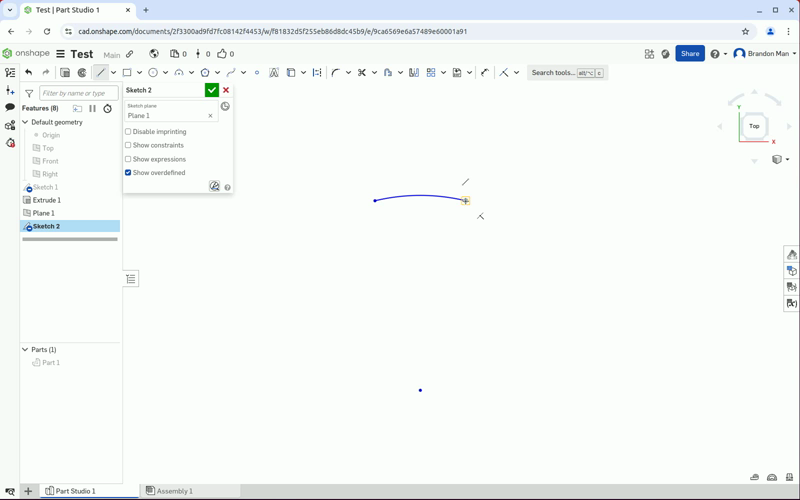
scroll(-6)
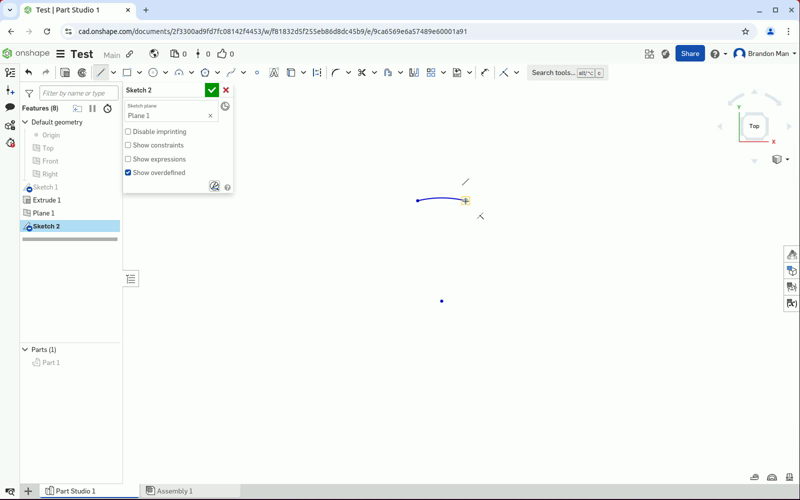
scroll(-6)
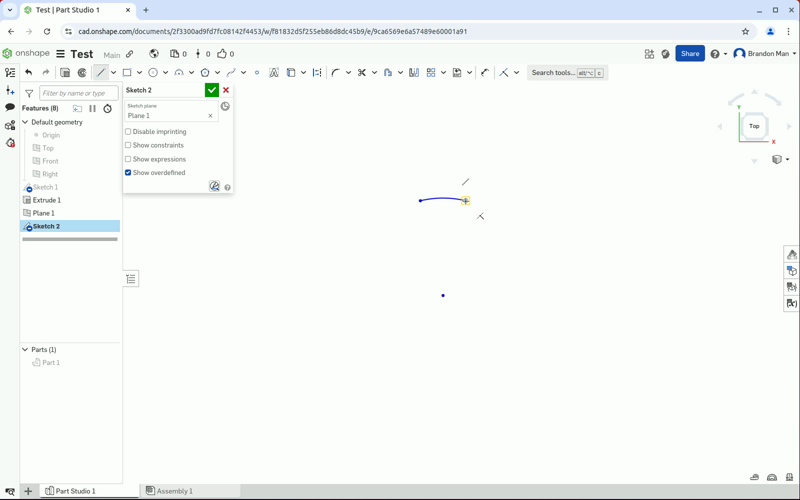
scroll(-6)
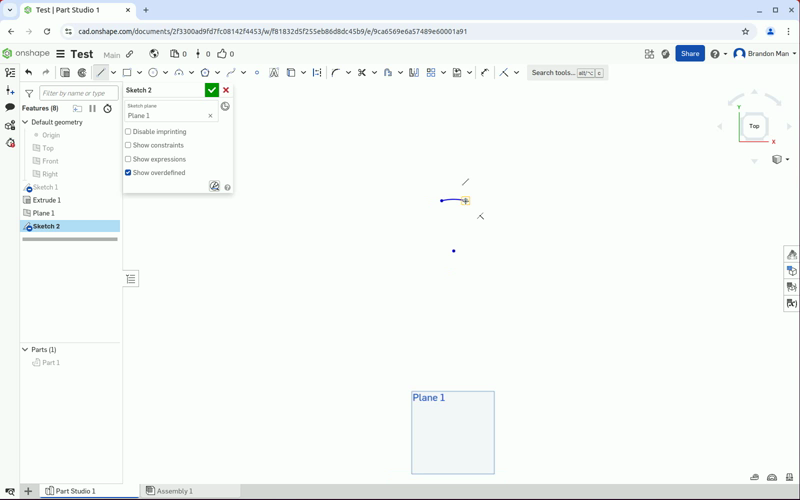
scroll(-6)
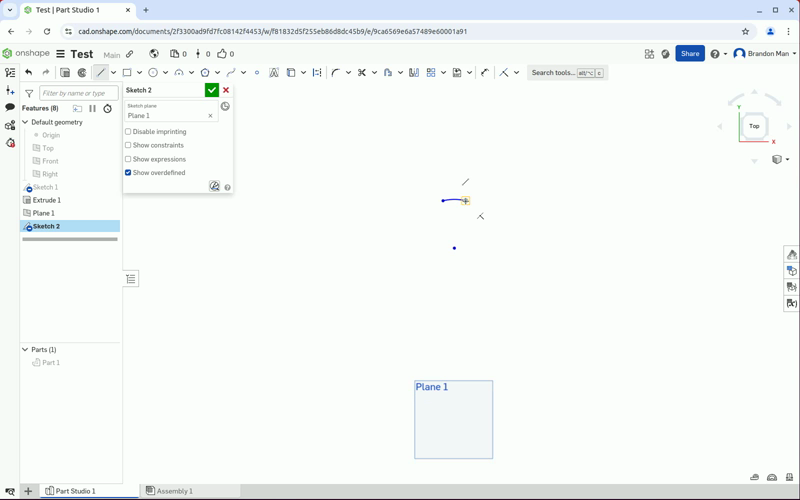
scroll(-6)
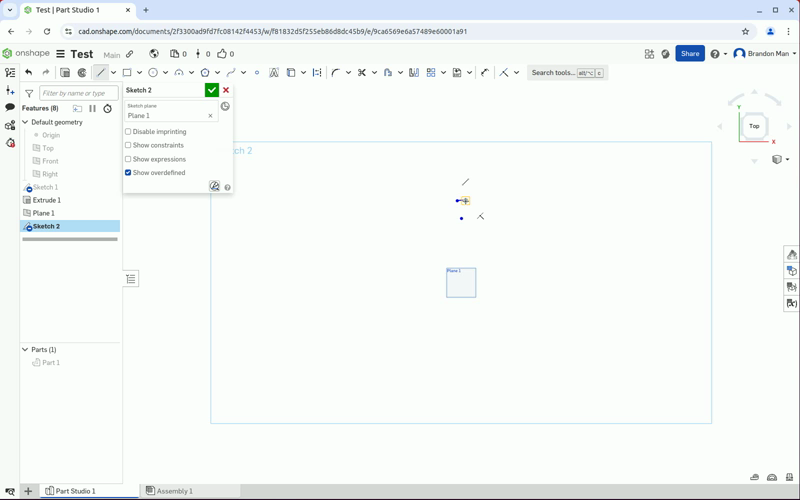
key_down(shift)
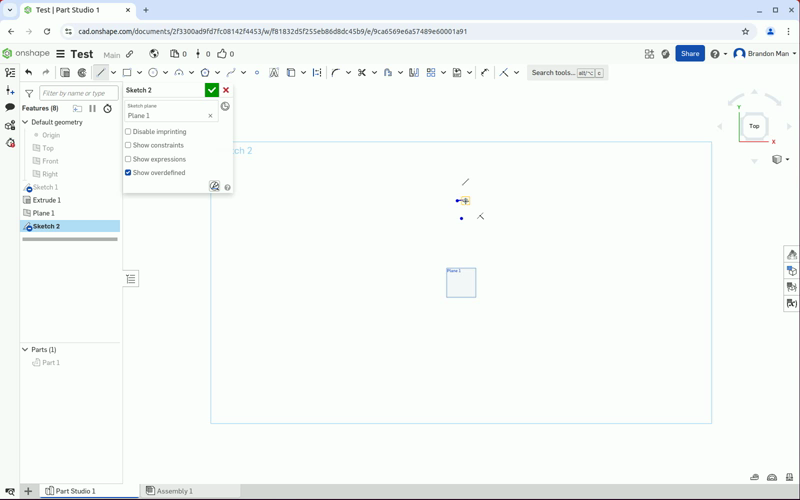
mouse_move(495, 200)
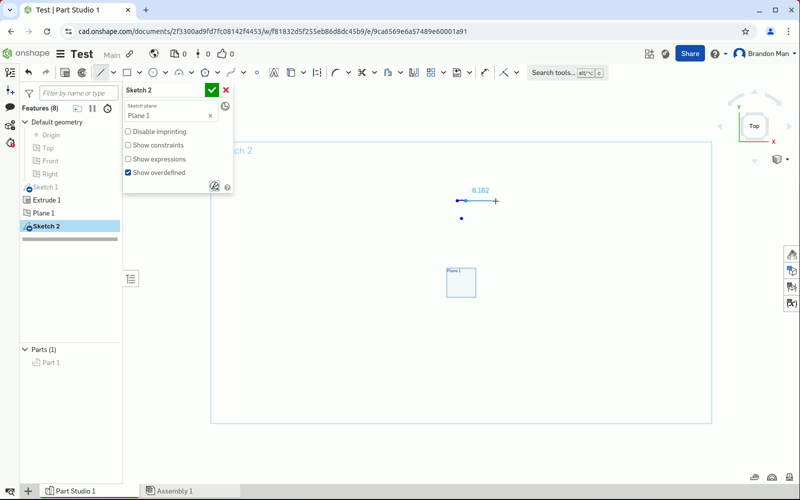
mouse_move(465, 189)
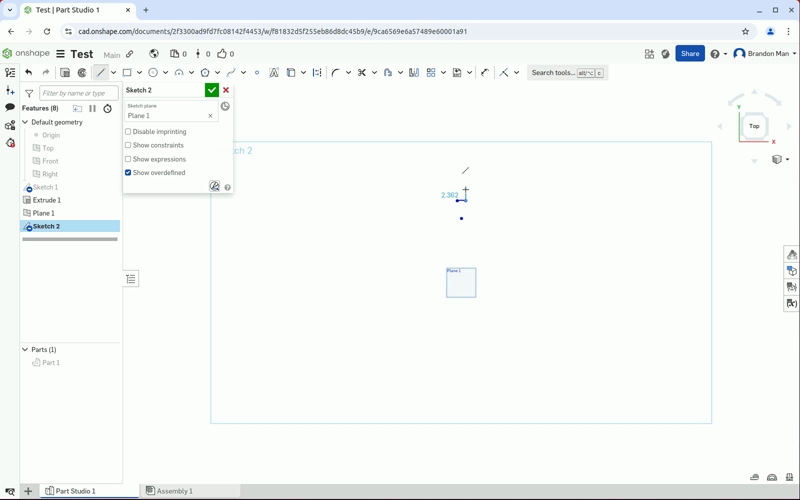
click(465, 189)
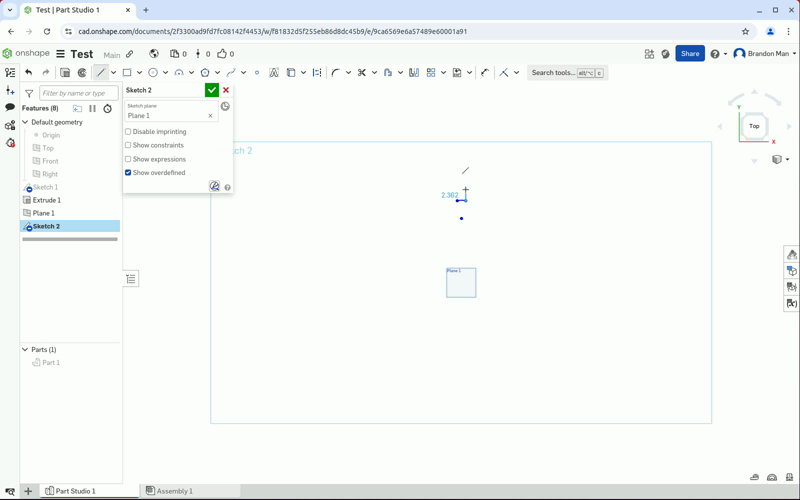
key_up(shift)
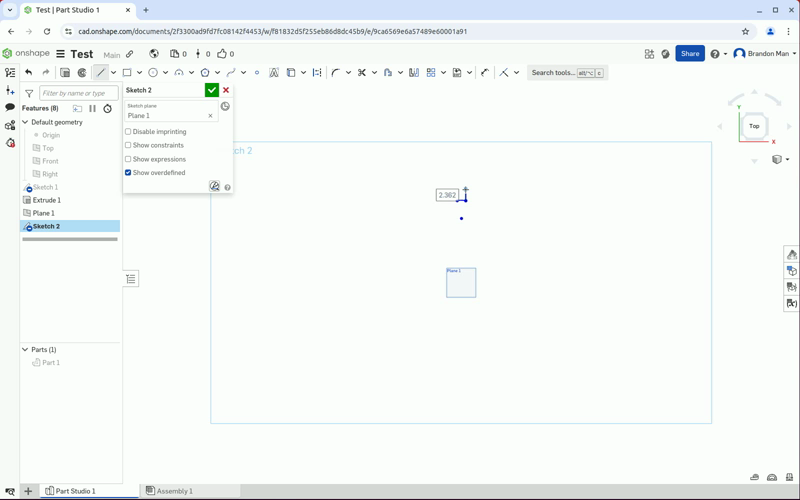
key_down(shift)
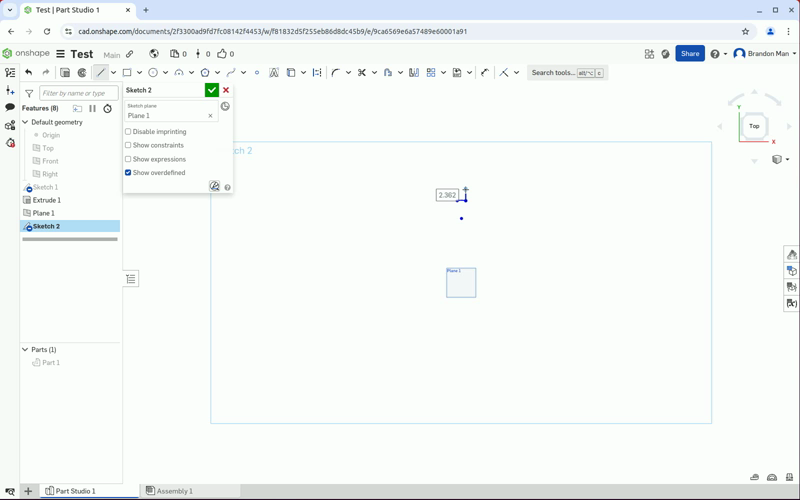
mouse_move(495, 189)
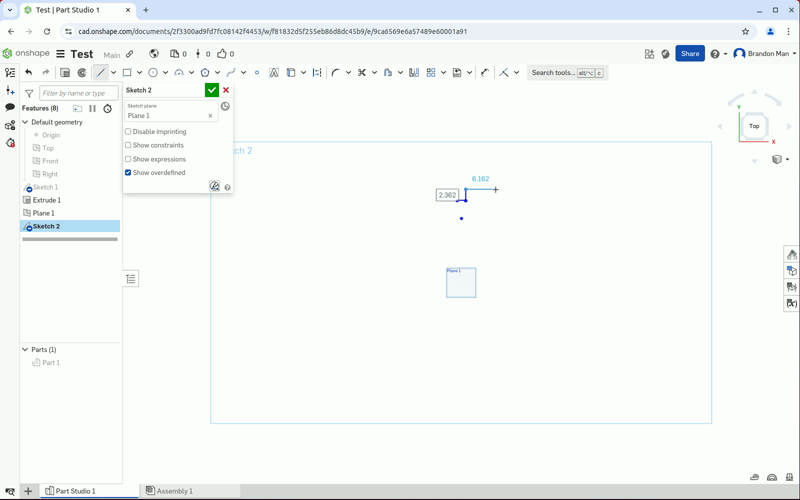
mouse_move(457, 189)
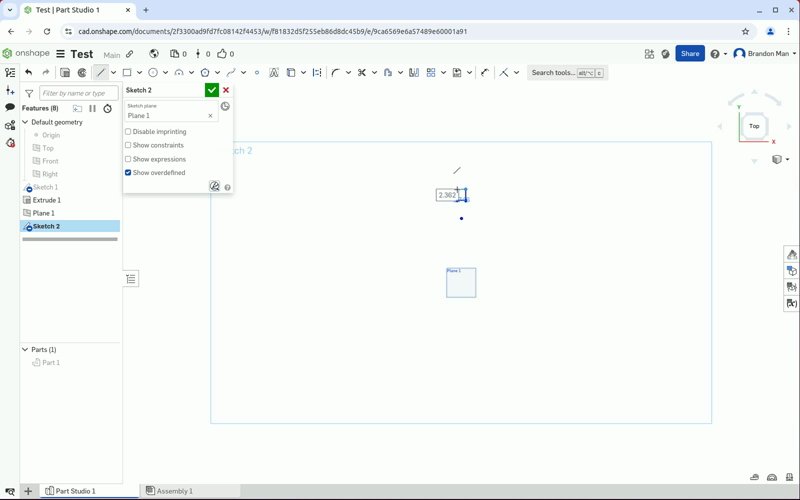
click(457, 189)
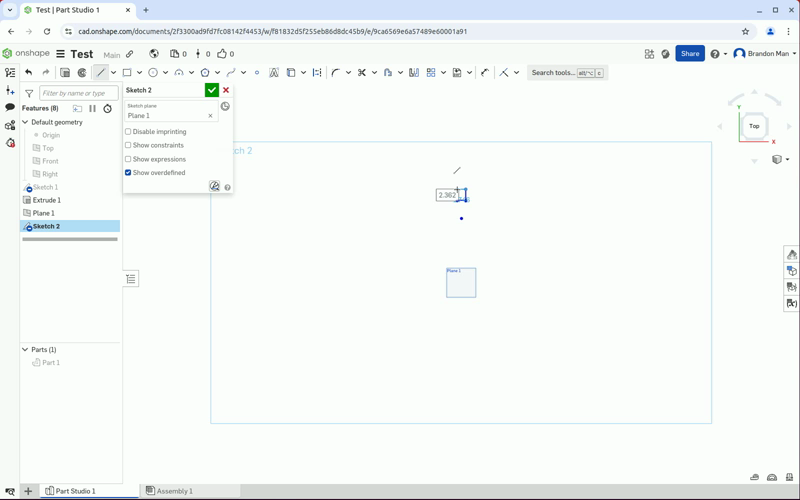
key_up(shift)
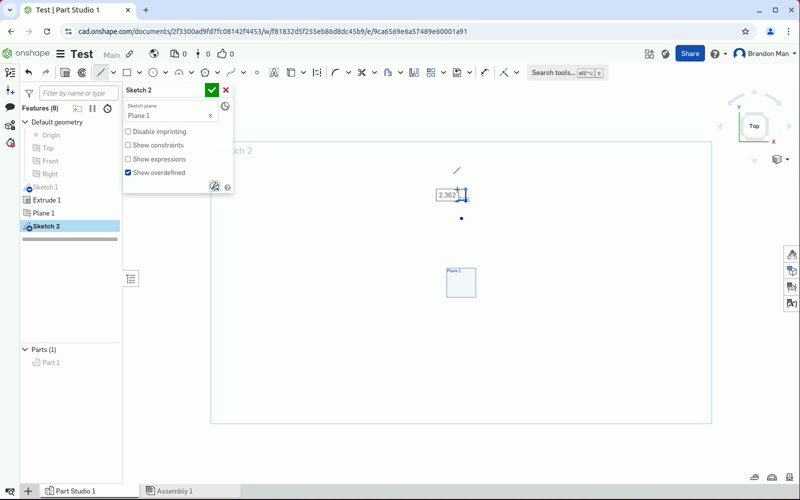
mouse_move(487, 189)
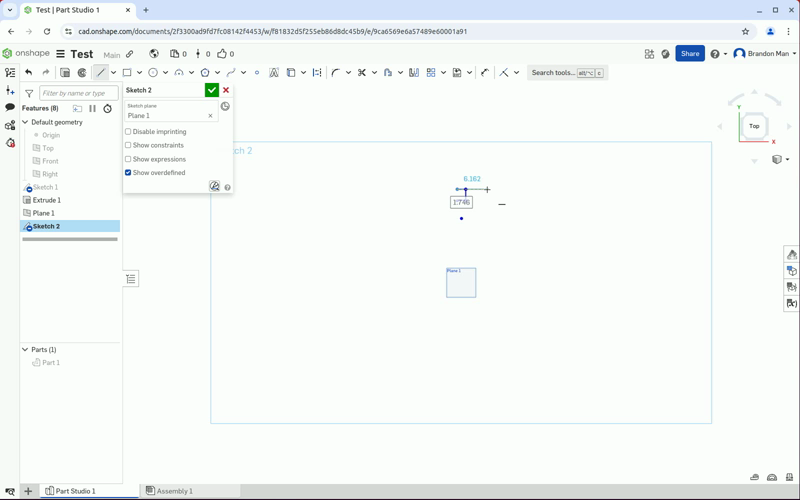
key_down(shift)
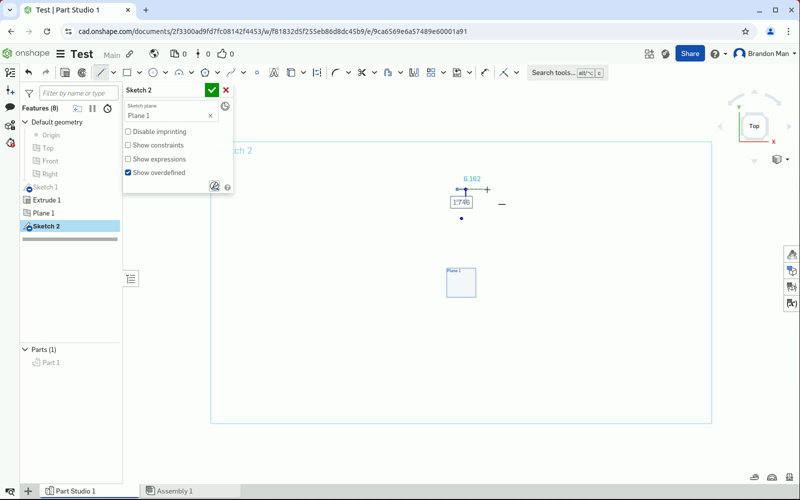
mouse_move(457, 200)
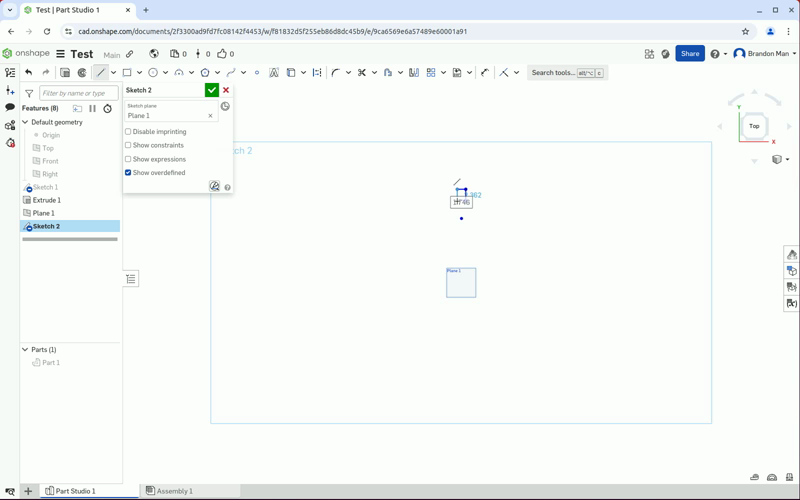
scroll(6)
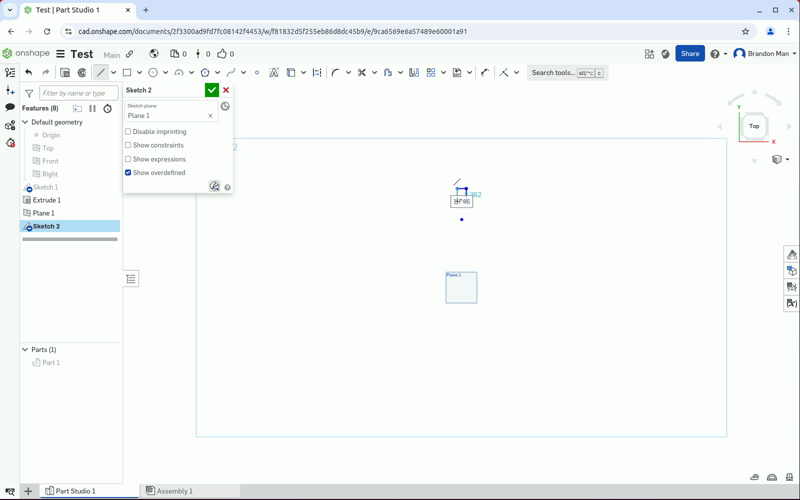
scroll(6)
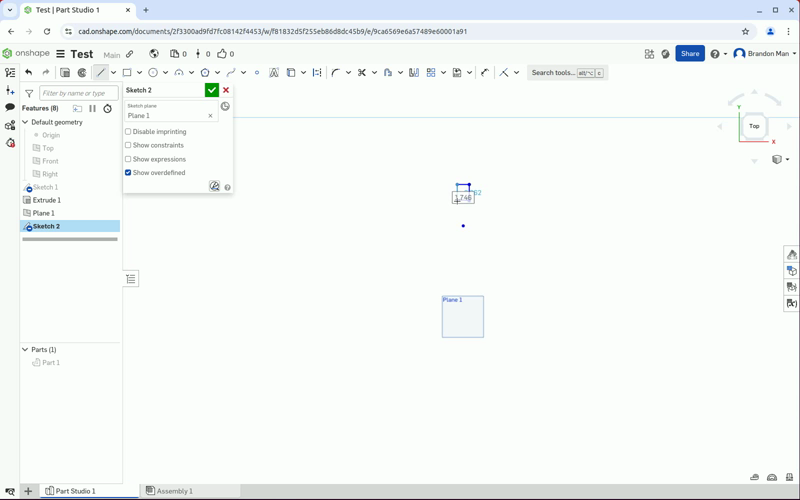
scroll(6)
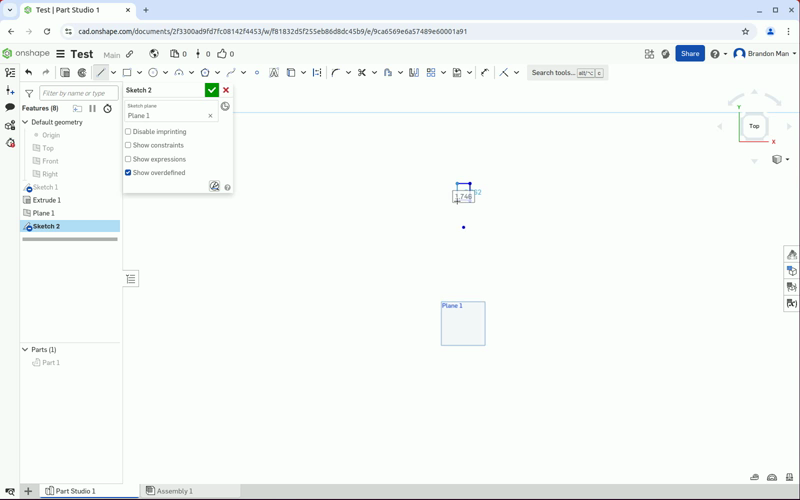
scroll(6)
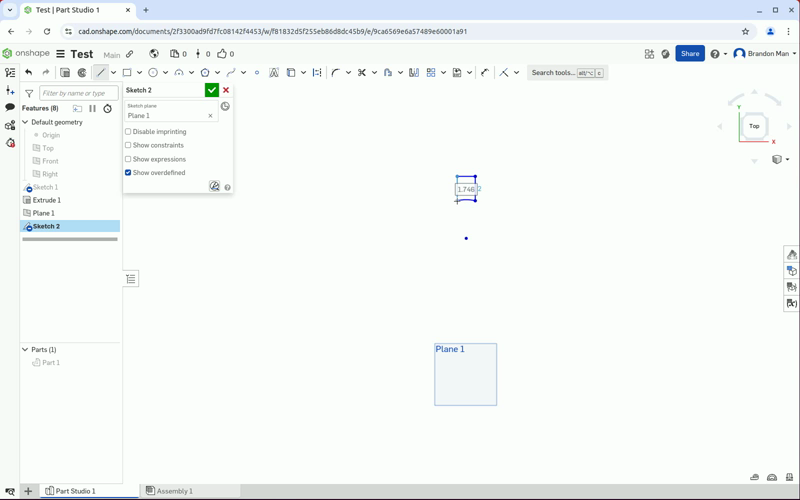
scroll(6)
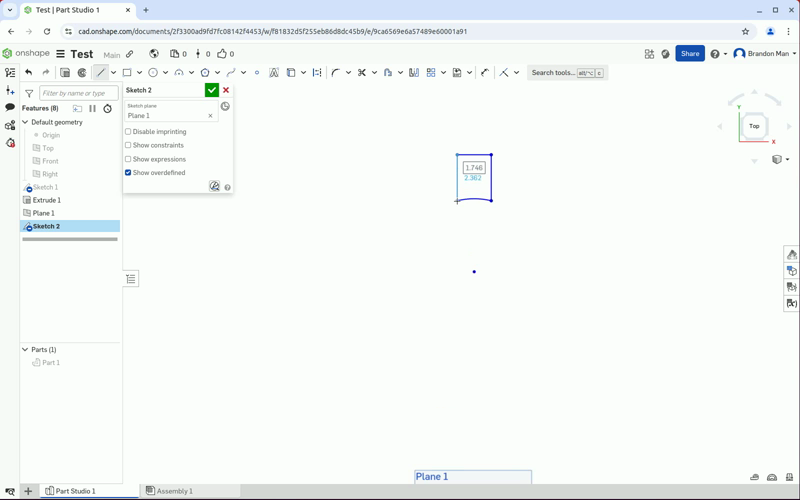
scroll(6)
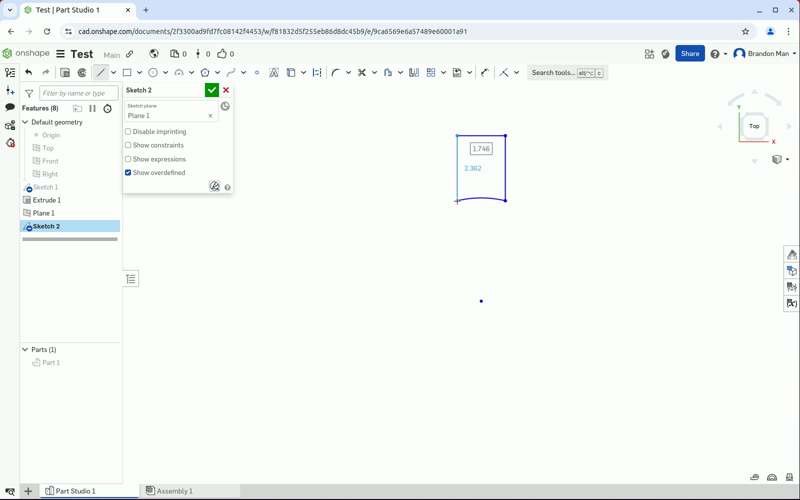
scroll(6)
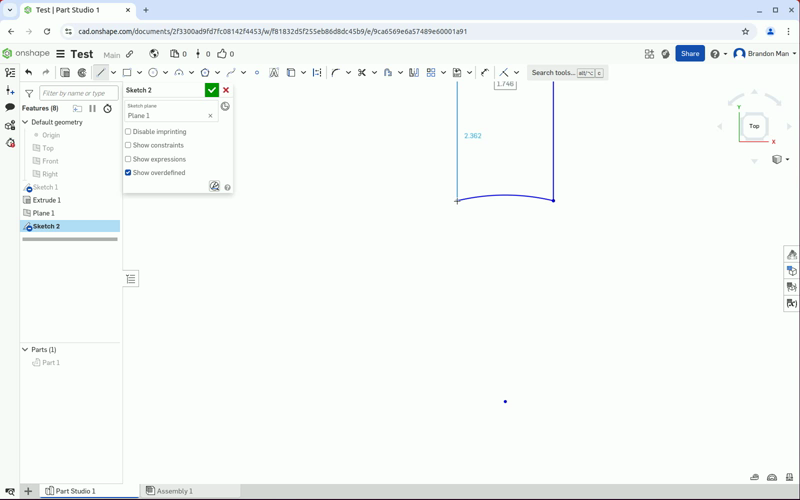
key_up(shift)
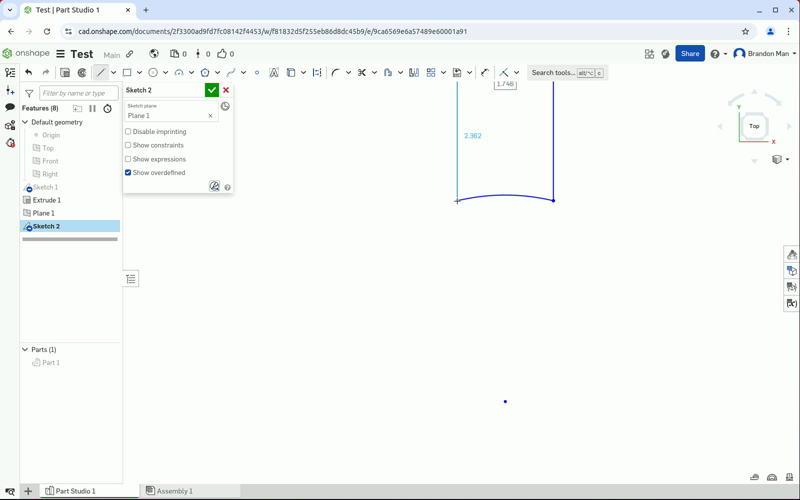
click(457, 200)
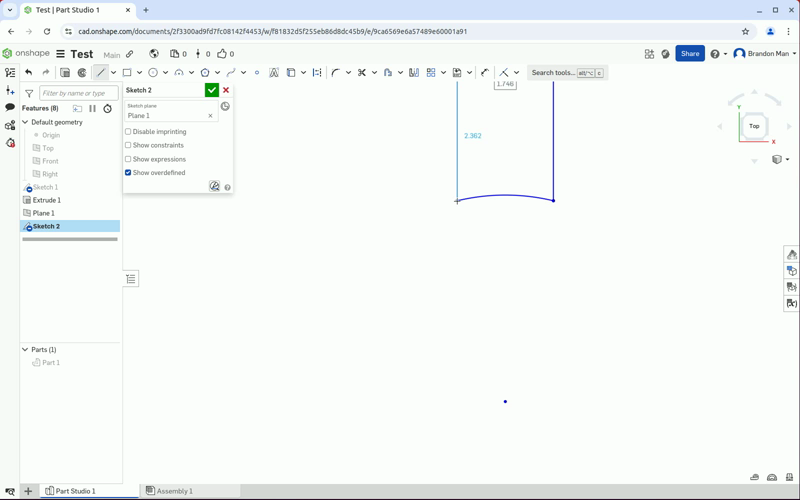
scroll(-6)
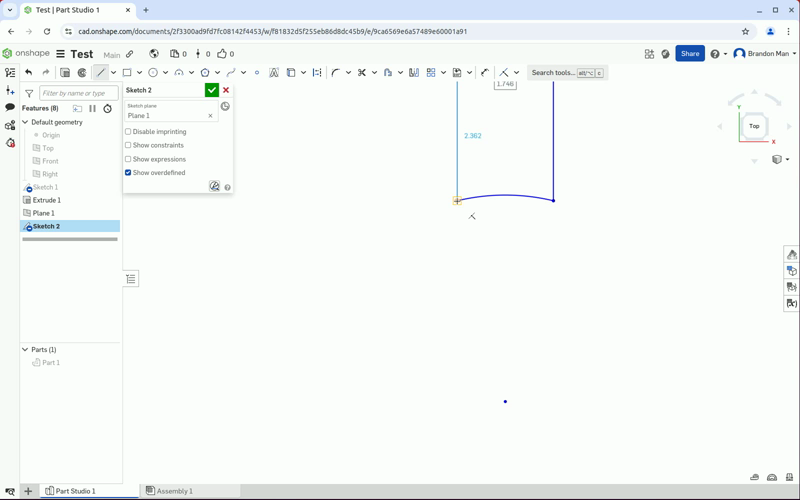
scroll(-6)
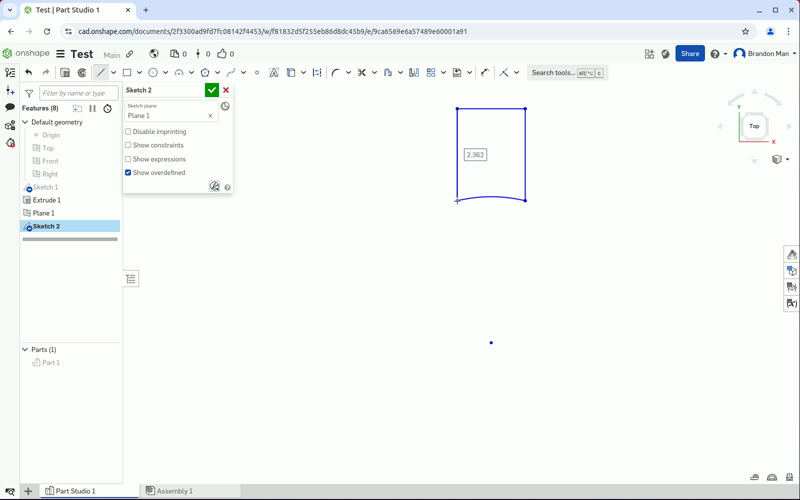
scroll(-6)
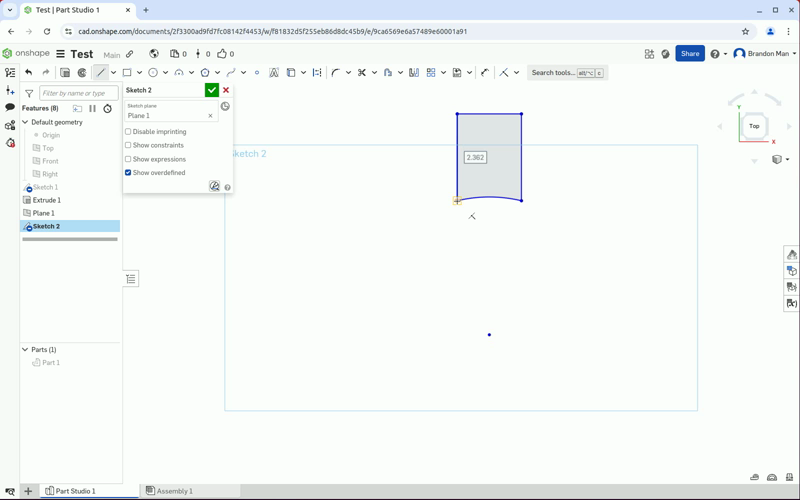
scroll(-6)
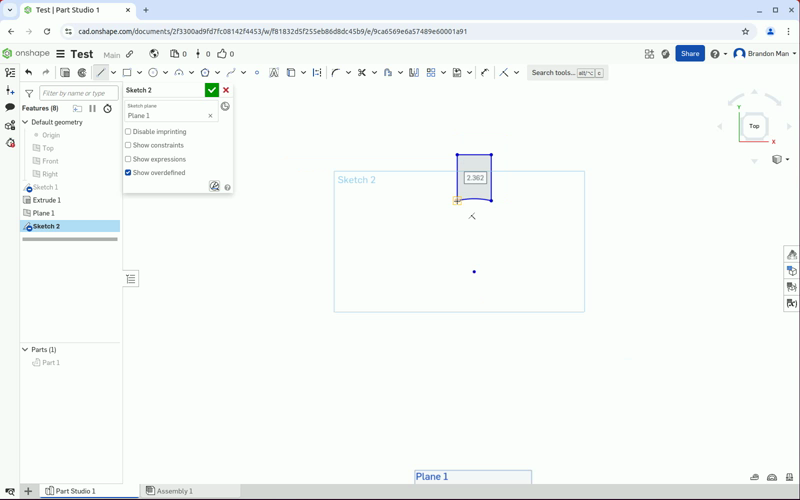
scroll(-6)
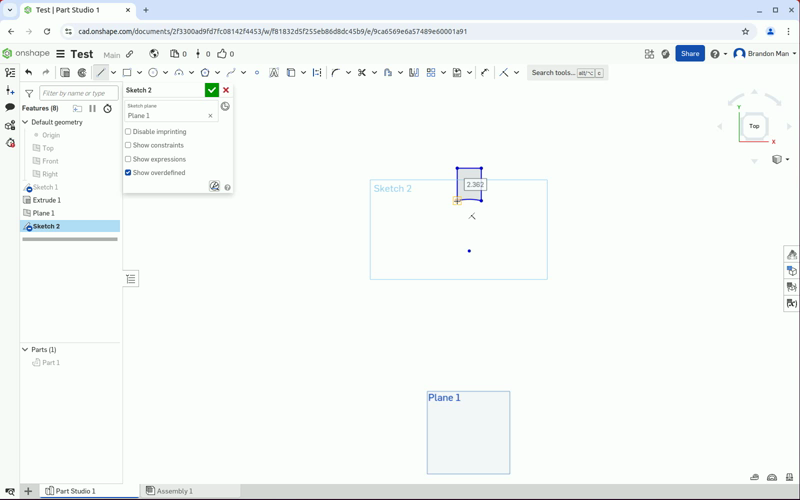
scroll(-6)
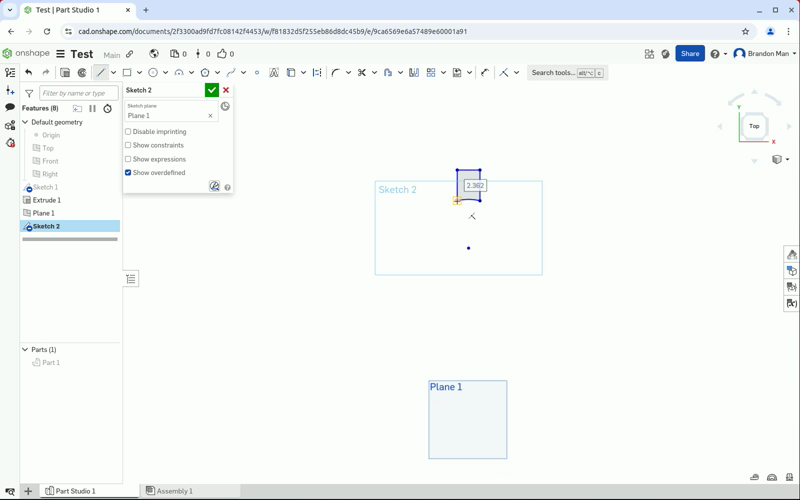
scroll(-6)
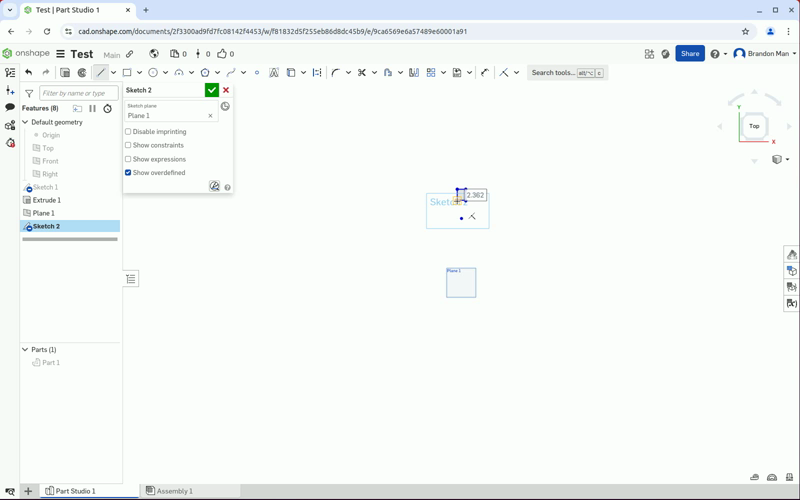
key(esc)
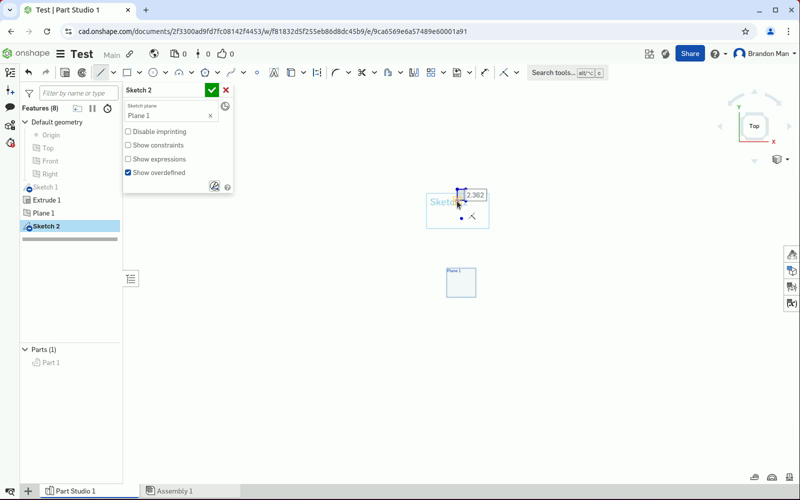
mouse_move(460, 199)
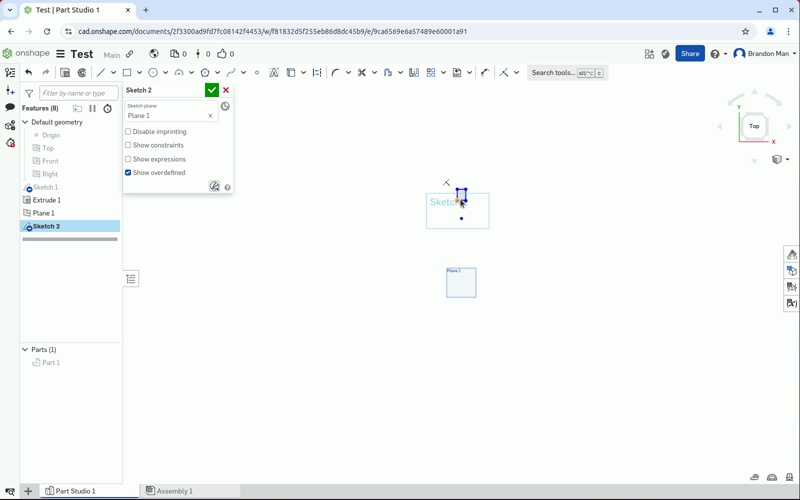
scroll(6)
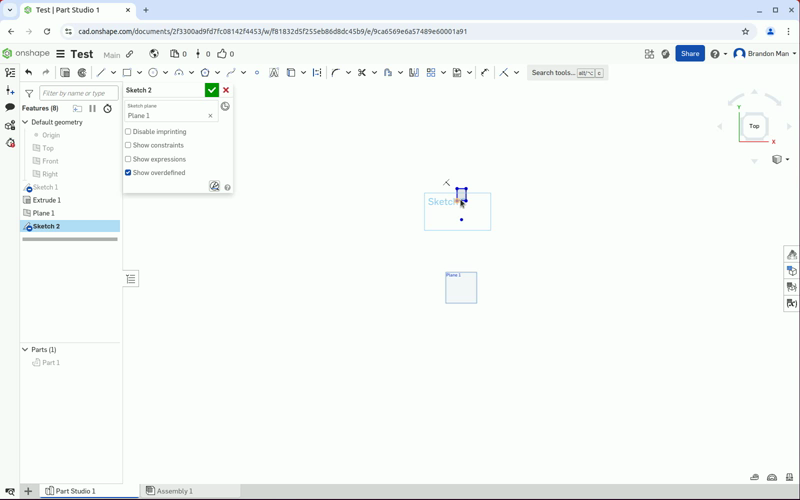
scroll(6)
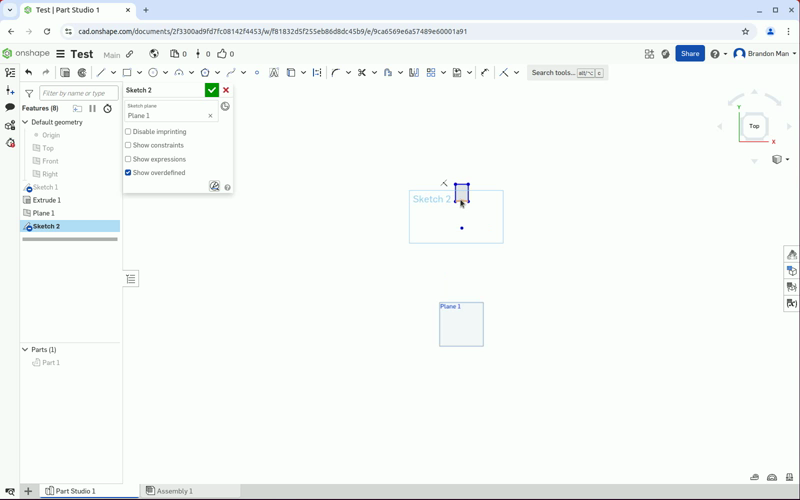
scroll(6)
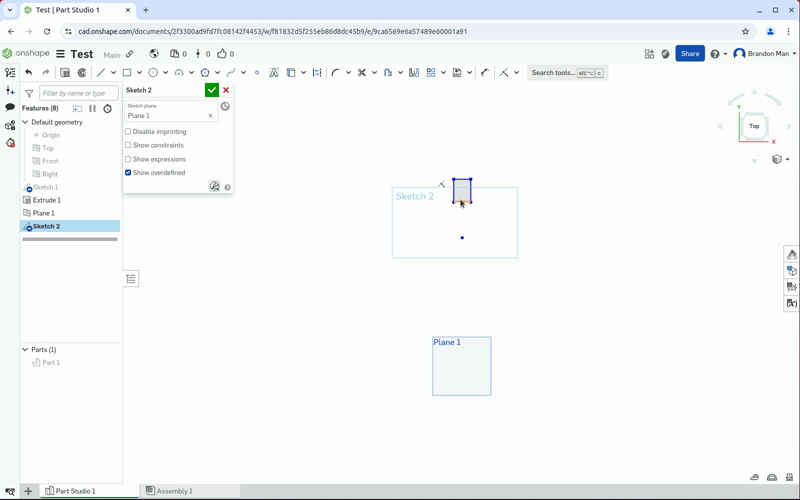
scroll(6)
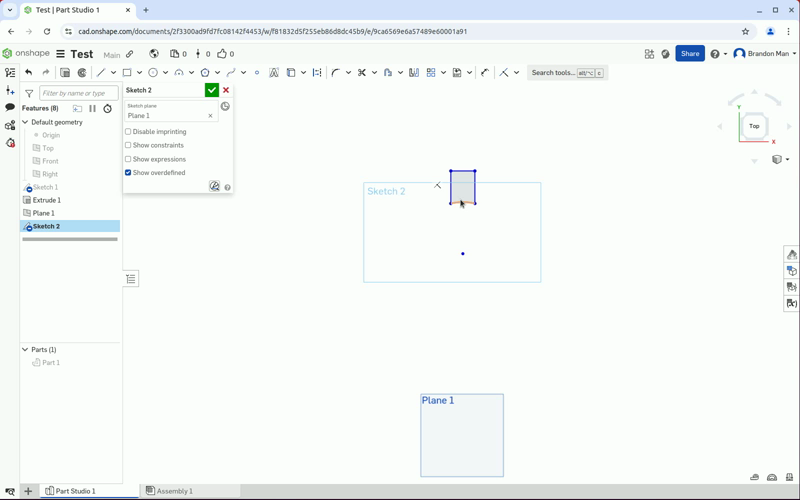
scroll(6)
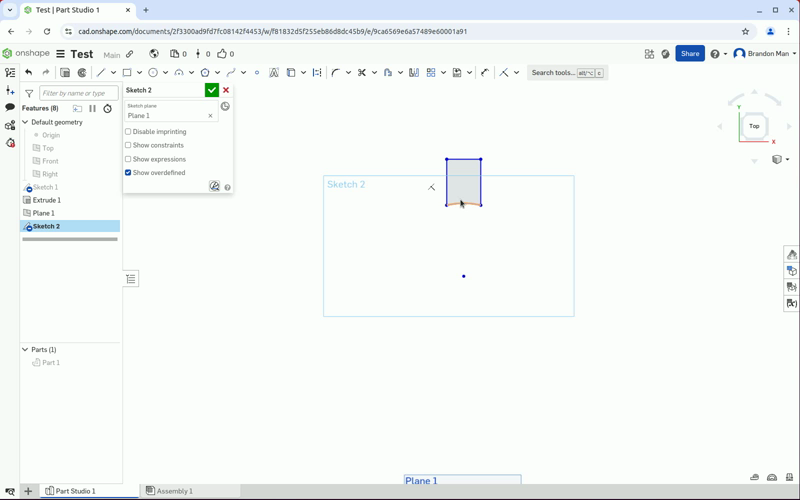
scroll(6)
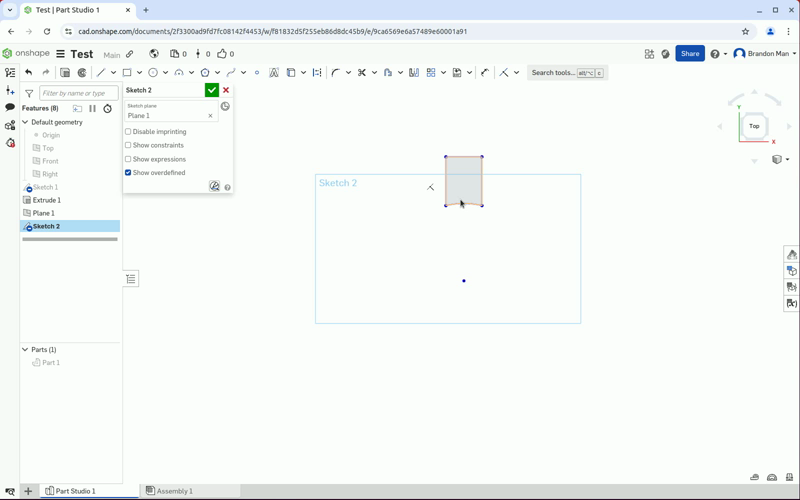
scroll(6)
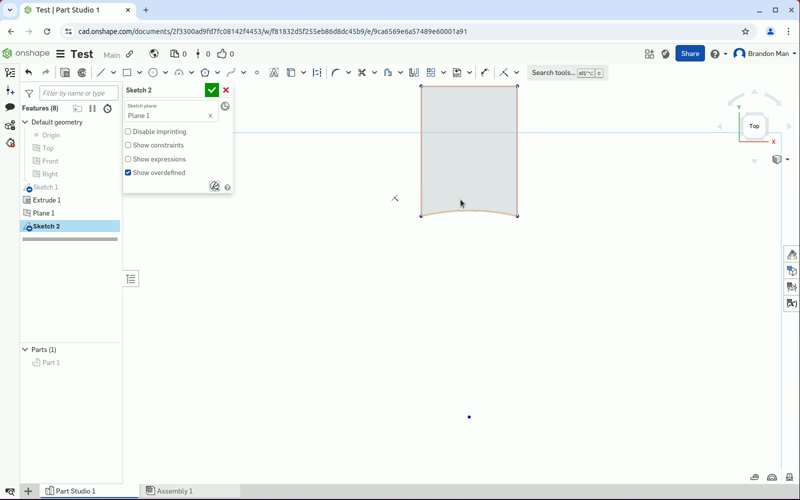
click(460, 199)
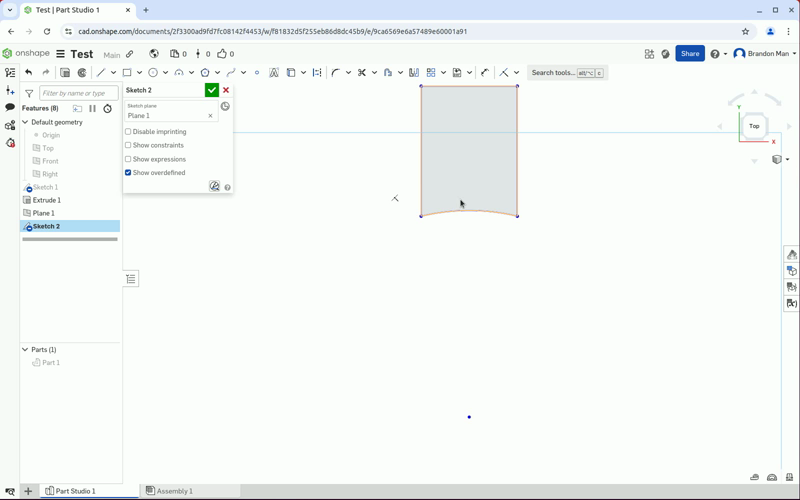
scroll(-6)
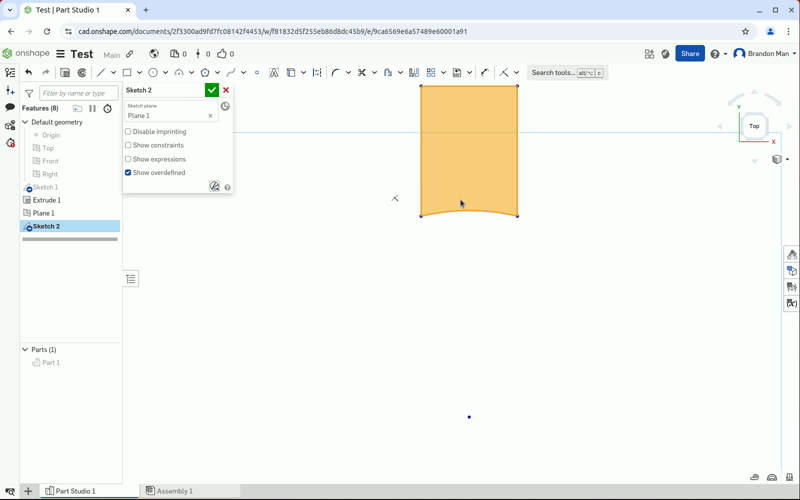
scroll(-6)
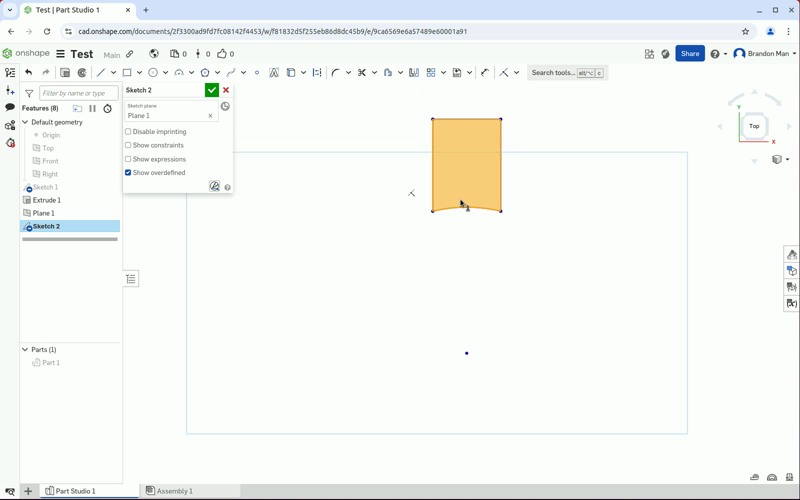
scroll(-6)
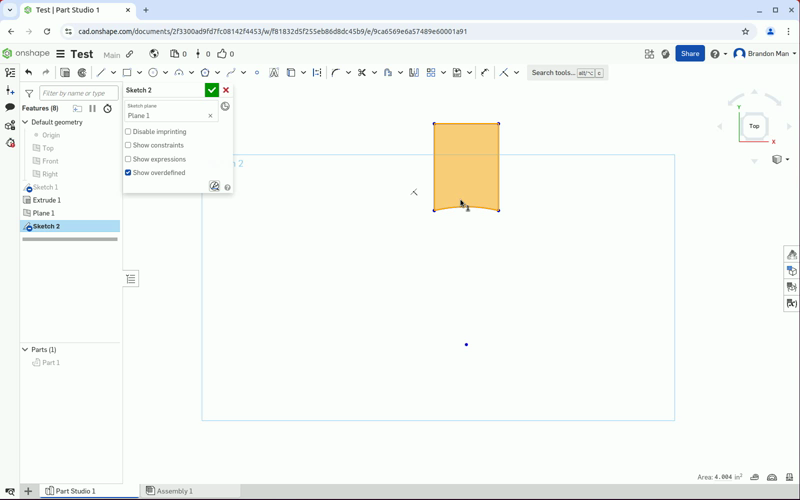
scroll(-6)
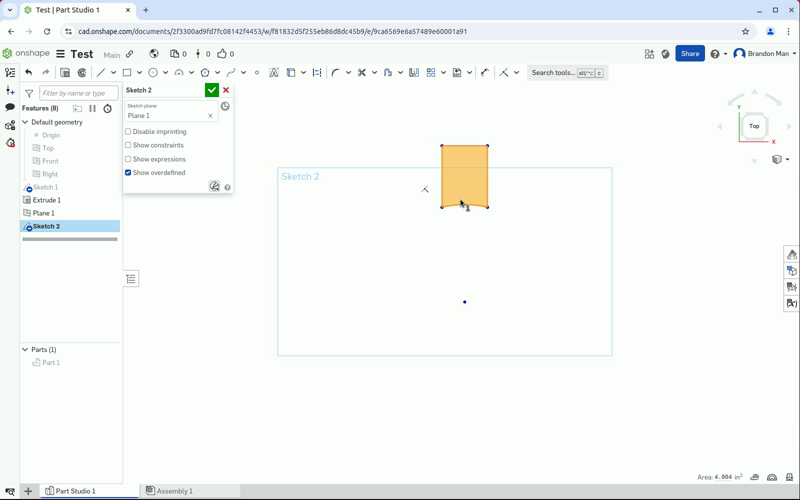
scroll(-6)
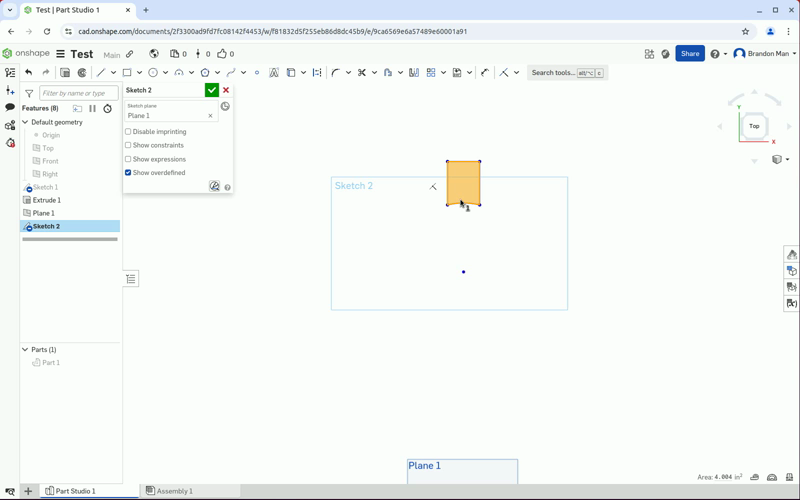
scroll(-6)
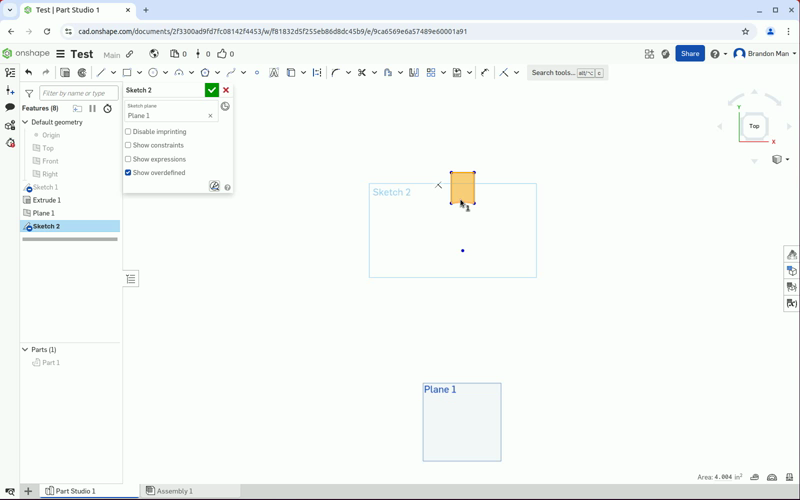
scroll(-6)
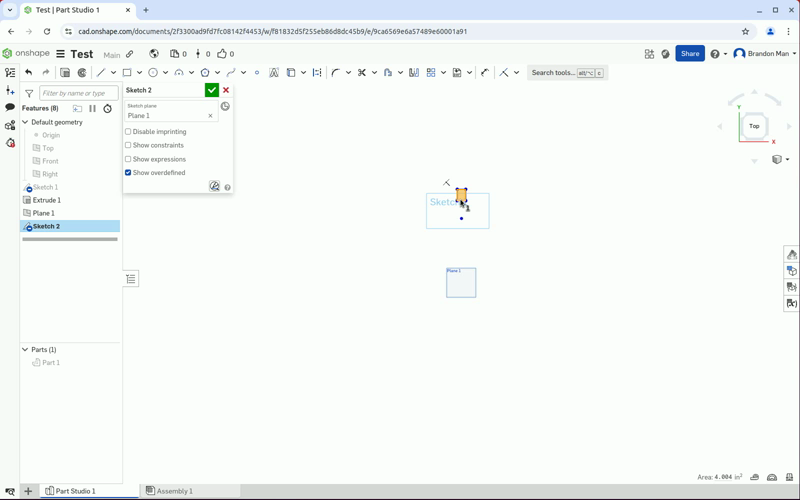
mouse_move(73, 352)
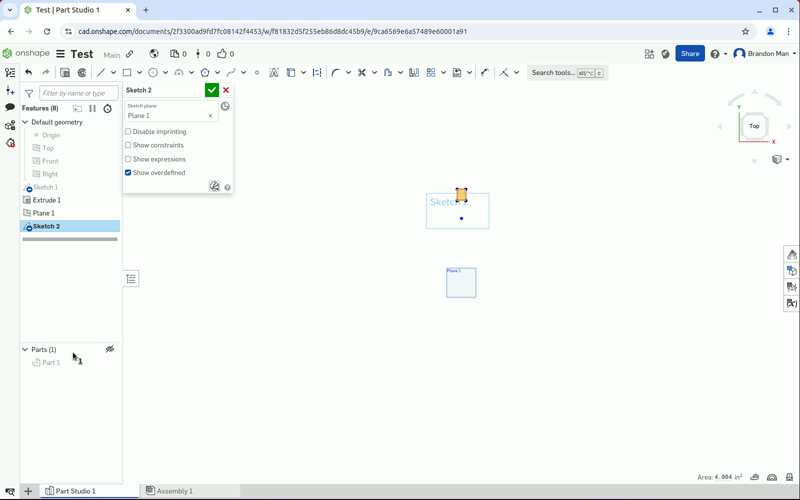
key(shift+y)
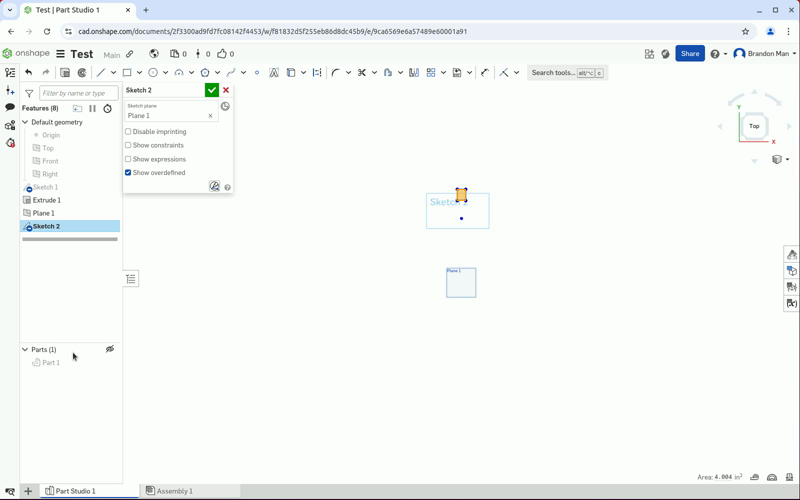
key(shift+e)
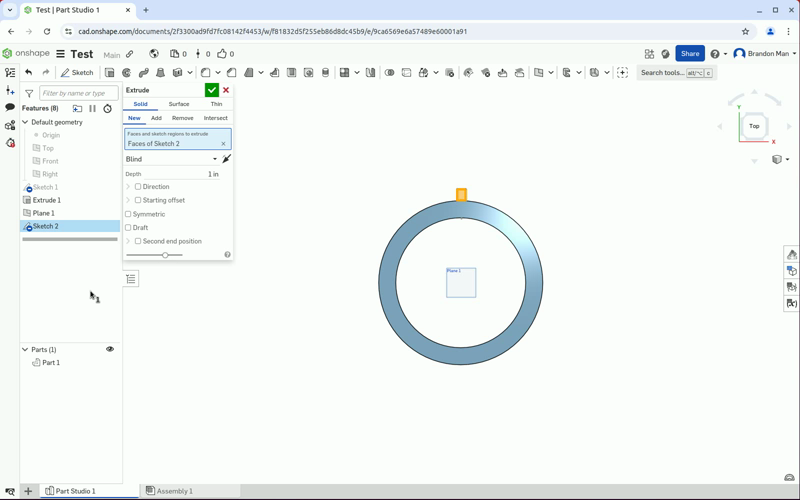
mouse_move(143, 106)
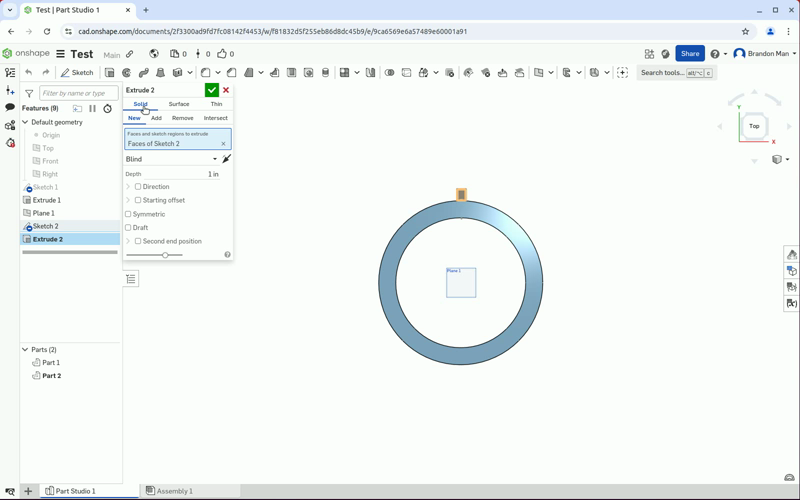
click(143, 106)
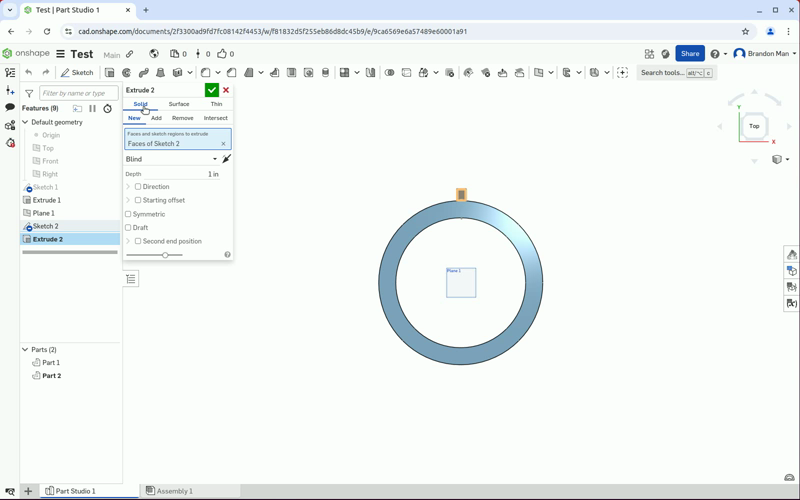
mouse_move(186, 120)
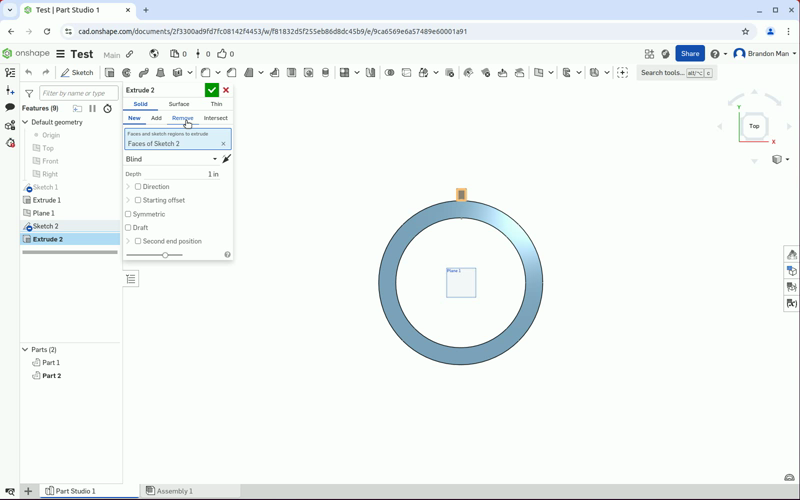
click(186, 120)
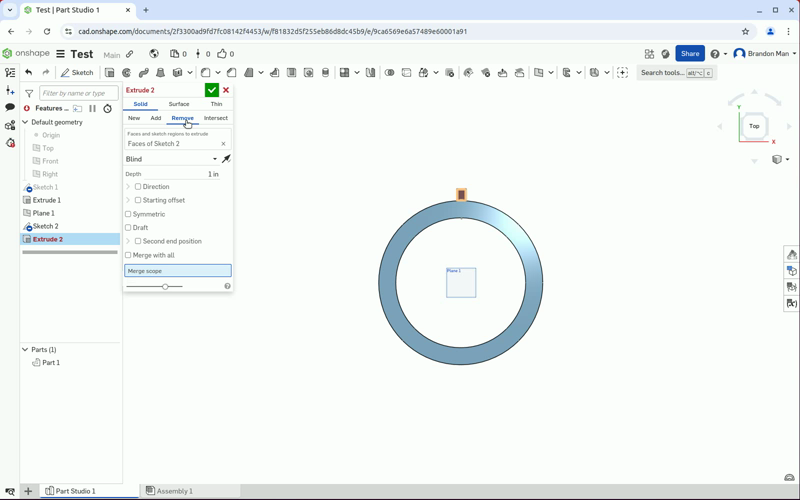
key(tab, 4)
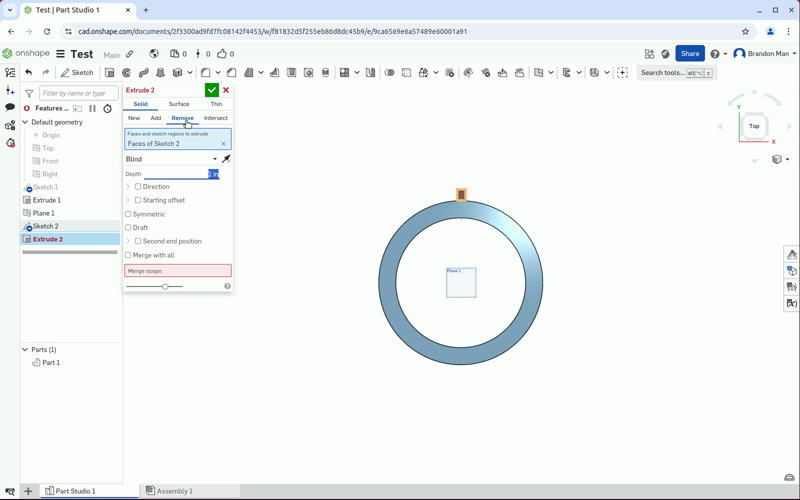
text(25.997)
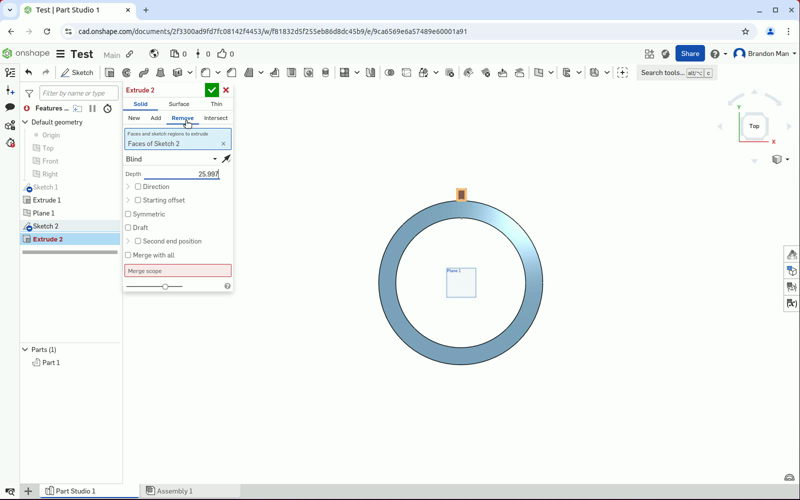
key(tab, 6)
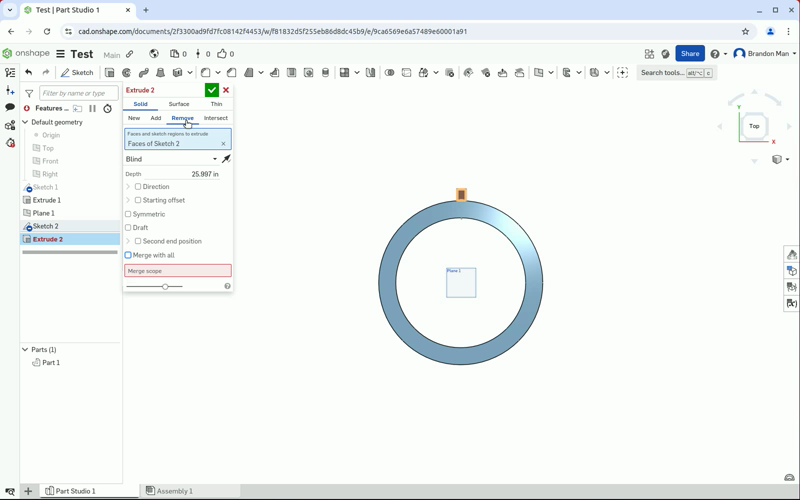
key(space)
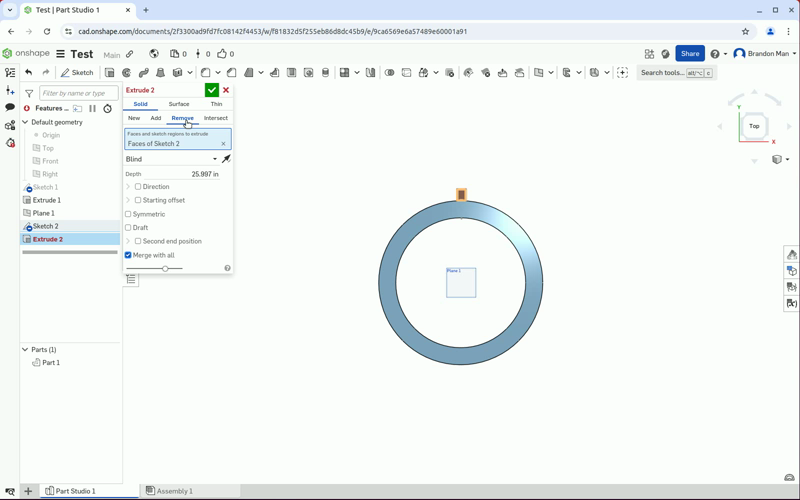
key(enter)
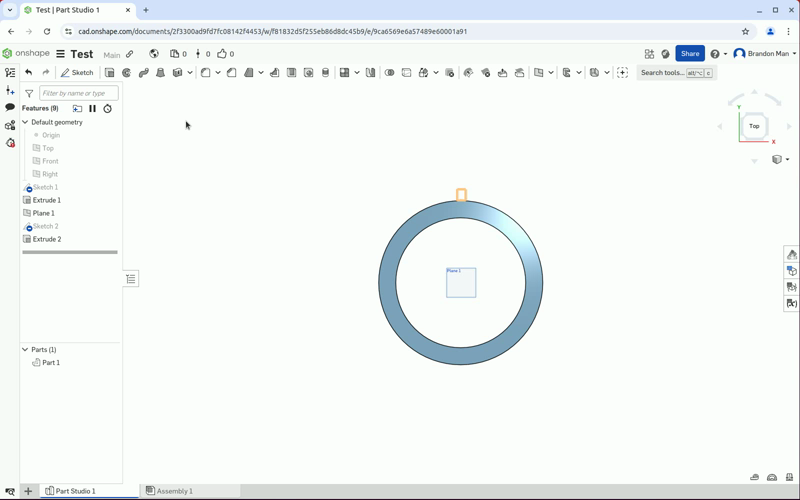
key(shift+h)
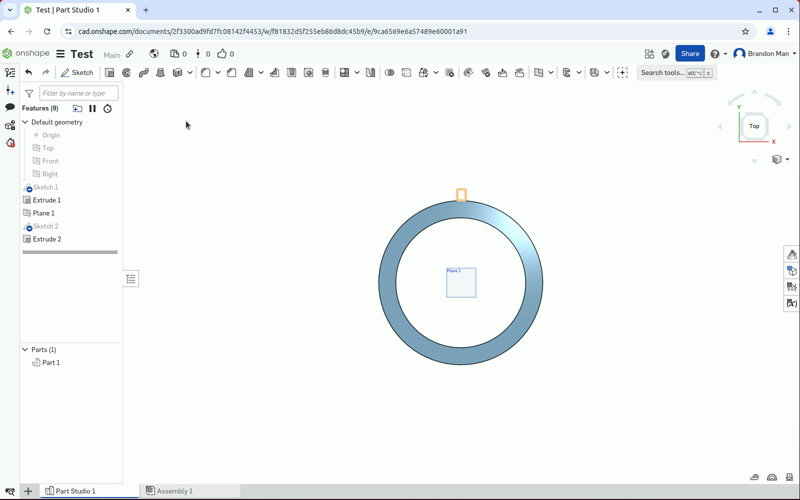
key(shift+h)
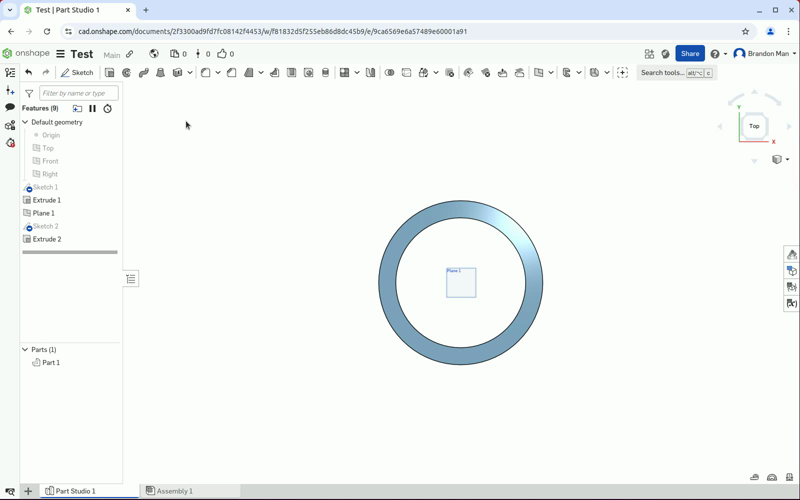
mouse_move(73, 189)
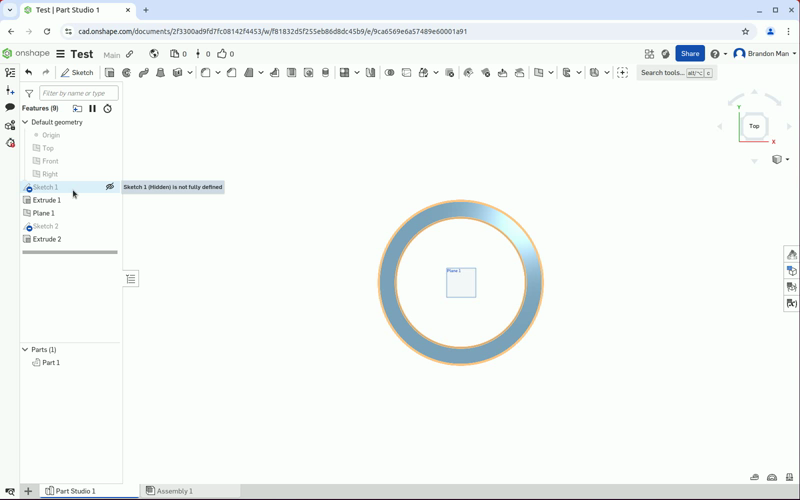
click(73, 189)
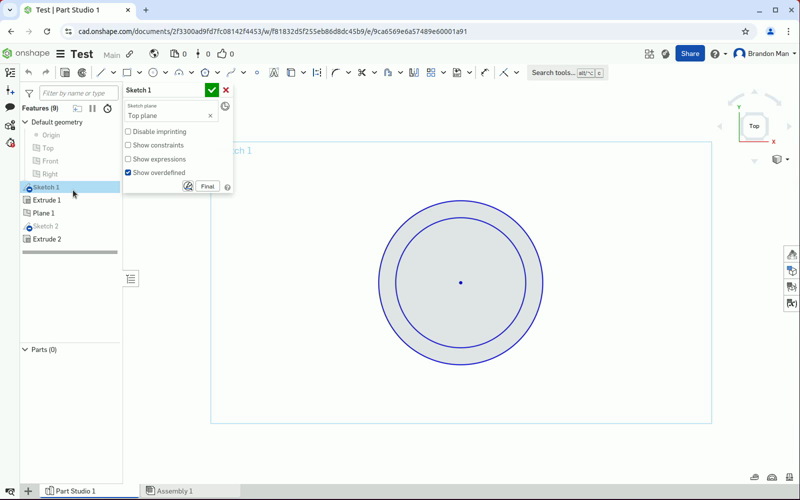
mouse_move(229, 92)
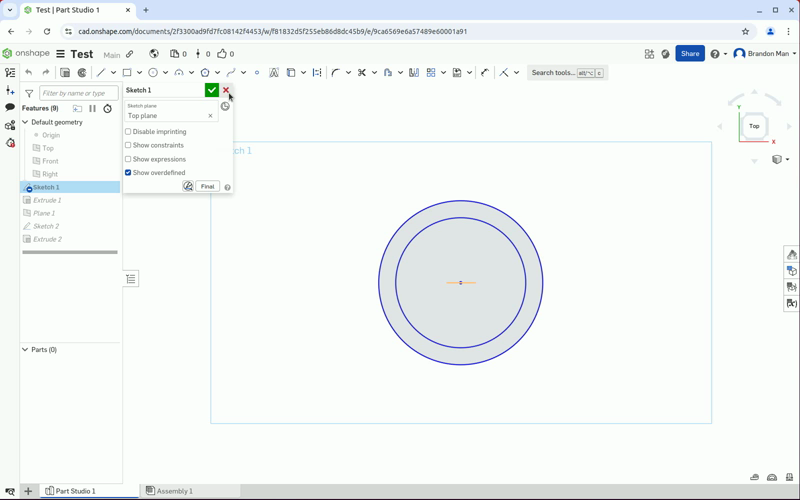
click(229, 92)
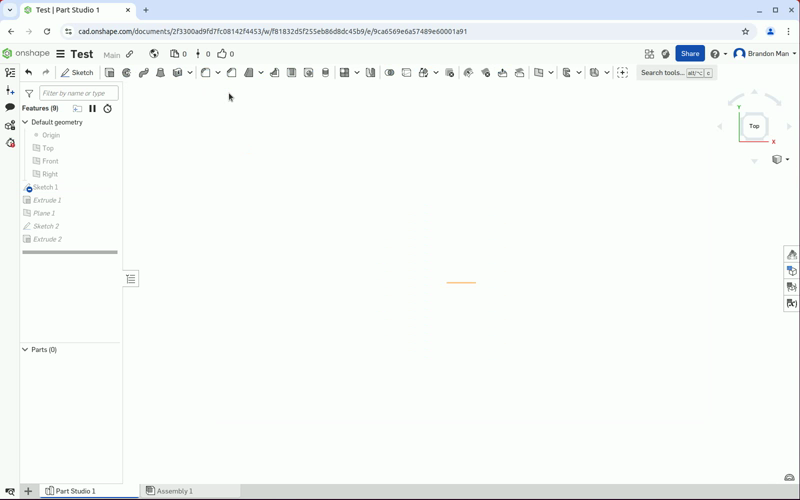
key(shift+s)
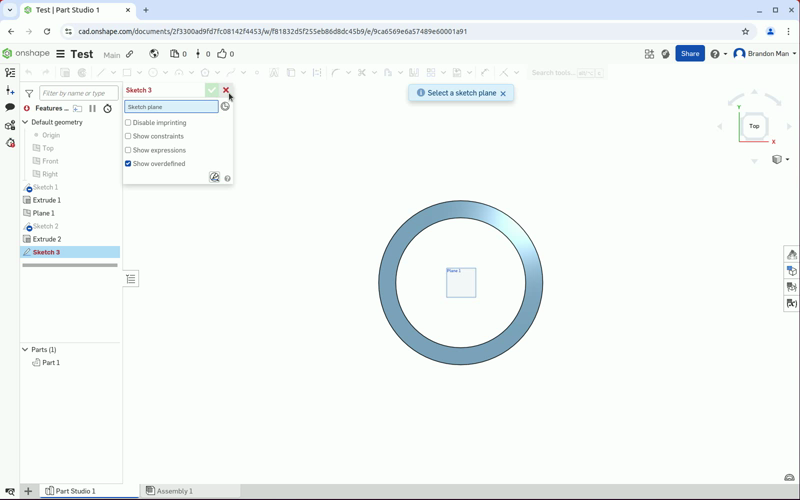
mouse_move(73, 215)
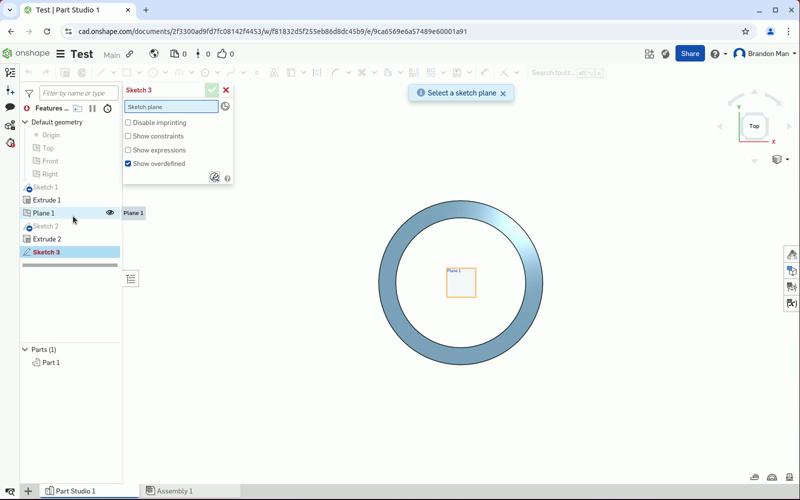
click(73, 215)
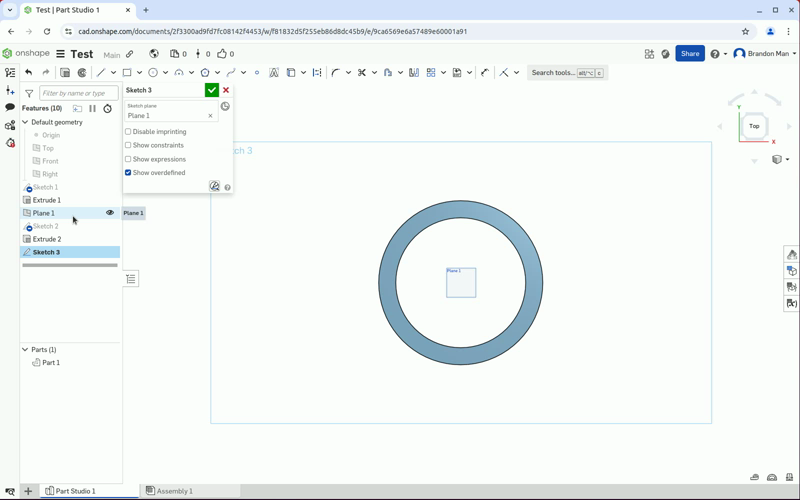
mouse_move(73, 352)
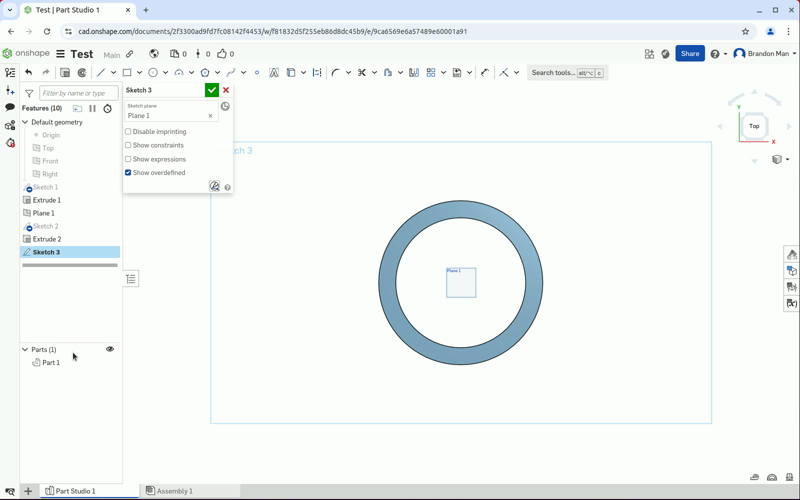
key(y)
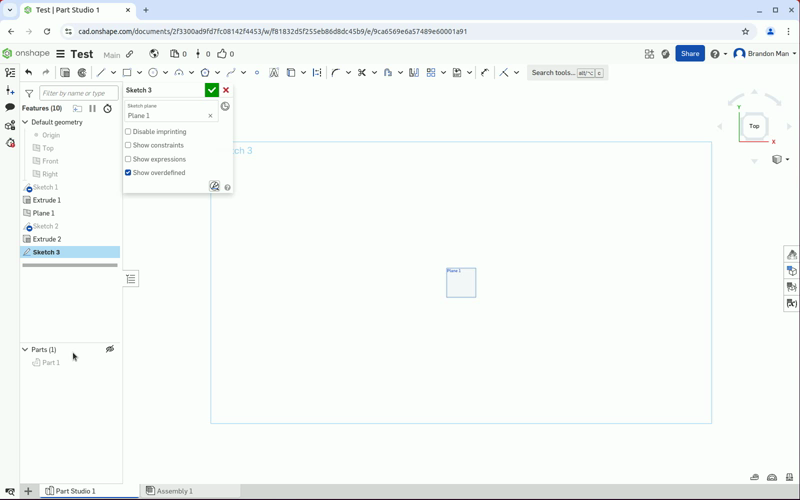
key(a)
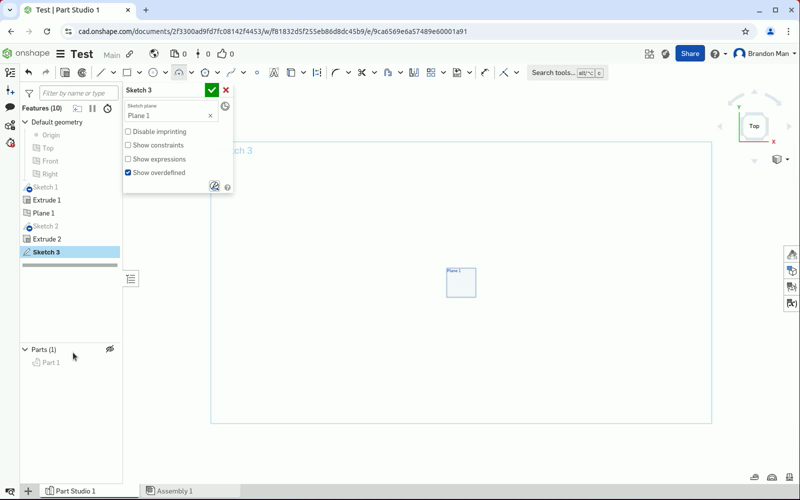
key_down(shift)
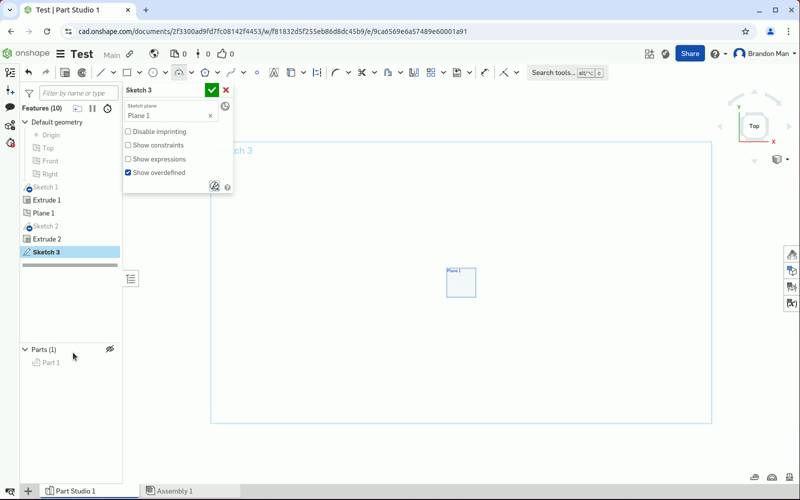
mouse_move(457, 217)
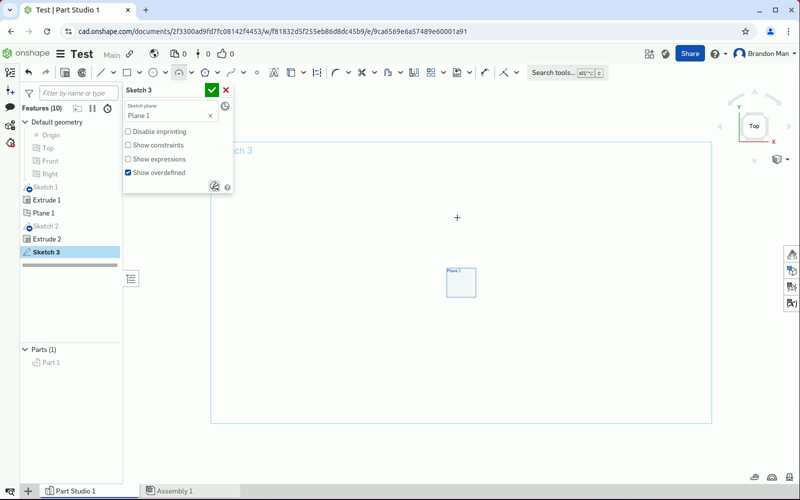
click(457, 217)
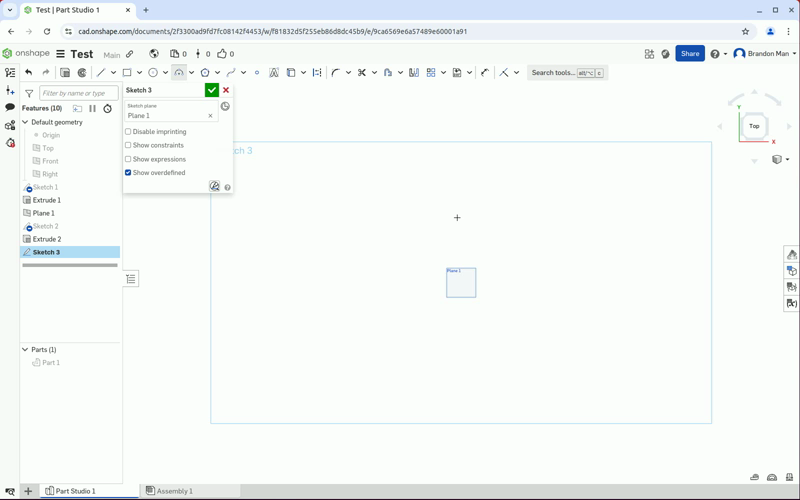
key_up(shift)
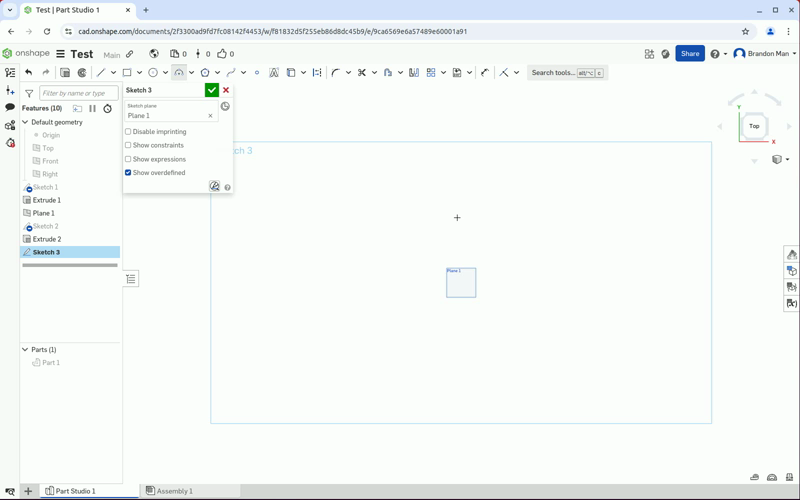
key_down(shift)
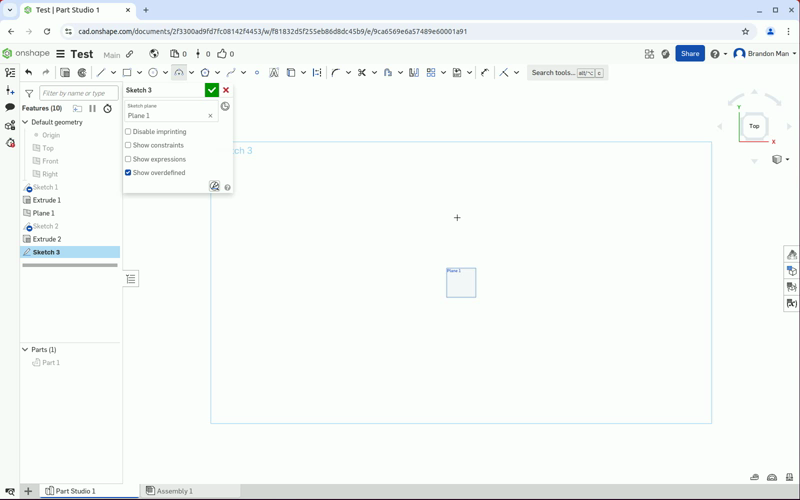
mouse_move(465, 217)
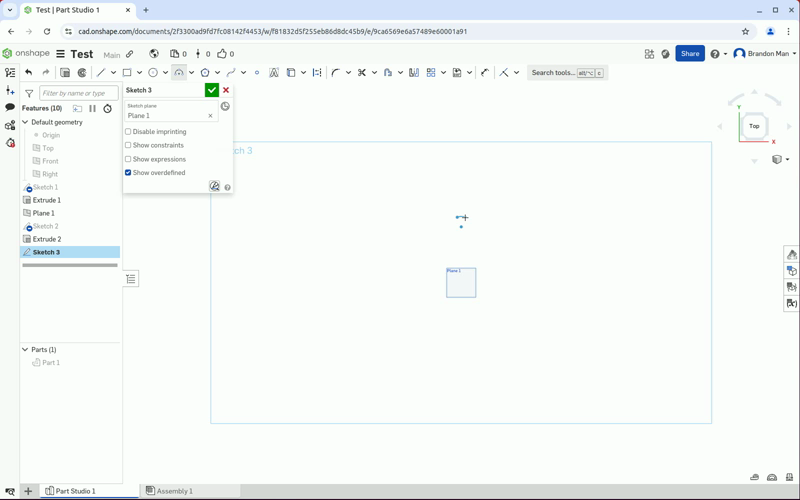
click(465, 217)
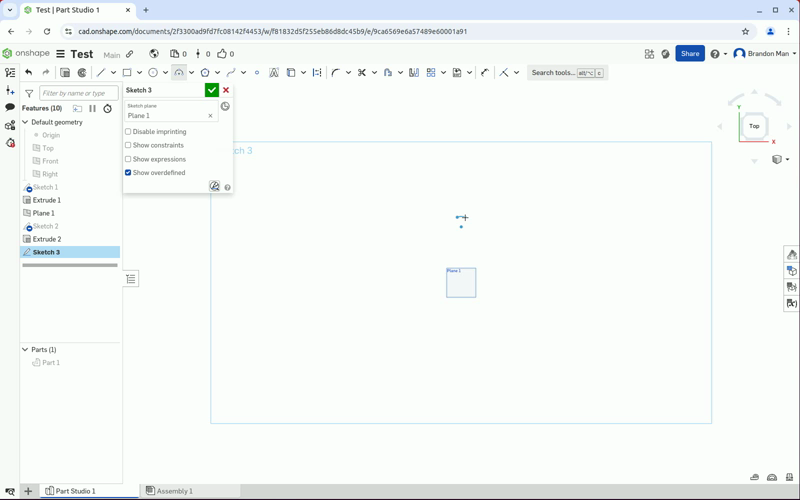
mouse_move(461, 216)
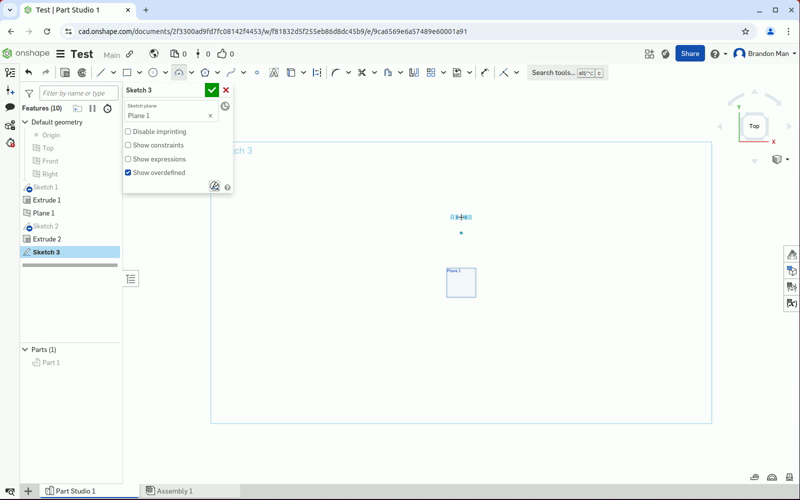
click(461, 216)
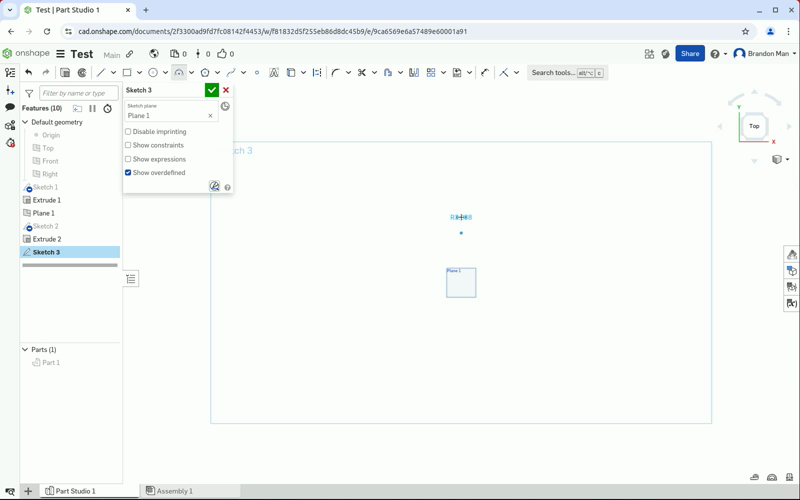
key_up(shift)
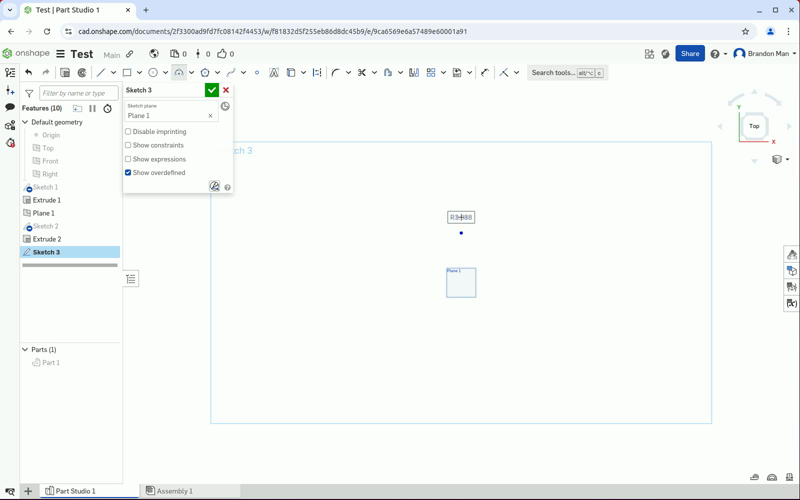
key(esc)
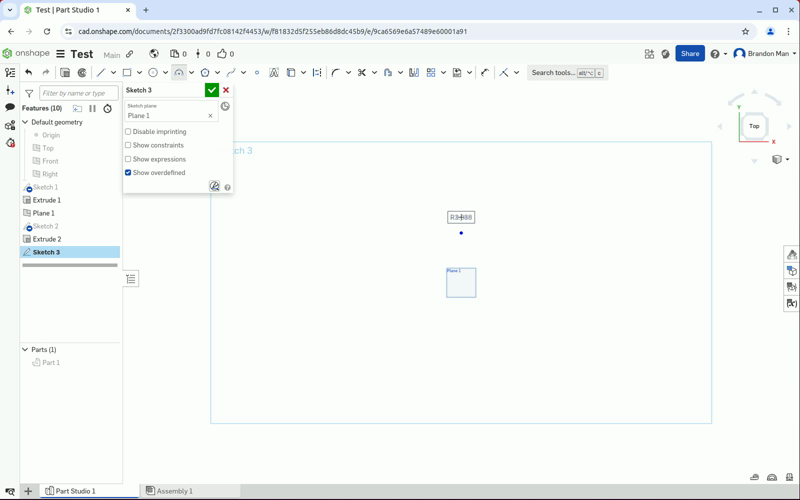
key(l)
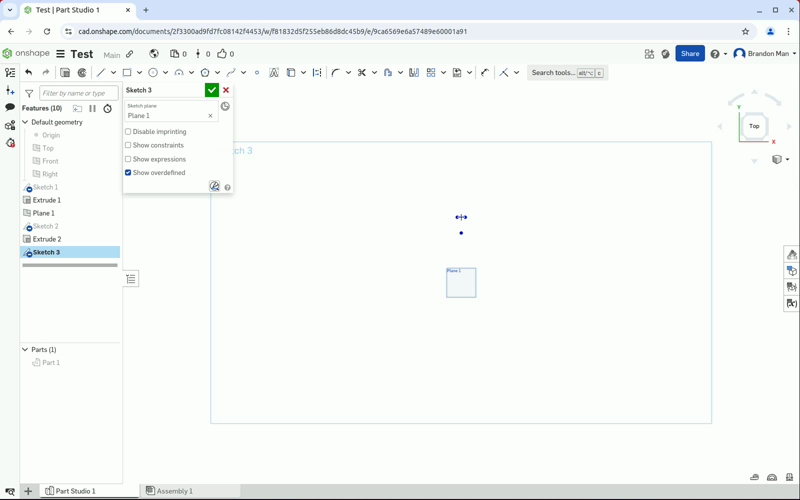
mouse_move(465, 217)
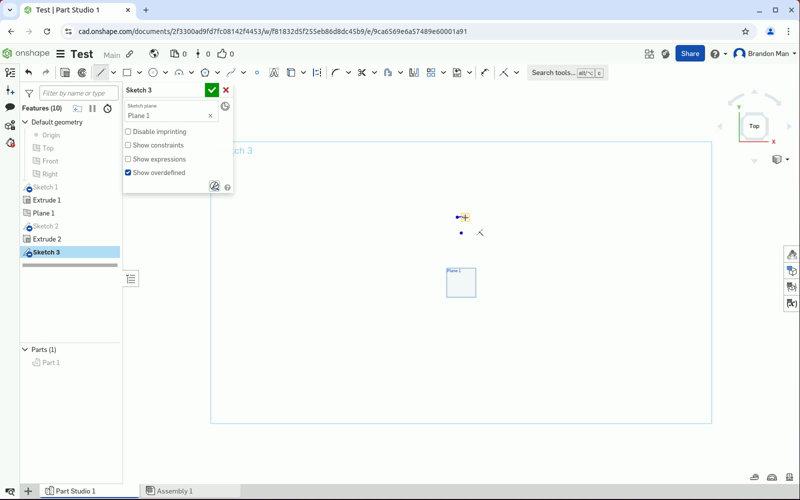
scroll(6)
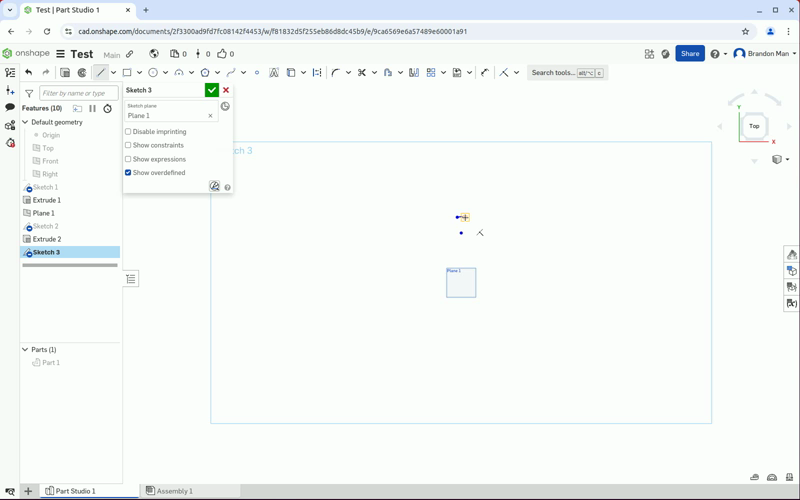
scroll(6)
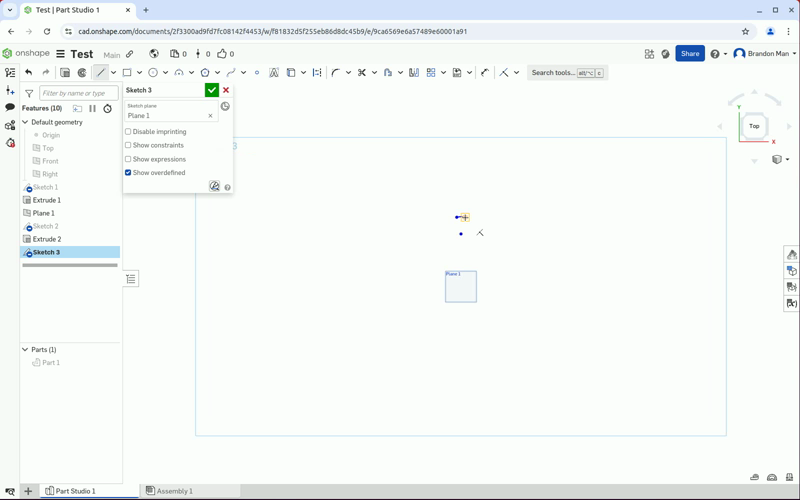
scroll(6)
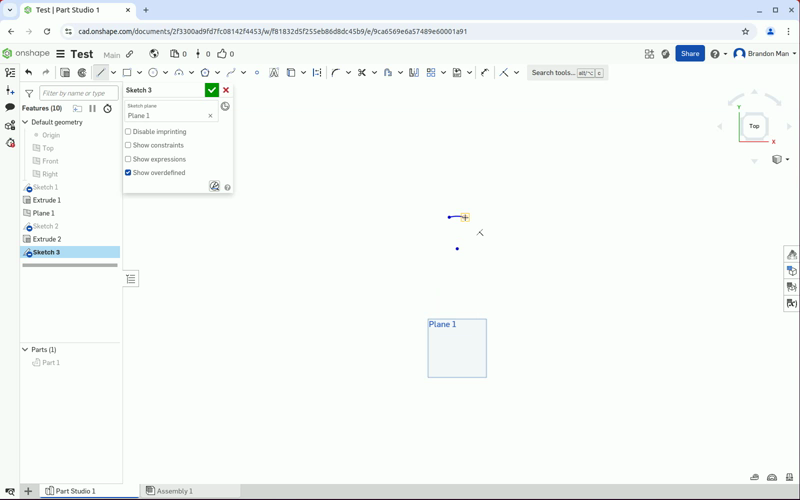
scroll(6)
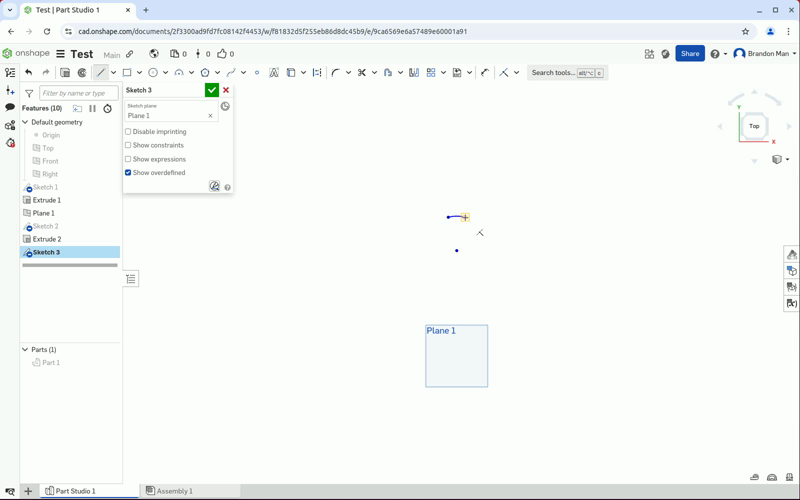
scroll(6)
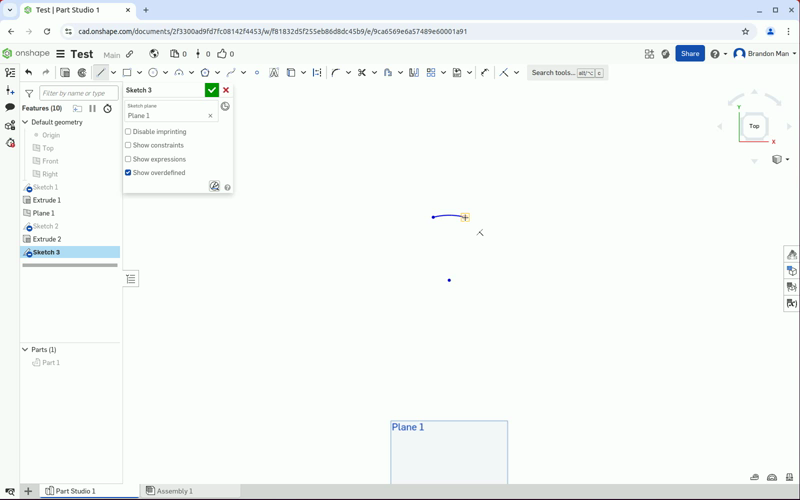
scroll(6)
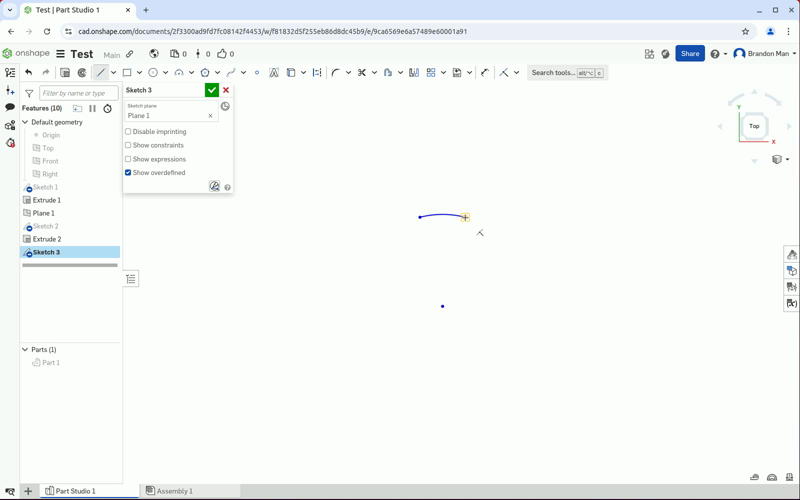
scroll(6)
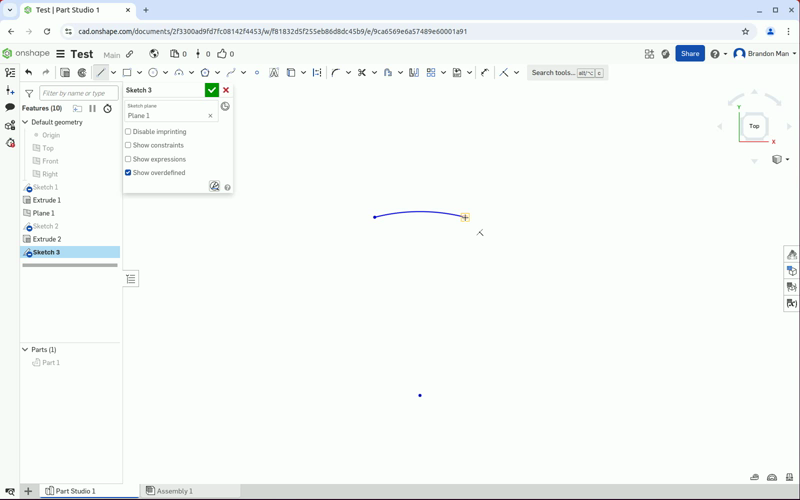
click(465, 217)
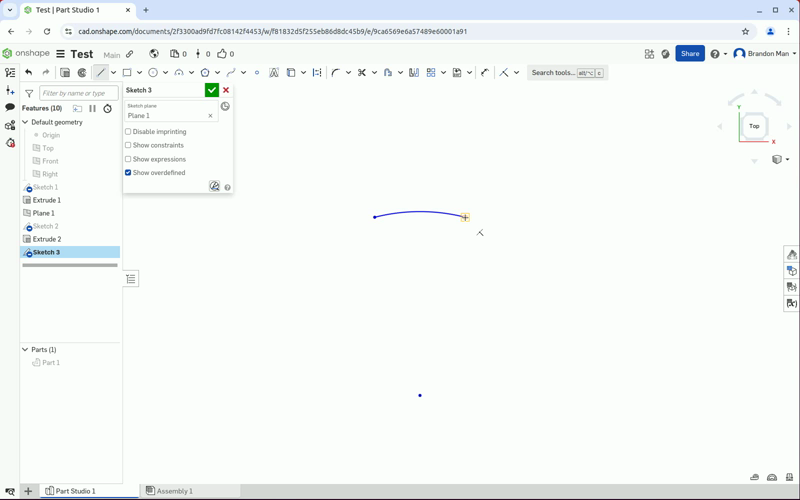
scroll(-6)
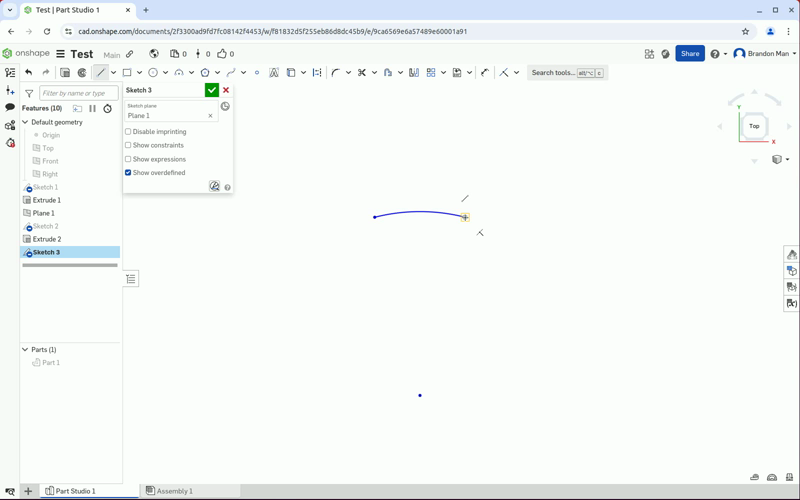
scroll(-6)
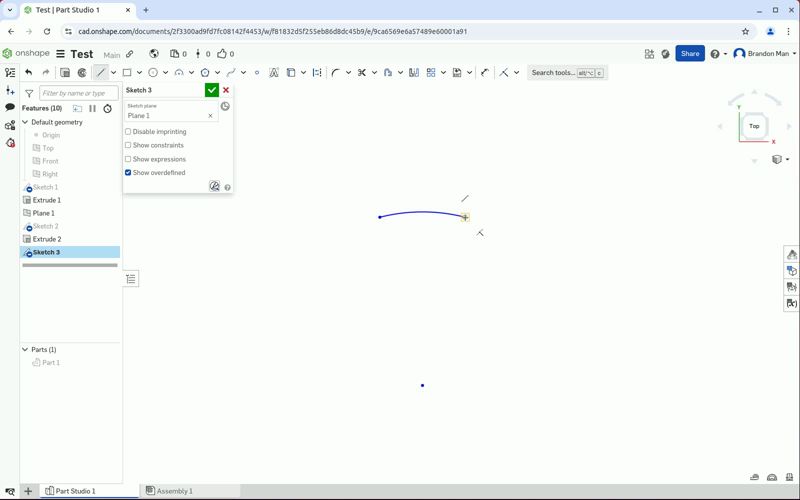
scroll(-6)
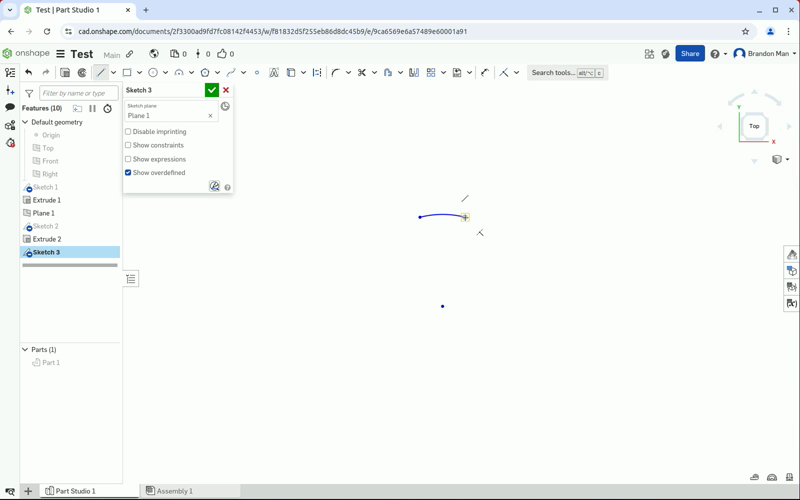
scroll(-6)
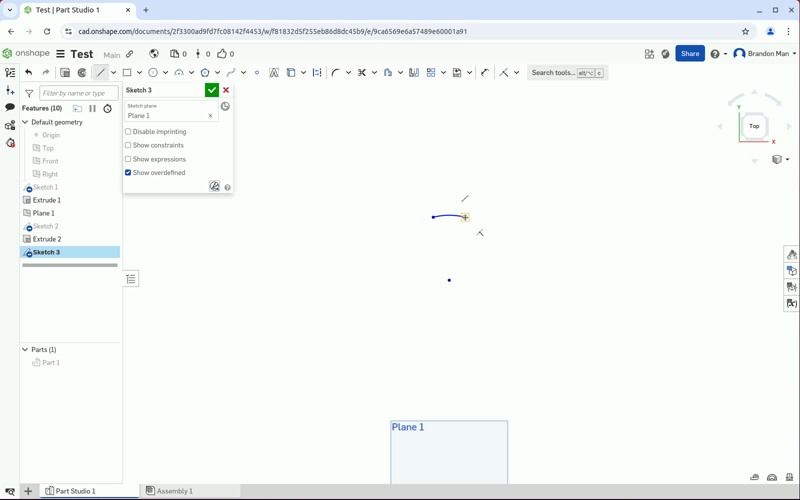
scroll(-6)
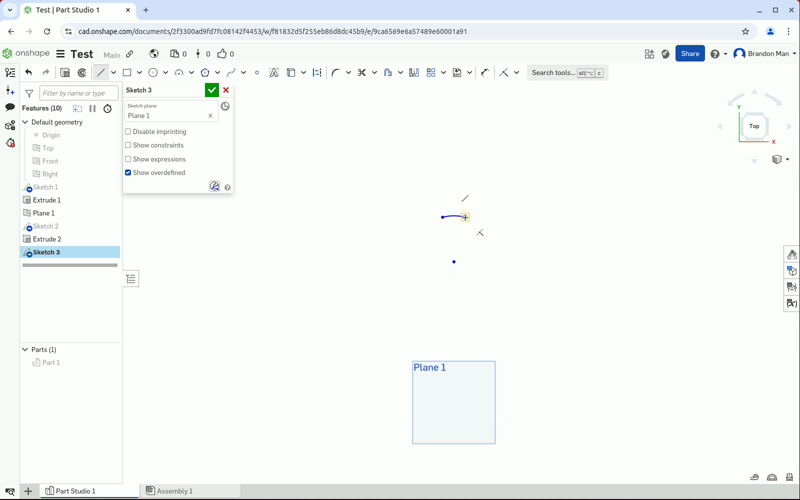
scroll(-6)
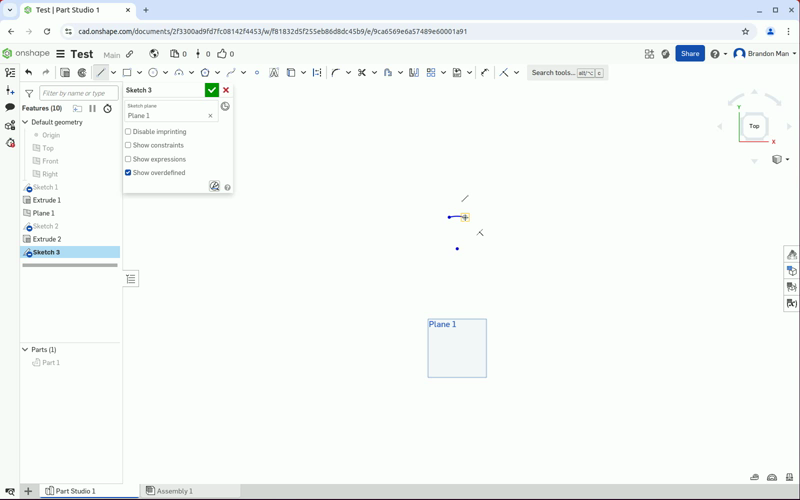
scroll(-6)
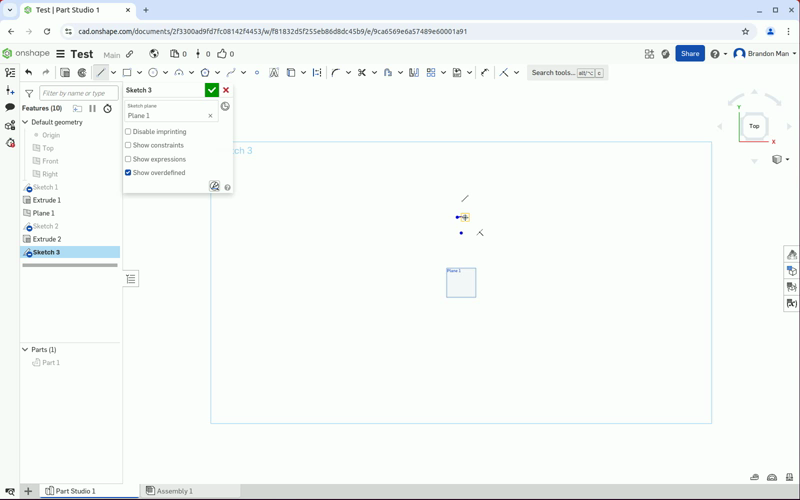
key_down(shift)
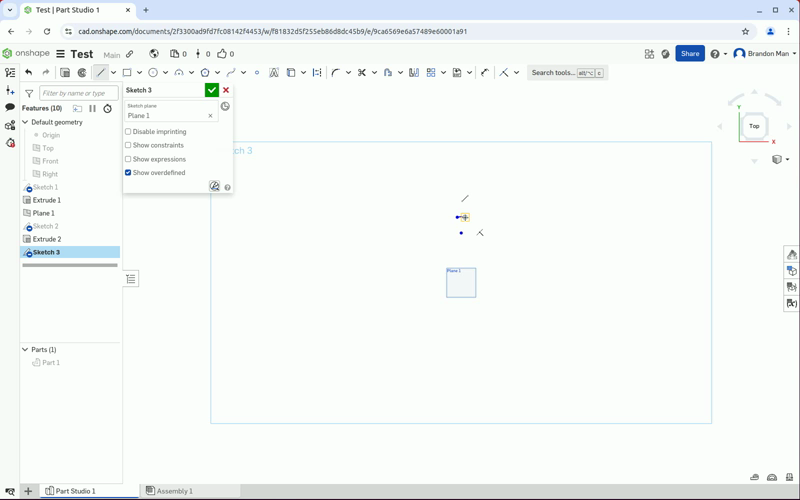
mouse_move(495, 217)
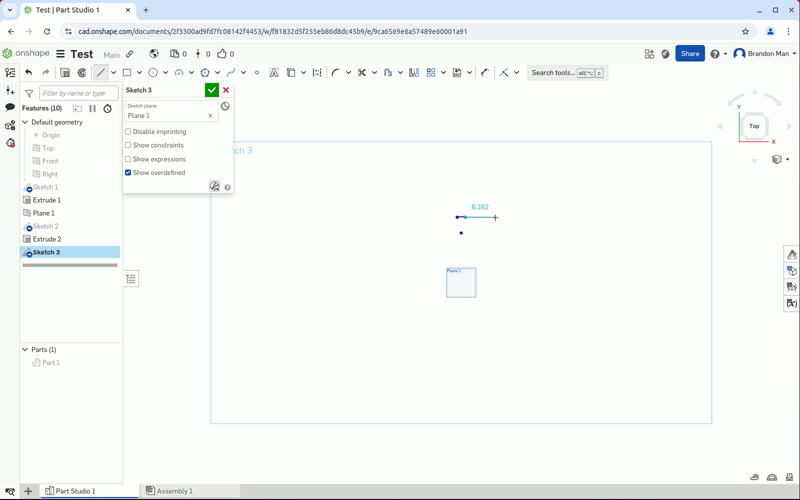
mouse_move(465, 199)
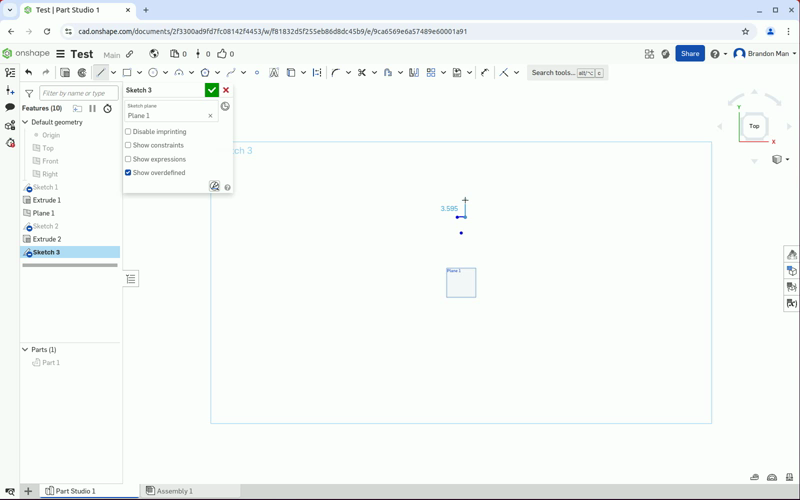
click(465, 199)
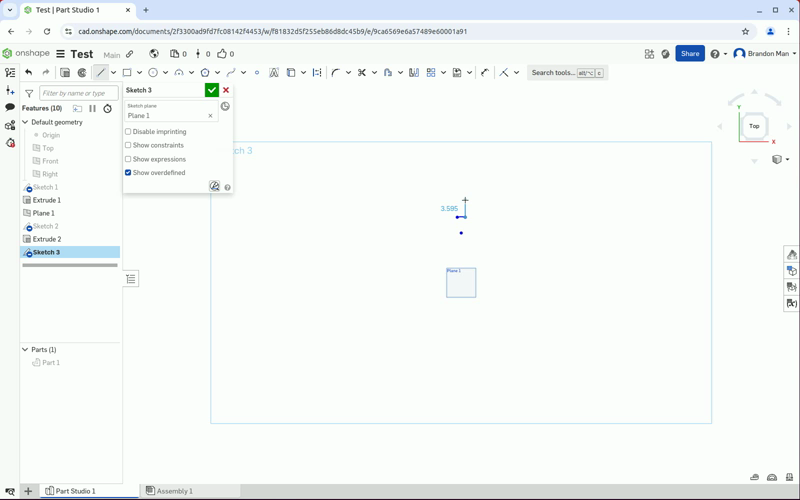
key_up(shift)
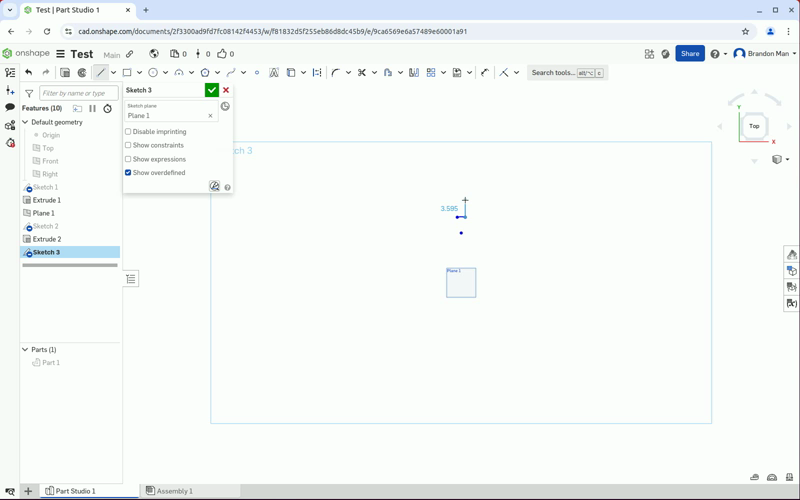
key(esc)
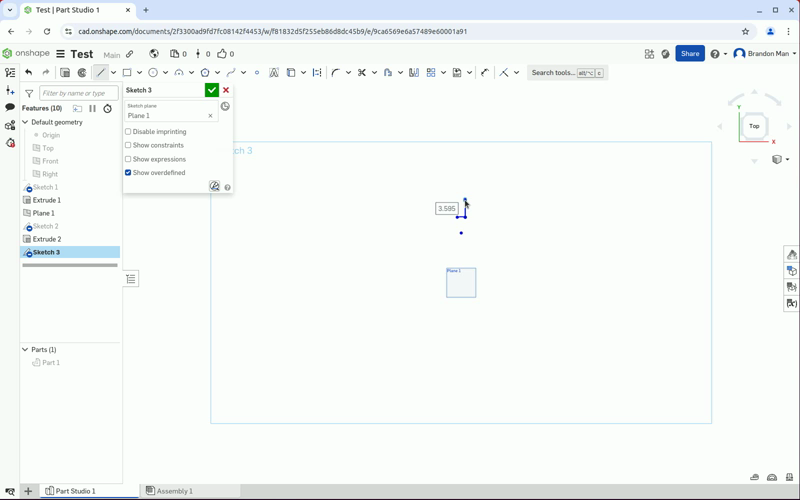
key(a)
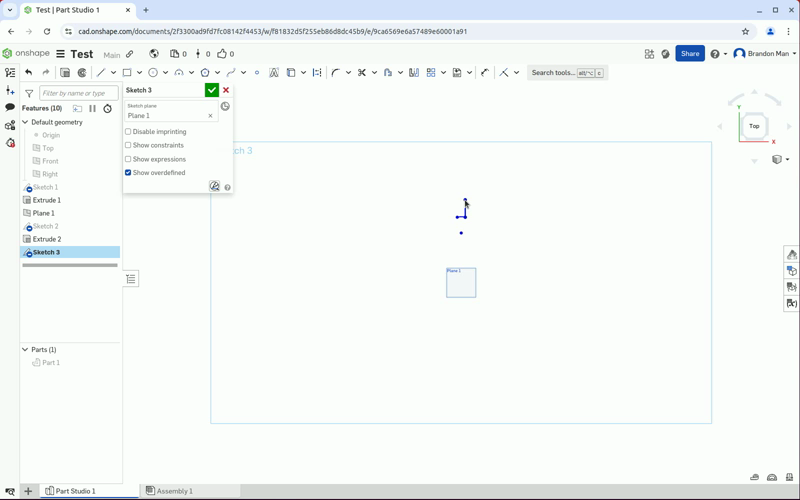
mouse_move(465, 199)
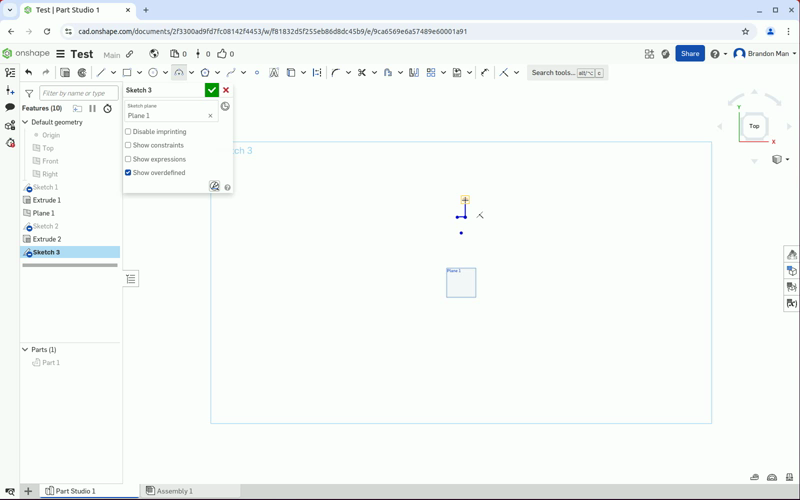
click(465, 199)
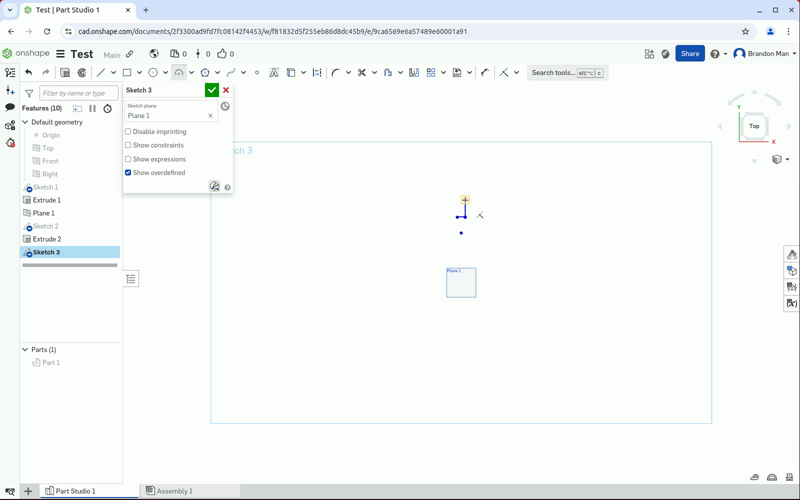
key_down(shift)
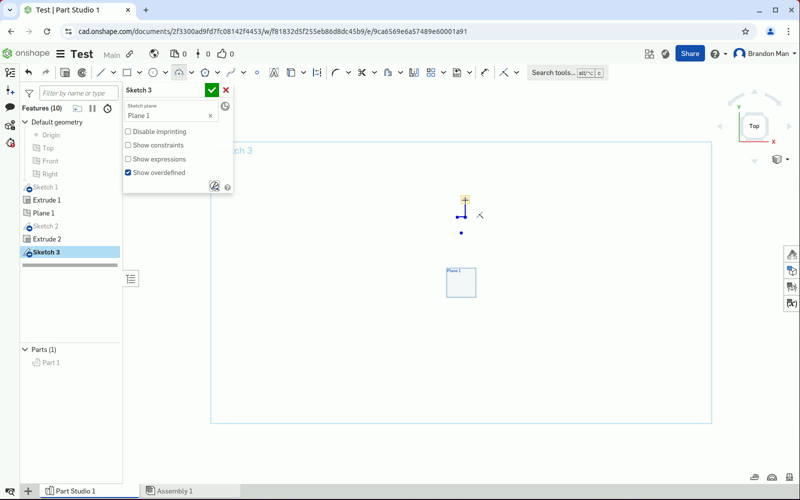
mouse_move(457, 199)
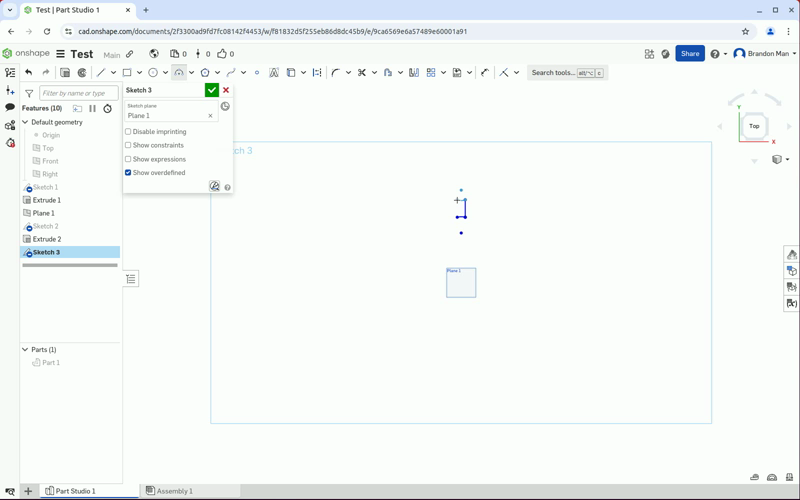
click(457, 199)
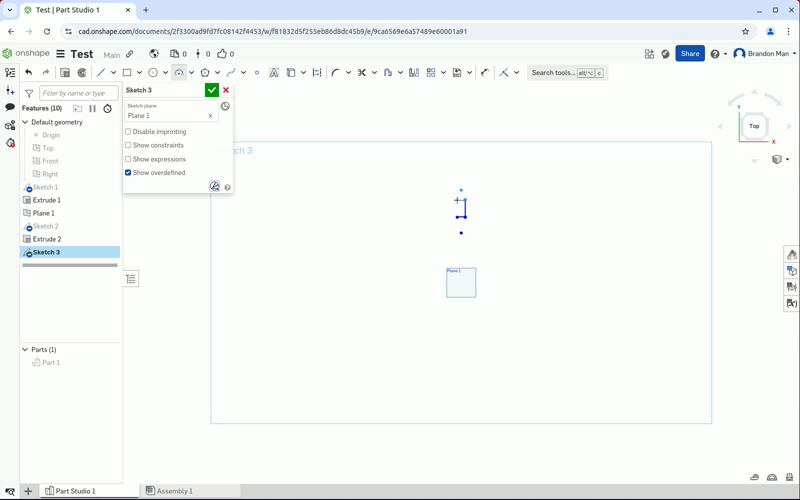
mouse_move(461, 199)
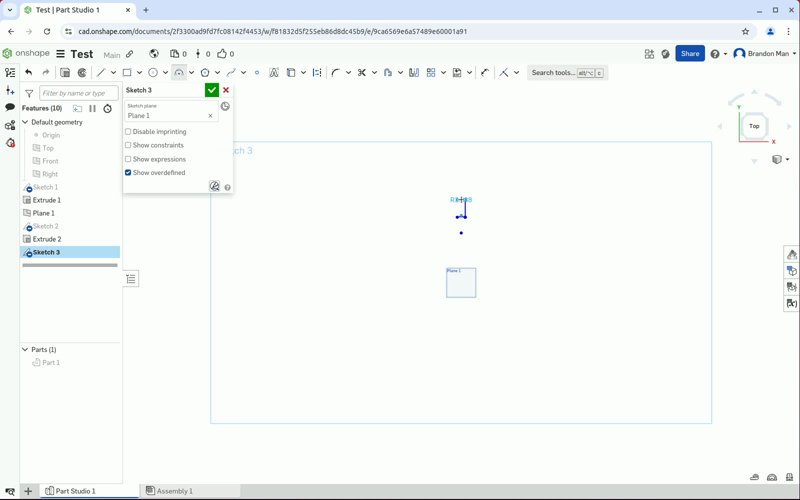
scroll(6)
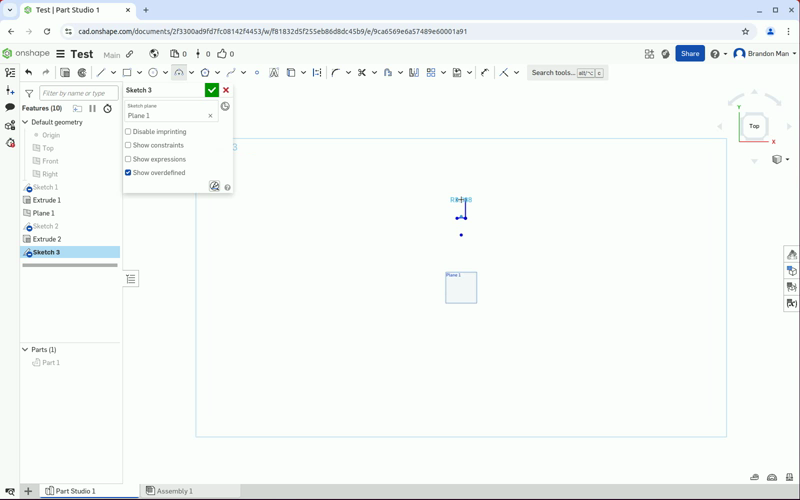
scroll(6)
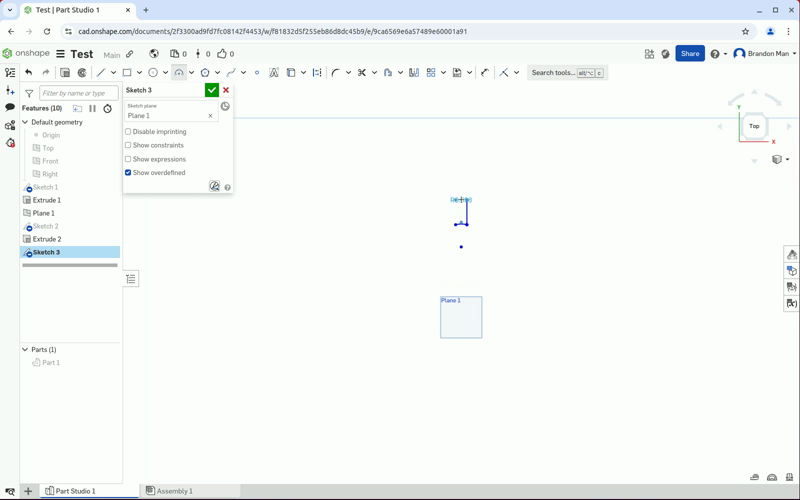
scroll(6)
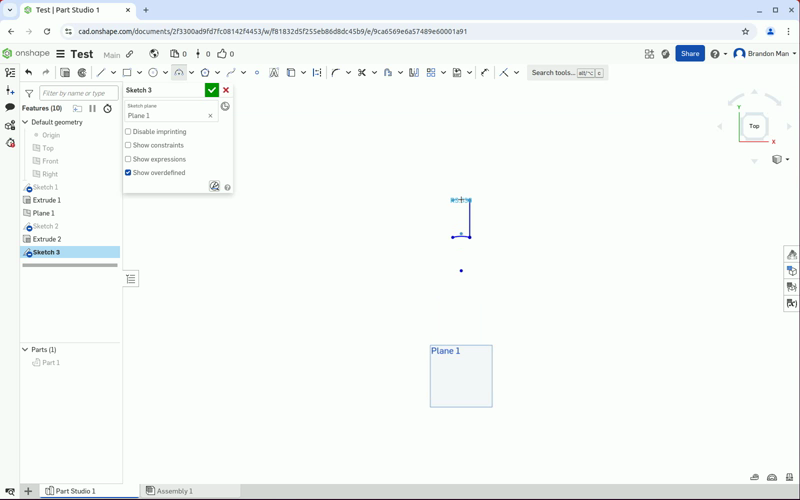
scroll(6)
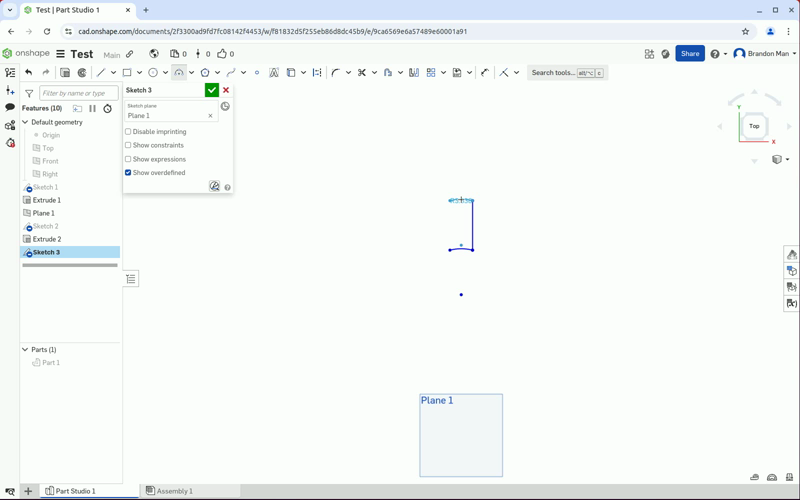
scroll(6)
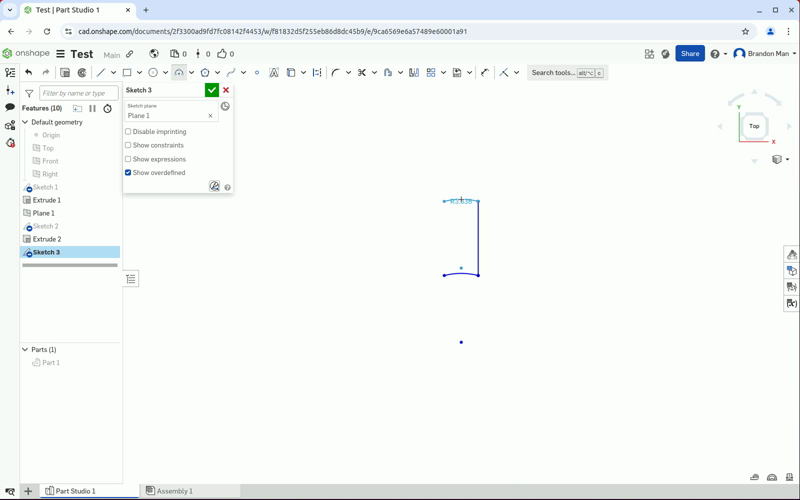
scroll(6)
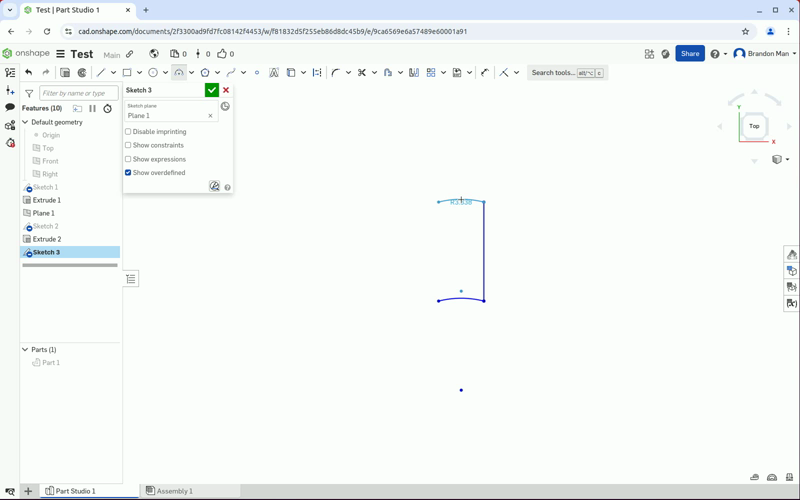
scroll(6)
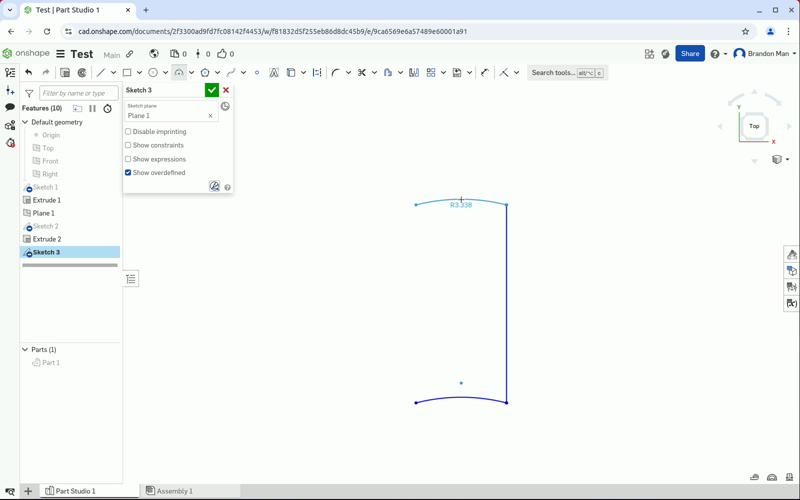
click(461, 199)
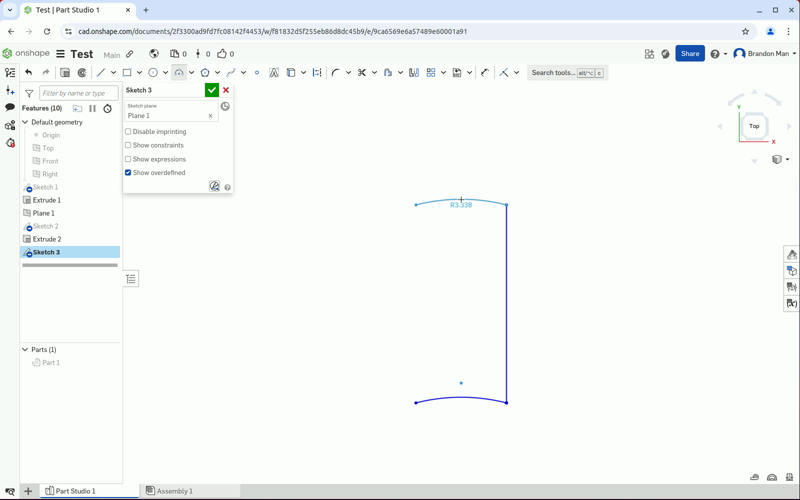
scroll(-6)
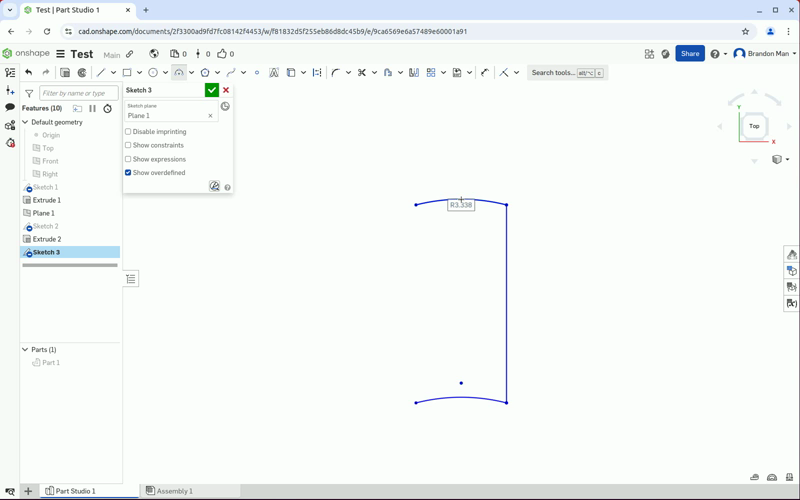
scroll(-6)
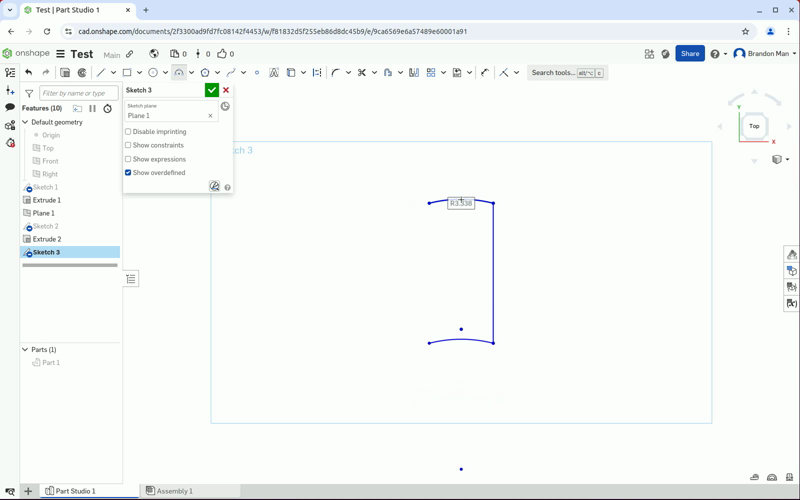
scroll(-6)
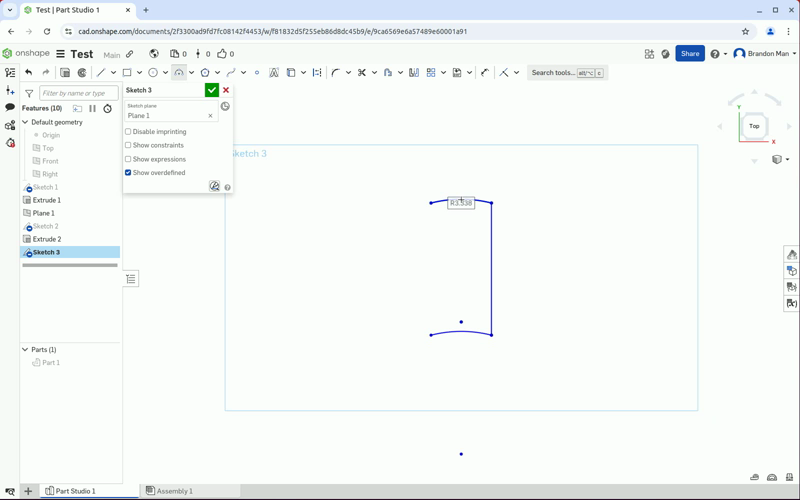
scroll(-6)
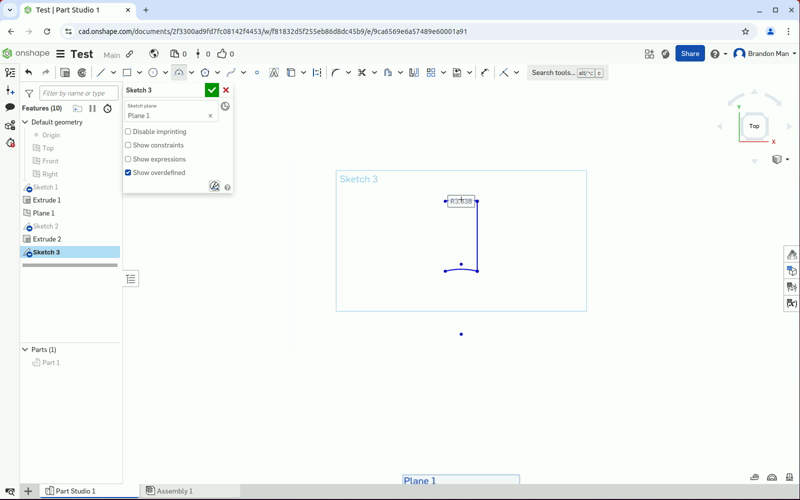
scroll(-6)
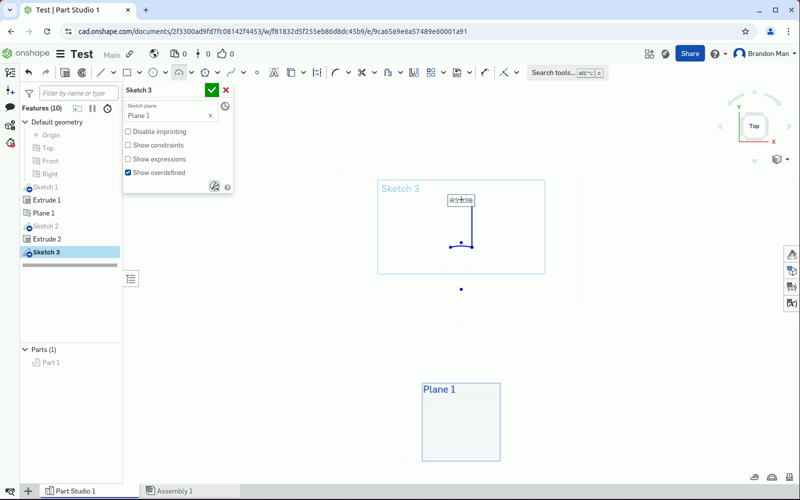
scroll(-6)
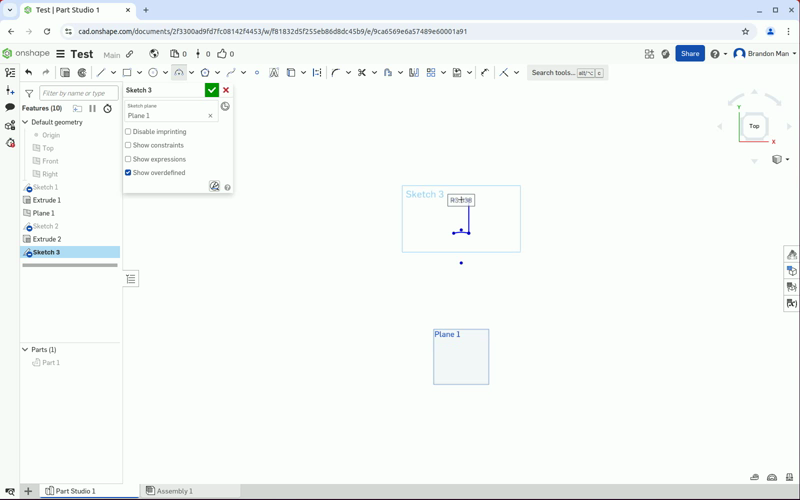
scroll(-6)
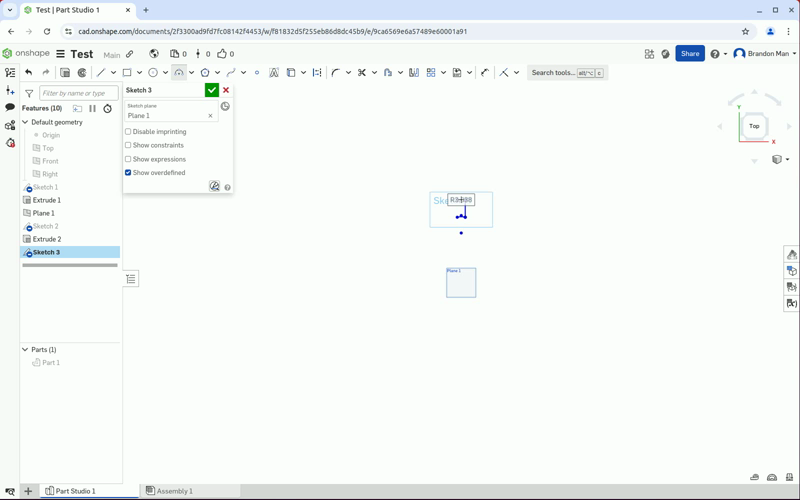
key_up(shift)
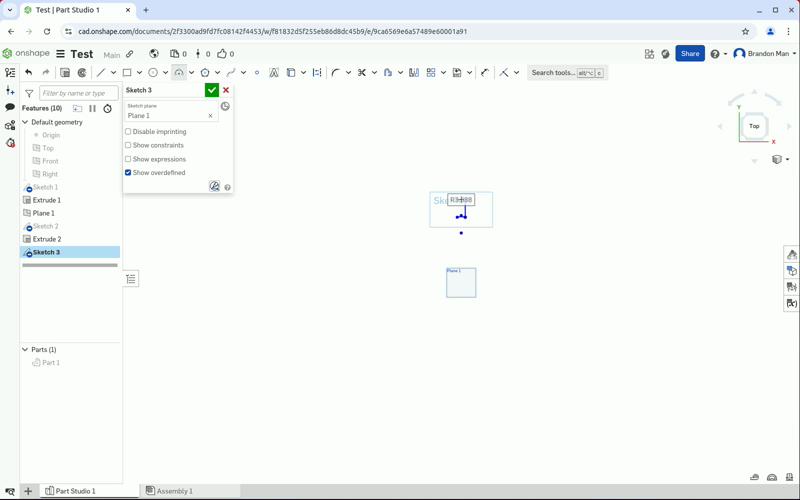
key(esc)
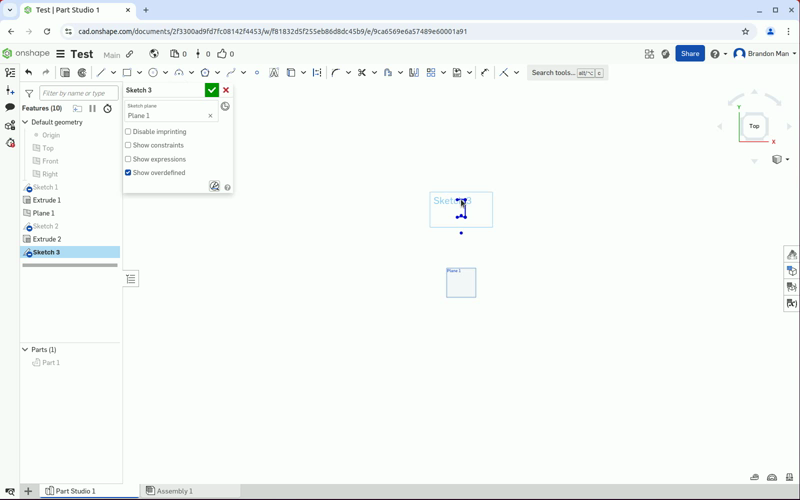
key(l)
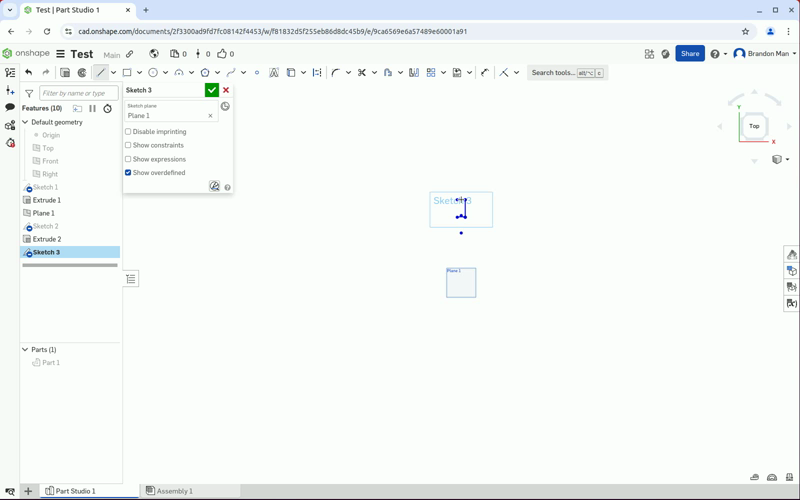
mouse_move(457, 199)
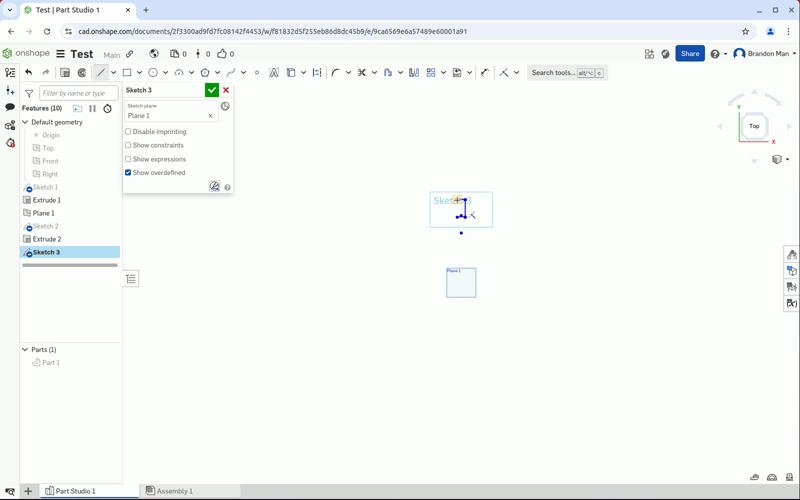
scroll(6)
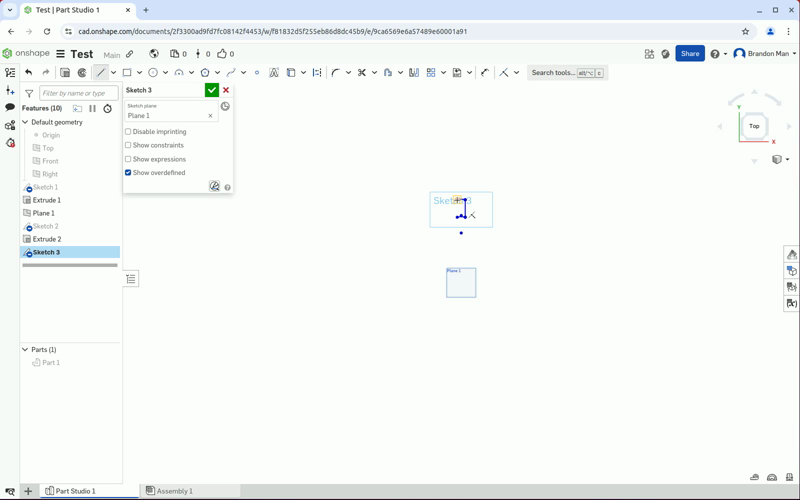
scroll(6)
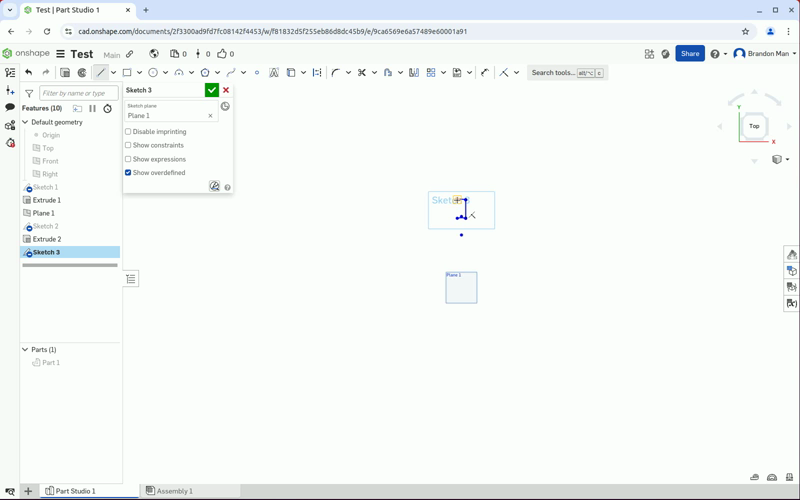
scroll(6)
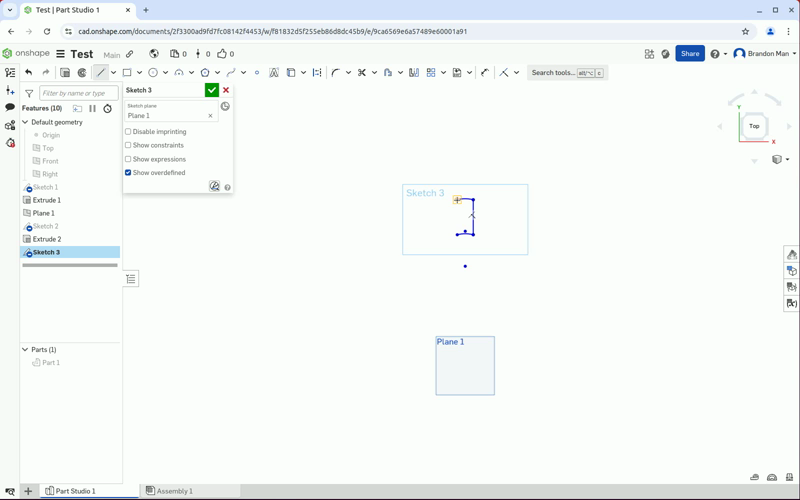
scroll(6)
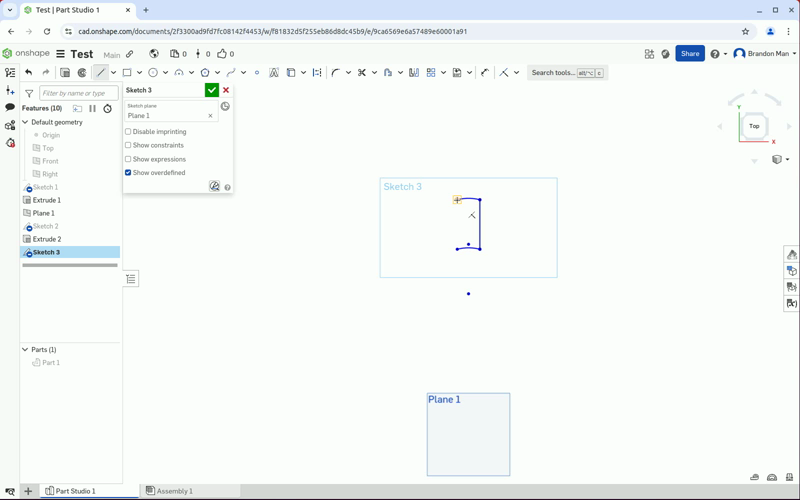
scroll(6)
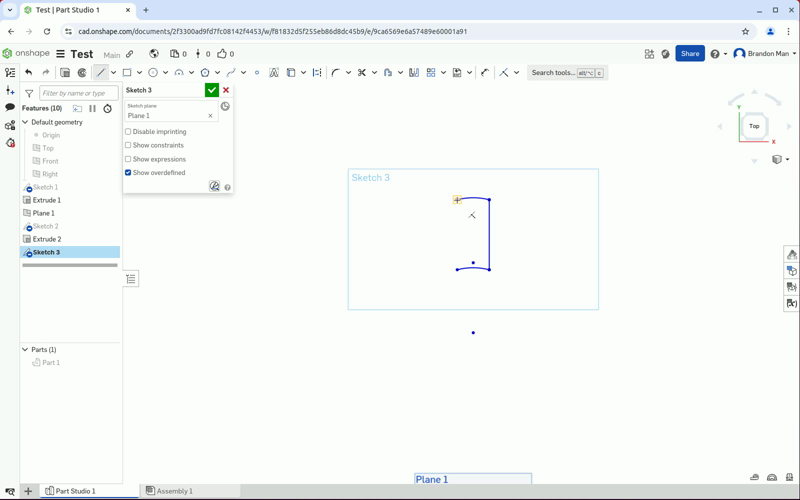
scroll(6)
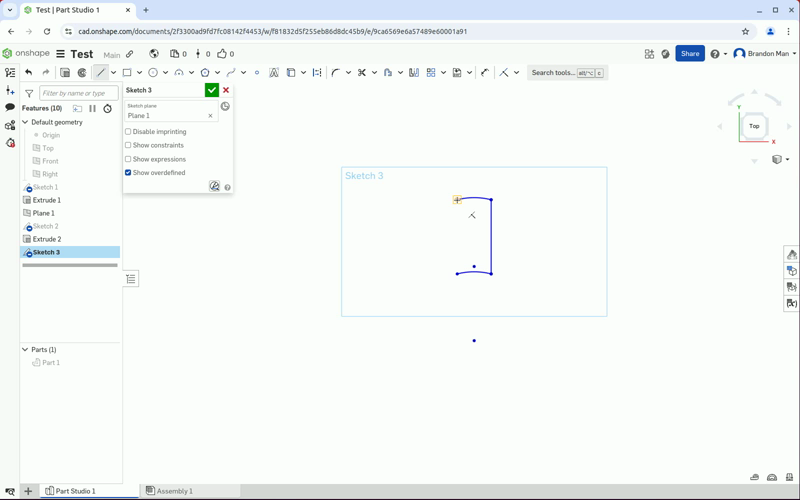
scroll(6)
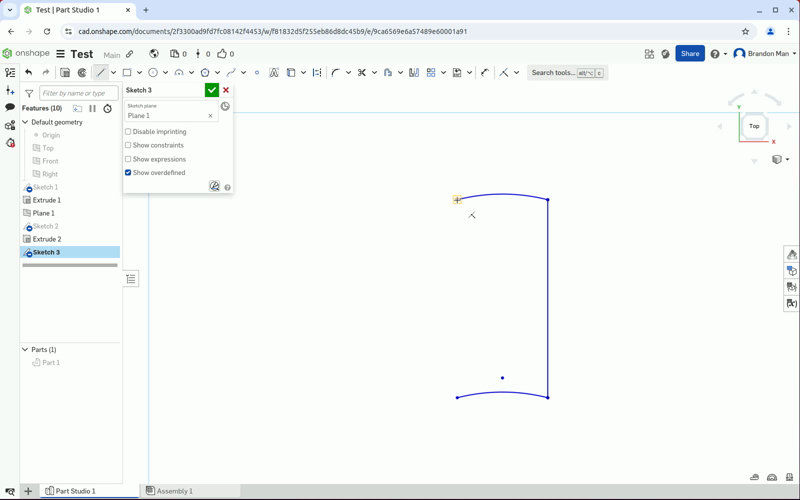
click(457, 199)
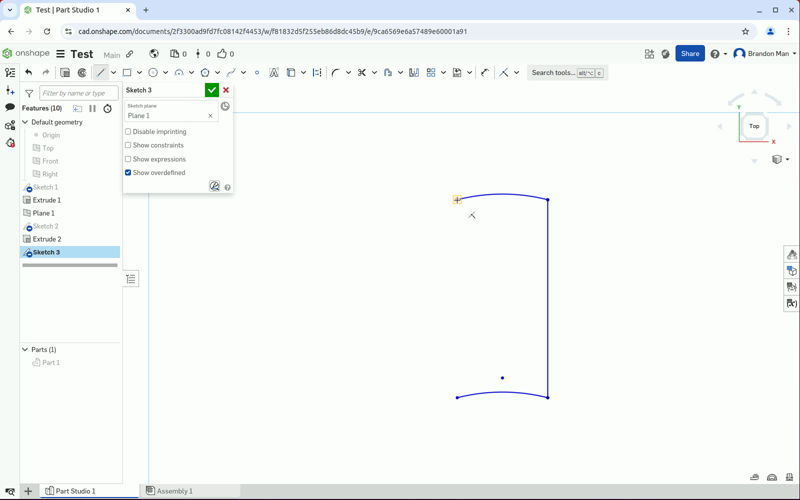
scroll(-6)
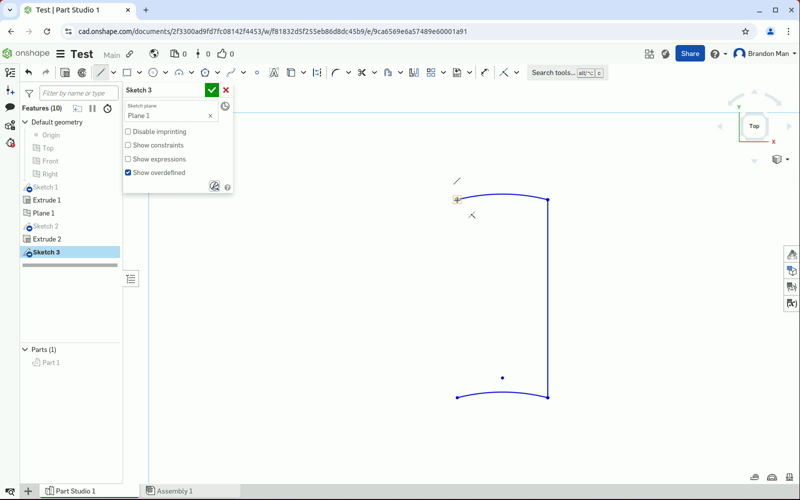
scroll(-6)
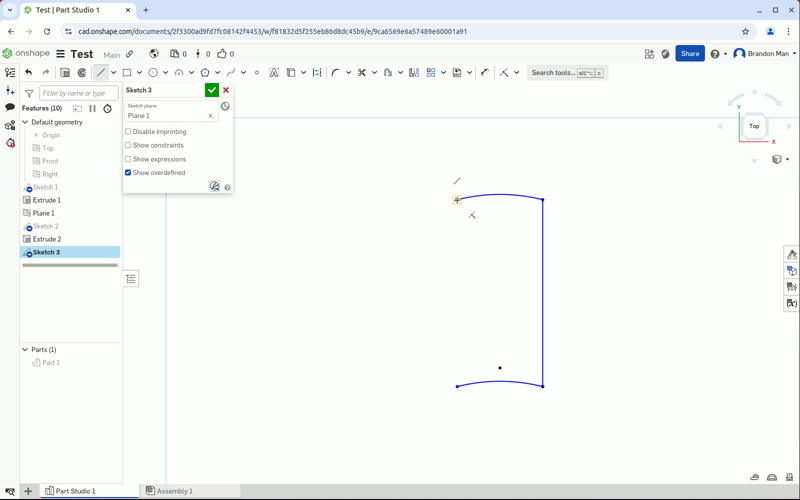
scroll(-6)
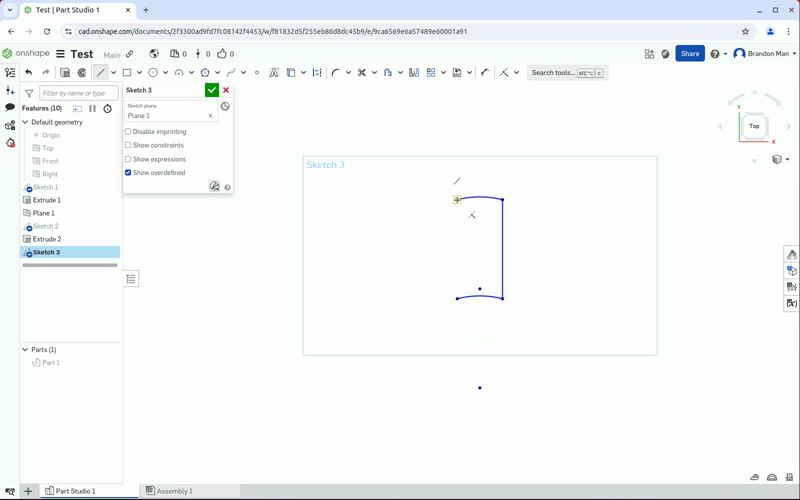
scroll(-6)
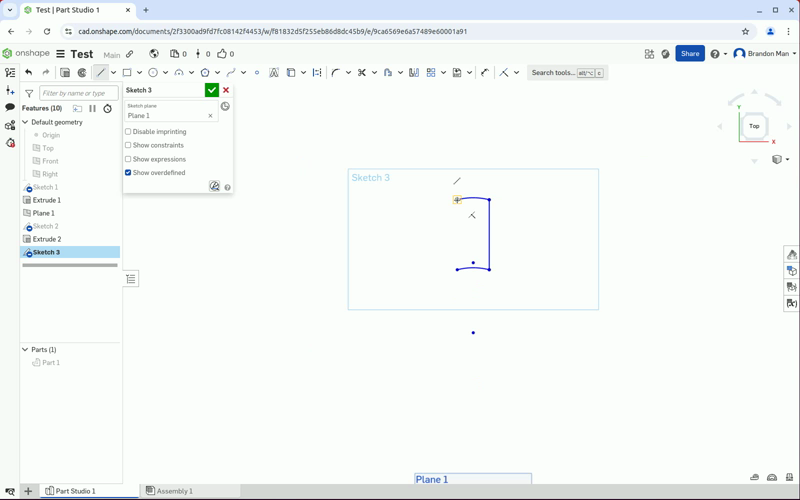
scroll(-6)
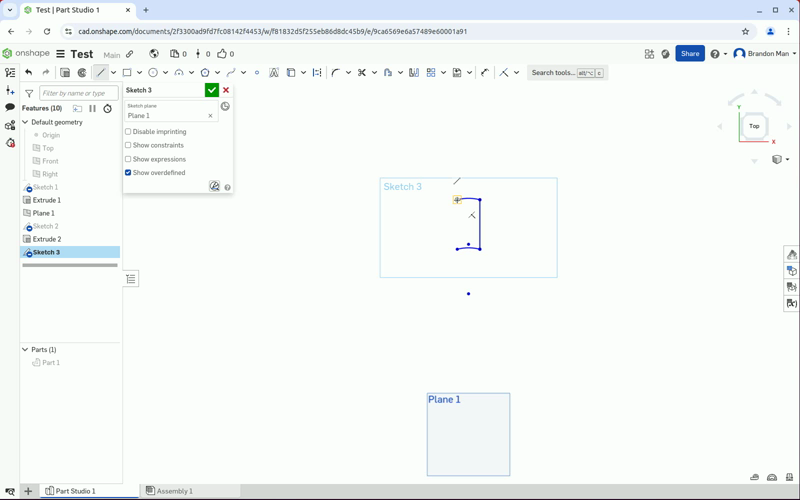
scroll(-6)
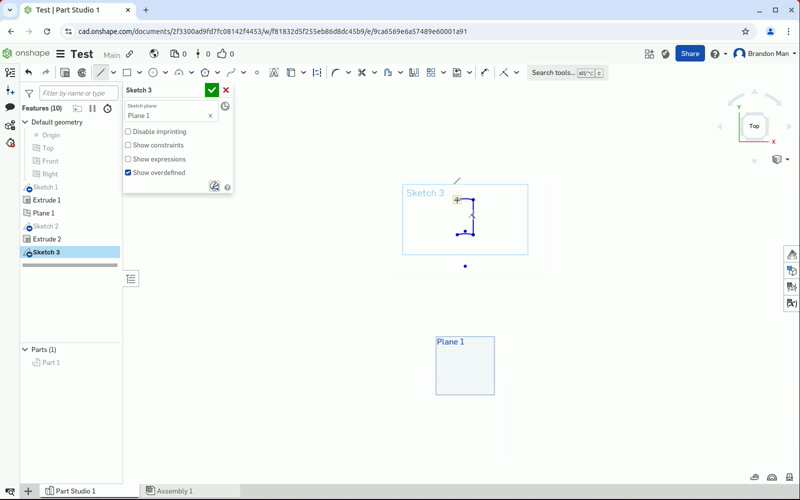
scroll(-6)
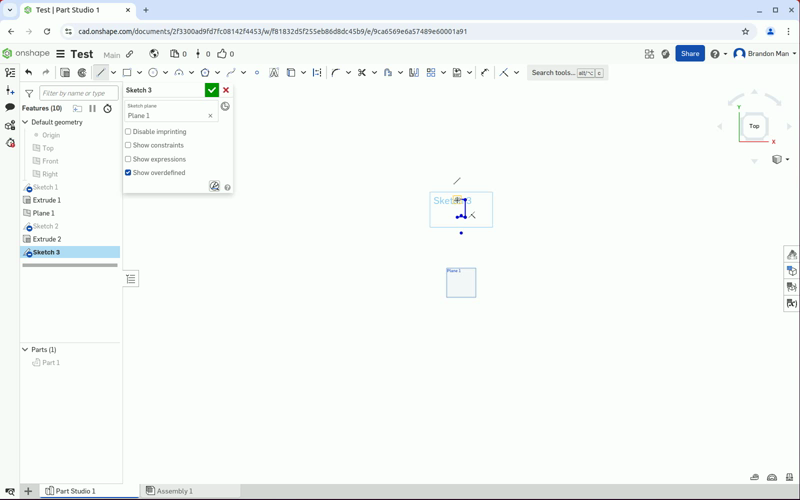
mouse_move(487, 199)
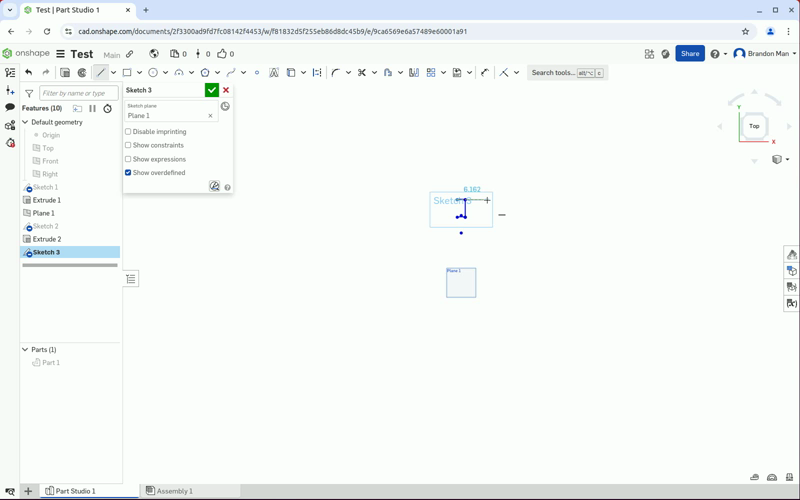
key_down(shift)
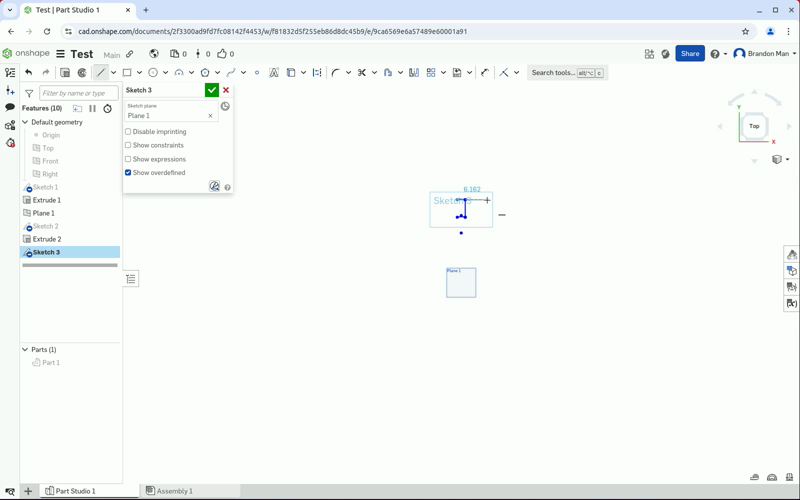
mouse_move(457, 217)
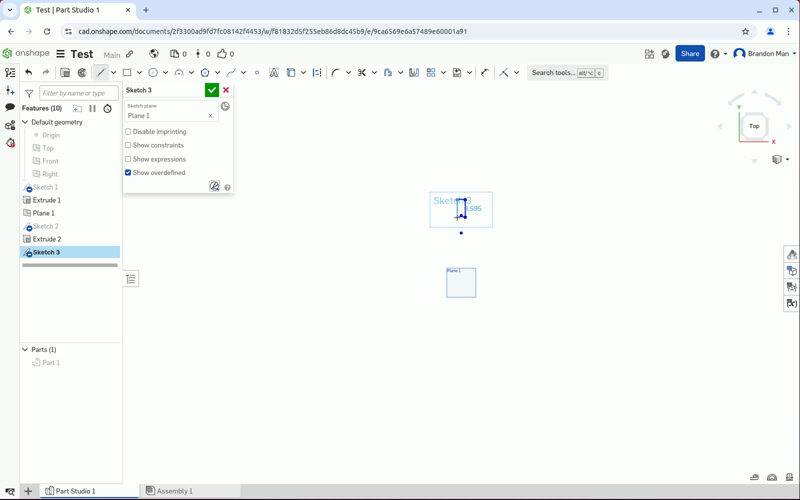
scroll(6)
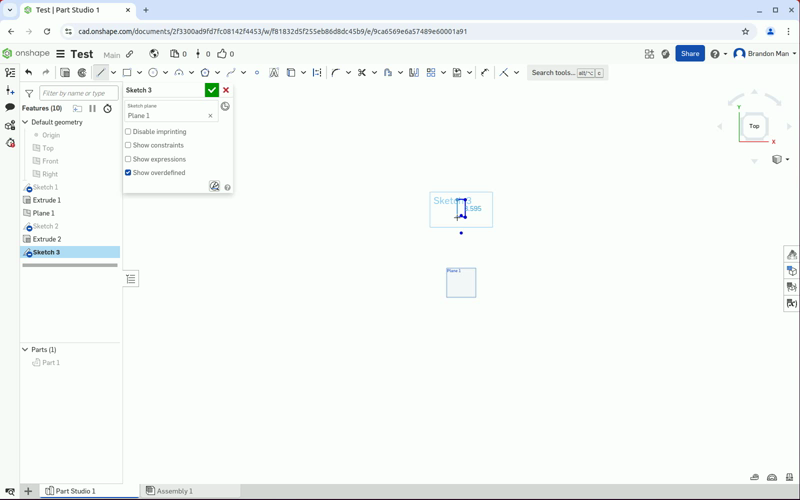
scroll(6)
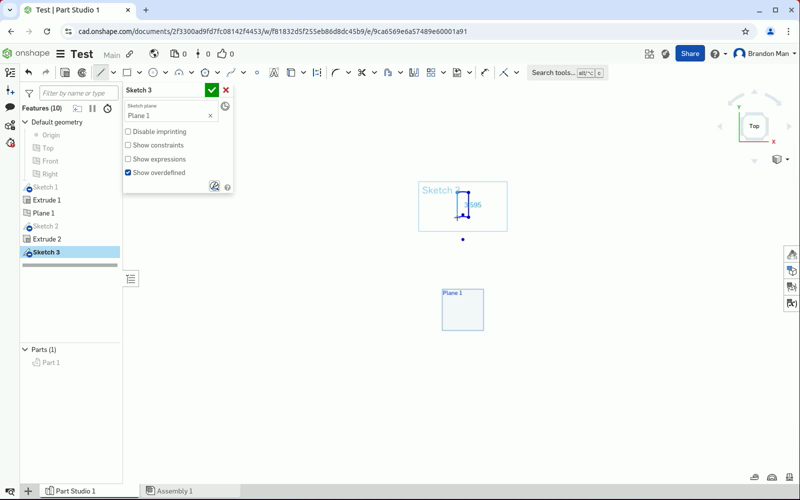
scroll(6)
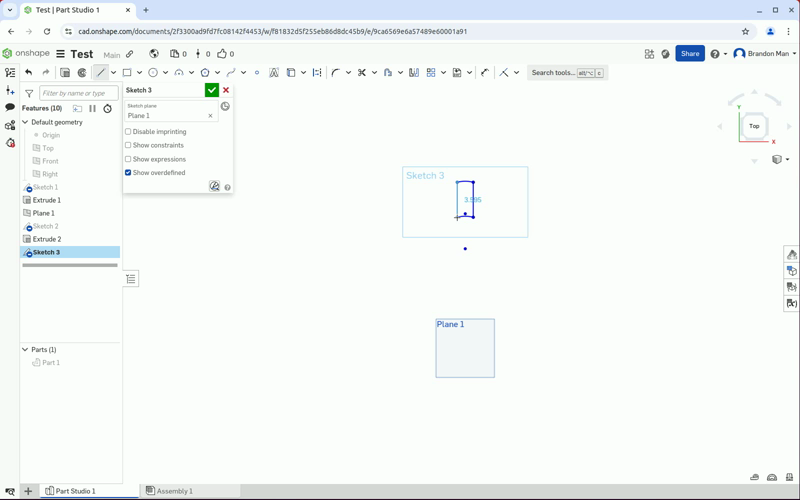
scroll(6)
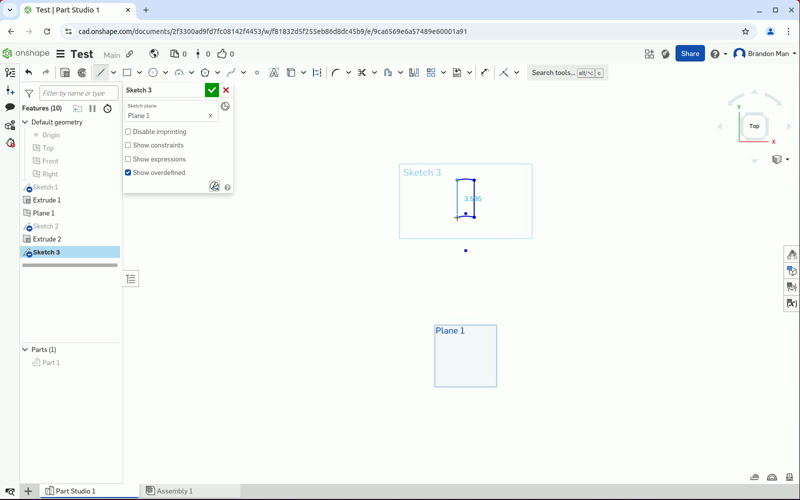
scroll(6)
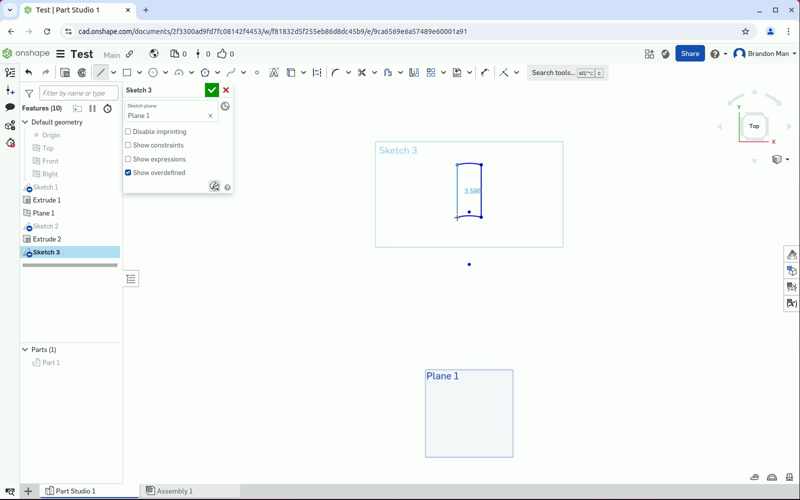
scroll(6)
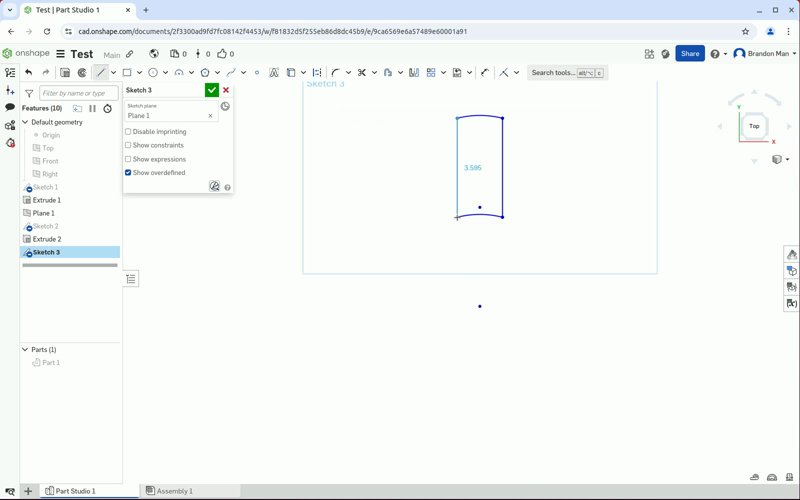
scroll(6)
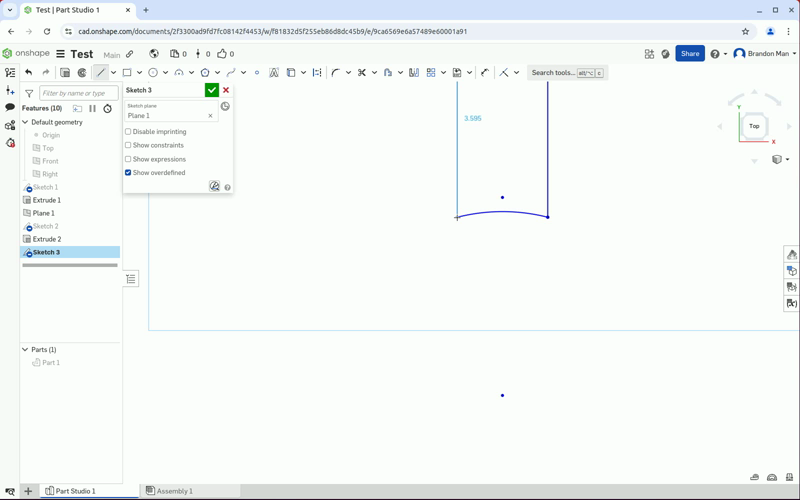
key_up(shift)
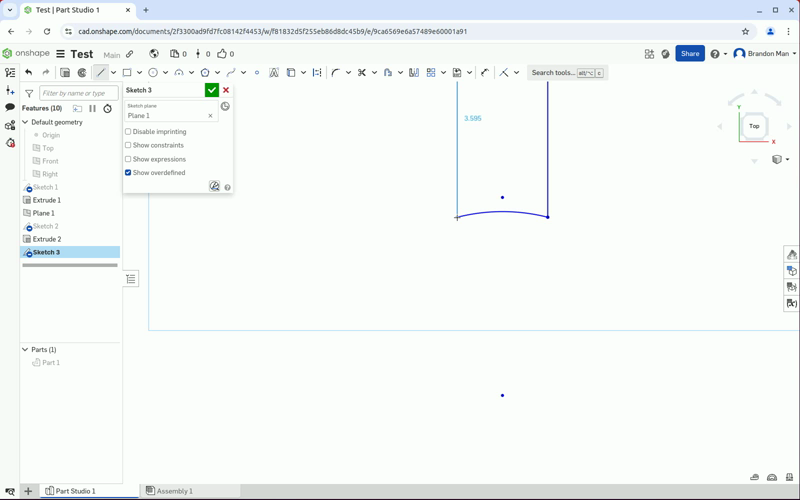
click(457, 217)
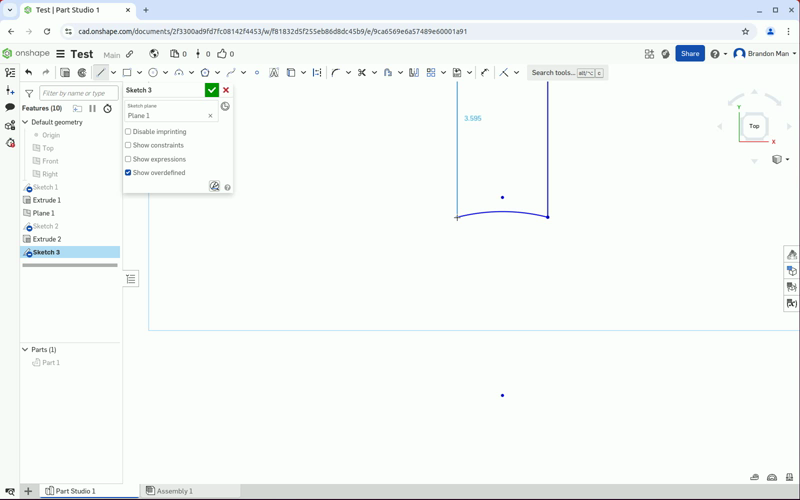
scroll(-6)
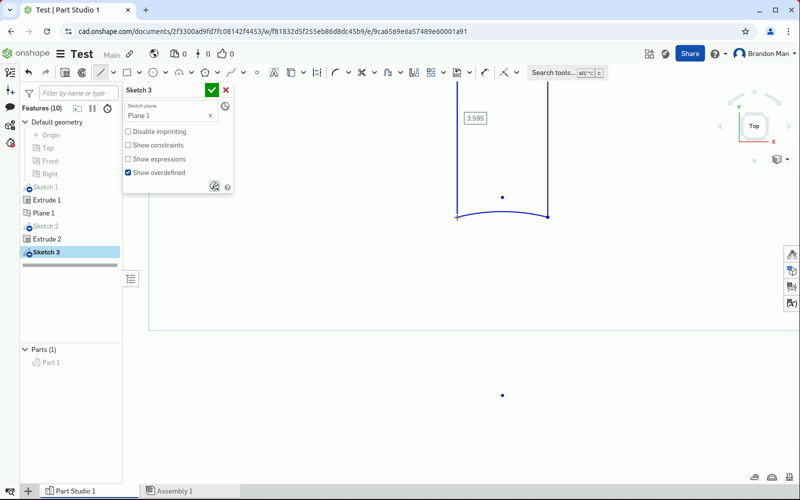
scroll(-6)
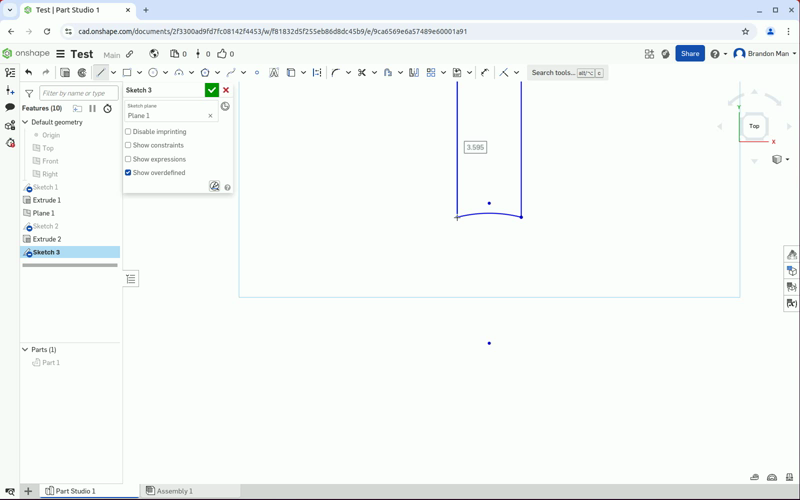
scroll(-6)
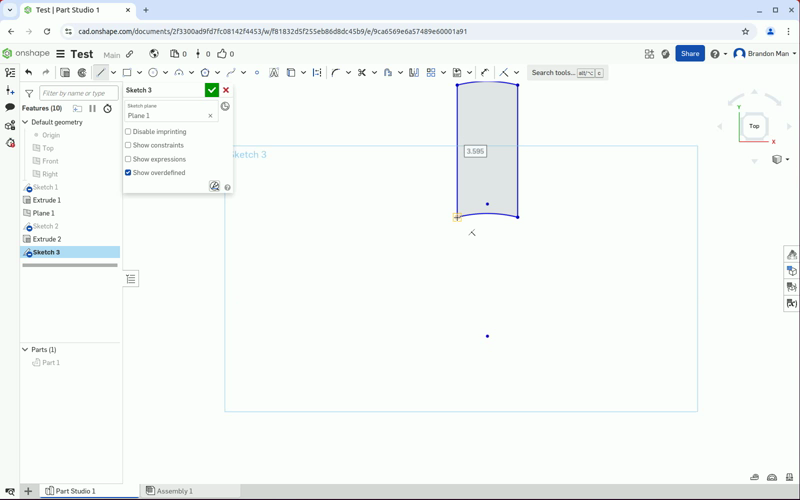
scroll(-6)
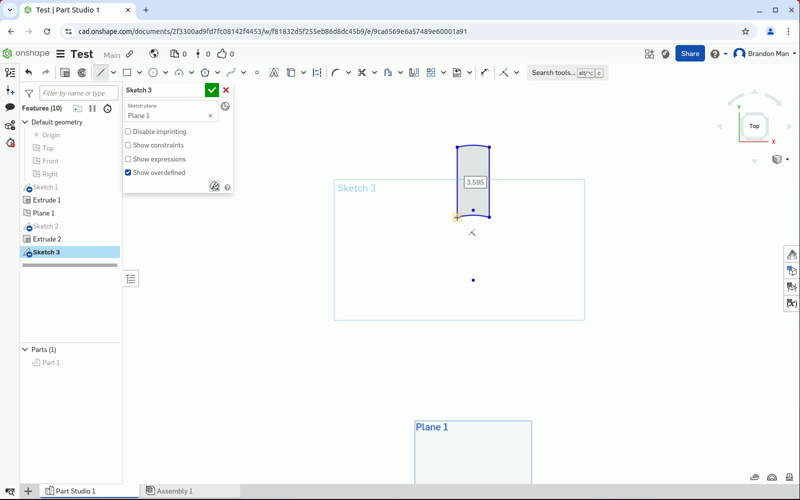
scroll(-6)
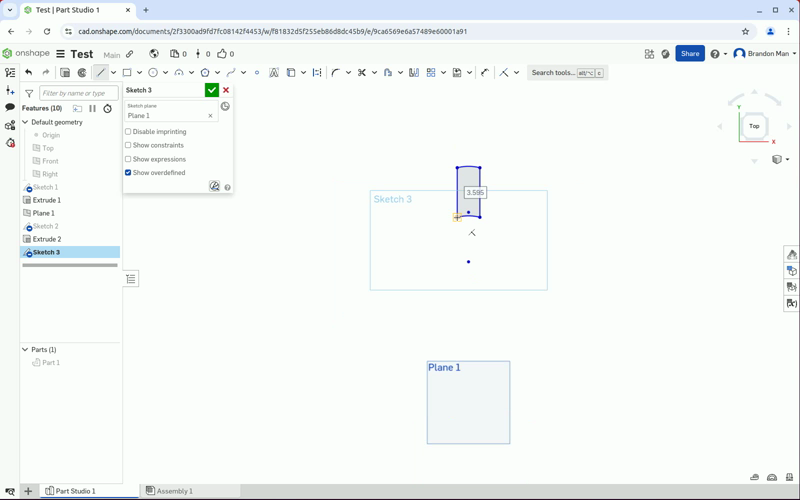
scroll(-6)
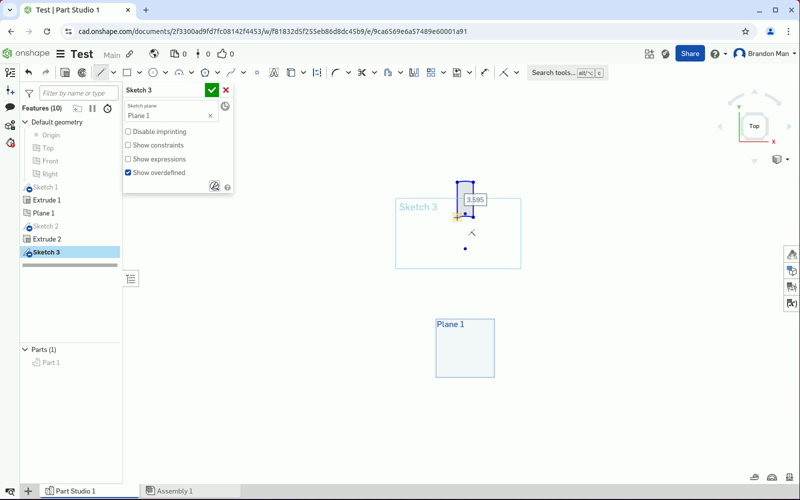
scroll(-6)
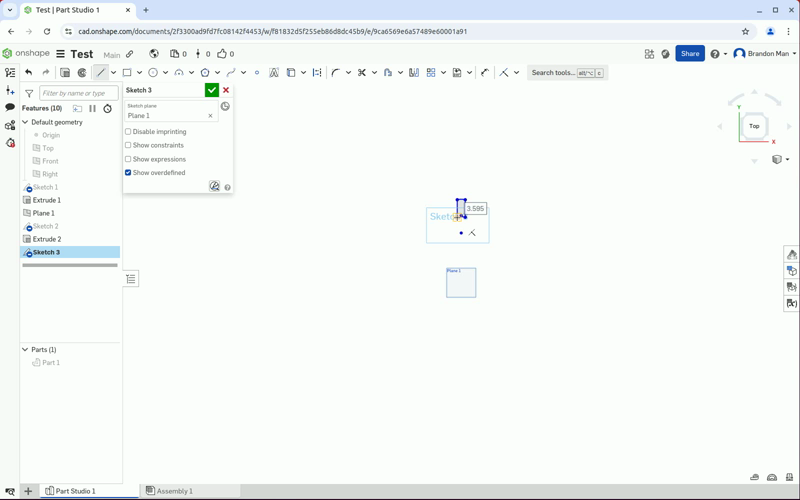
key(esc)
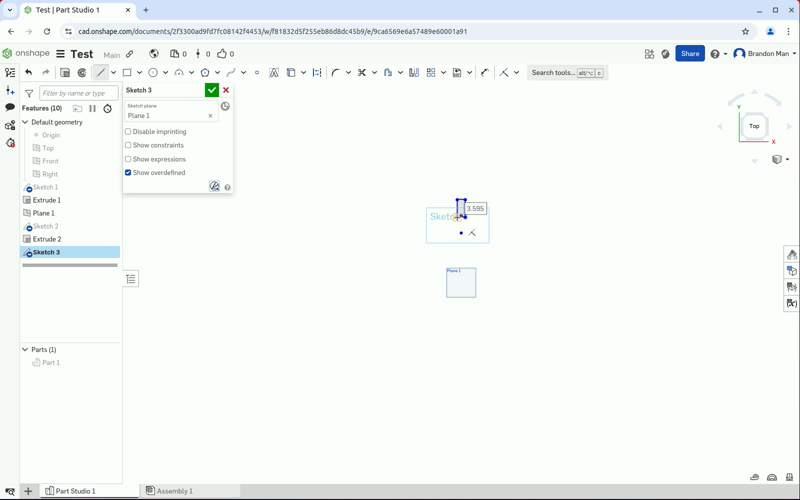
mouse_move(464, 208)
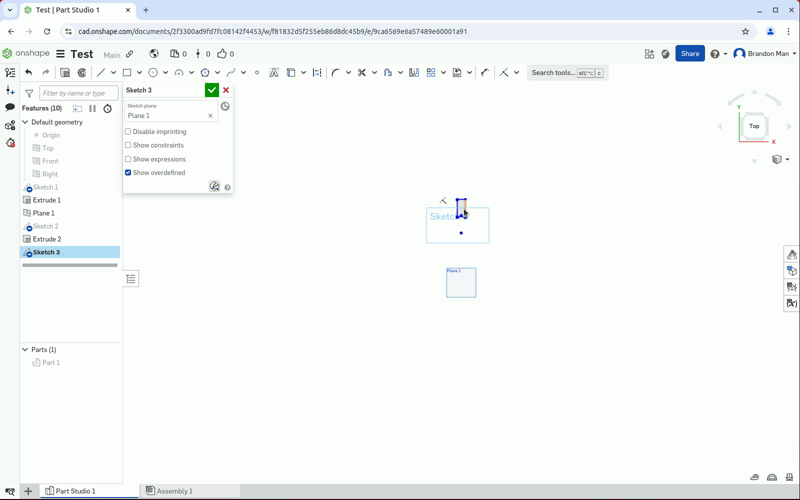
scroll(6)
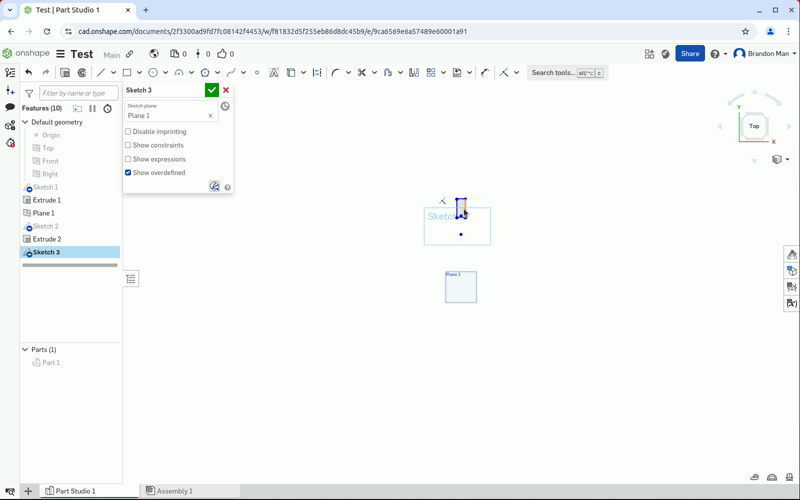
scroll(6)
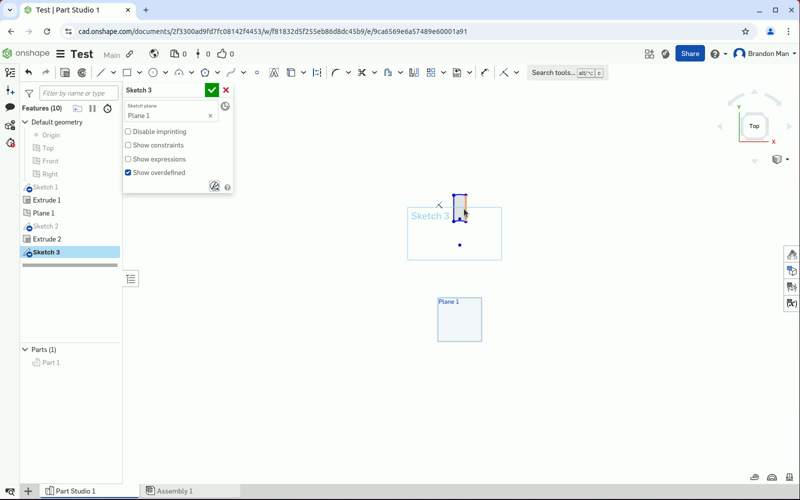
scroll(6)
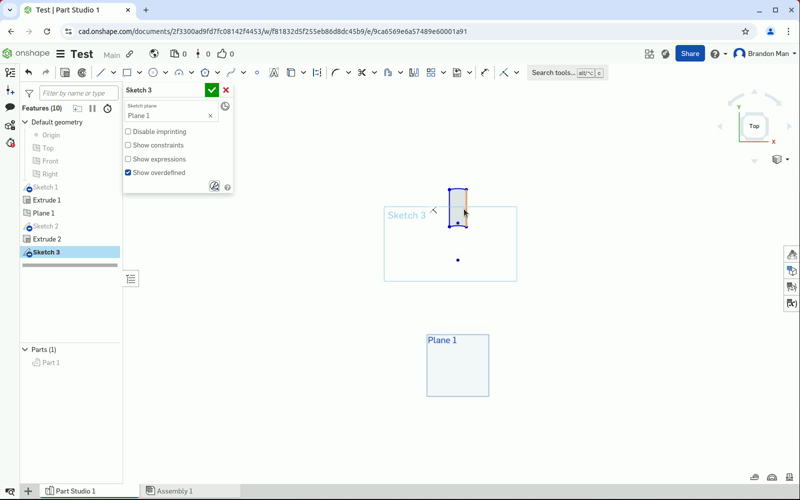
scroll(6)
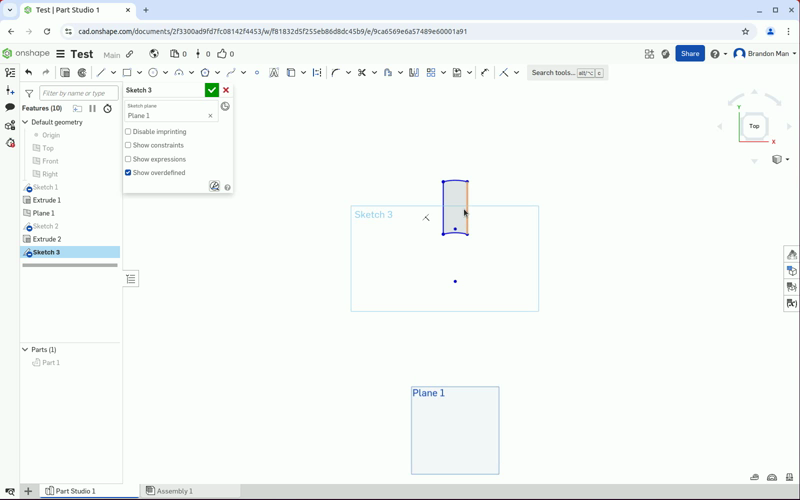
scroll(6)
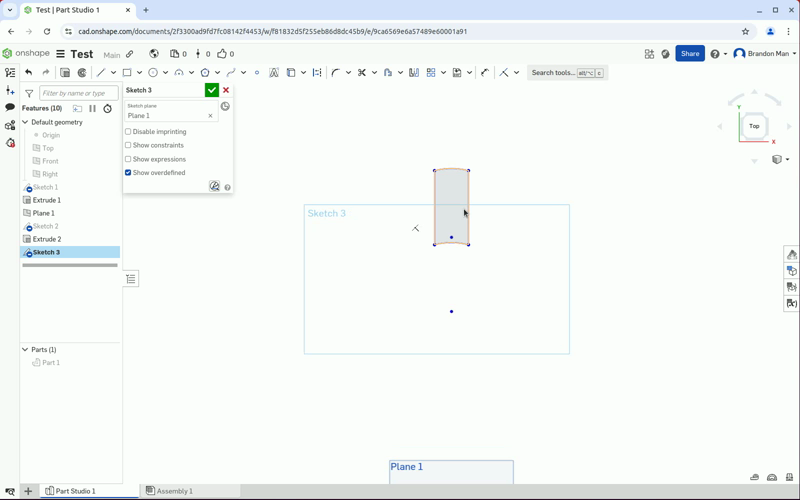
scroll(6)
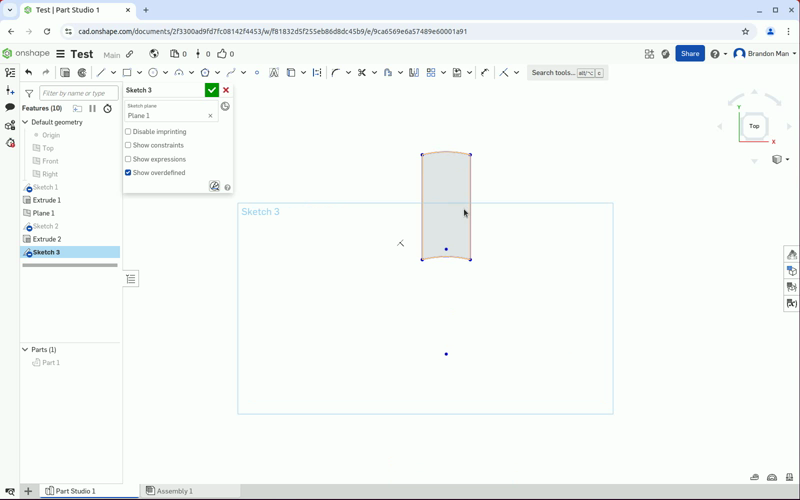
scroll(6)
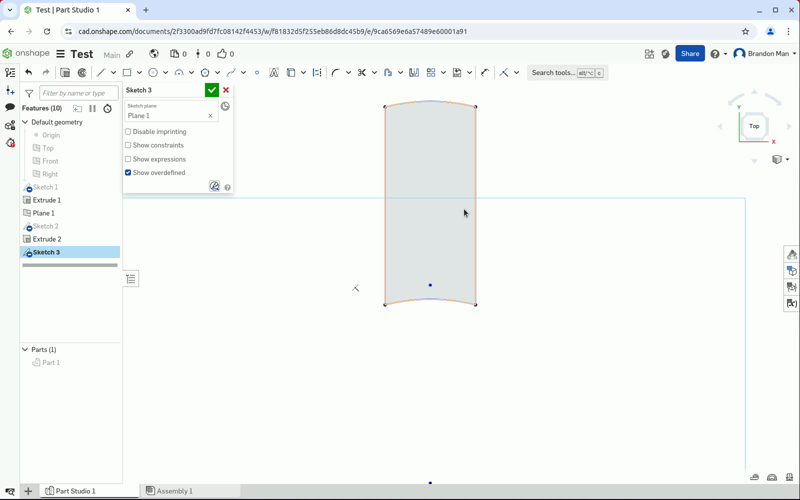
click(464, 208)
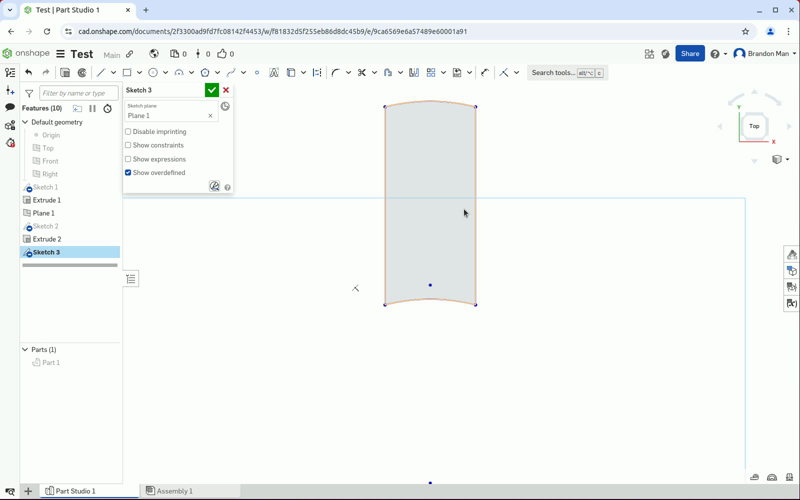
scroll(-6)
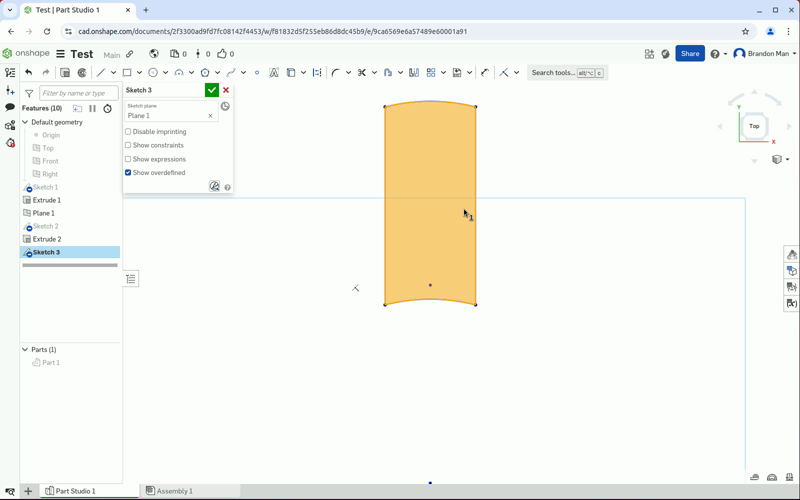
scroll(-6)
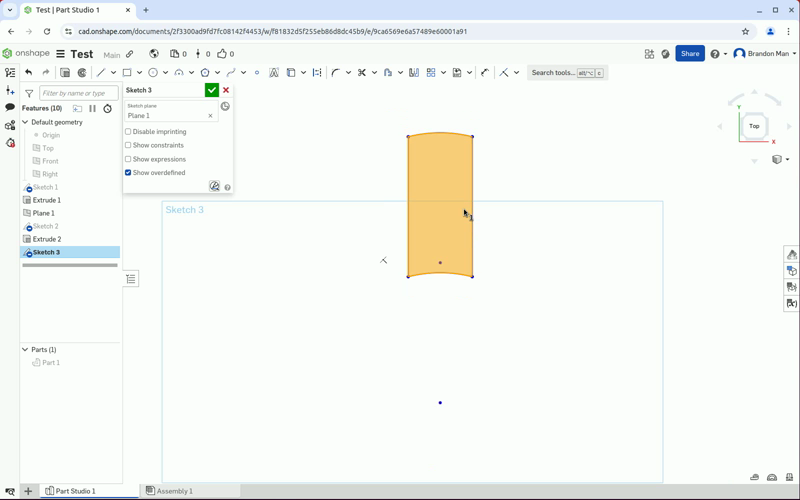
scroll(-6)
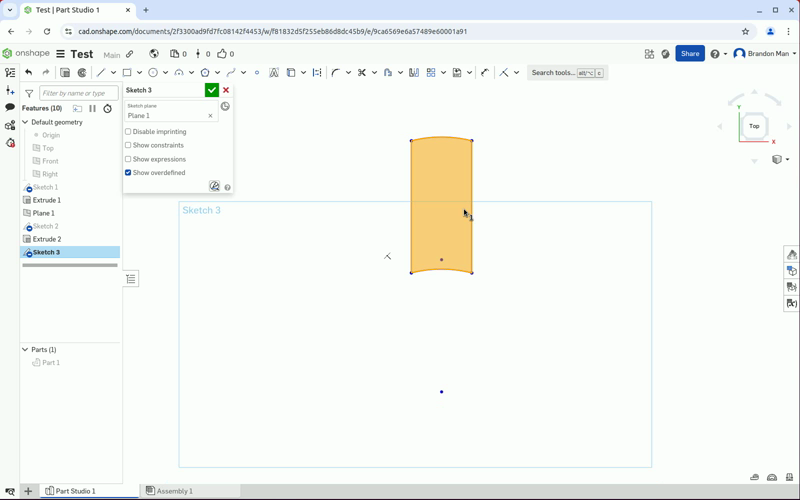
scroll(-6)
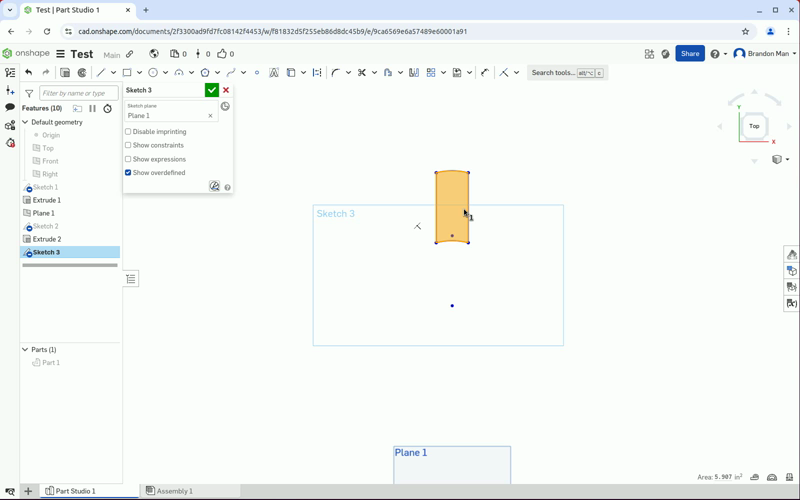
scroll(-6)
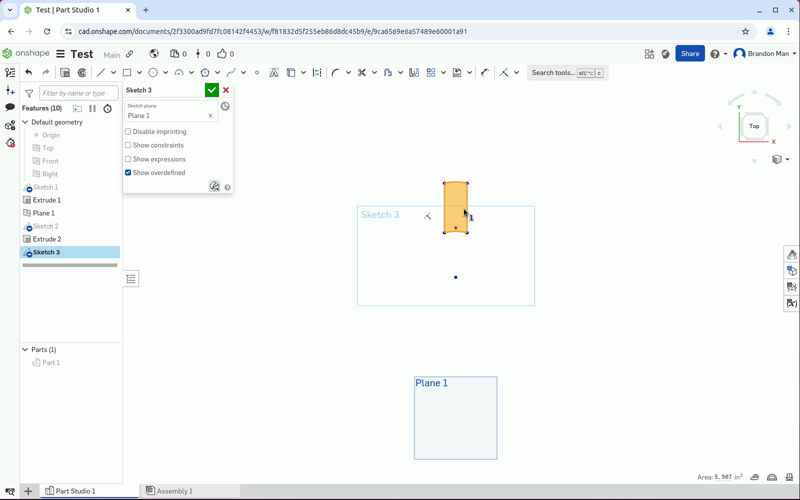
scroll(-6)
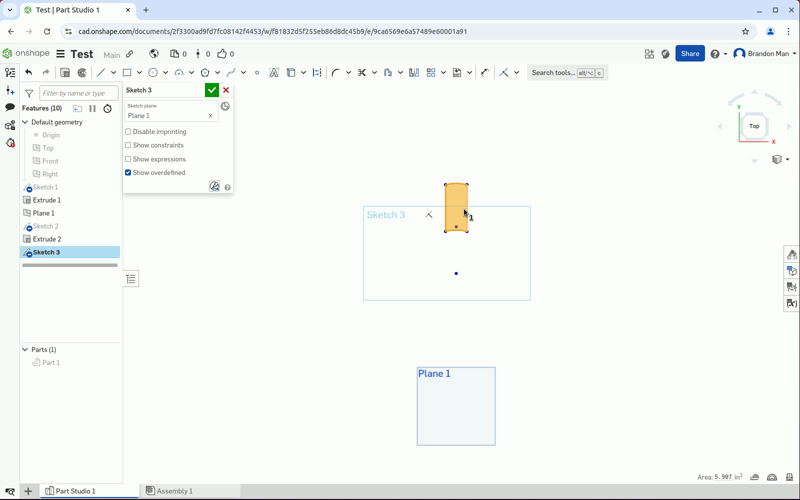
scroll(-6)
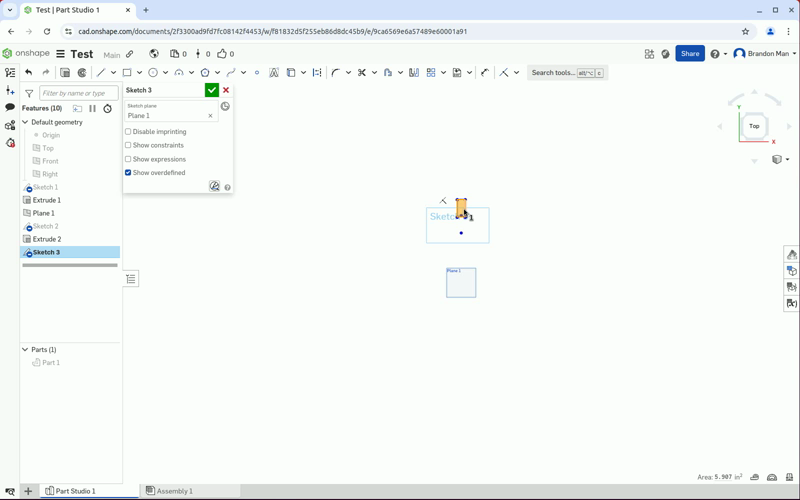
mouse_move(73, 352)
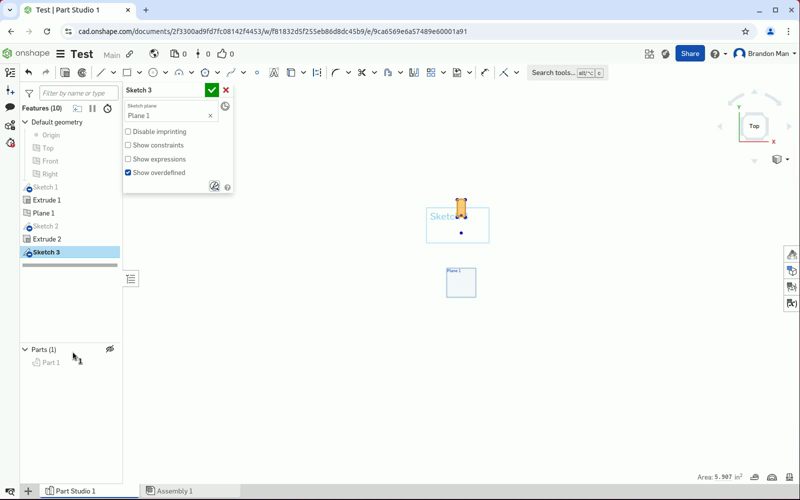
key(shift+y)
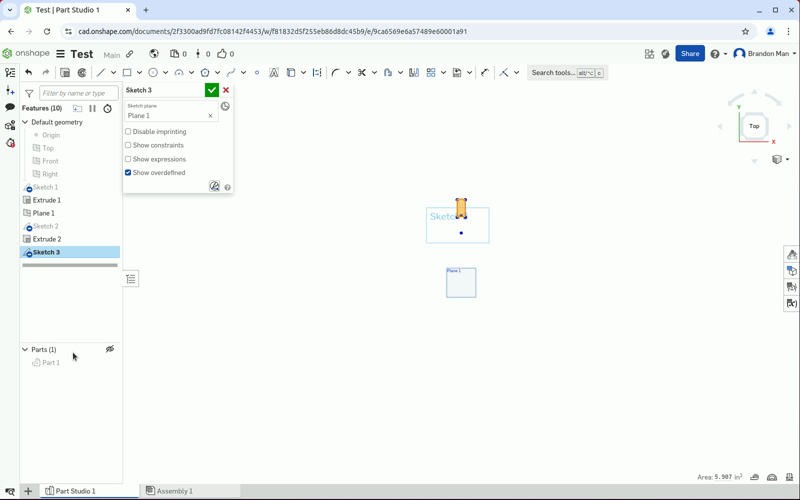
key(shift+e)
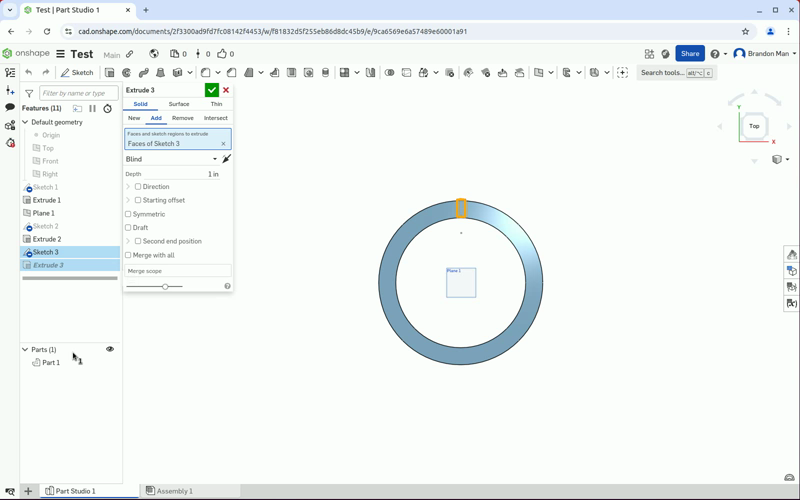
mouse_move(143, 106)
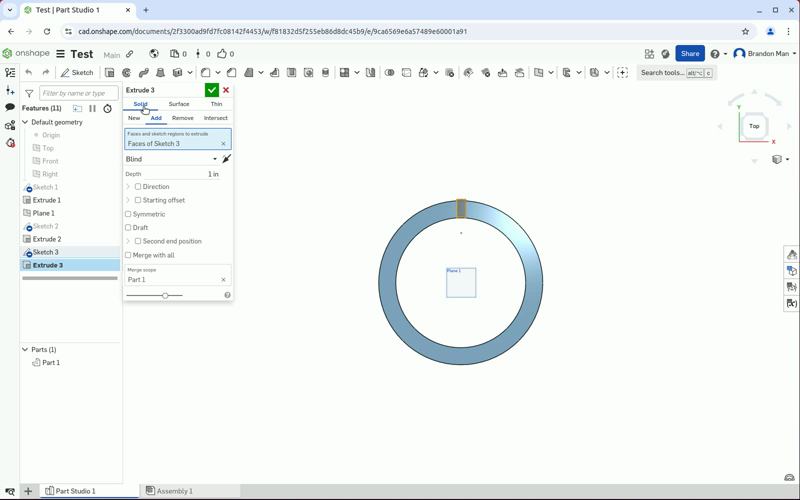
click(143, 106)
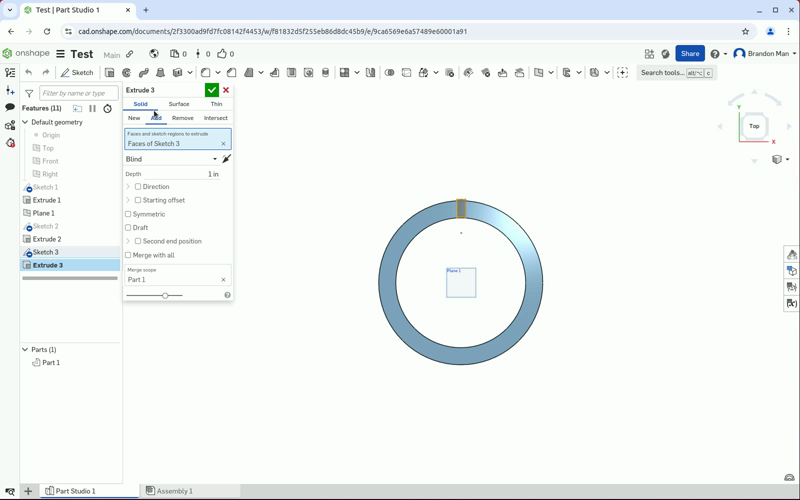
mouse_move(186, 120)
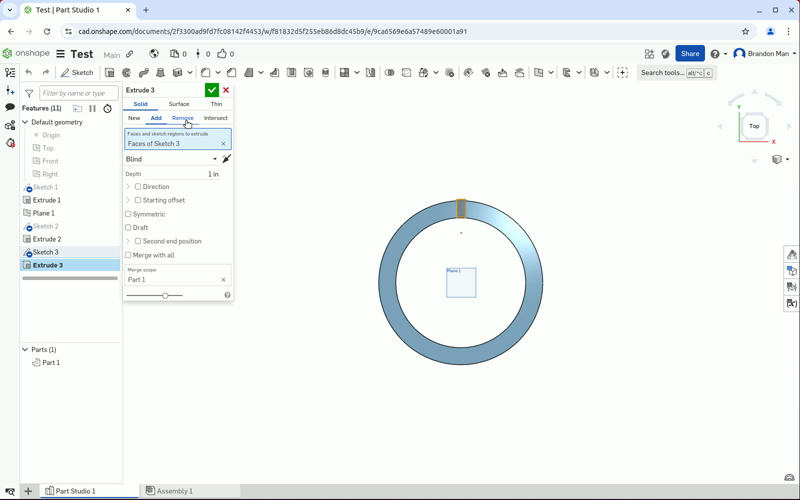
click(186, 120)
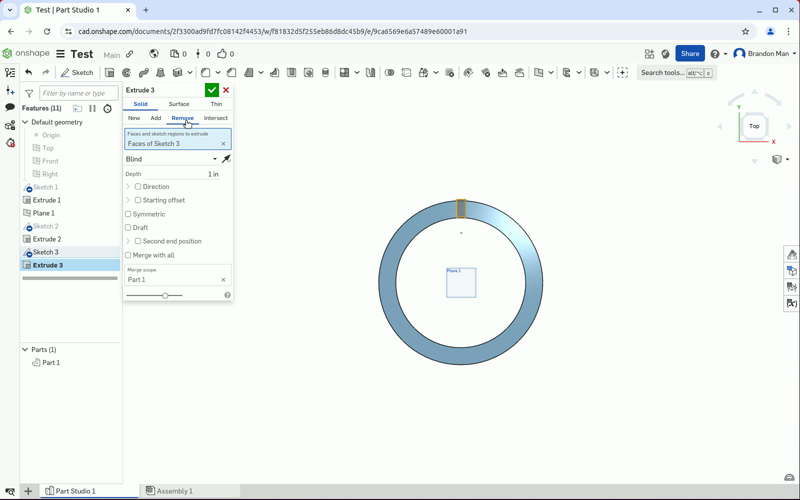
key(tab, 4)
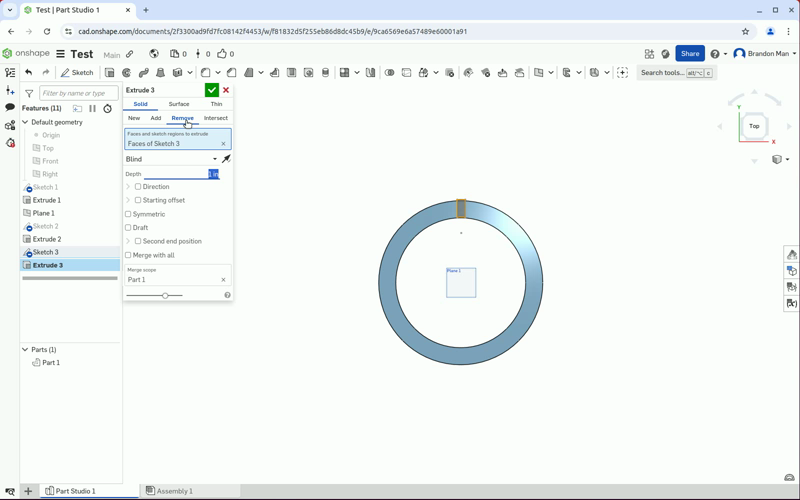
text(25.997)
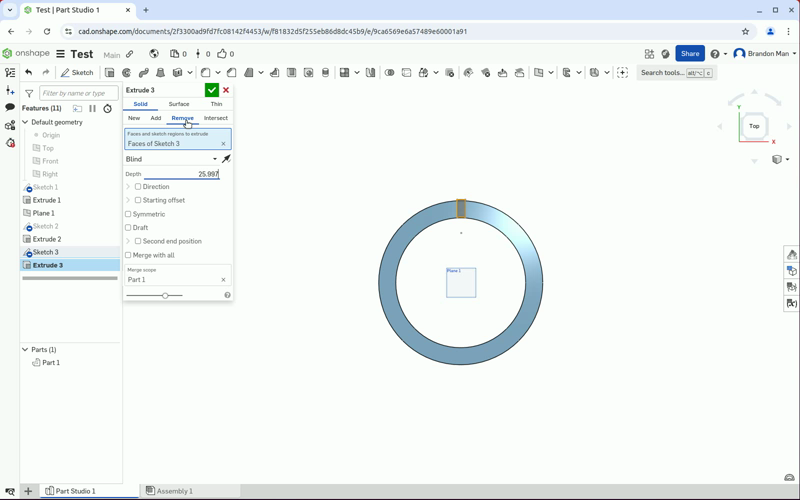
key(tab, 6)
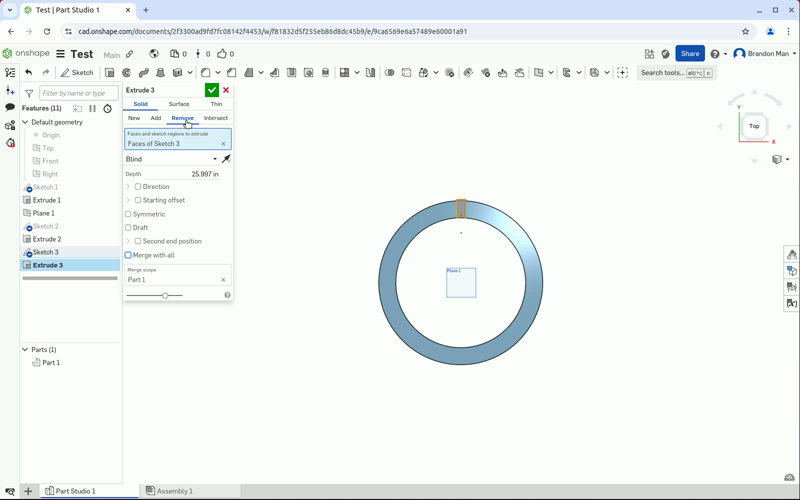
key(space)
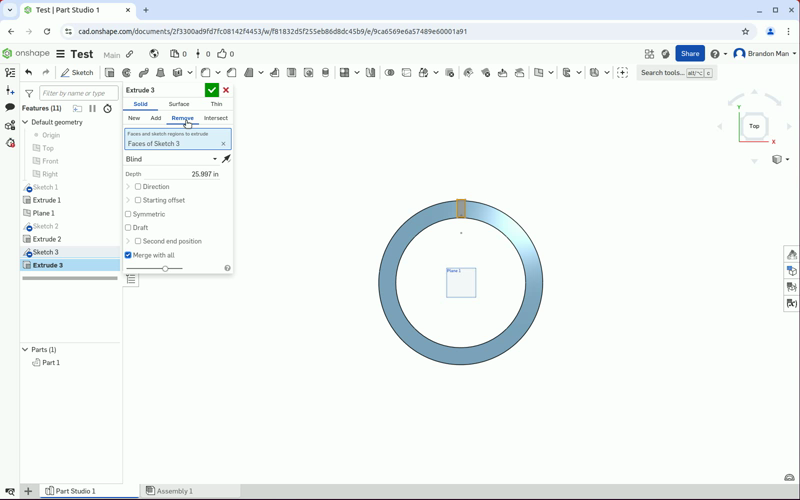
key(enter)
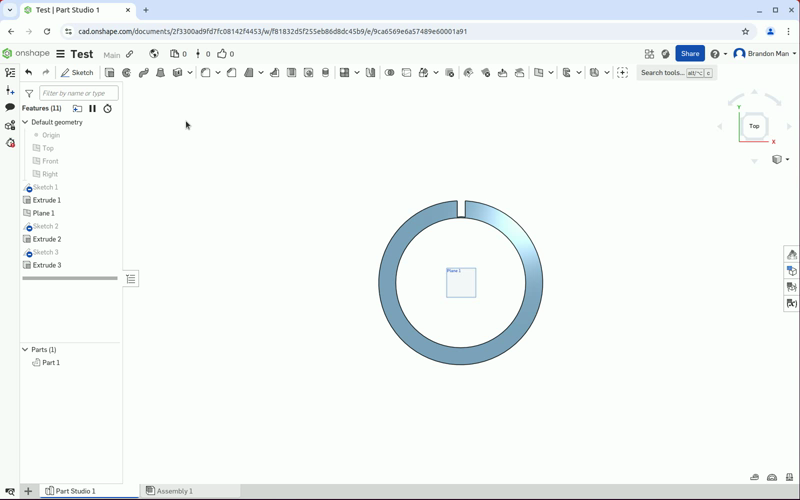
key(shift+h)
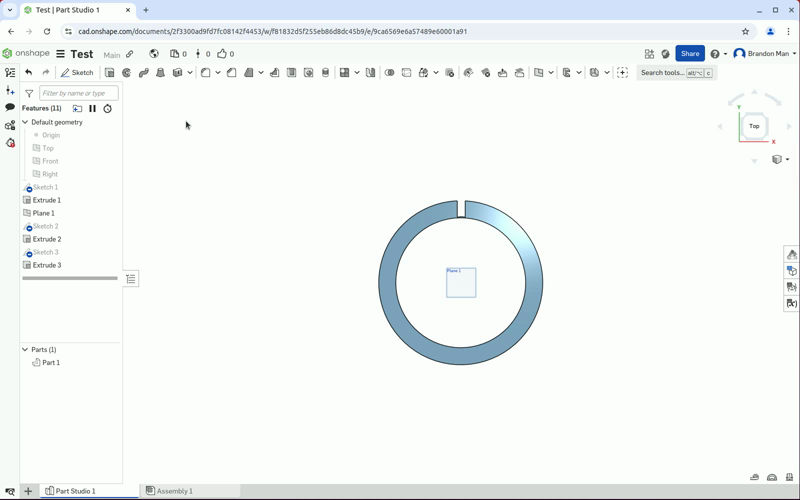
key(shift+h)
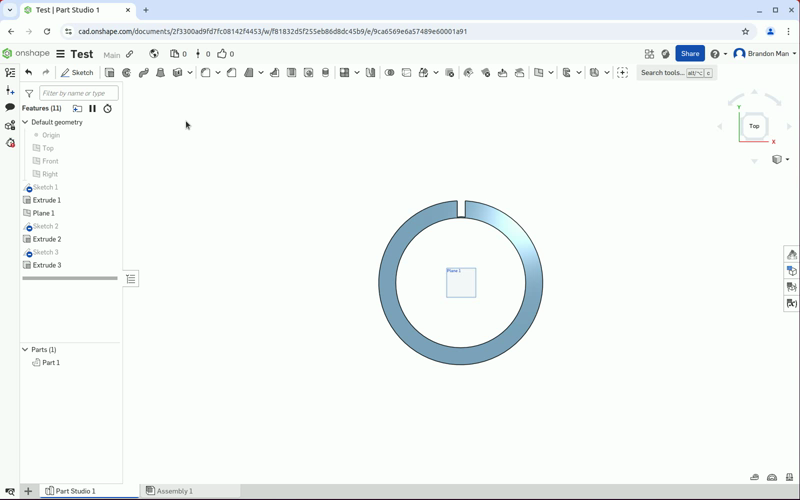
mouse_move(73, 189)
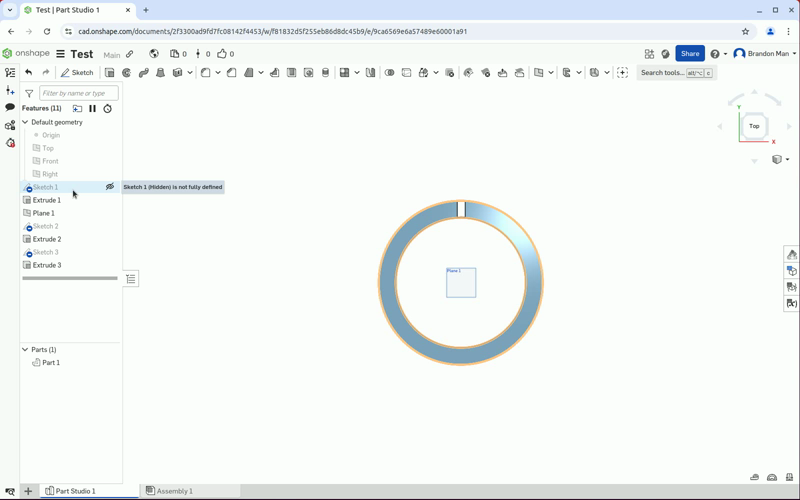
click(73, 189)
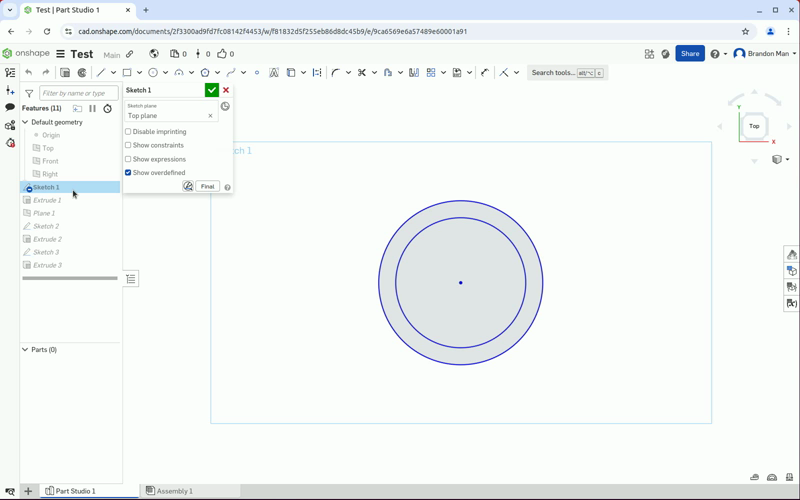
mouse_move(229, 92)
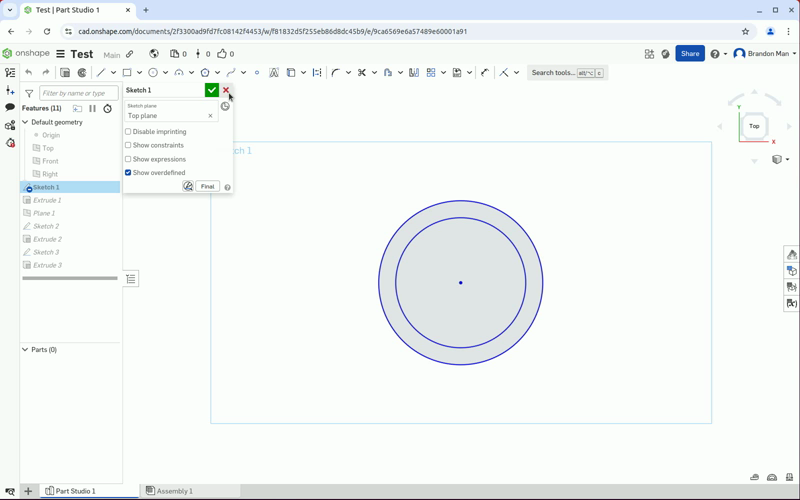
click(229, 92)
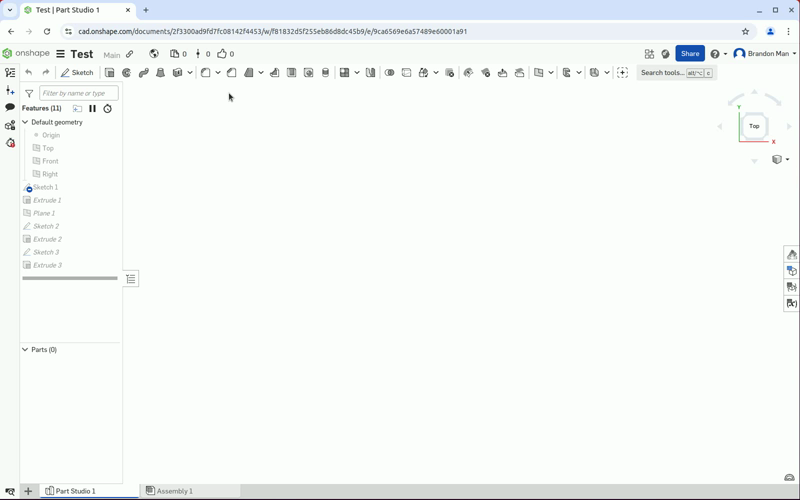
key(shift+s)
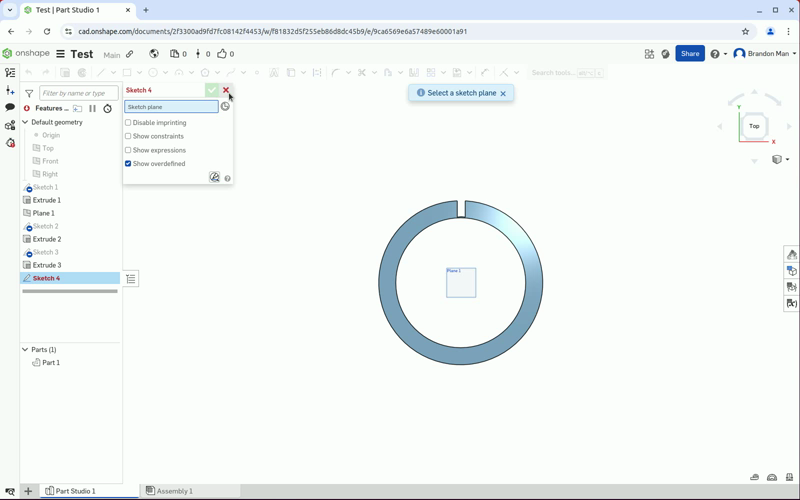
mouse_move(73, 215)
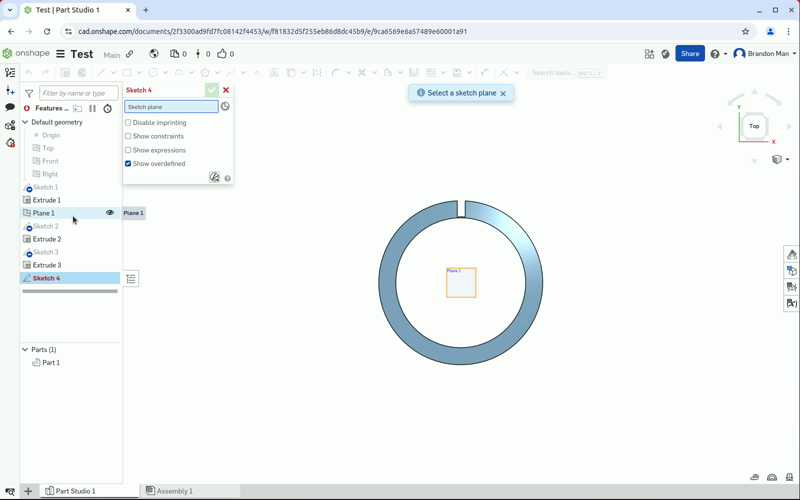
click(73, 215)
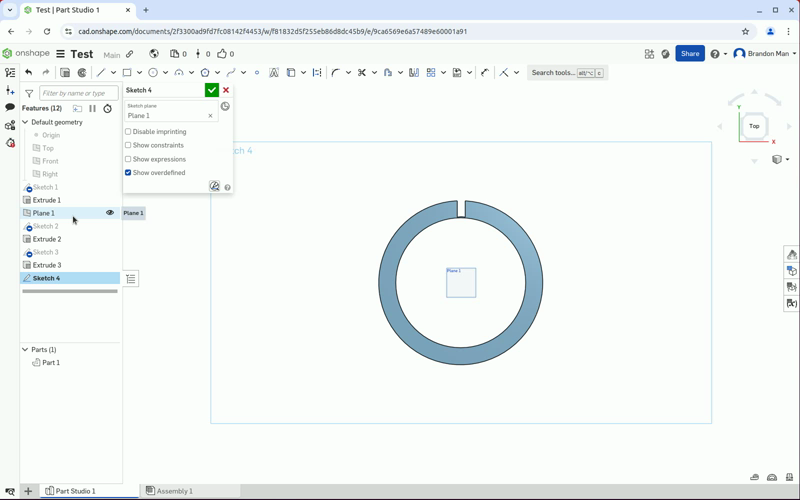
mouse_move(73, 352)
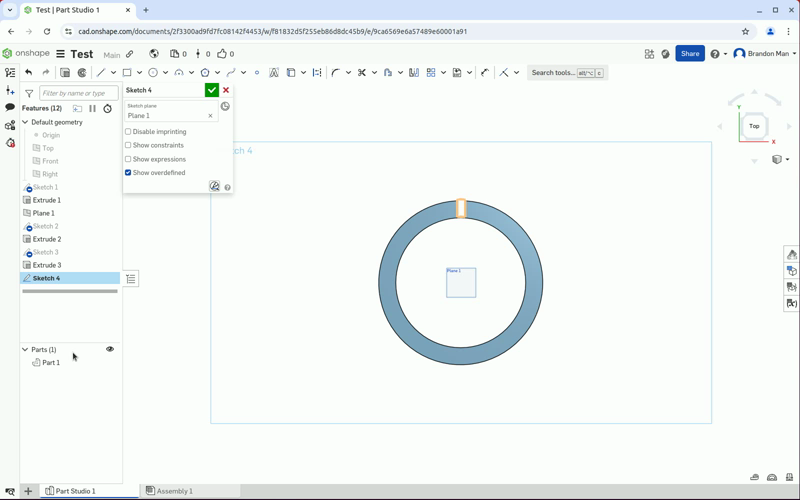
key(y)
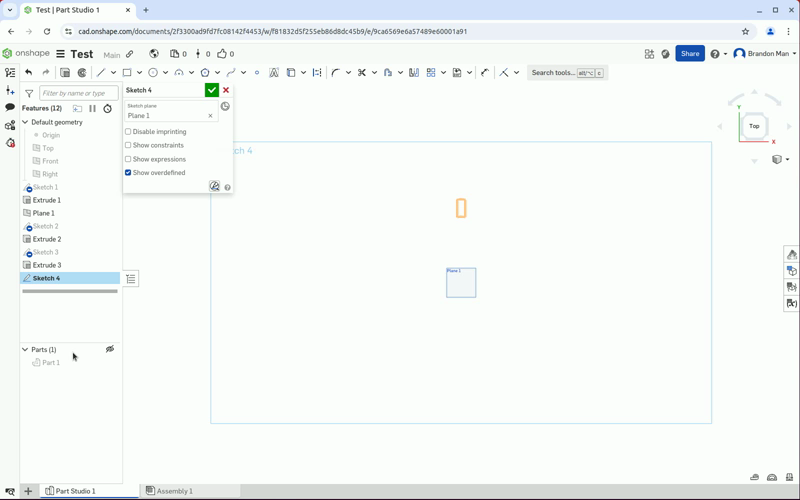
key(l)
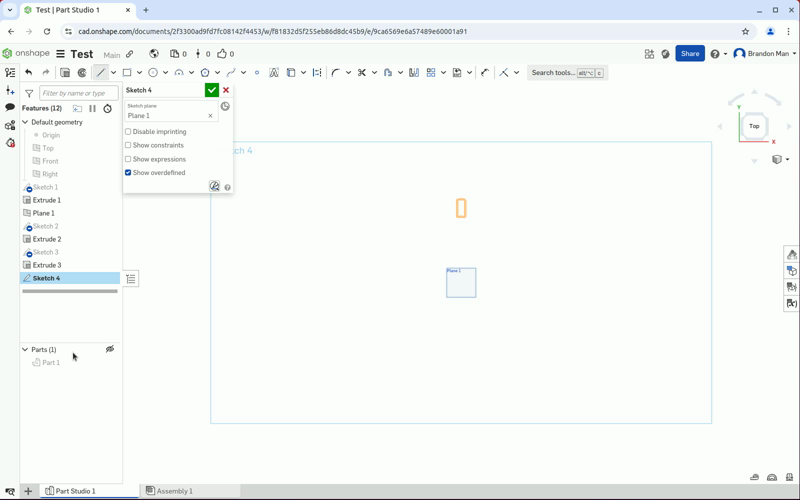
key_down(shift)
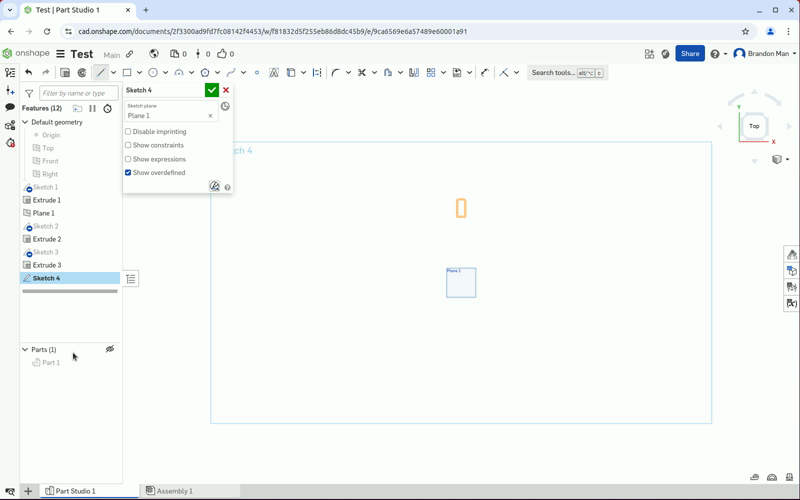
mouse_move(457, 228)
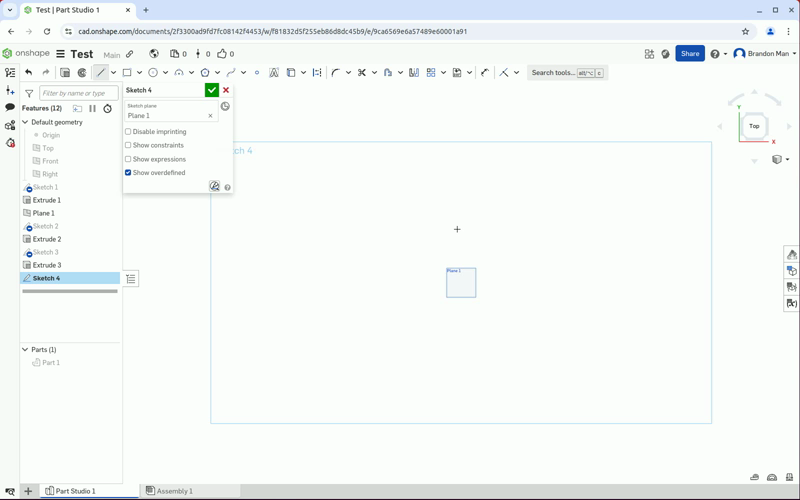
click(457, 228)
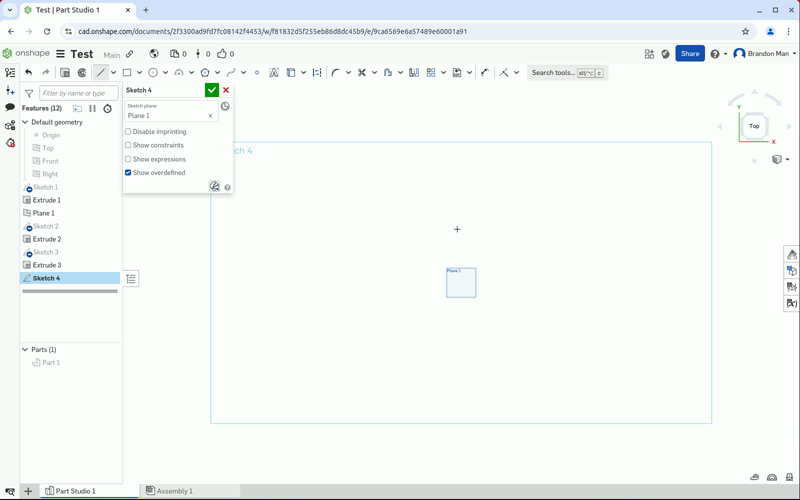
key_up(shift)
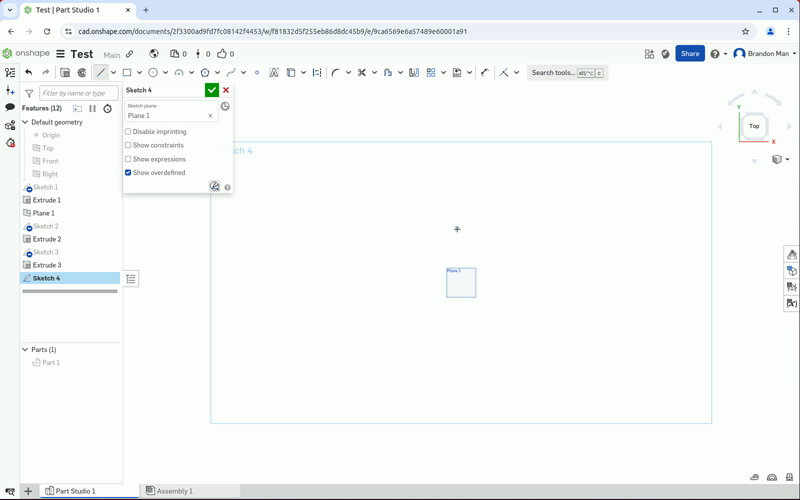
key_down(shift)
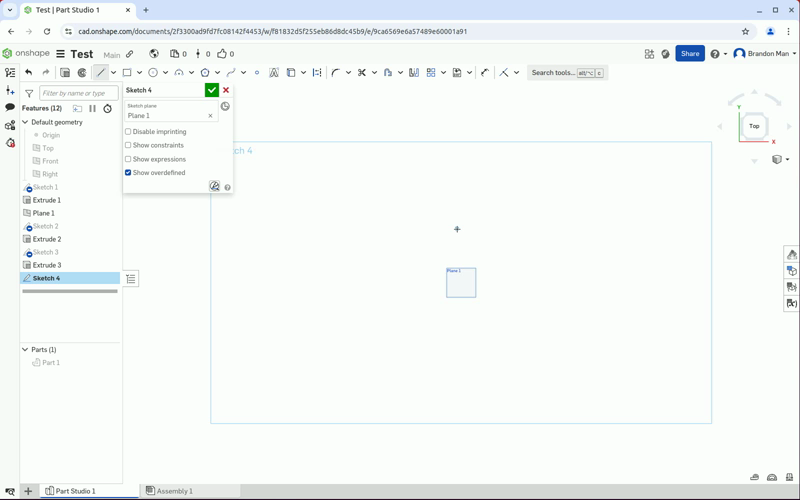
mouse_move(487, 228)
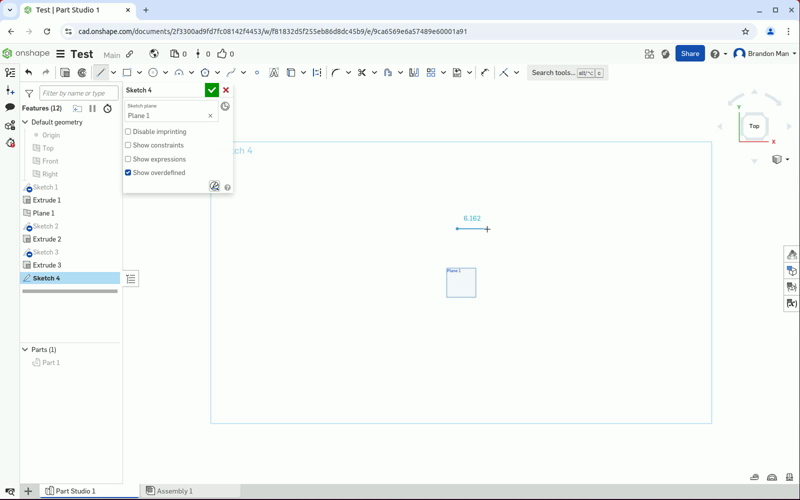
mouse_move(465, 228)
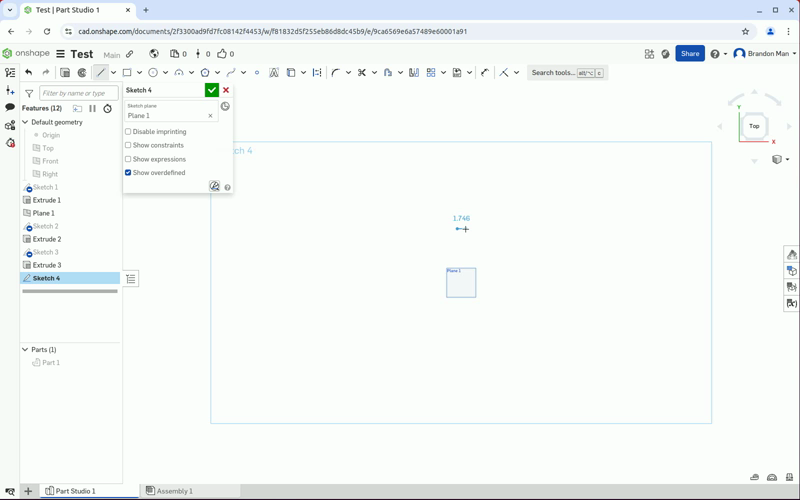
click(465, 228)
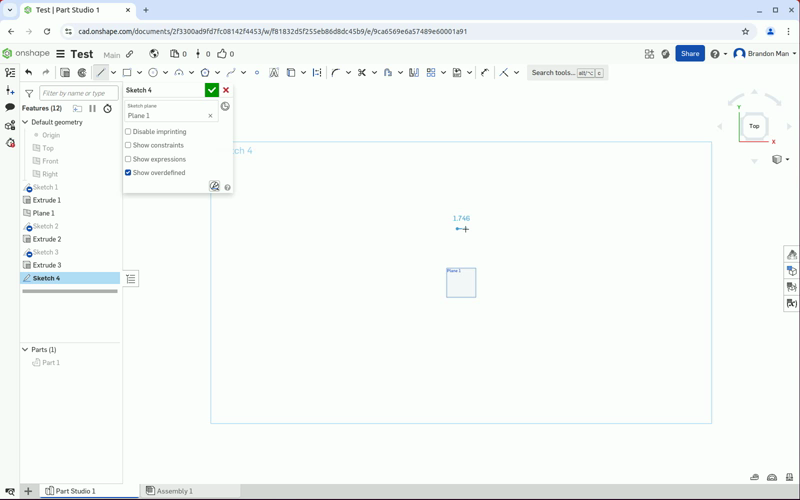
key_up(shift)
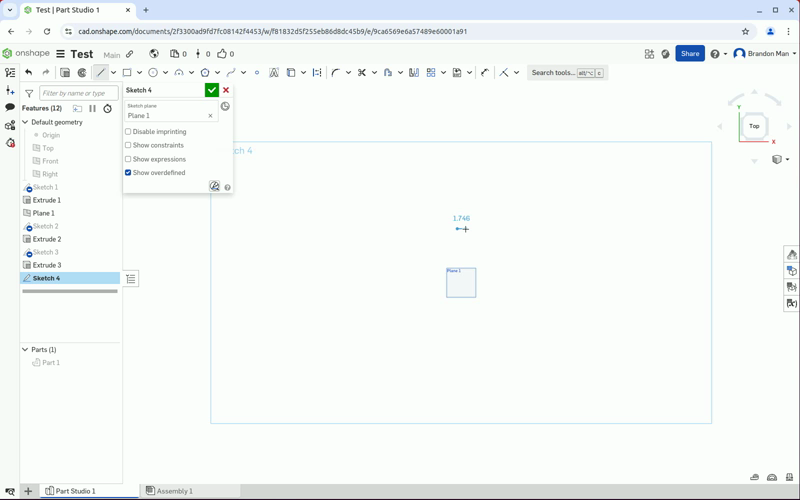
key_down(shift)
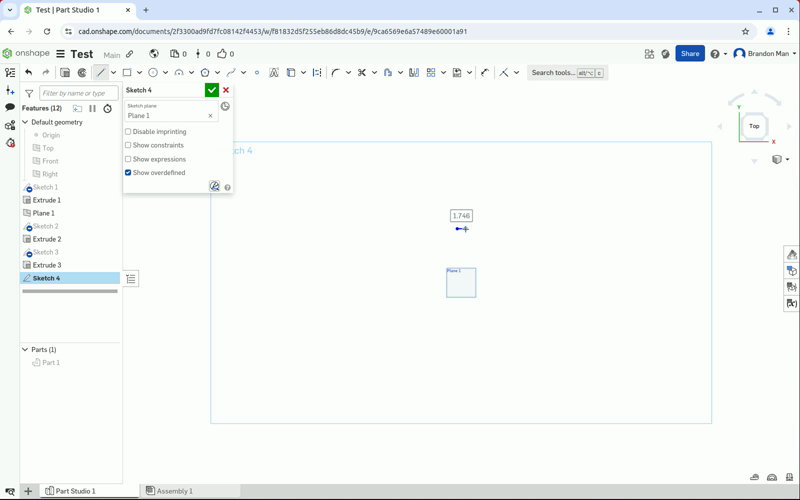
mouse_move(495, 228)
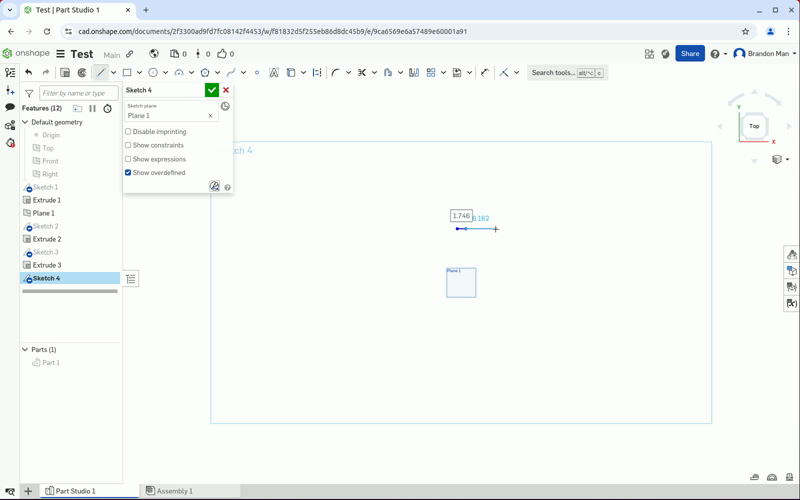
mouse_move(465, 216)
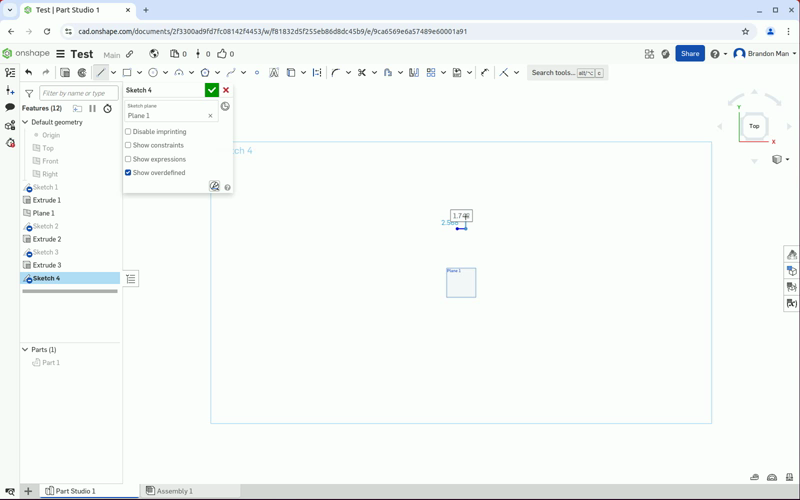
click(465, 216)
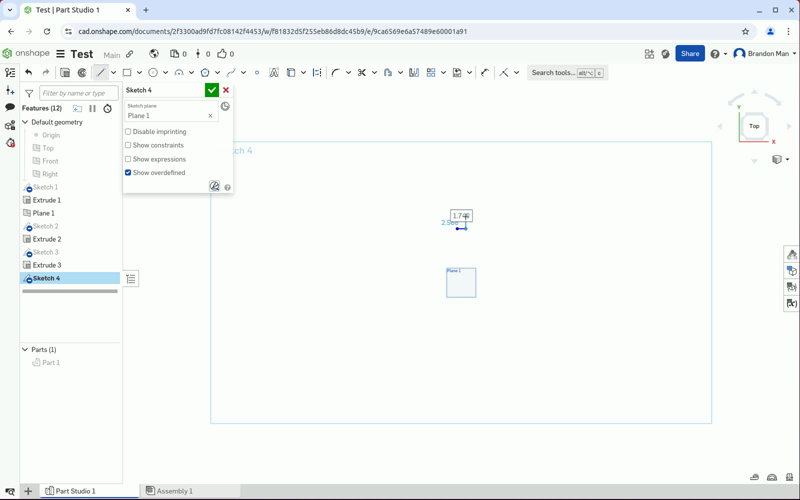
key_up(shift)
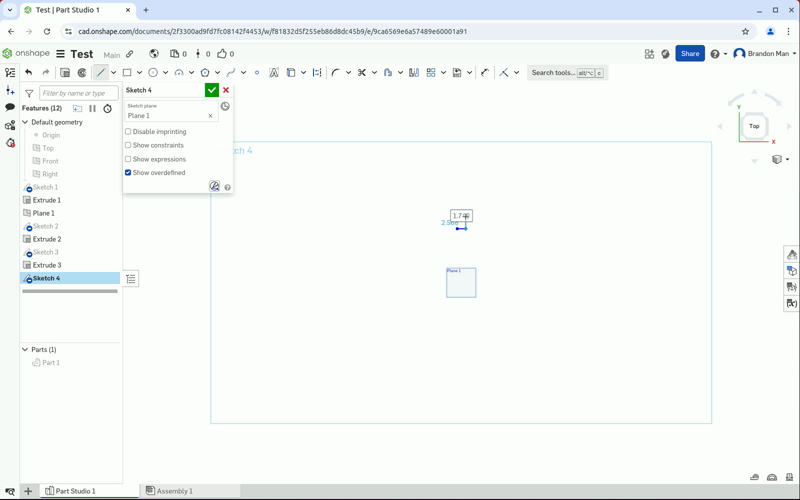
key(esc)
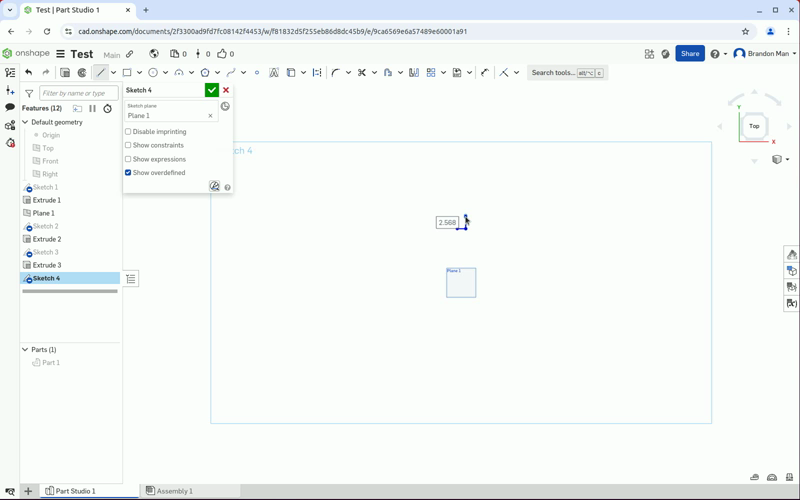
key(a)
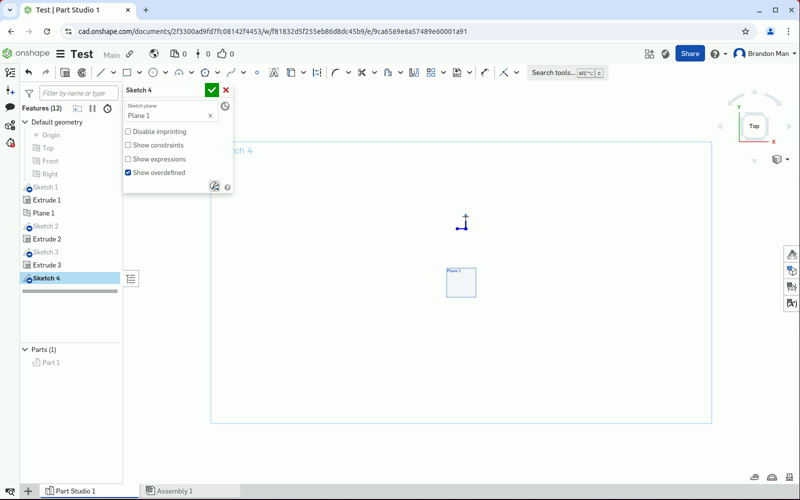
mouse_move(465, 216)
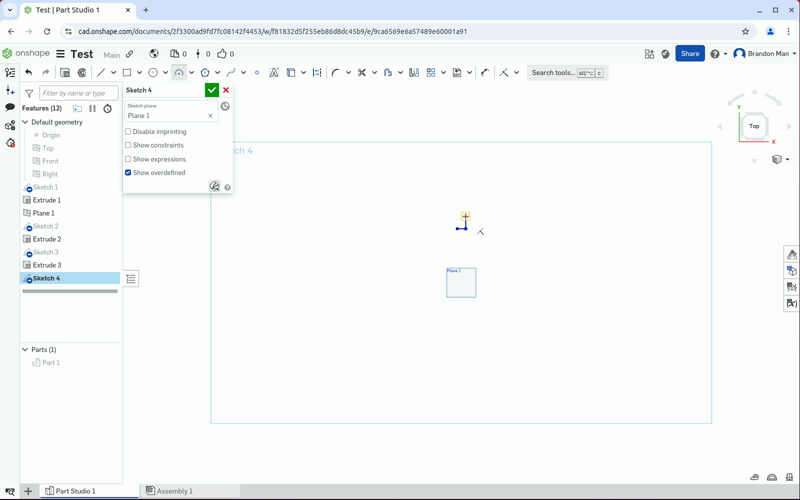
click(465, 216)
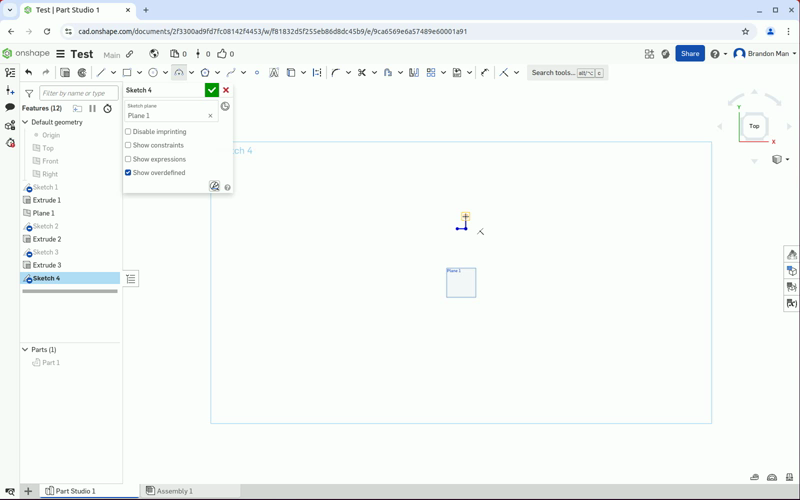
key_down(shift)
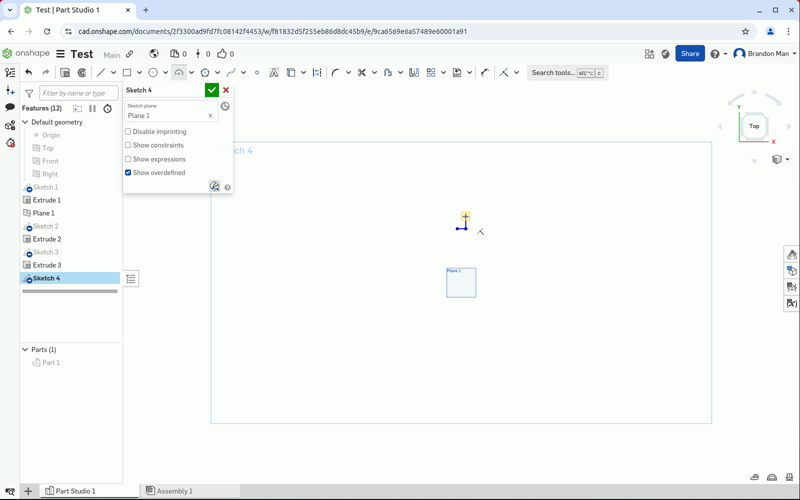
mouse_move(457, 216)
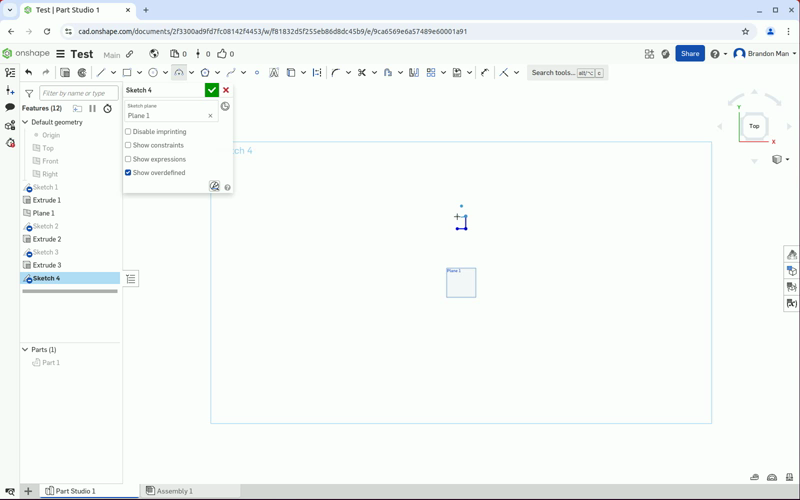
click(457, 216)
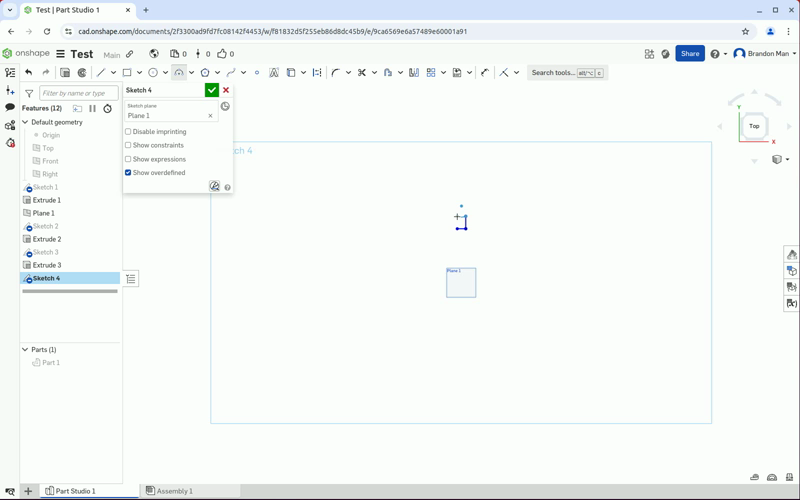
mouse_move(461, 215)
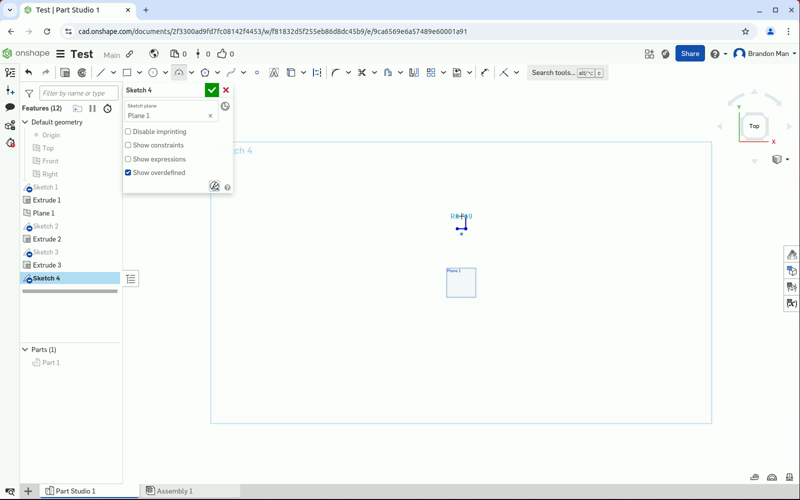
scroll(6)
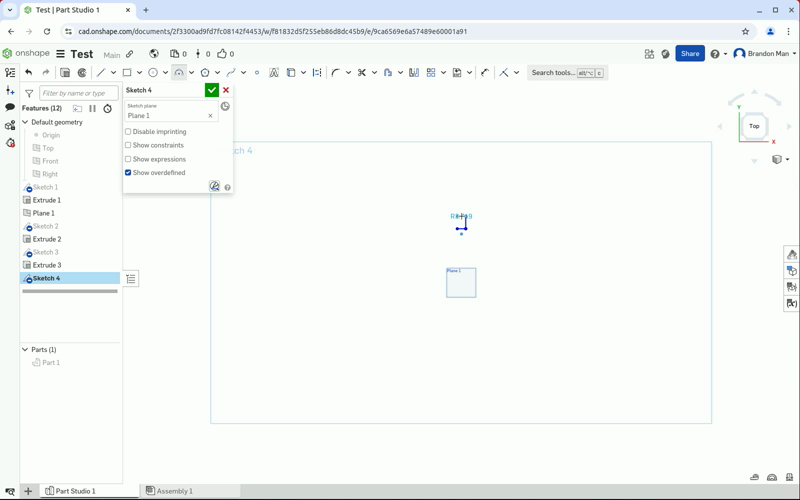
scroll(6)
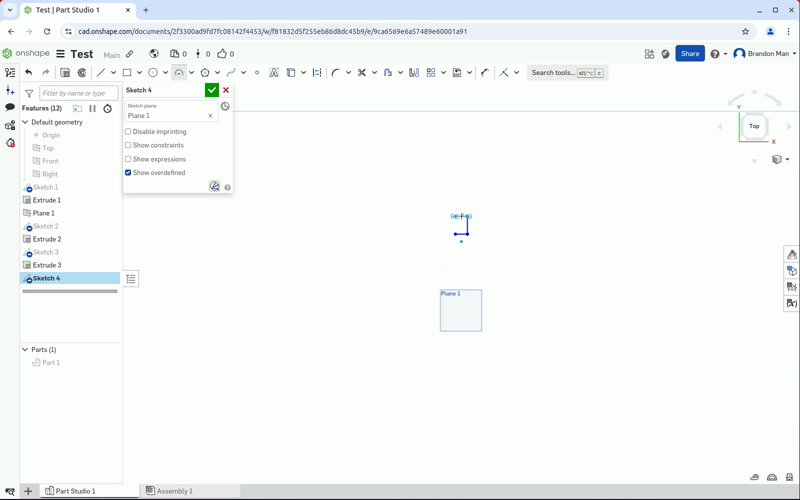
scroll(6)
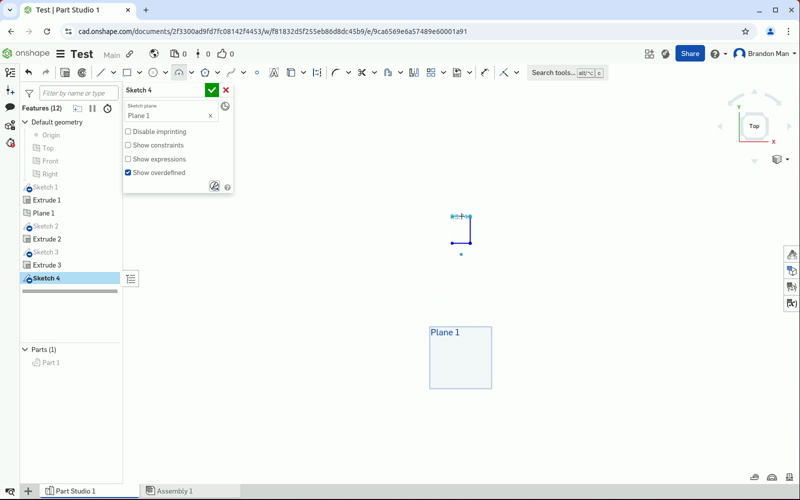
scroll(6)
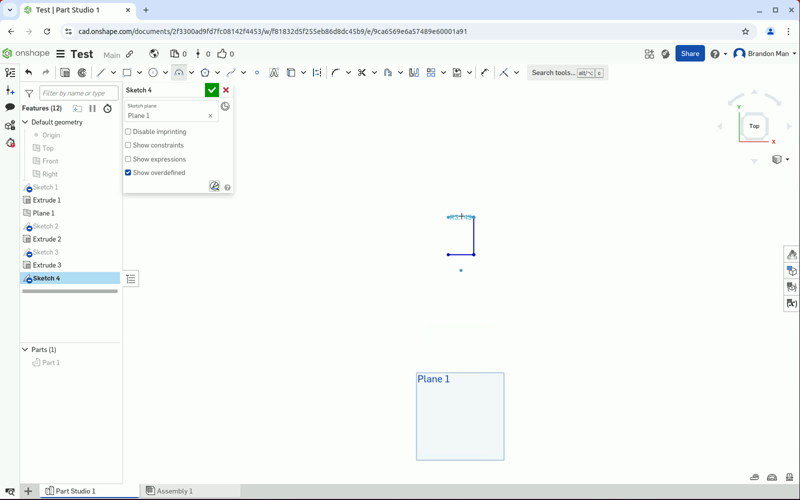
scroll(6)
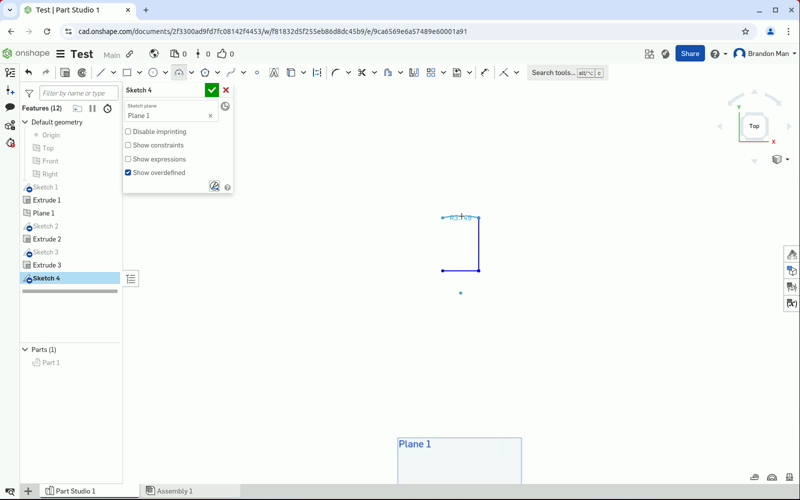
scroll(6)
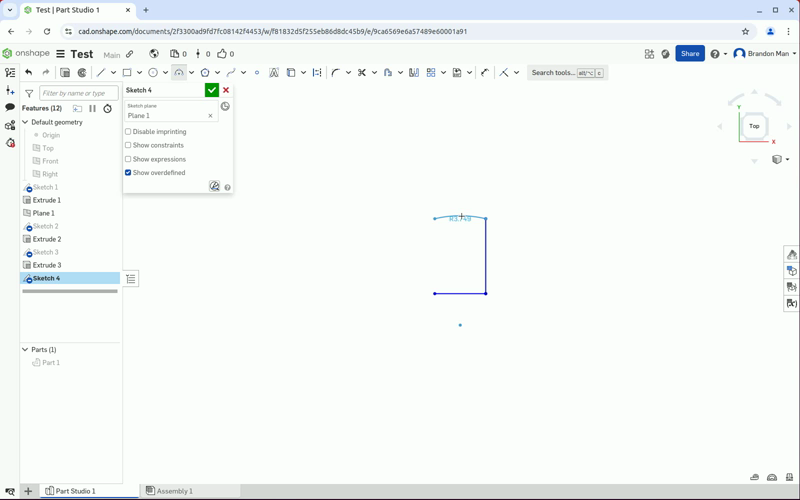
scroll(6)
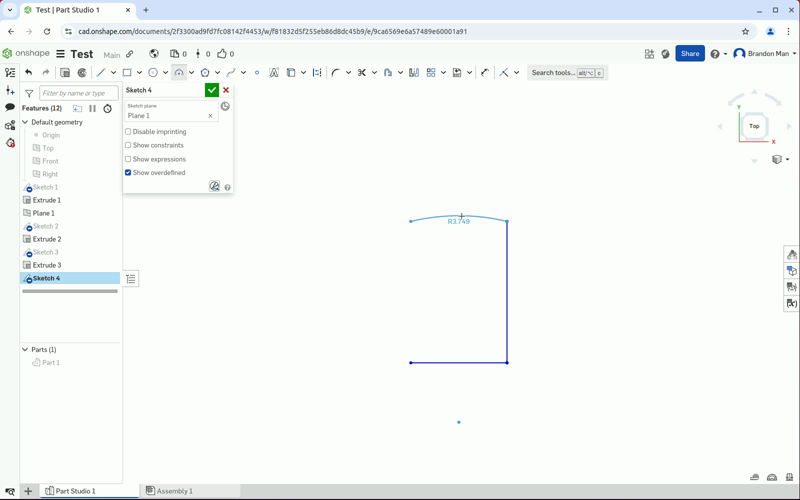
click(461, 215)
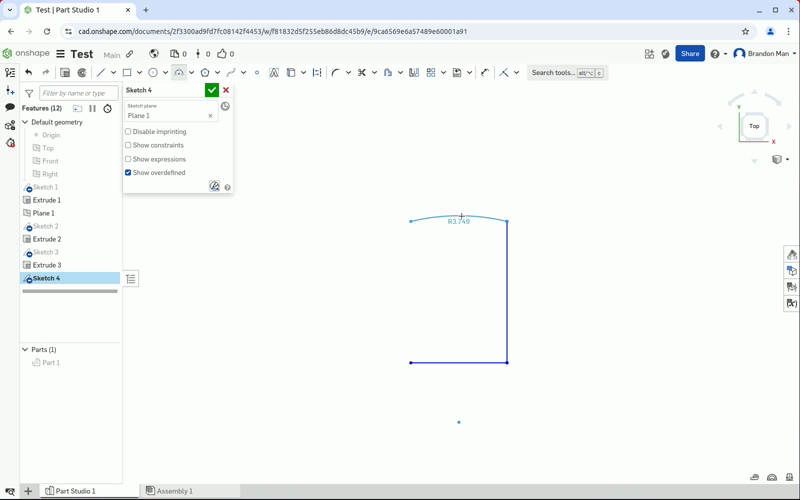
scroll(-6)
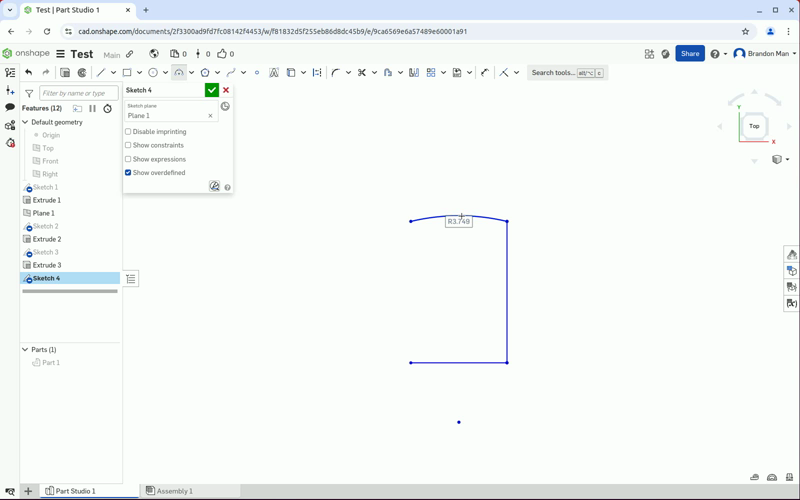
scroll(-6)
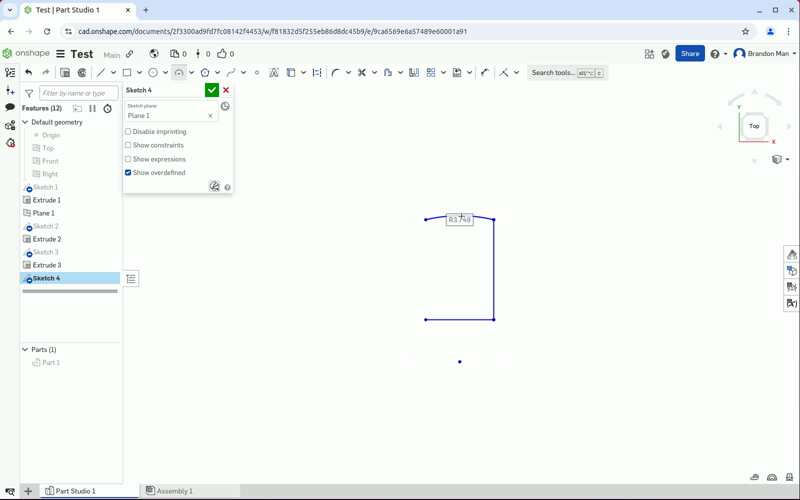
scroll(-6)
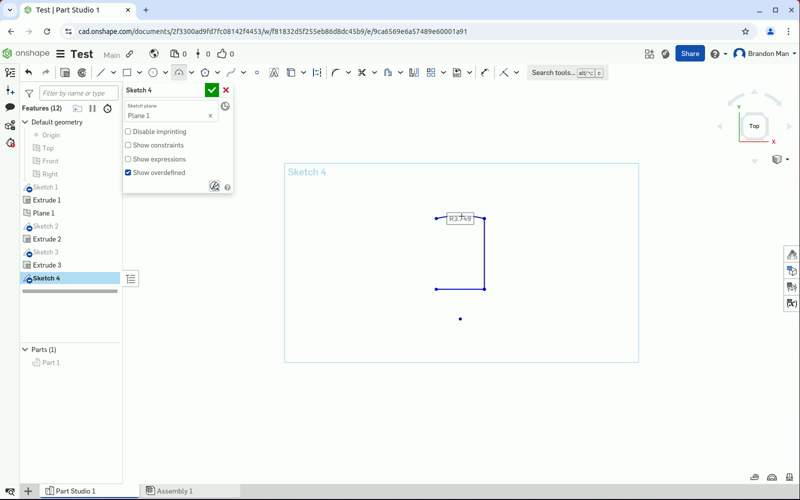
scroll(-6)
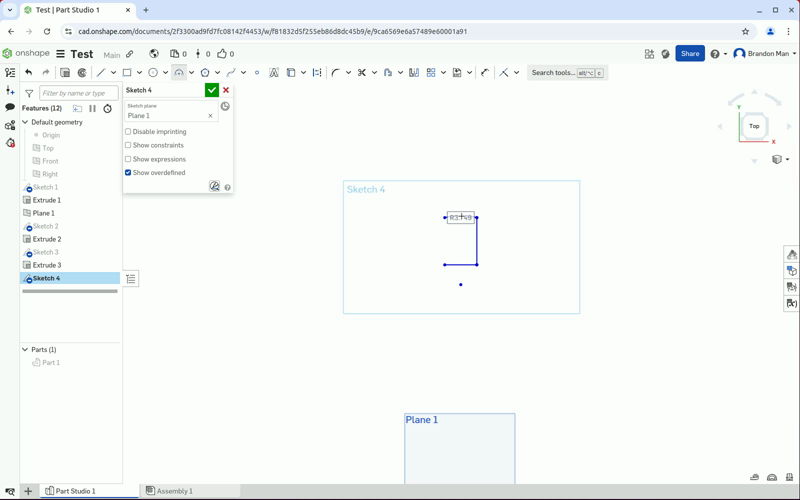
scroll(-6)
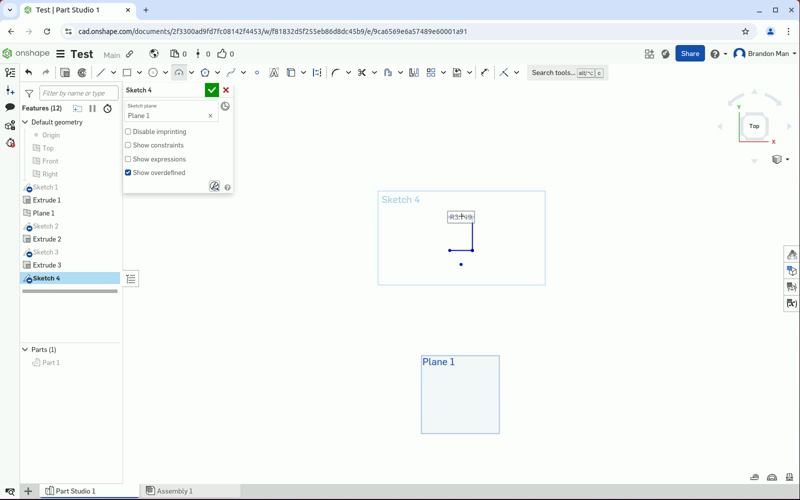
scroll(-6)
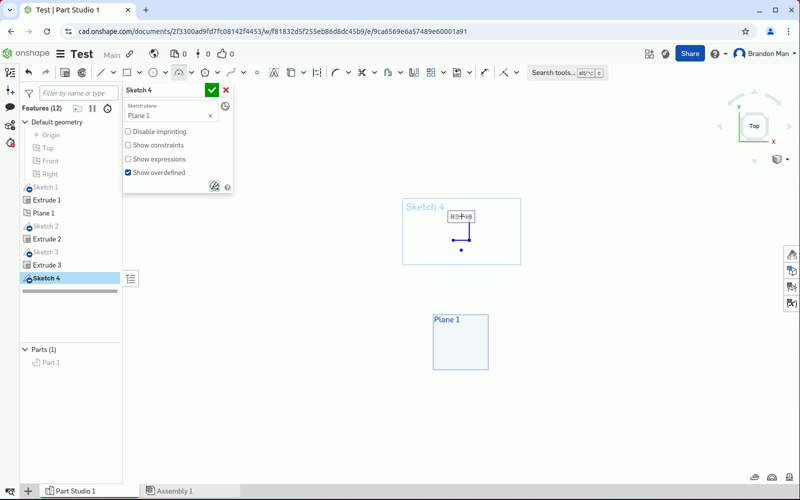
scroll(-6)
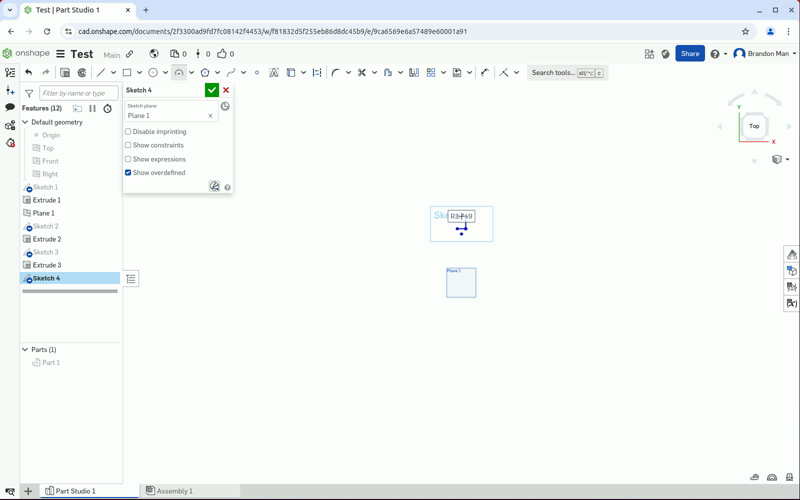
key_up(shift)
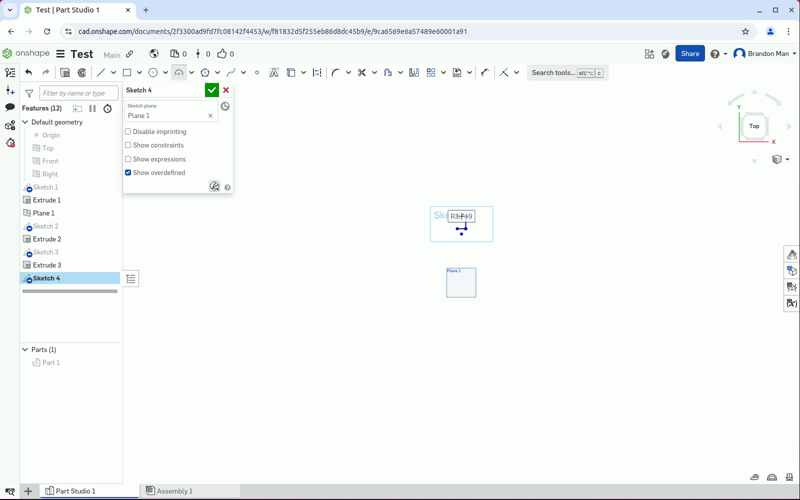
key(esc)
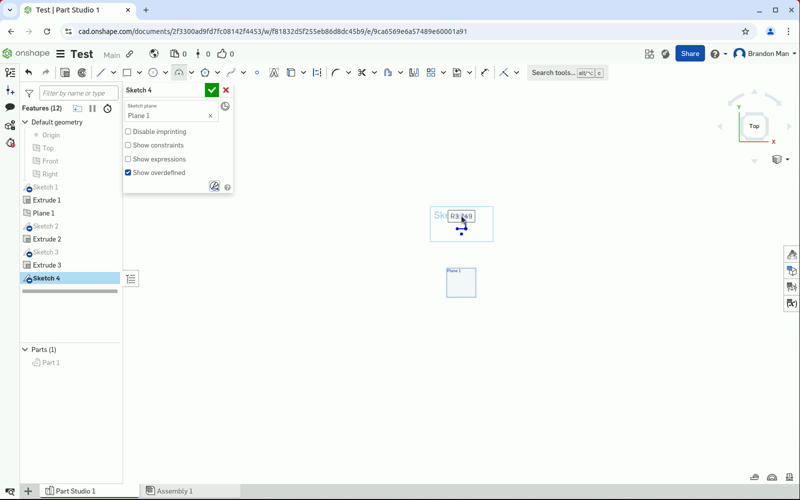
key(l)
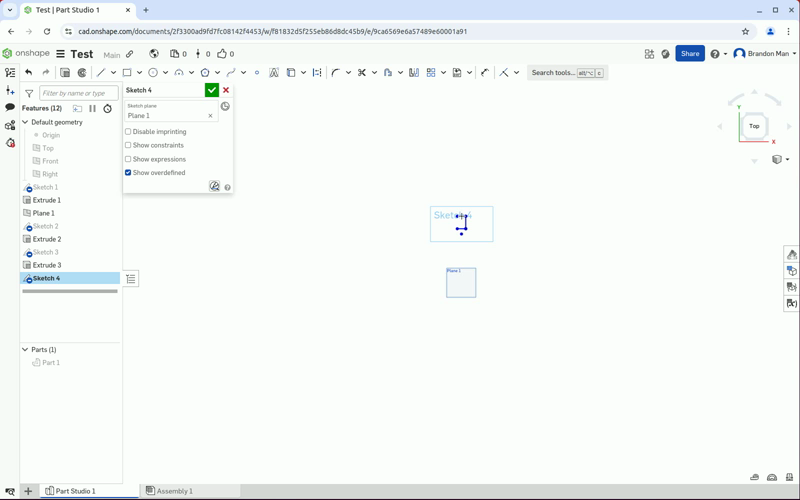
mouse_move(457, 216)
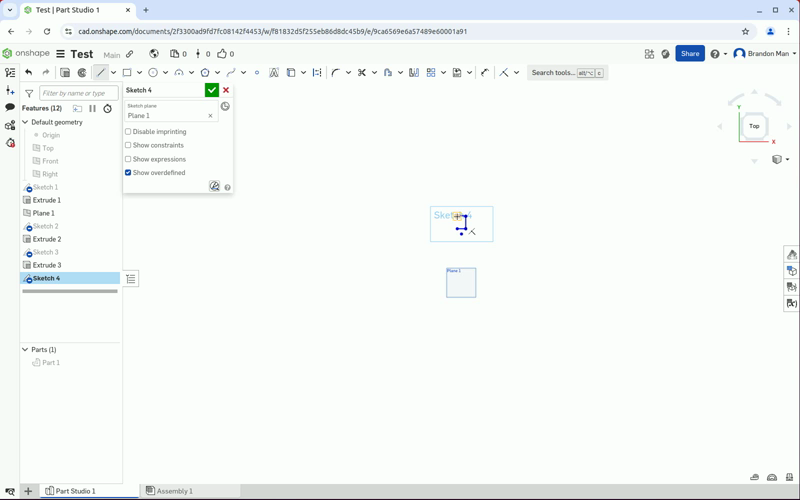
click(457, 216)
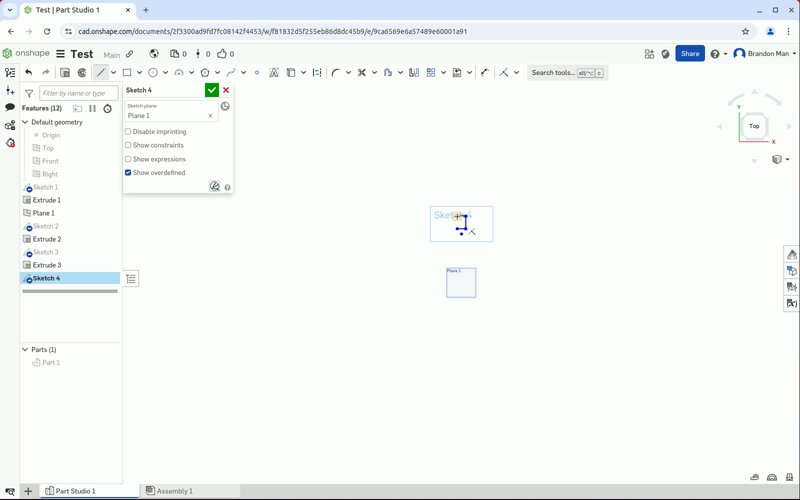
mouse_move(487, 216)
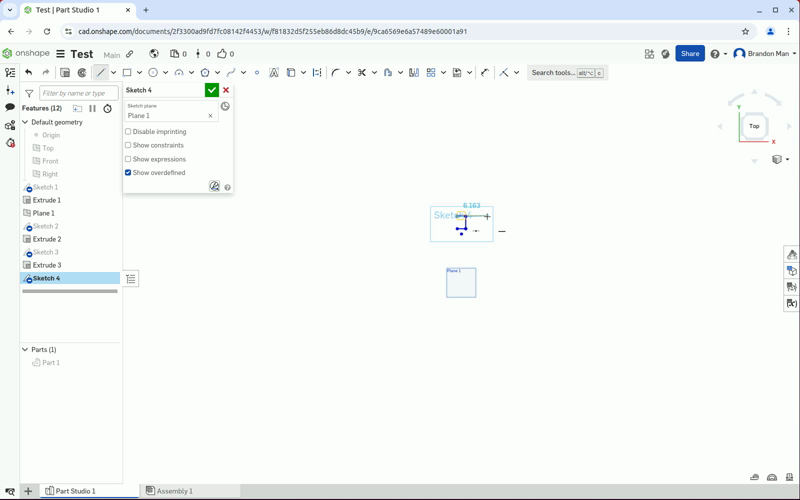
key_down(shift)
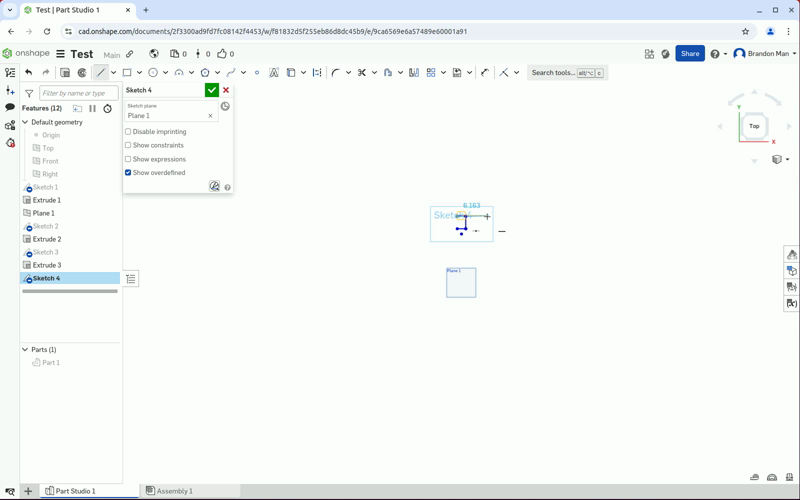
mouse_move(457, 228)
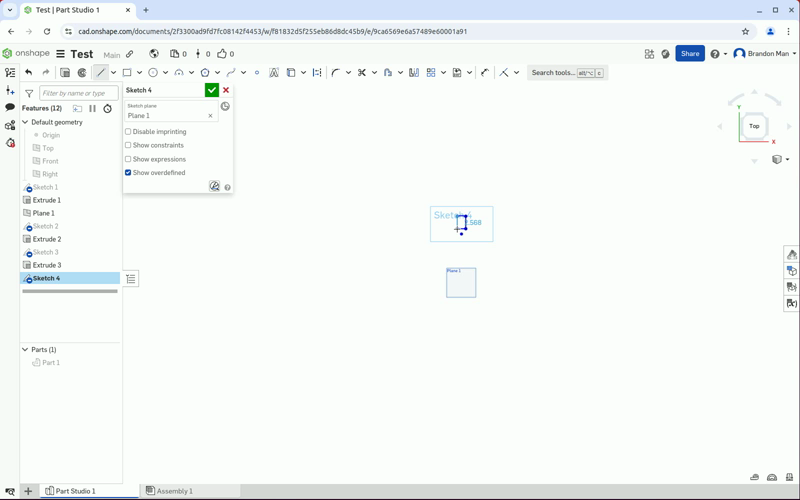
key_up(shift)
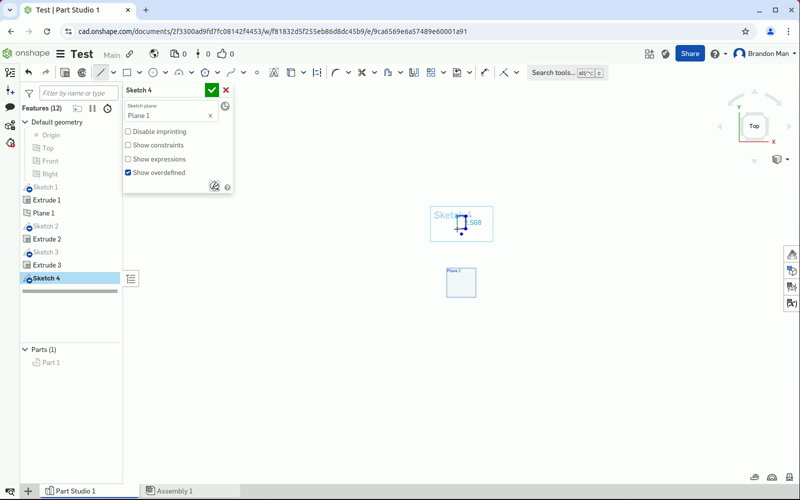
click(457, 228)
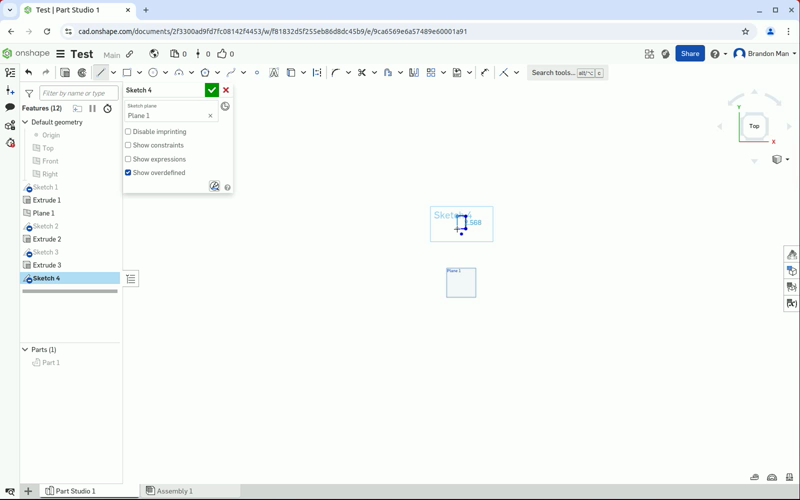
key(esc)
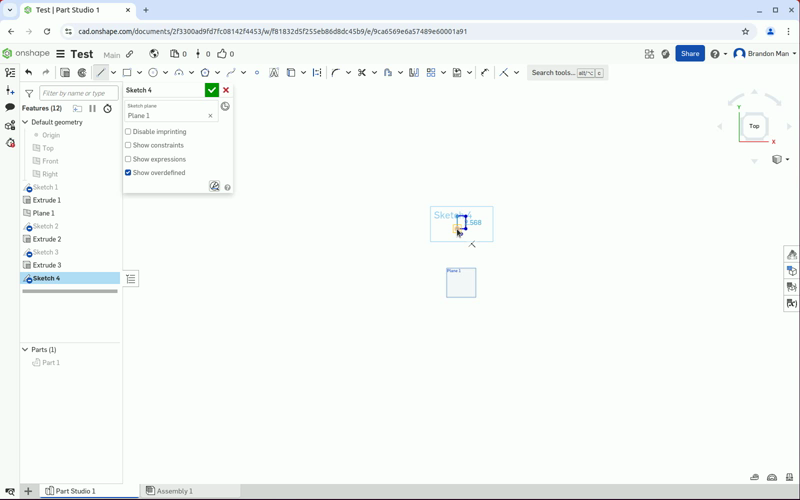
mouse_move(465, 226)
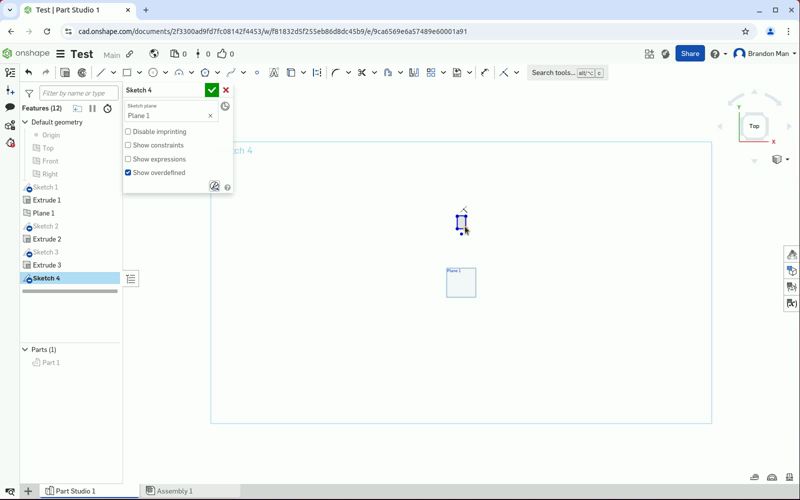
scroll(6)
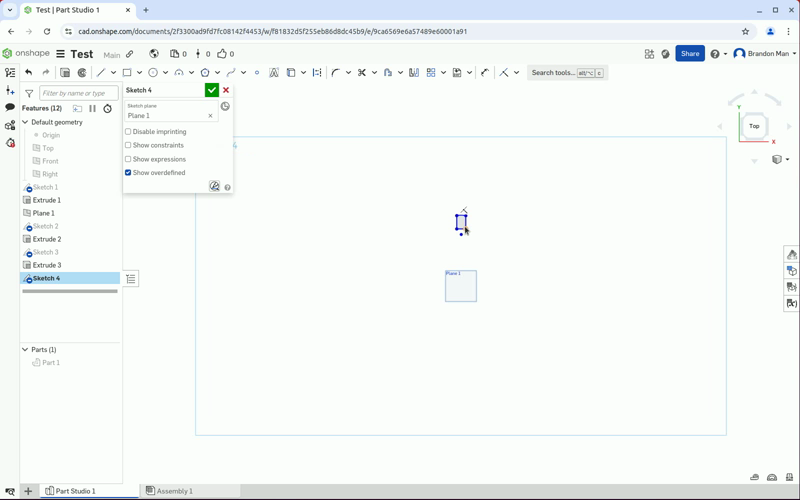
scroll(6)
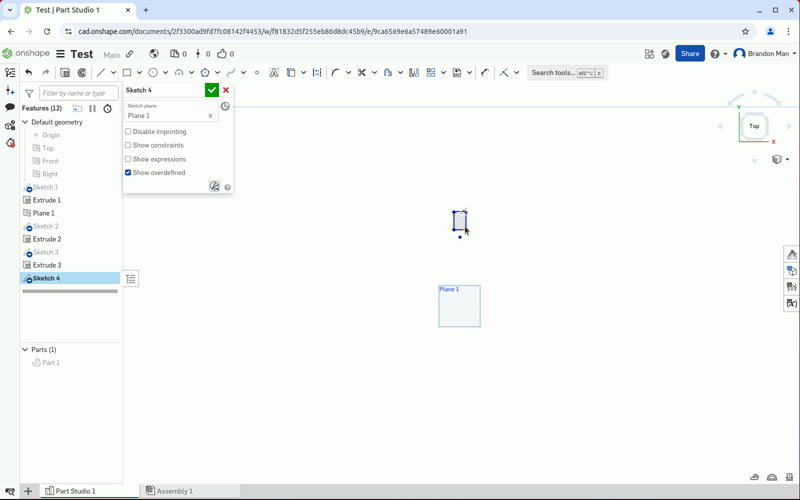
scroll(6)
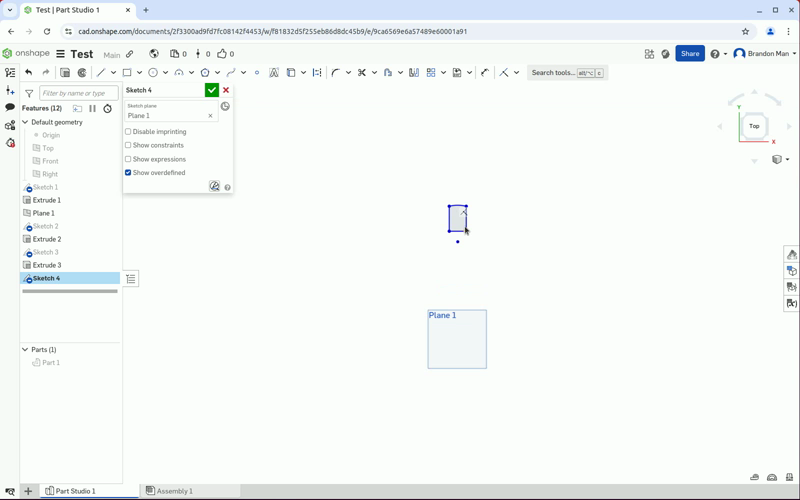
scroll(6)
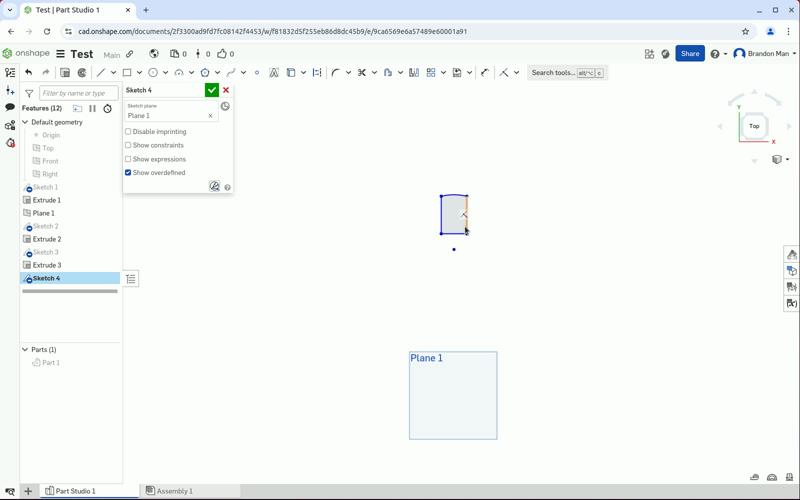
scroll(6)
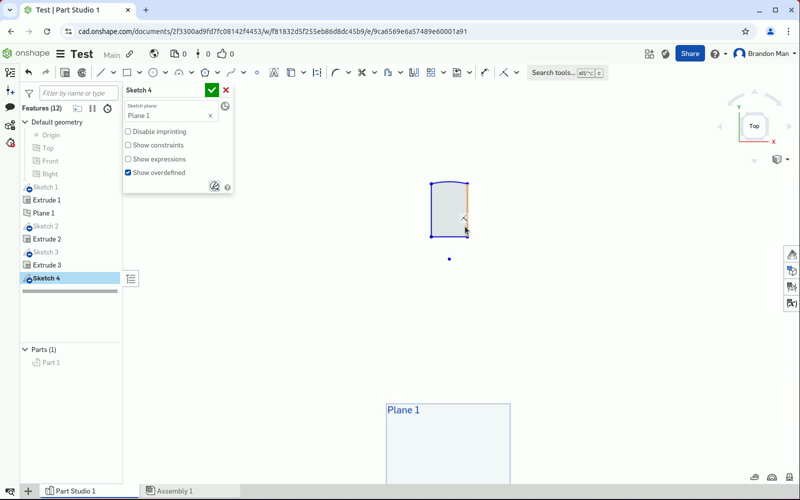
scroll(6)
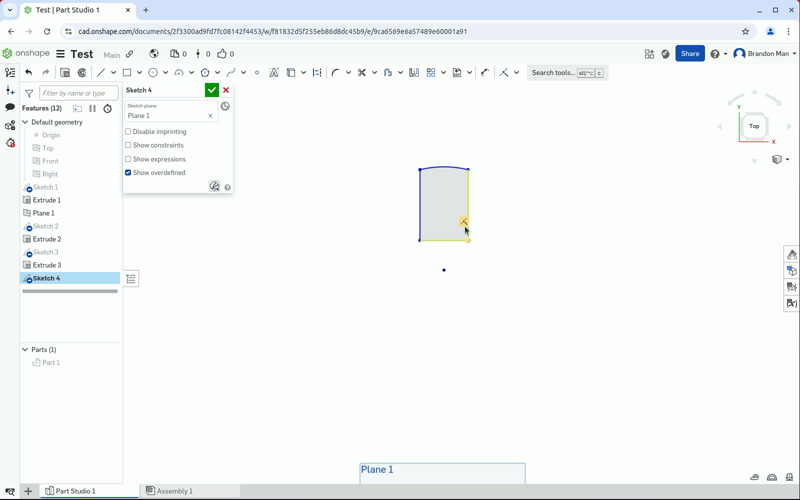
scroll(6)
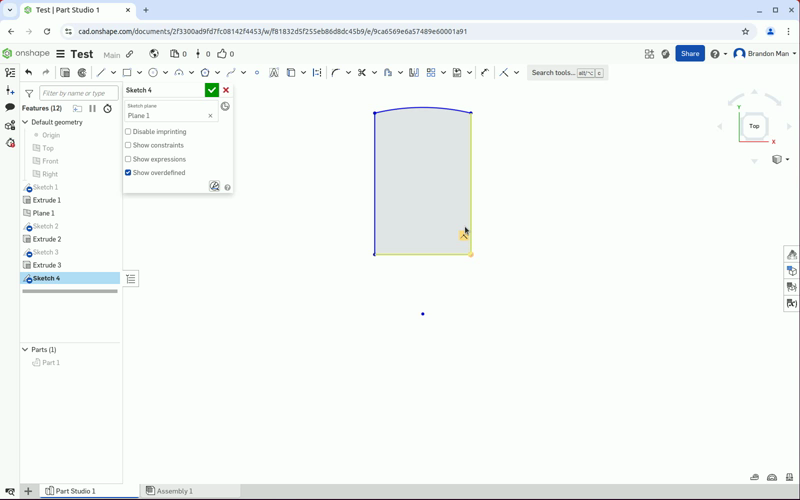
click(465, 226)
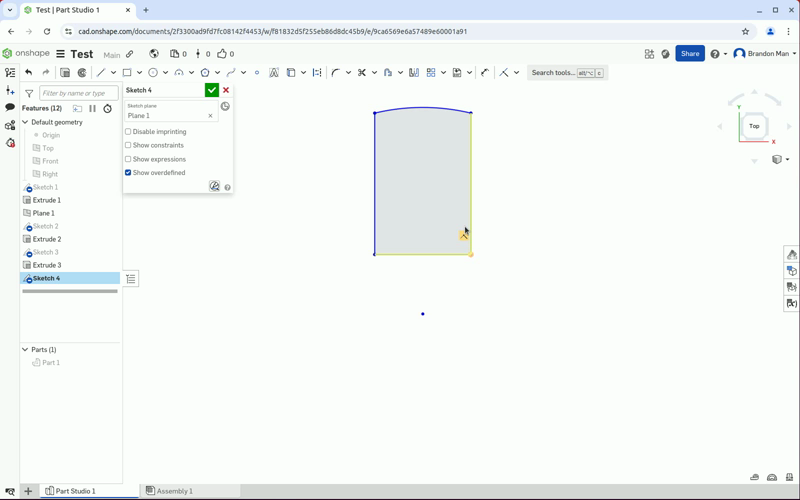
scroll(-6)
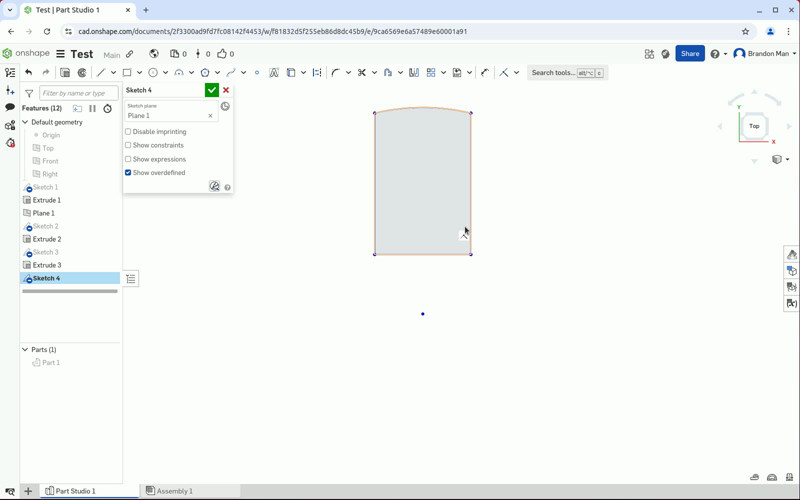
scroll(-6)
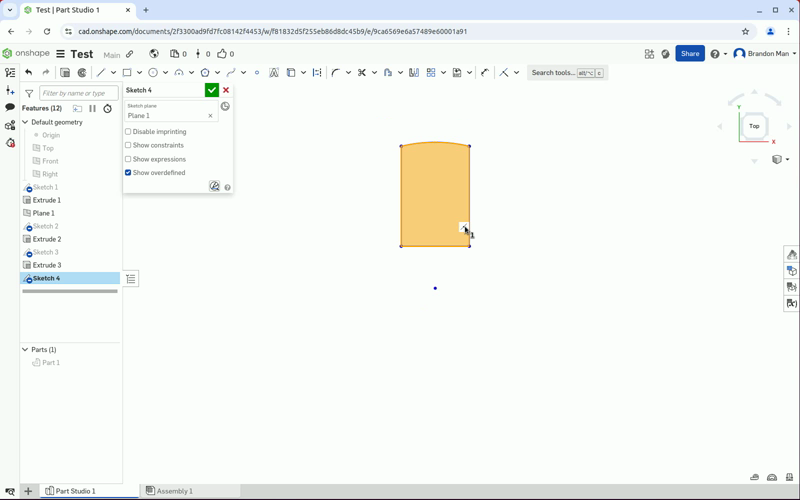
scroll(-6)
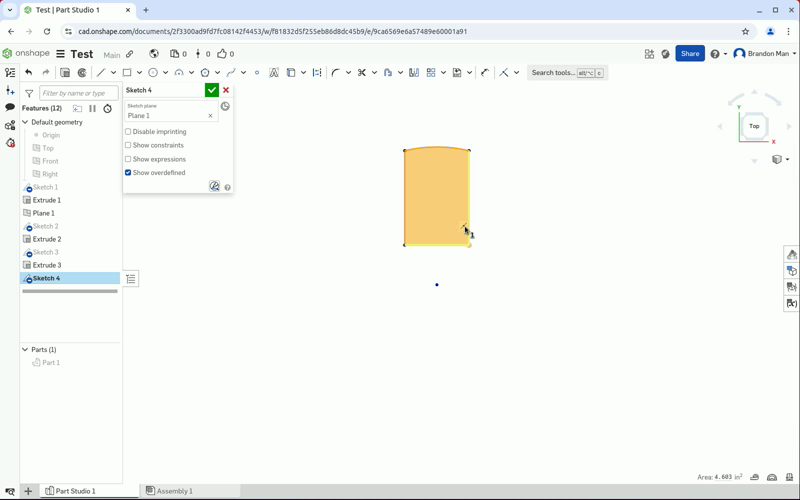
scroll(-6)
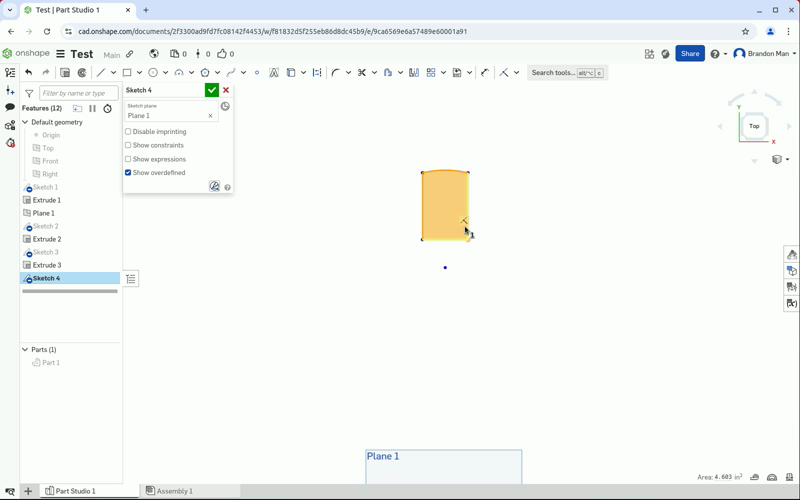
scroll(-6)
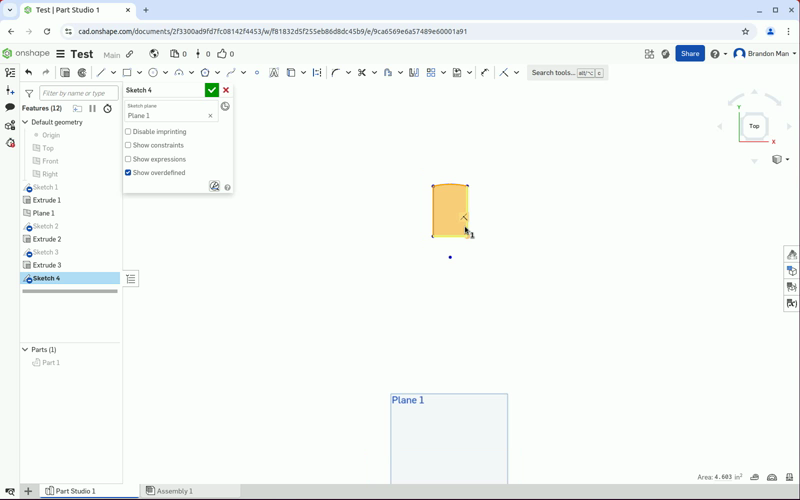
scroll(-6)
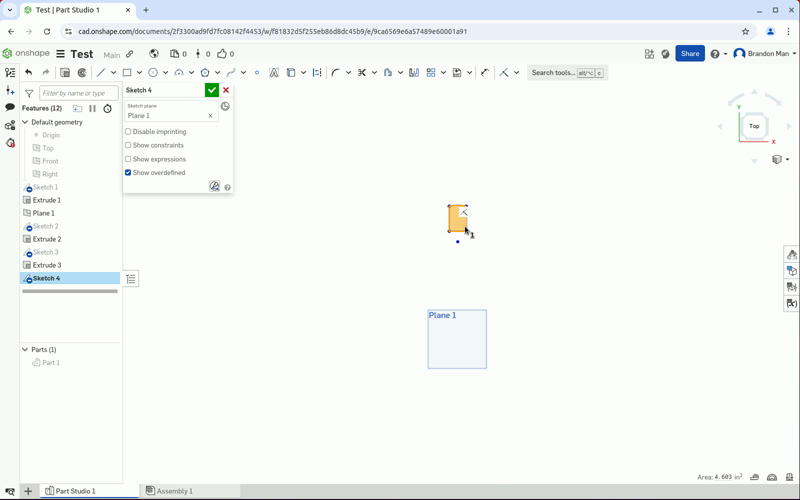
scroll(-6)
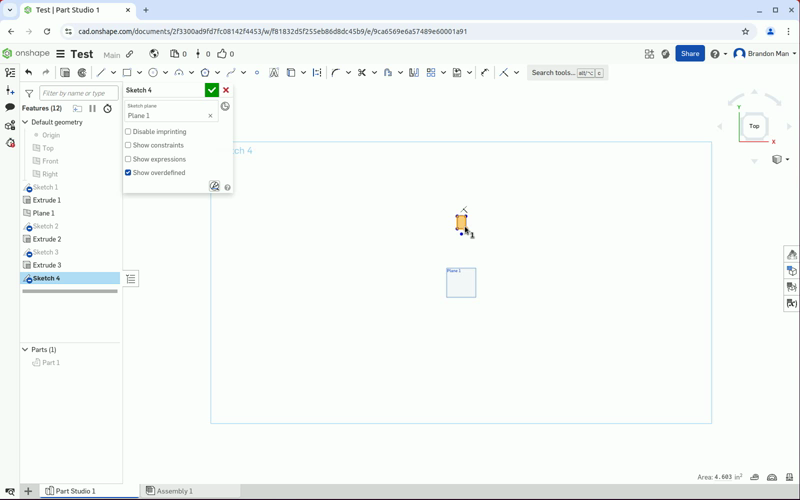
mouse_move(73, 352)
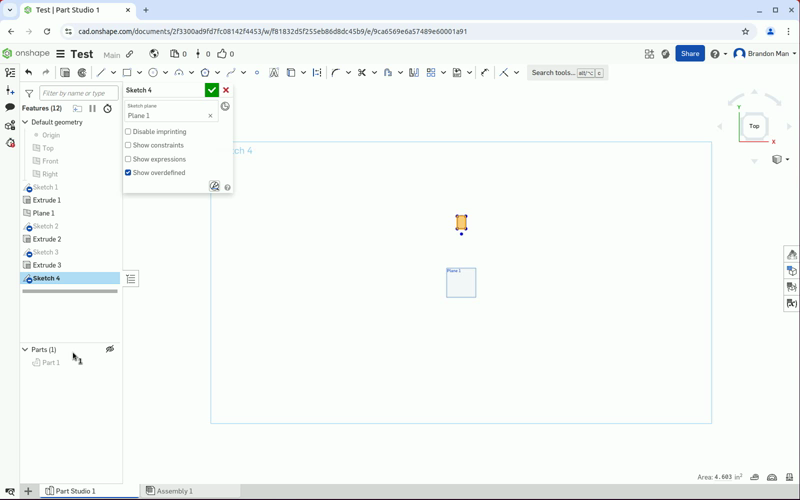
key(shift+y)
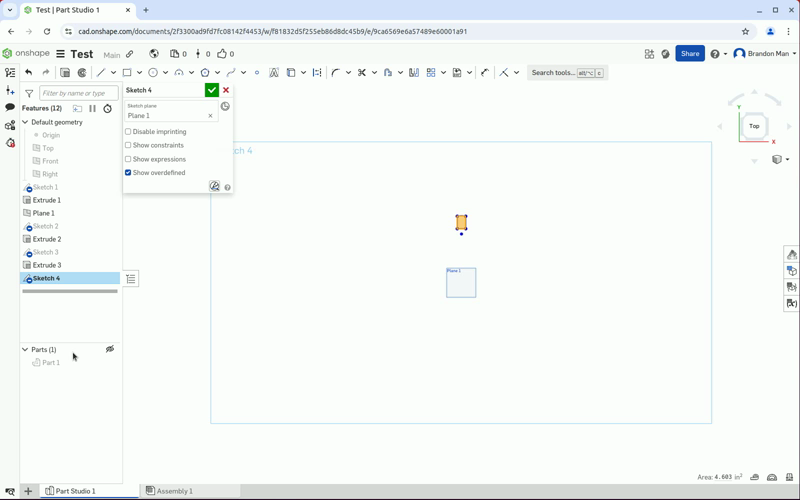
key(shift+e)
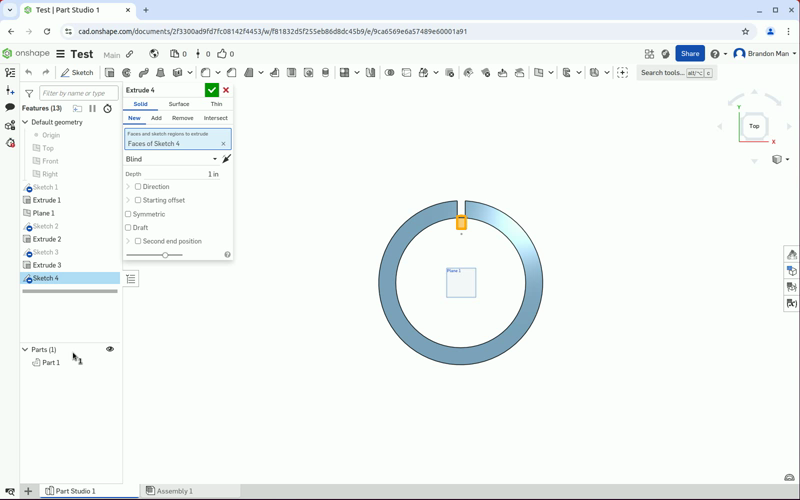
mouse_move(143, 106)
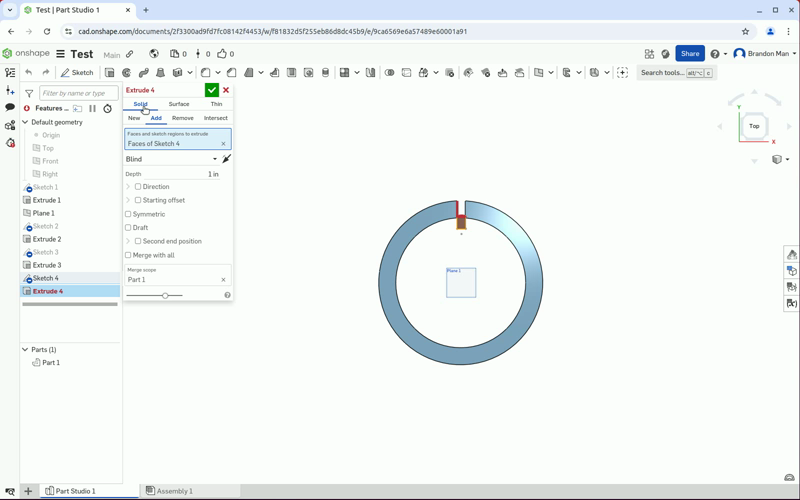
click(143, 106)
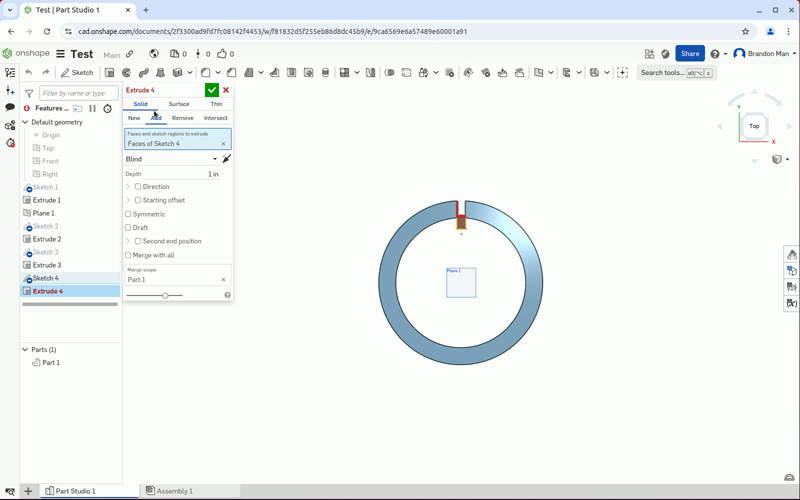
mouse_move(186, 120)
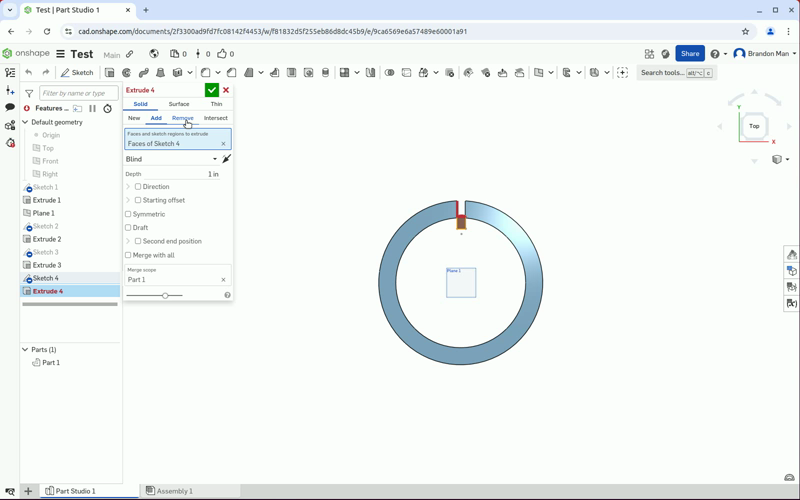
click(186, 120)
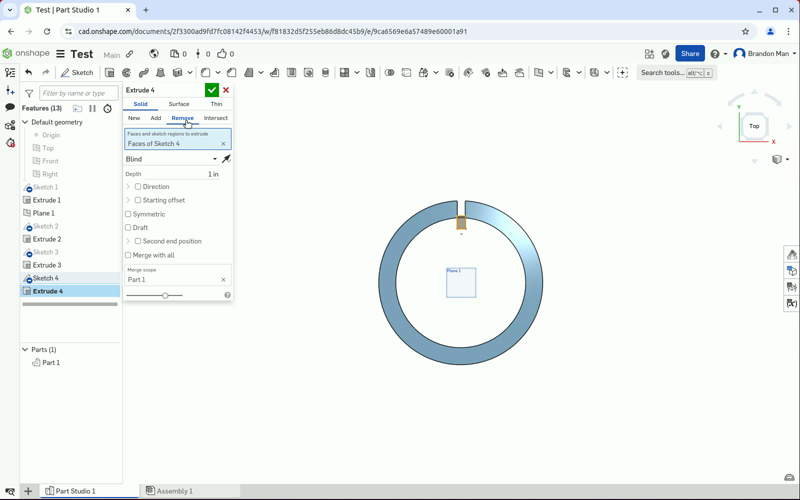
key(tab, 4)
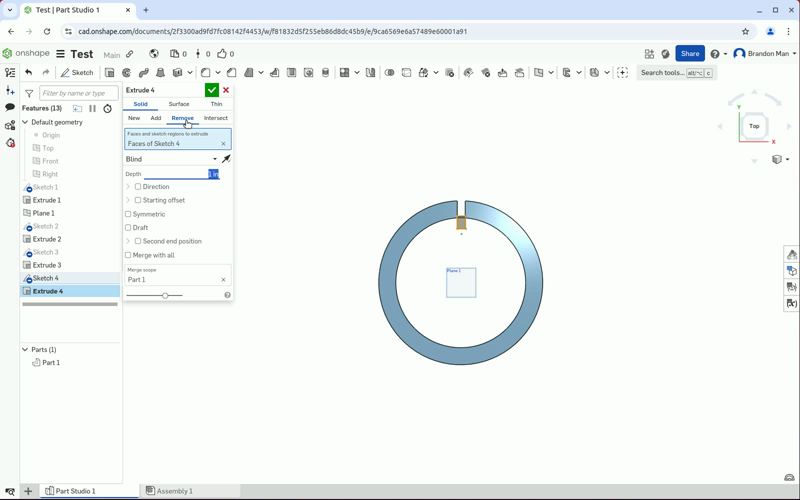
text(25.997)
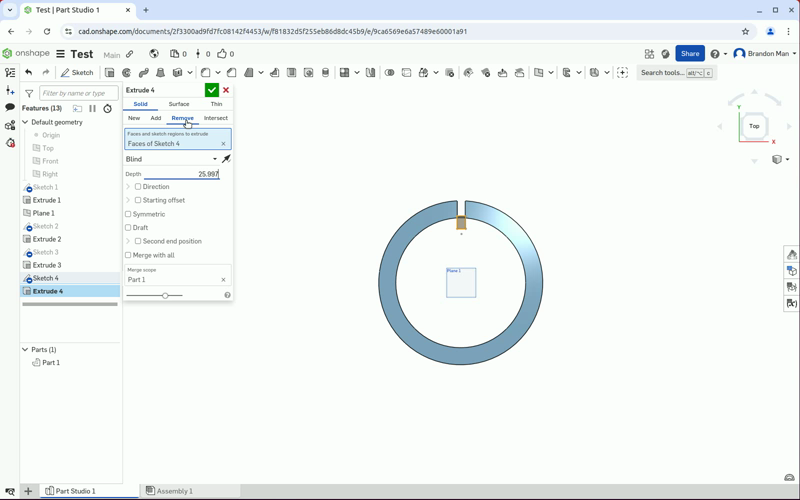
key(tab, 6)
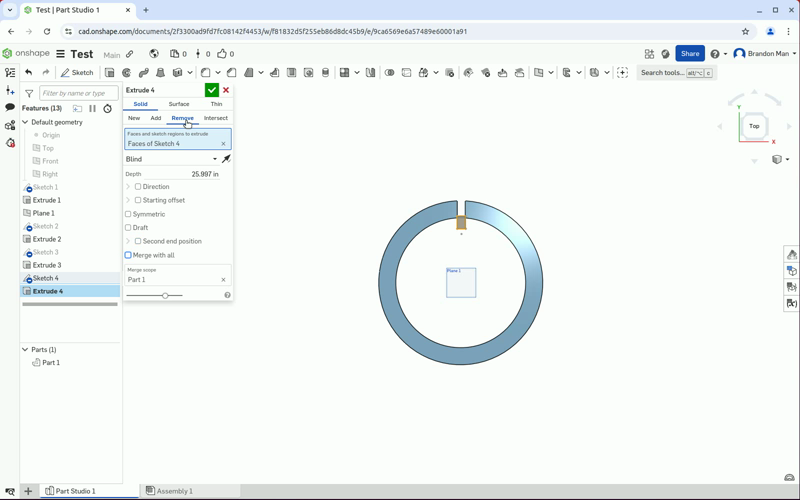
key(space)
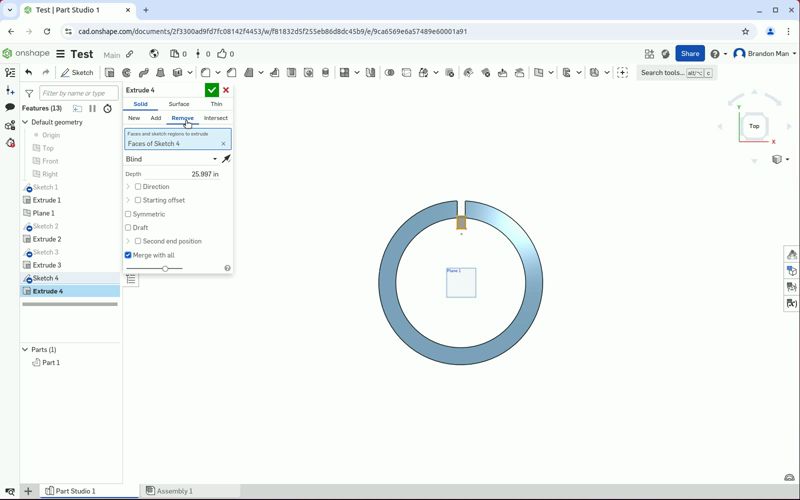
key(enter)
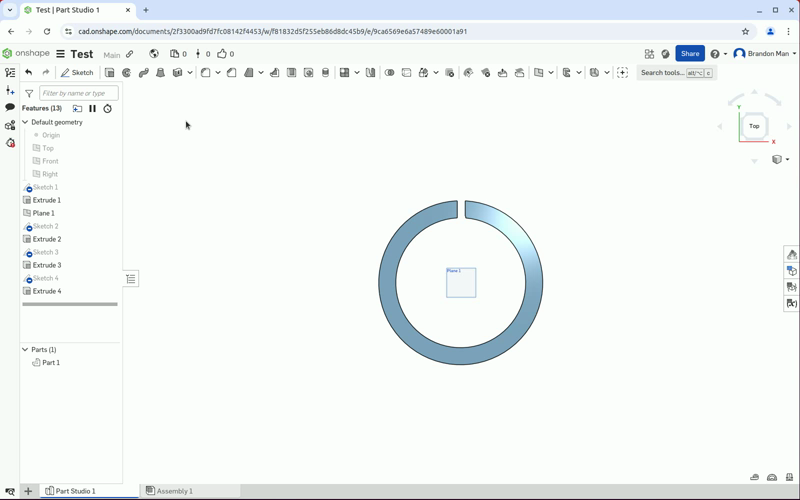
key(shift+h)
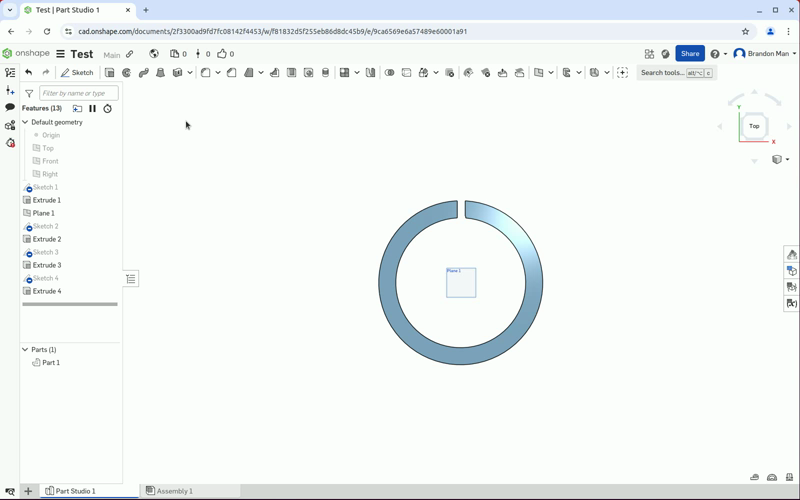
key(shift+h)
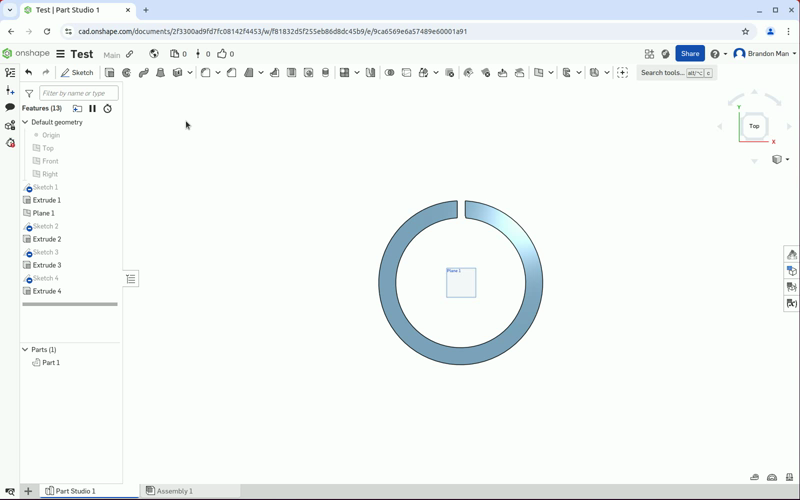
key(shift+7)
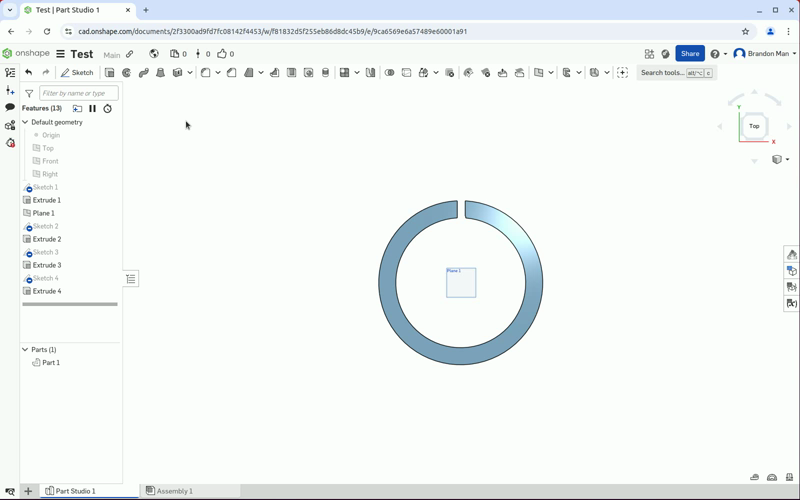
key(up, 3)
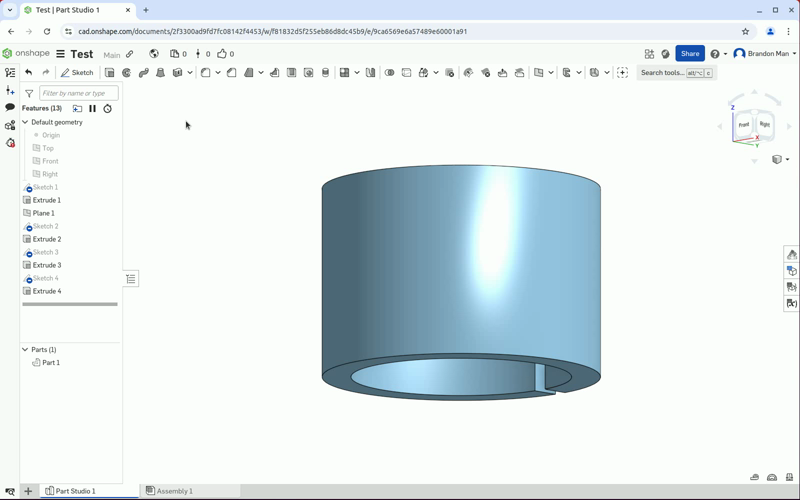
key(left, 3)
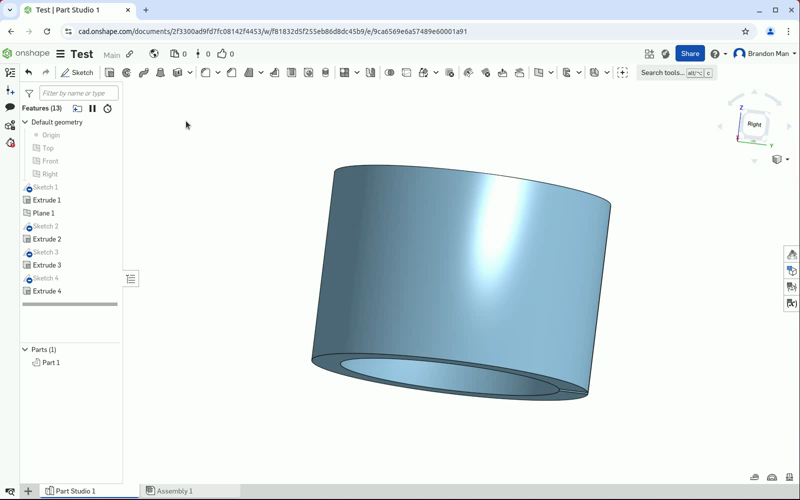
key(right, 3)
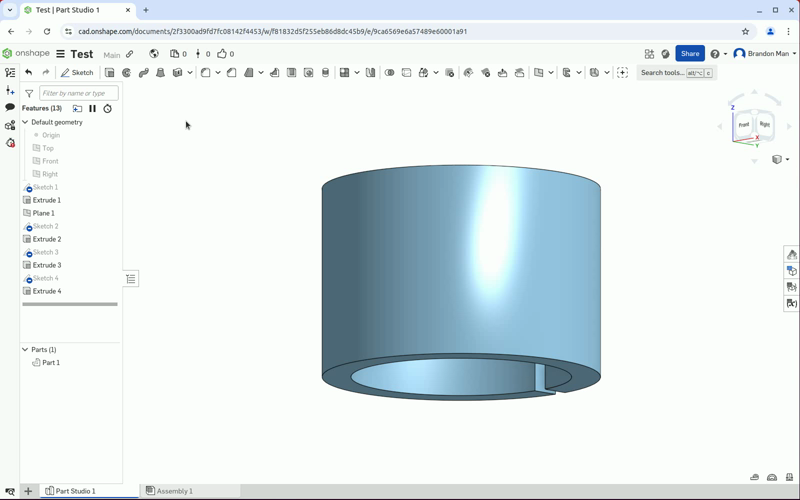
key(down, 3)
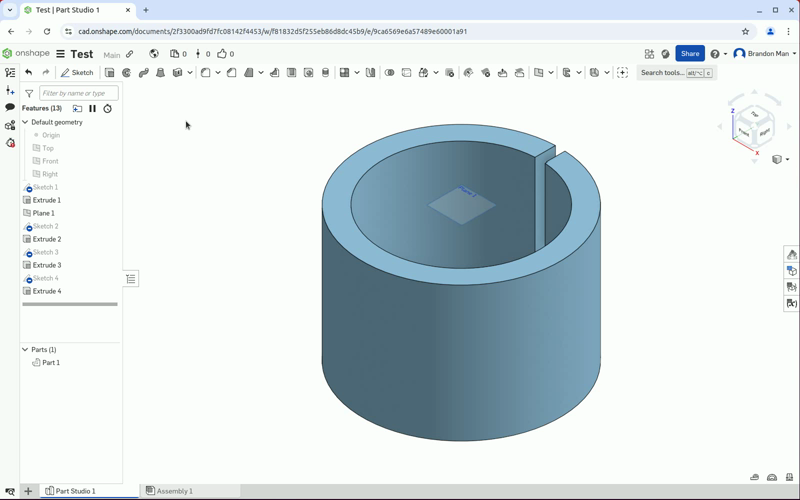
mouse_move(73, 189)
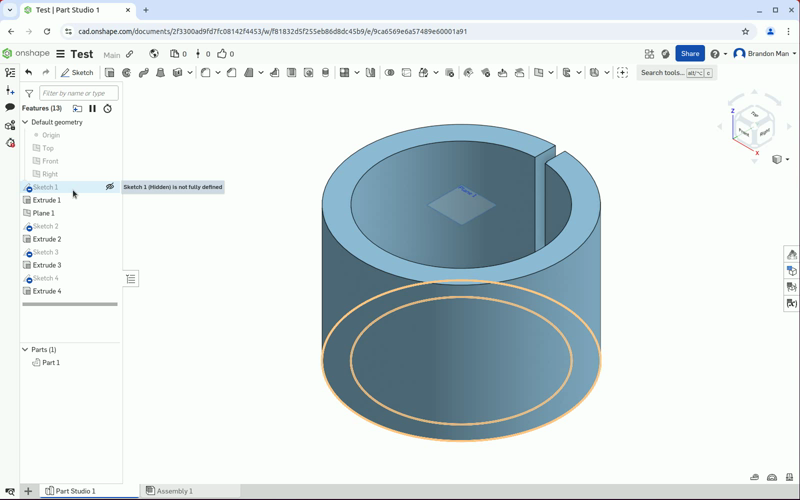
click(73, 189)